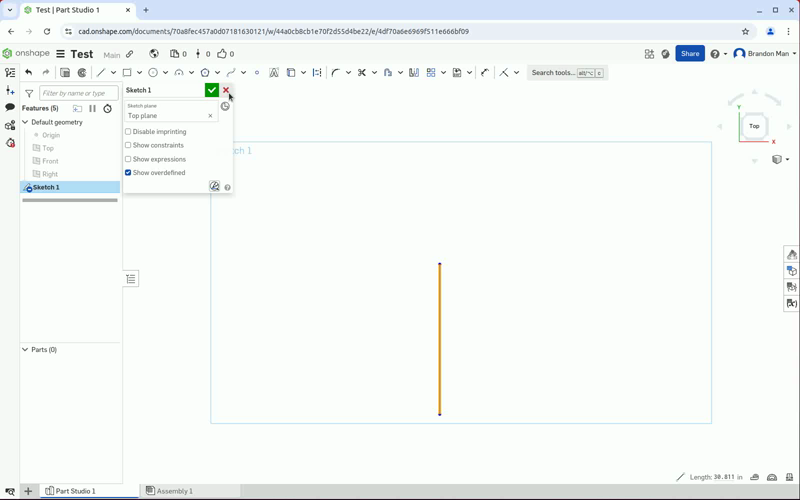
key(shift+h)
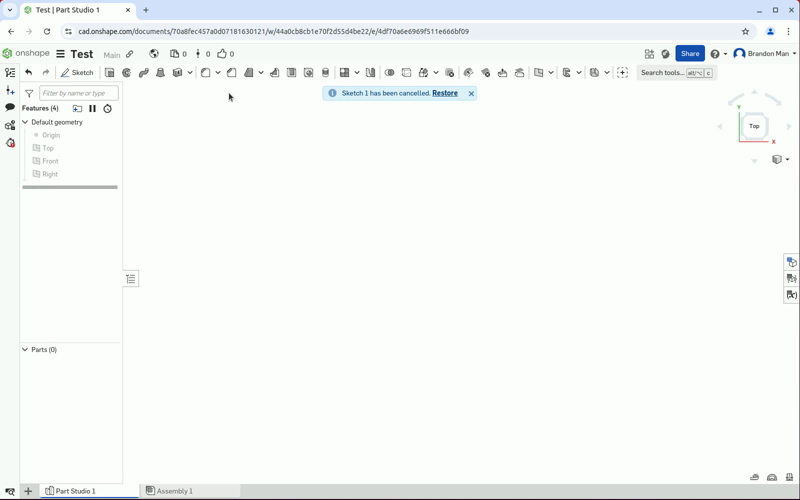
mouse_move(73, 352)
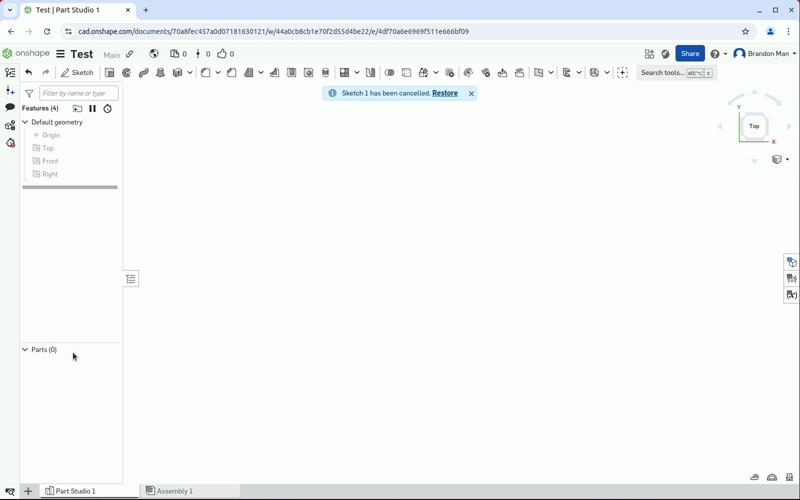
key(y)
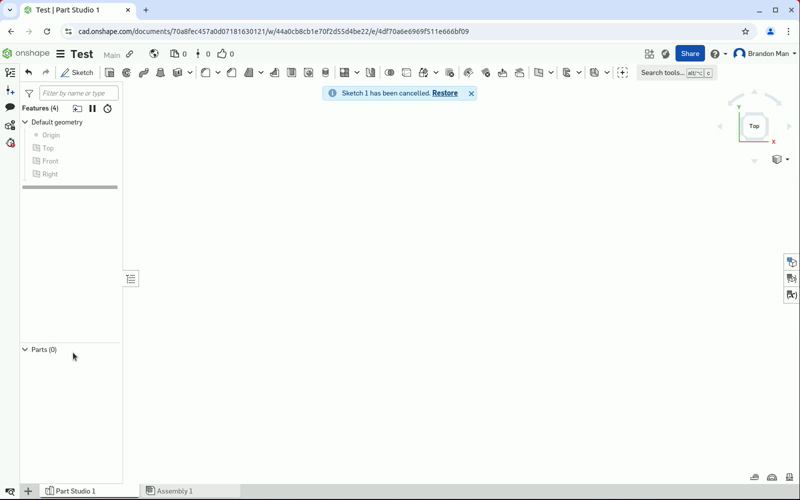
key(shift+p)
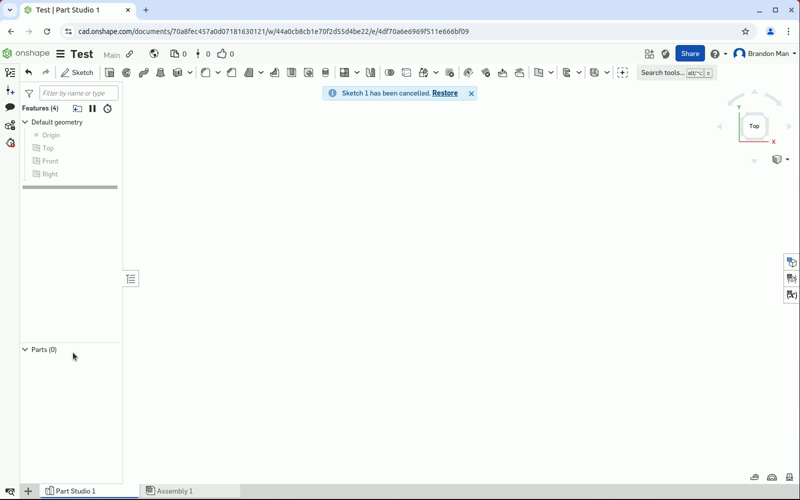
key(space)
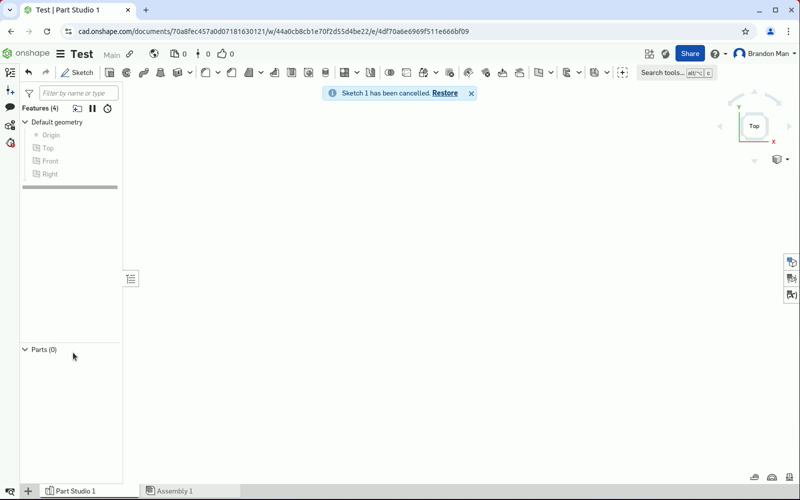
key_down(shift)
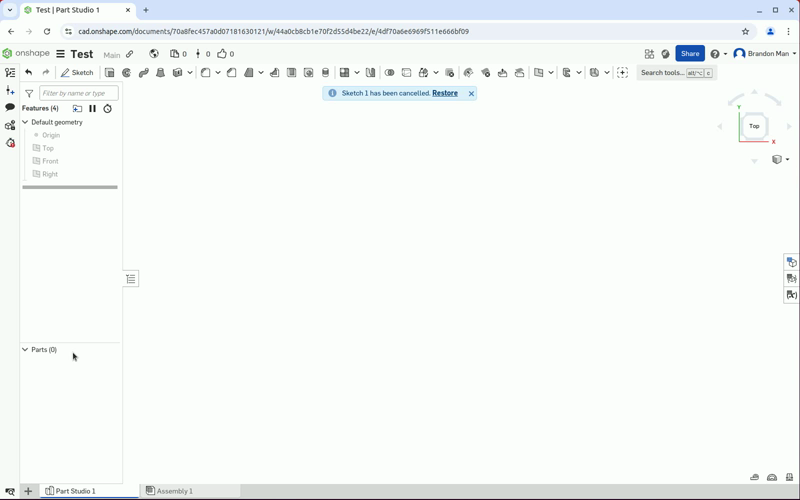
key(up)
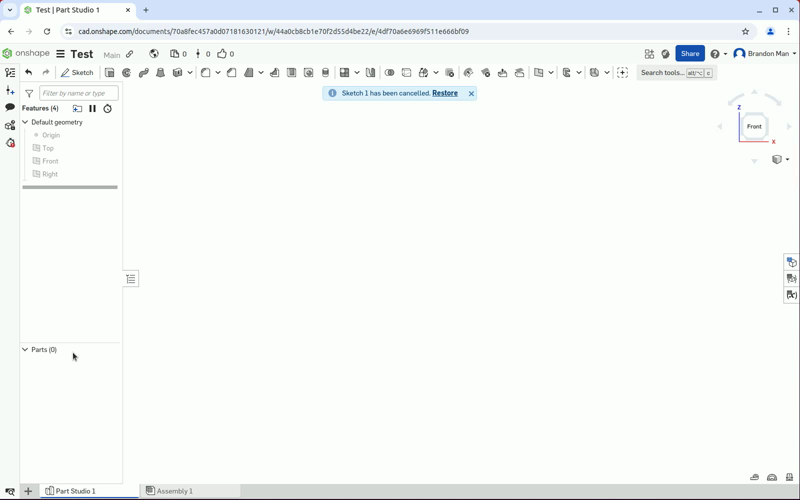
key_up(shift)
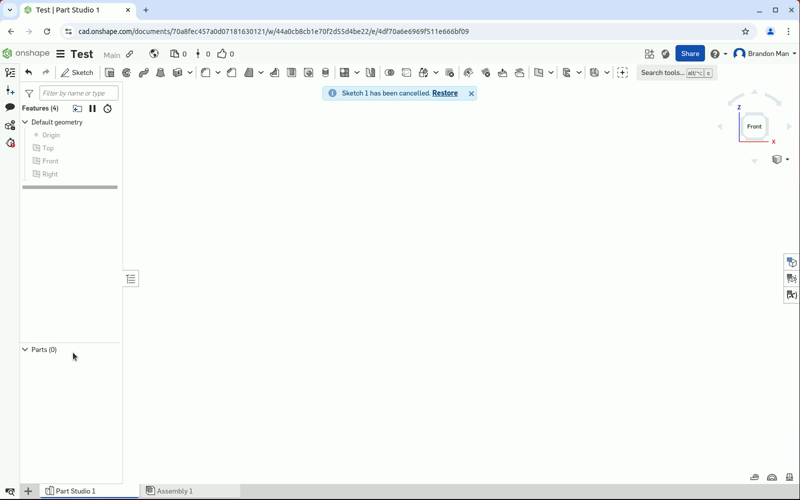
mouse_move(73, 352)
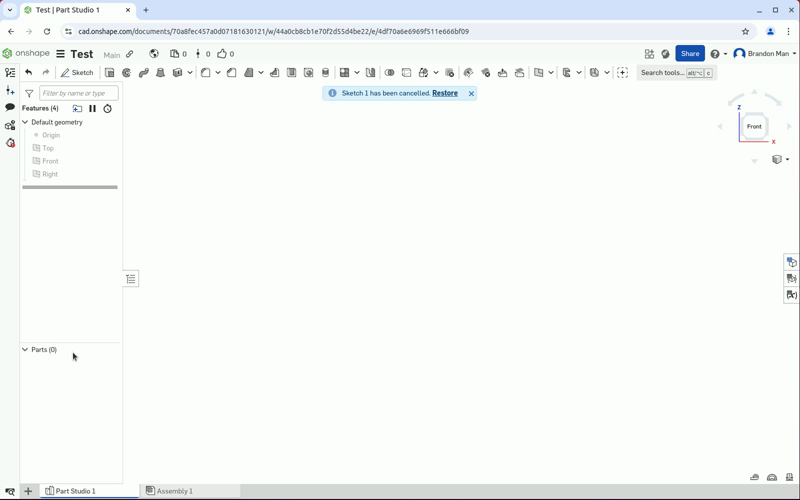
key(shift+y)
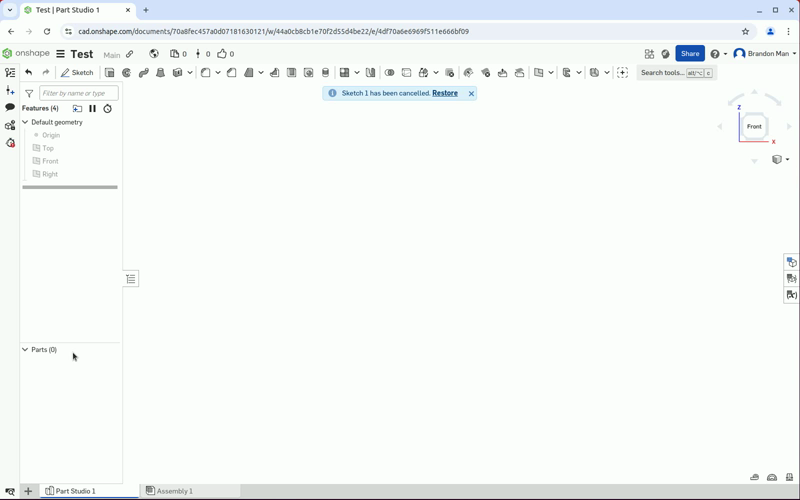
key(shift+s)
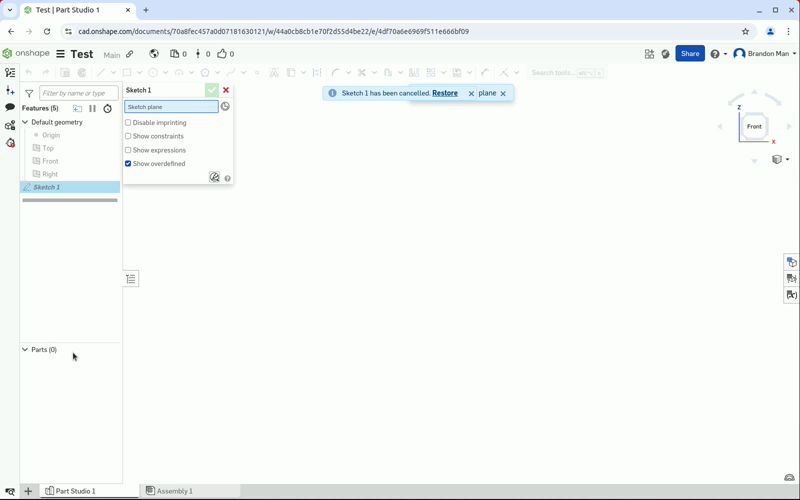
mouse_move(73, 163)
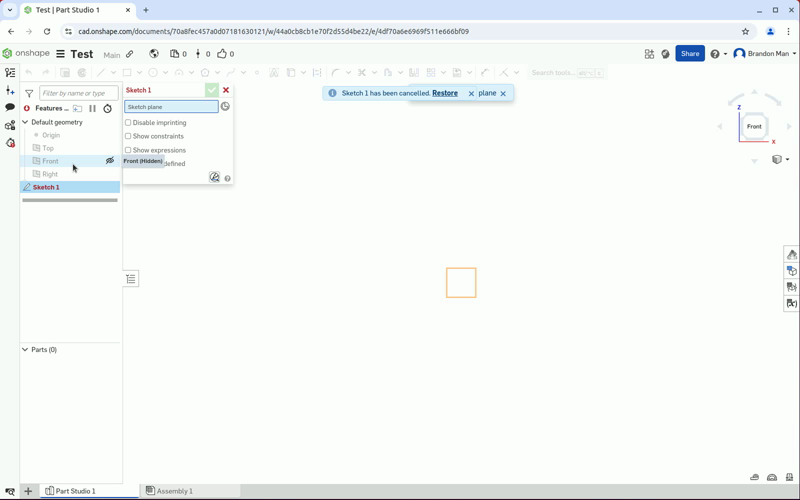
click(73, 163)
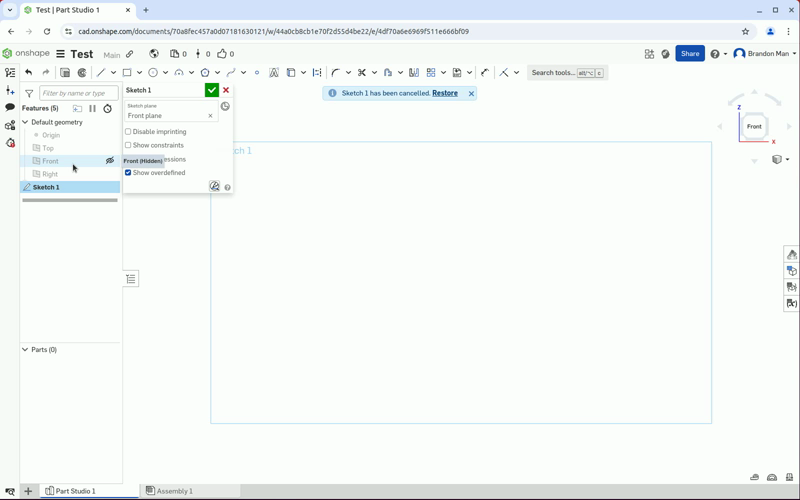
mouse_move(73, 352)
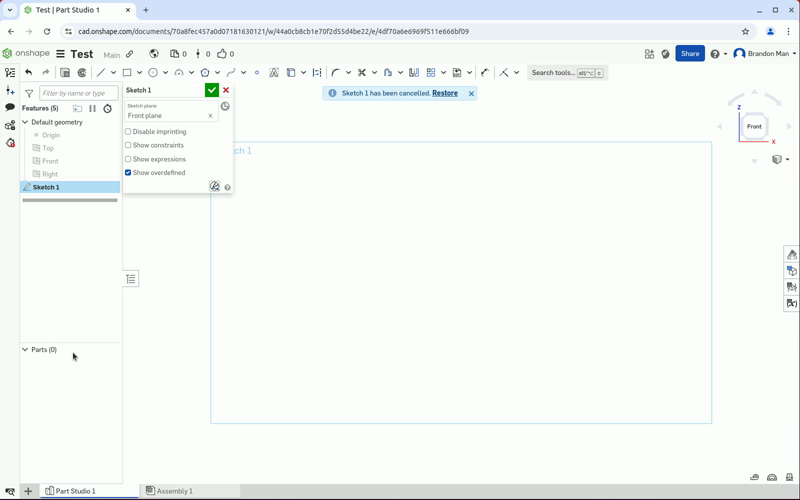
key(y)
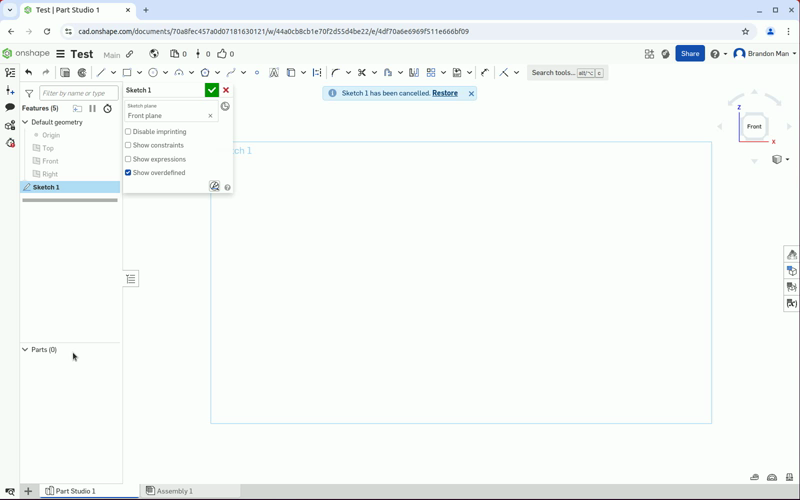
key(l)
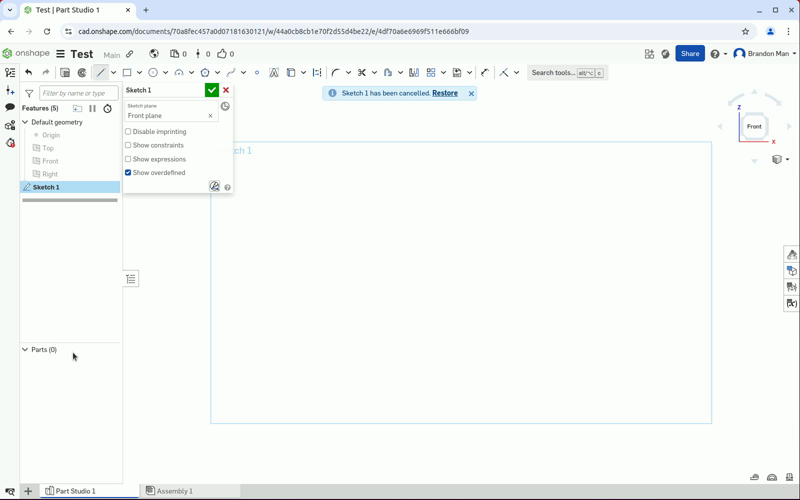
key_down(shift)
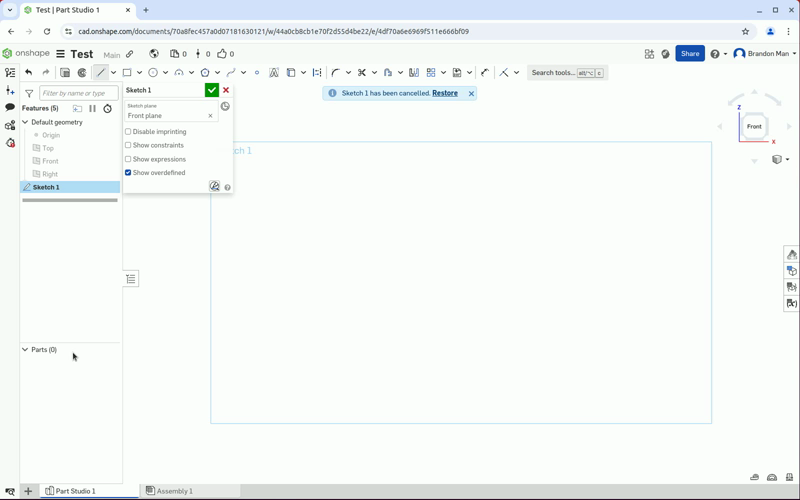
mouse_move(460, 282)
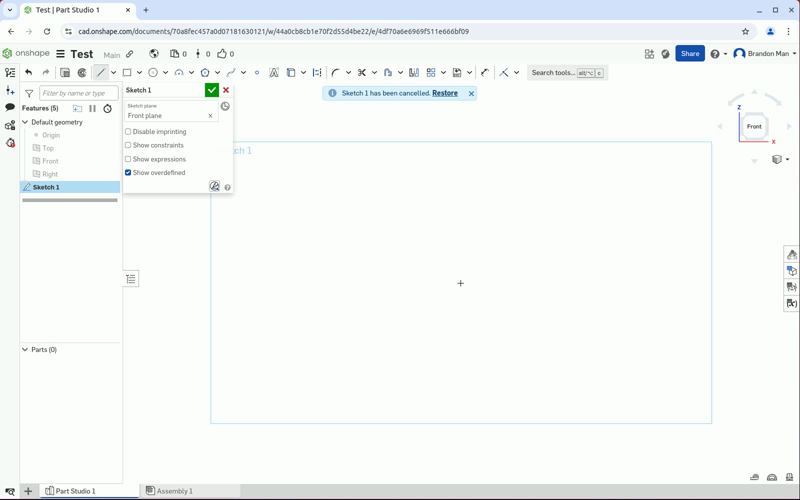
click(460, 282)
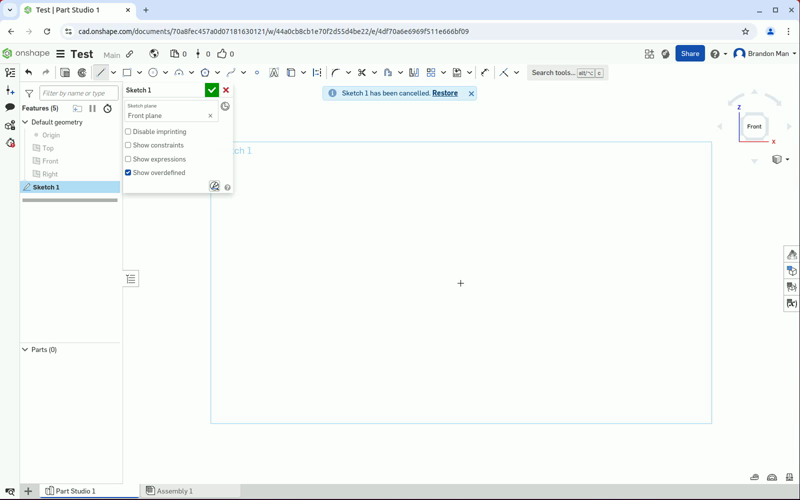
key_up(shift)
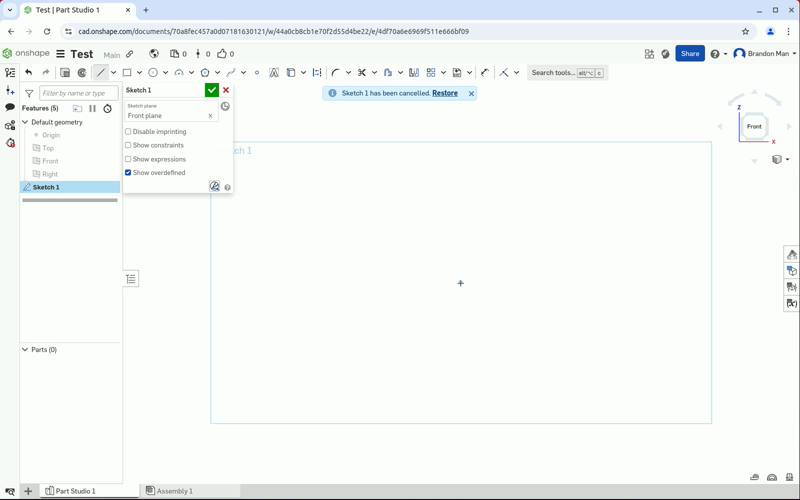
key_down(shift)
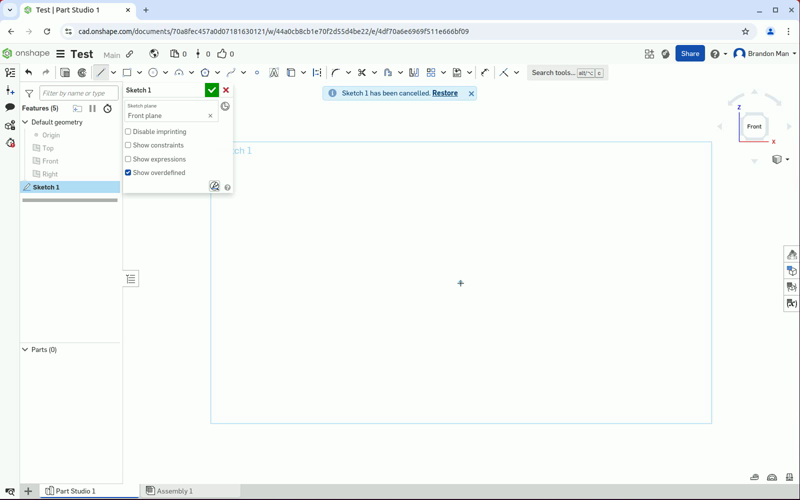
mouse_move(573, 282)
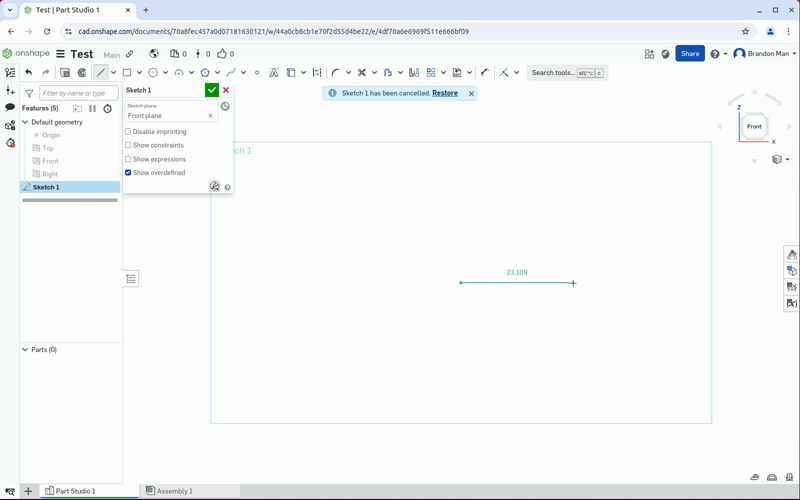
click(573, 282)
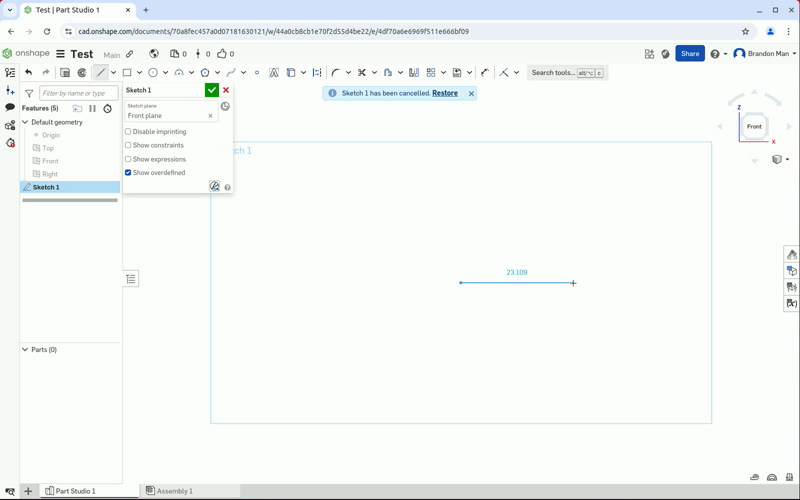
key_up(shift)
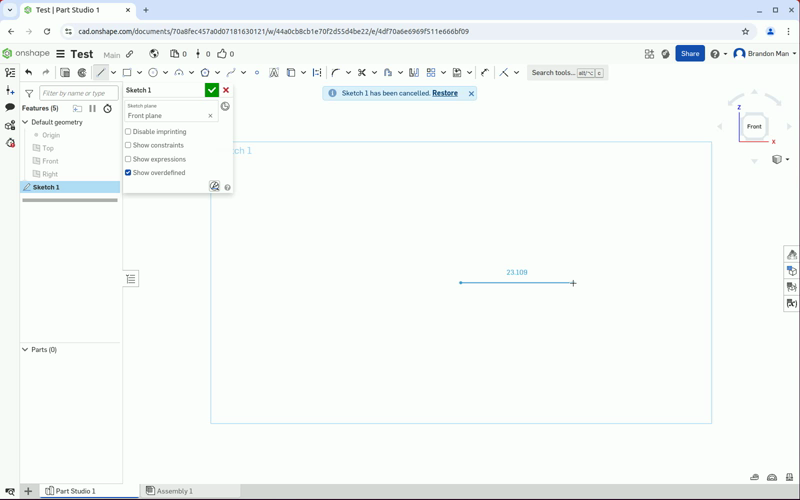
key_down(shift)
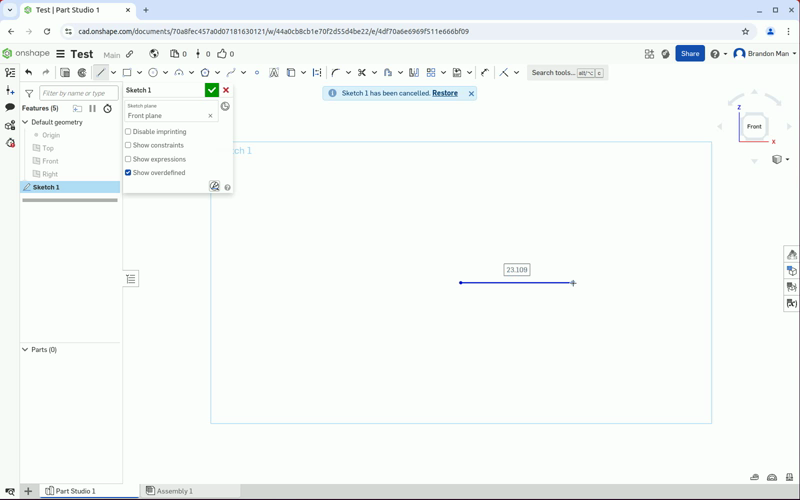
mouse_move(589, 282)
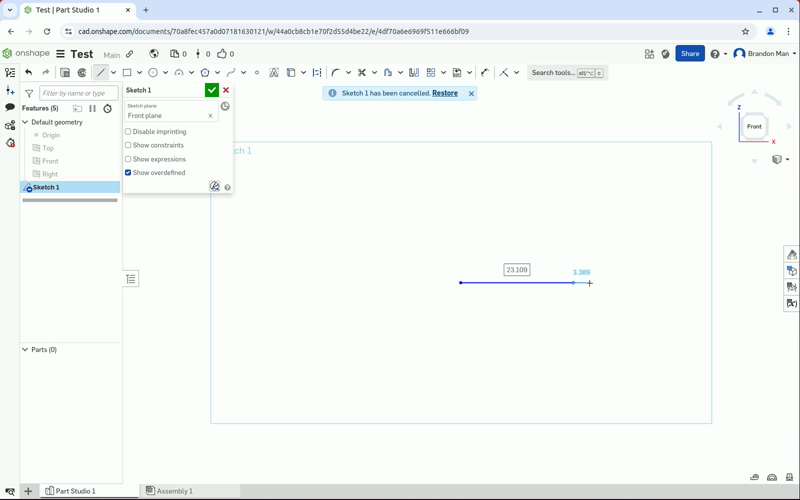
mouse_move(550, 242)
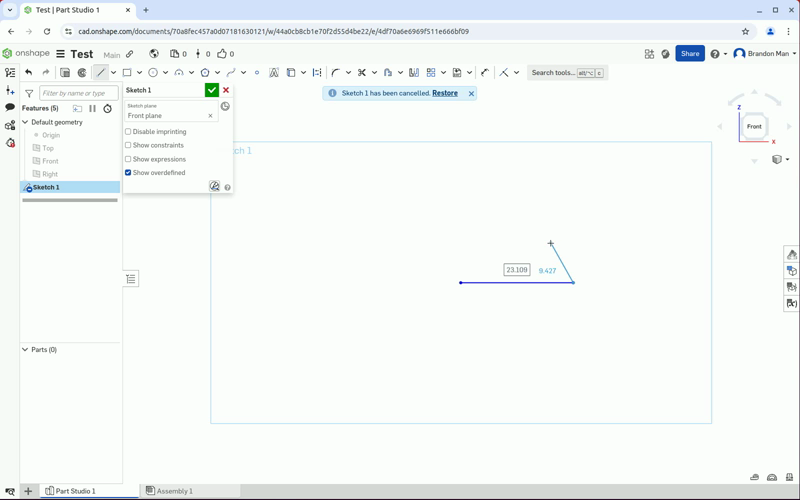
click(550, 242)
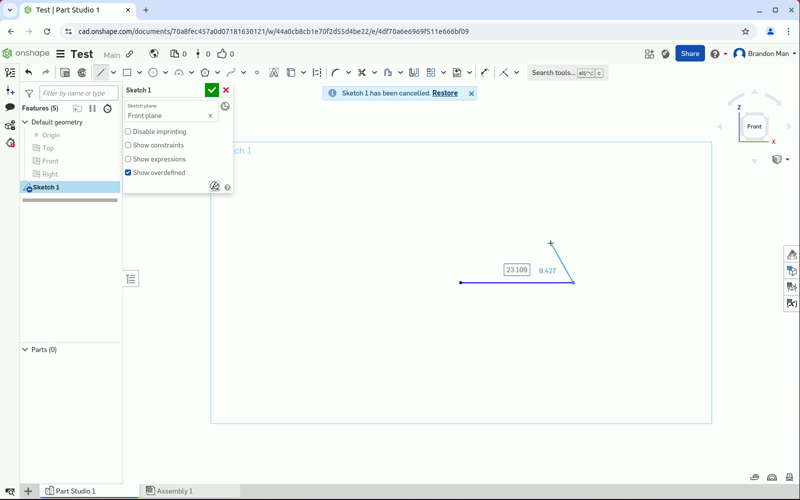
key_up(shift)
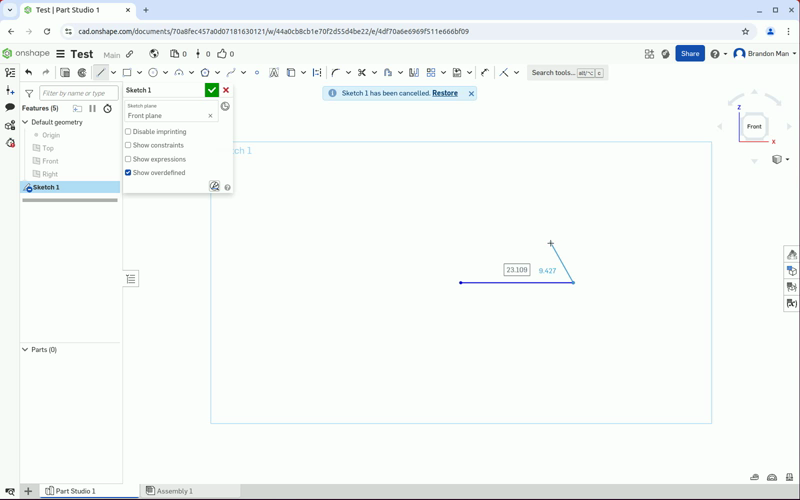
key_down(shift)
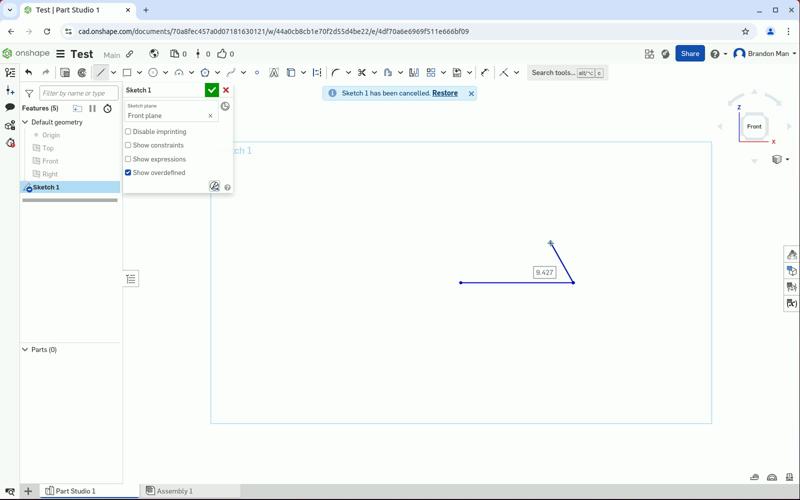
mouse_move(580, 242)
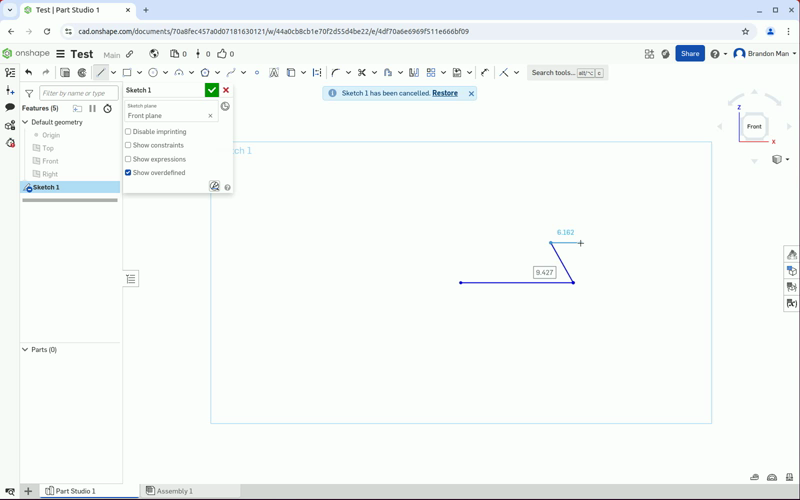
mouse_move(511, 221)
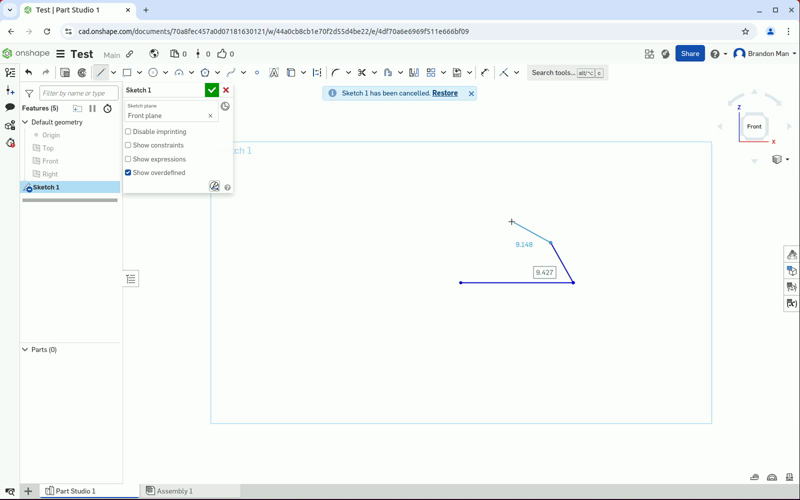
click(511, 221)
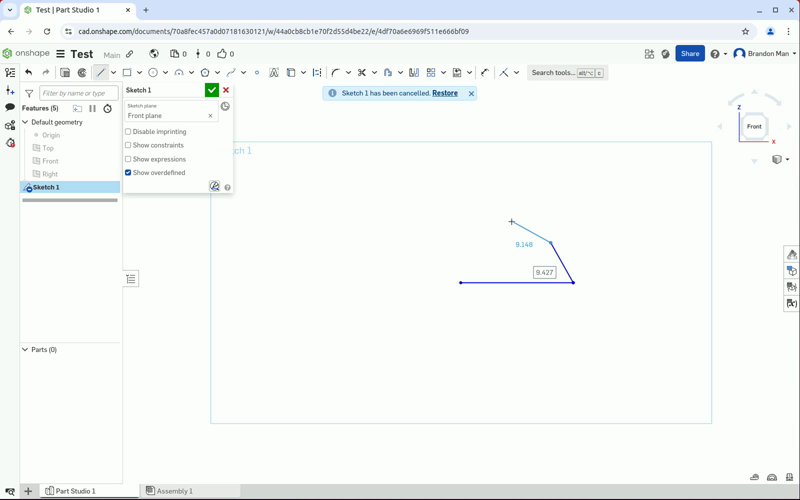
key_up(shift)
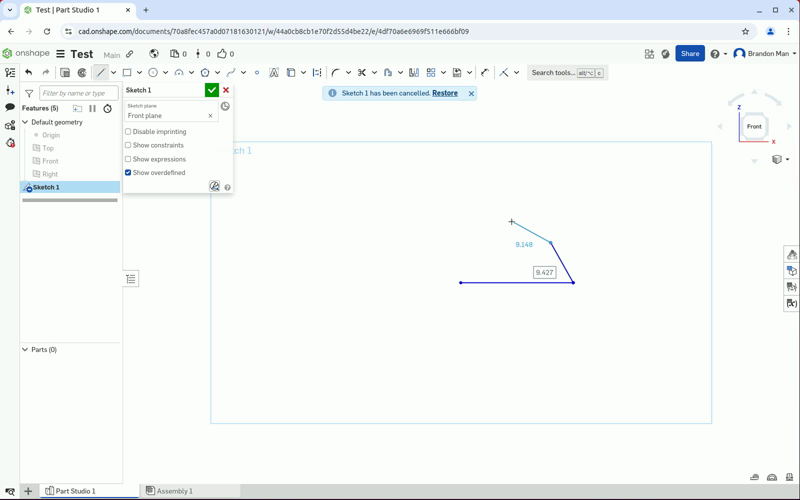
key_down(shift)
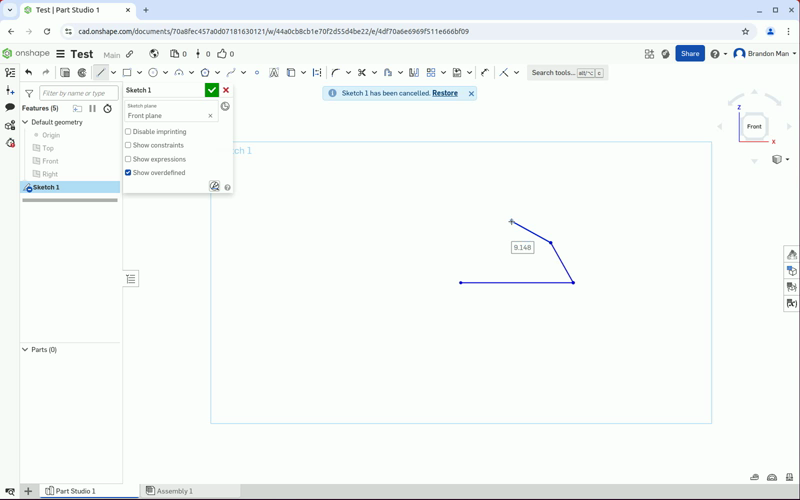
mouse_move(541, 221)
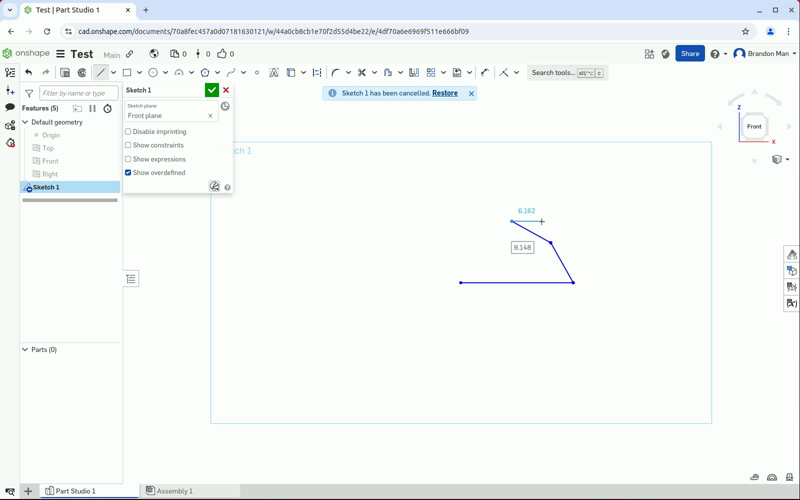
mouse_move(484, 221)
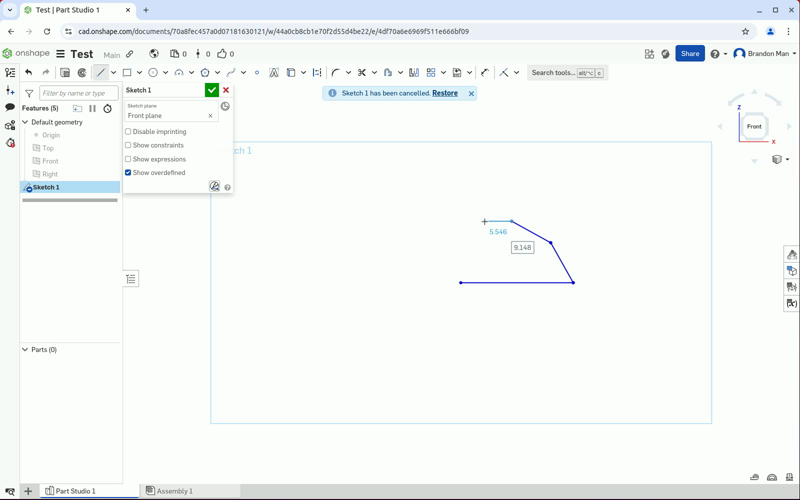
click(484, 221)
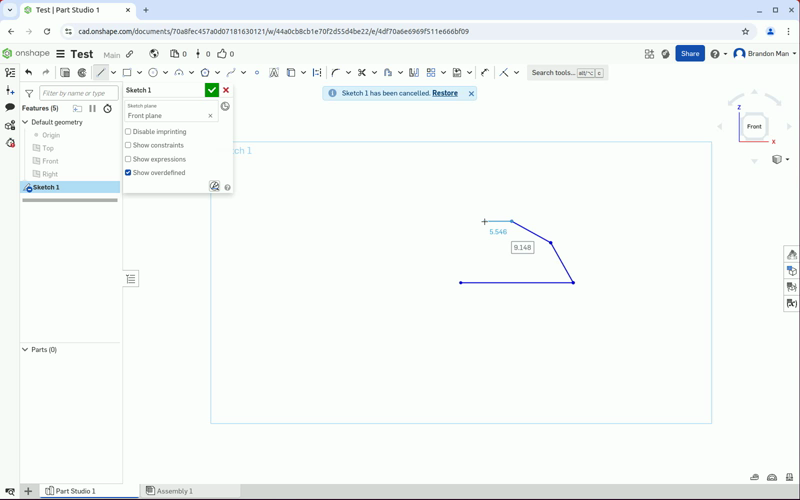
key_up(shift)
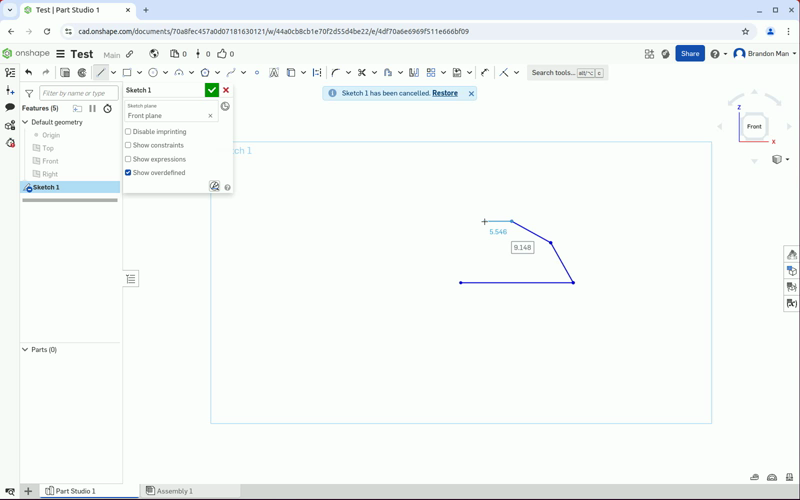
key_down(shift)
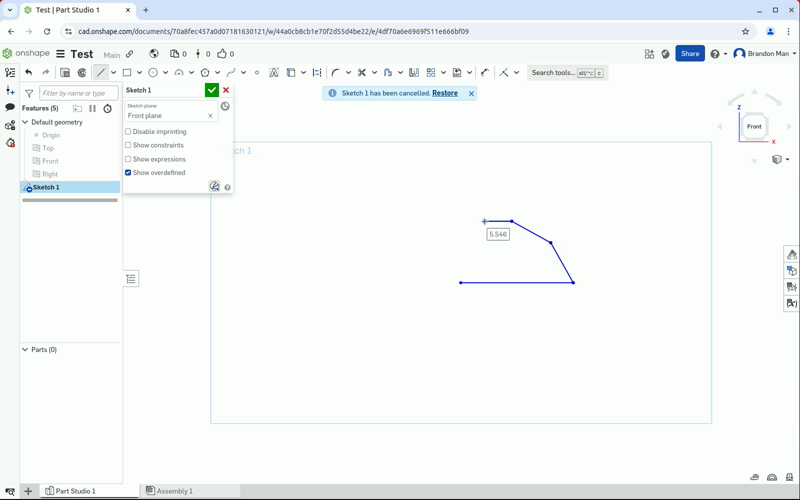
mouse_move(514, 221)
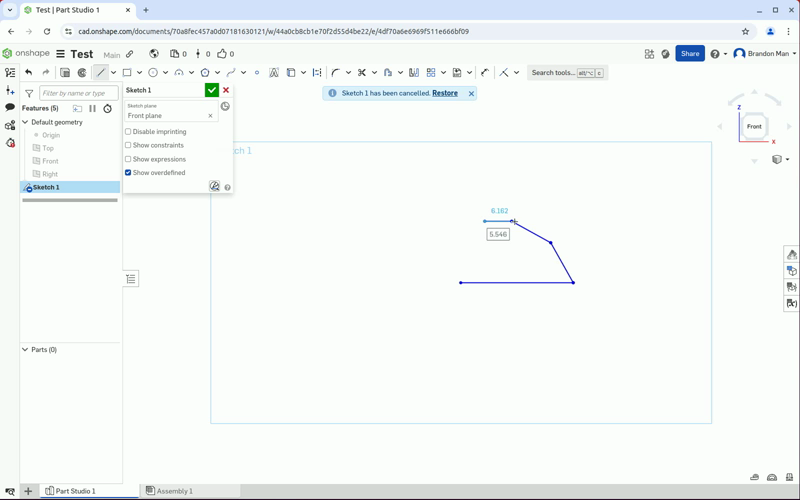
mouse_move(484, 236)
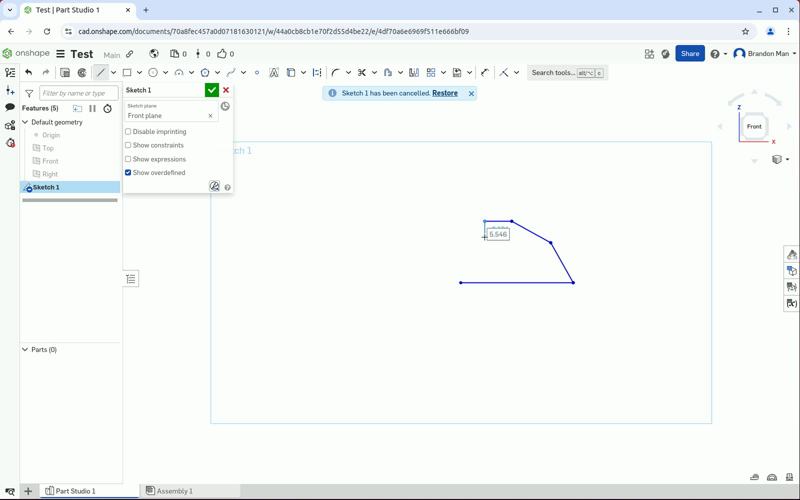
click(484, 236)
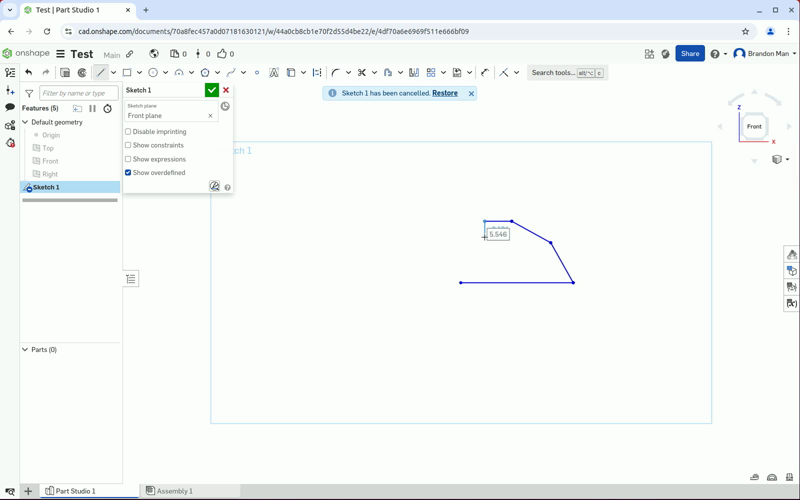
key_up(shift)
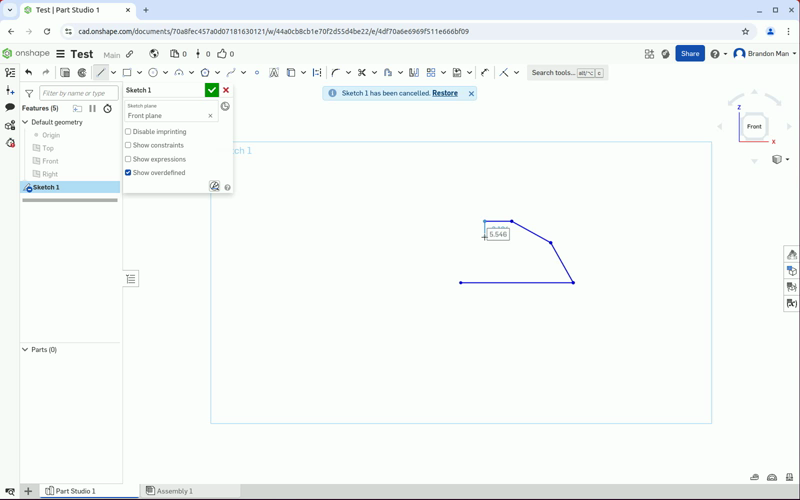
key_down(shift)
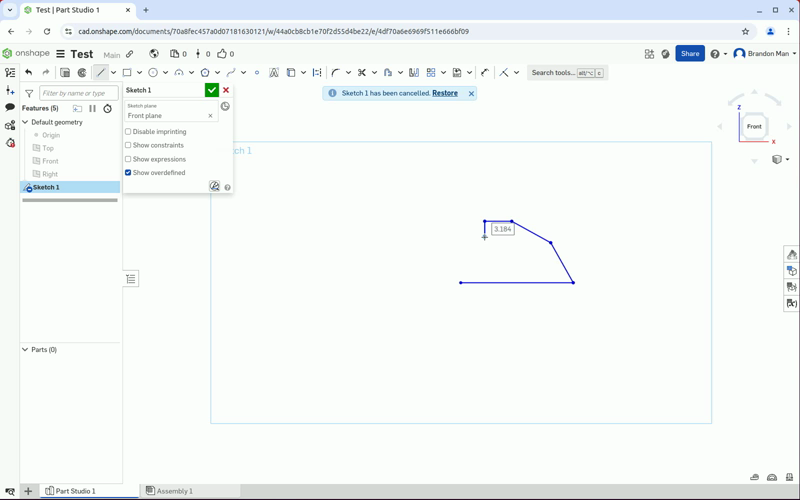
mouse_move(514, 236)
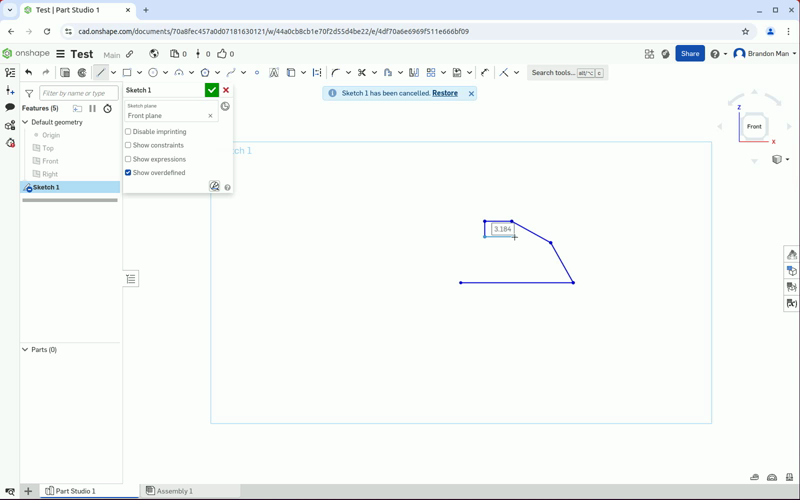
mouse_move(460, 236)
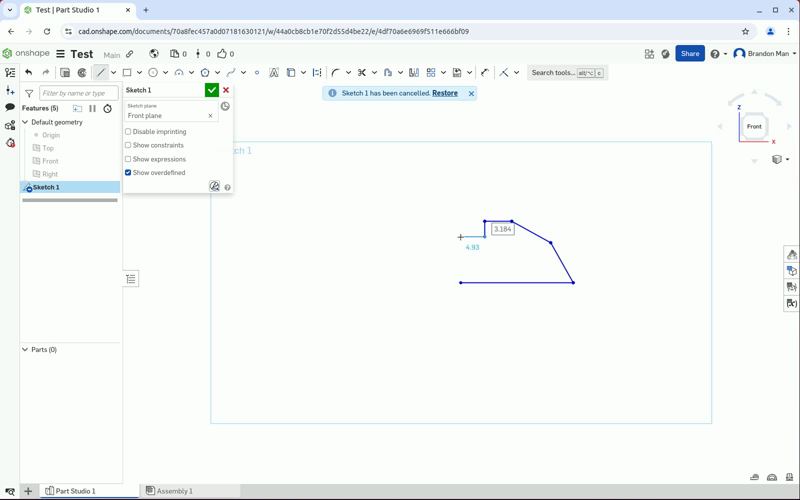
click(460, 236)
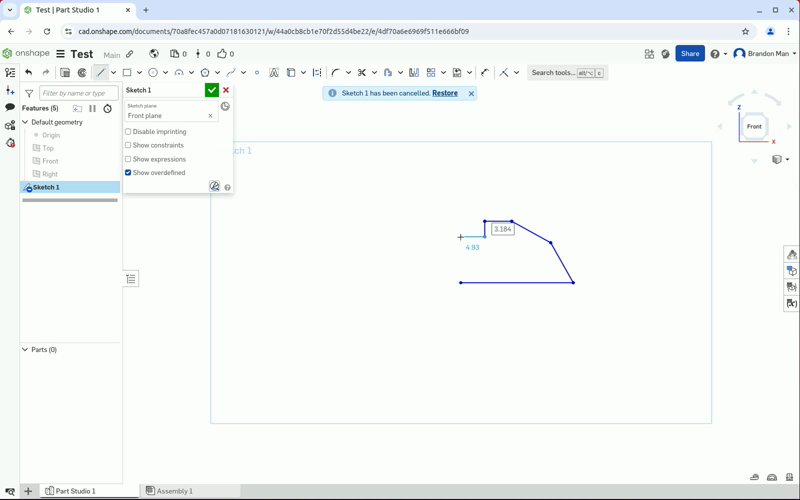
key_up(shift)
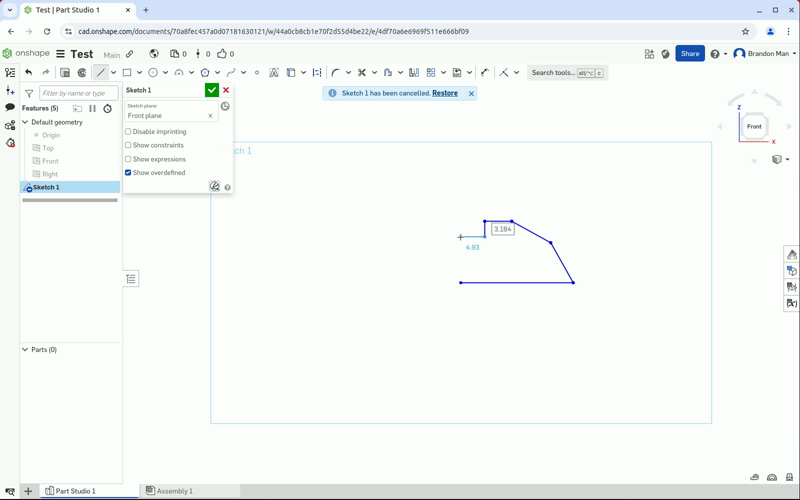
mouse_move(490, 236)
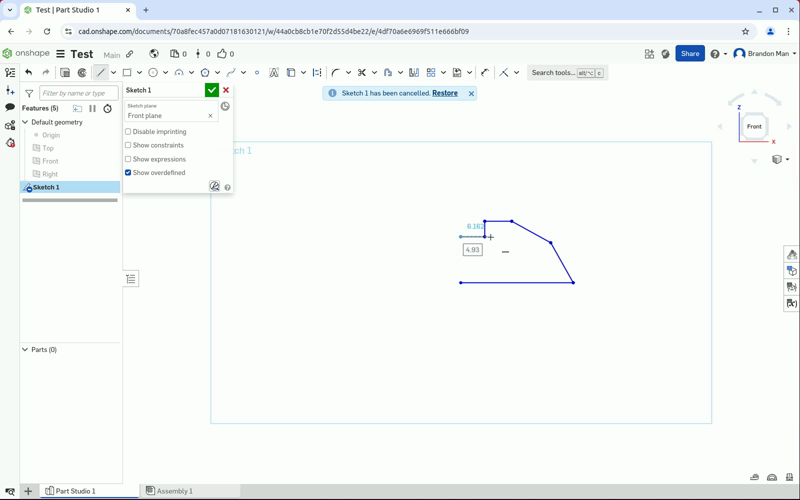
key_down(shift)
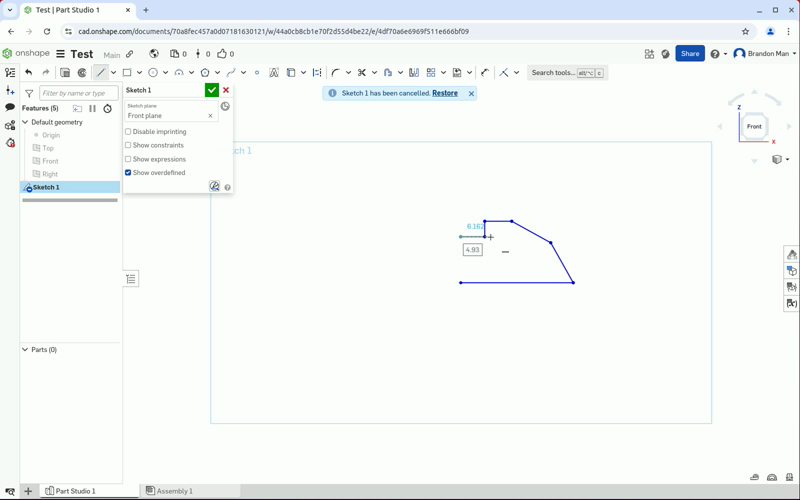
mouse_move(460, 282)
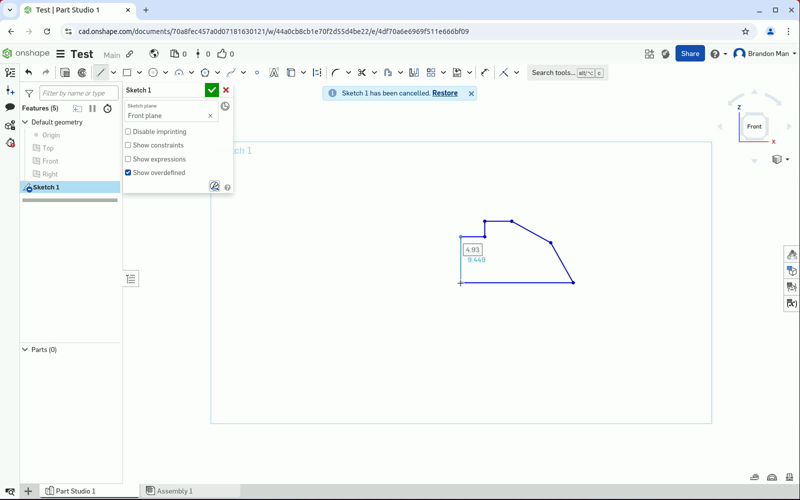
key_up(shift)
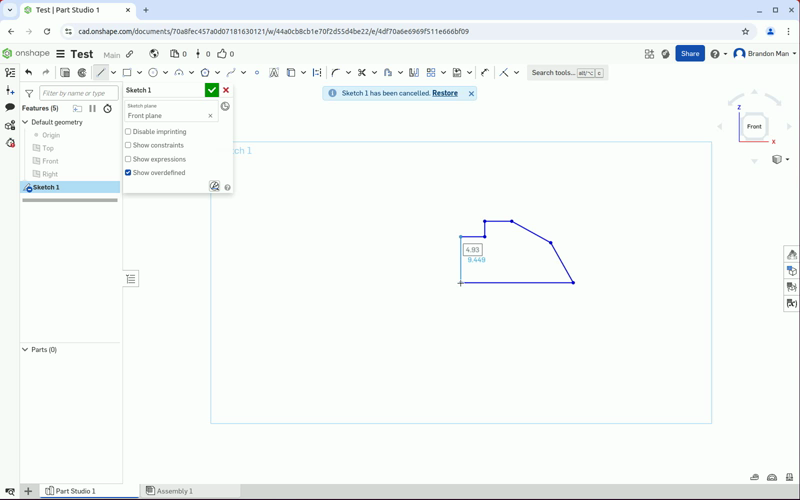
click(460, 282)
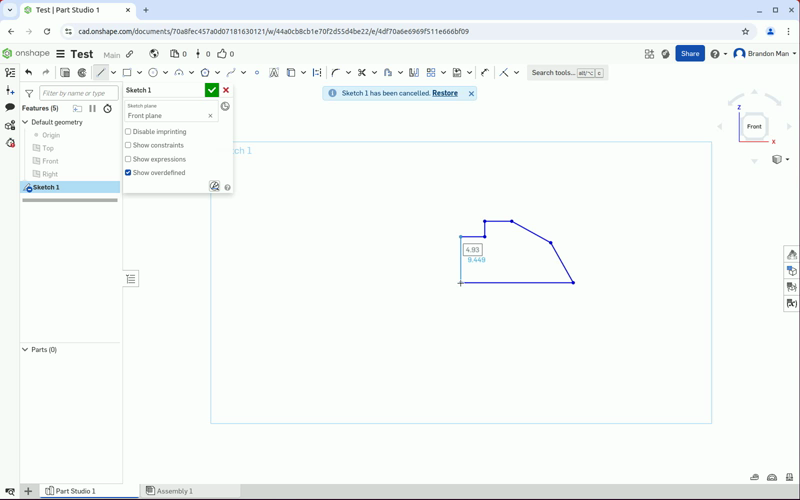
key(esc)
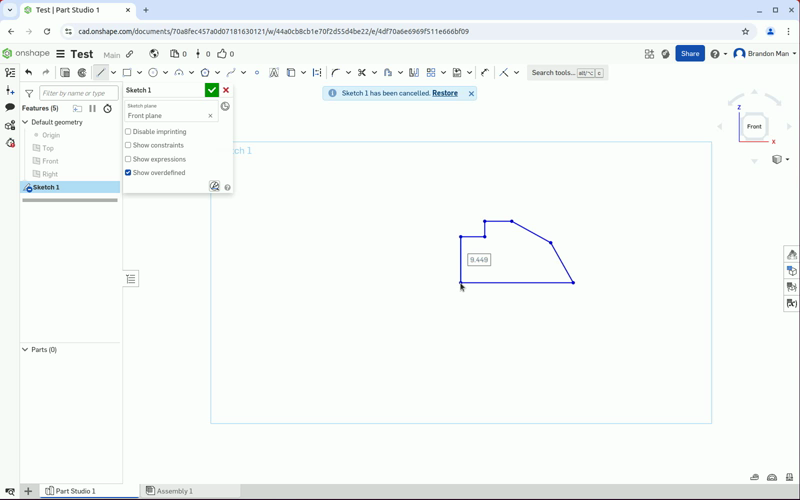
mouse_move(498, 225)
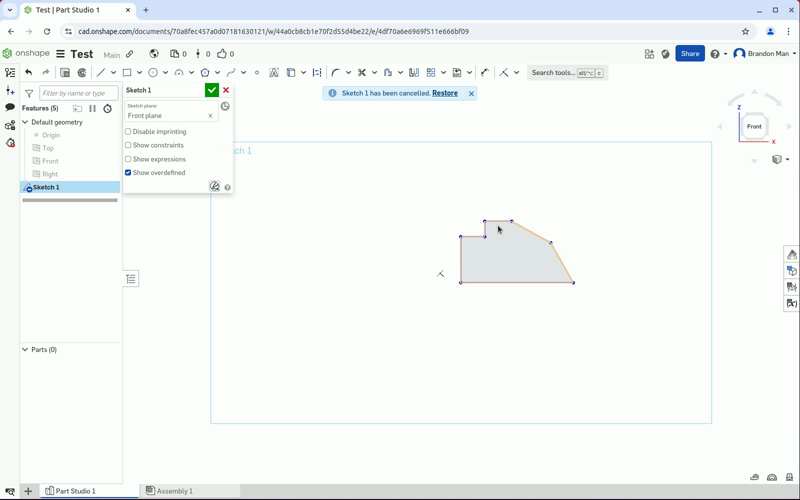
click(498, 225)
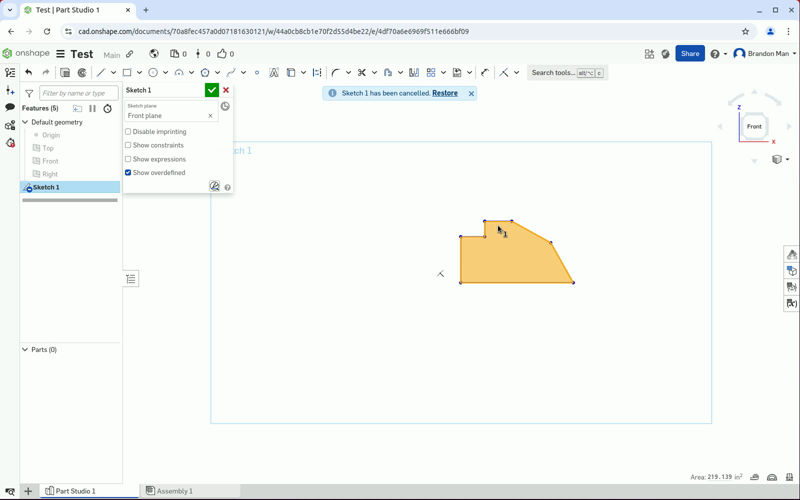
mouse_move(73, 352)
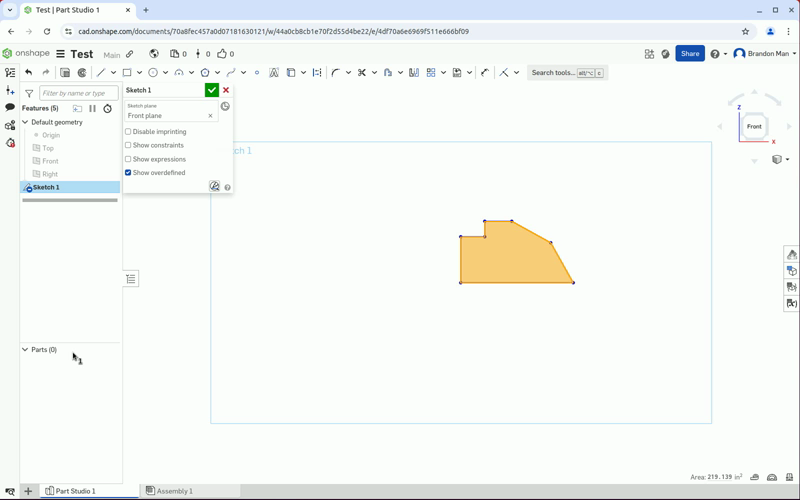
key(shift+y)
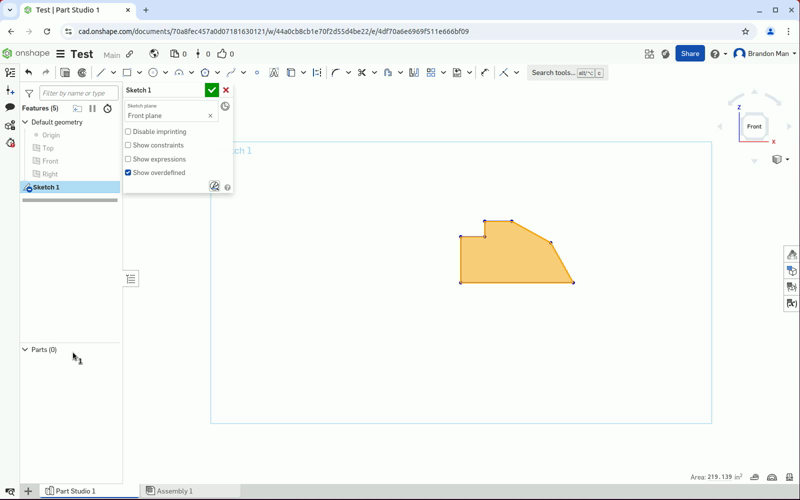
key(shift+e)
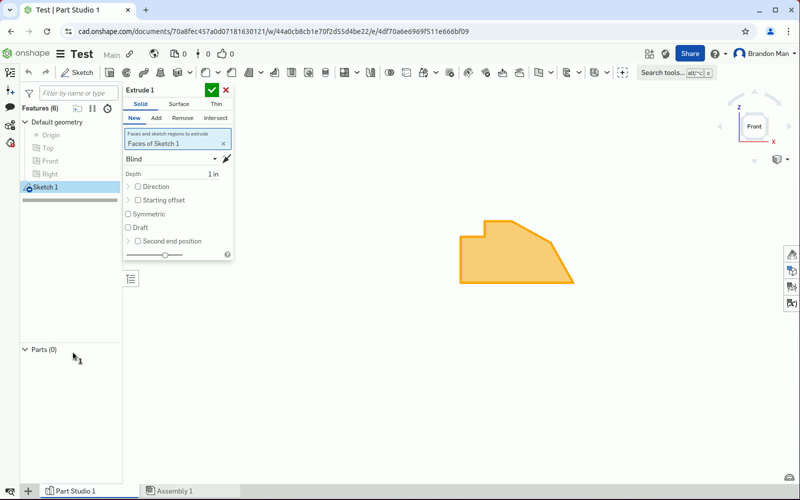
mouse_move(143, 106)
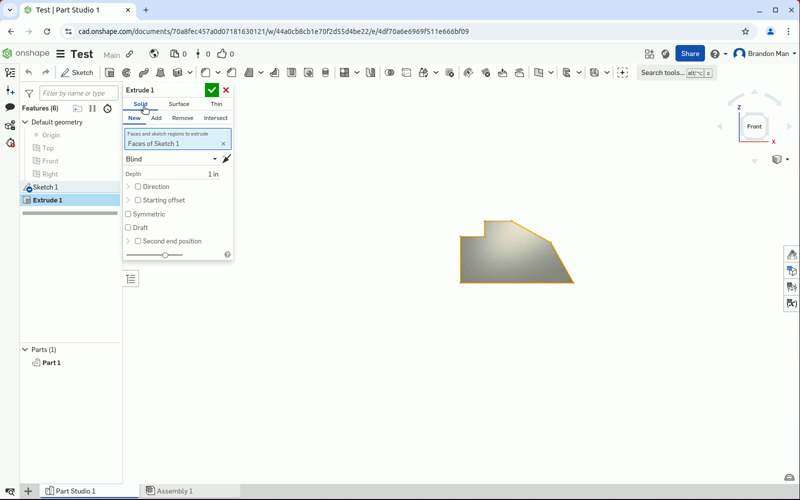
click(143, 106)
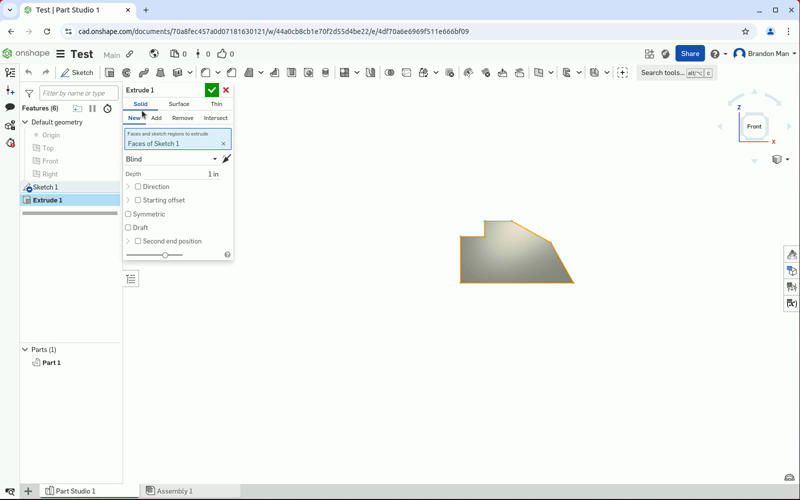
mouse_move(137, 120)
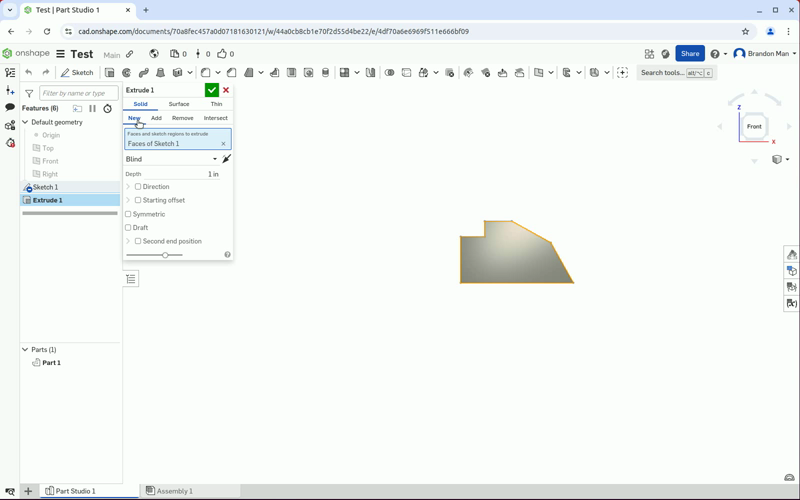
click(137, 120)
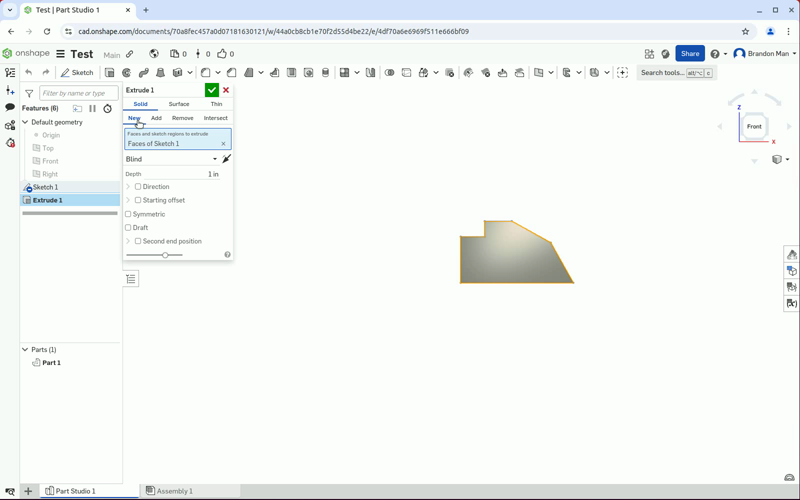
key(tab, 4)
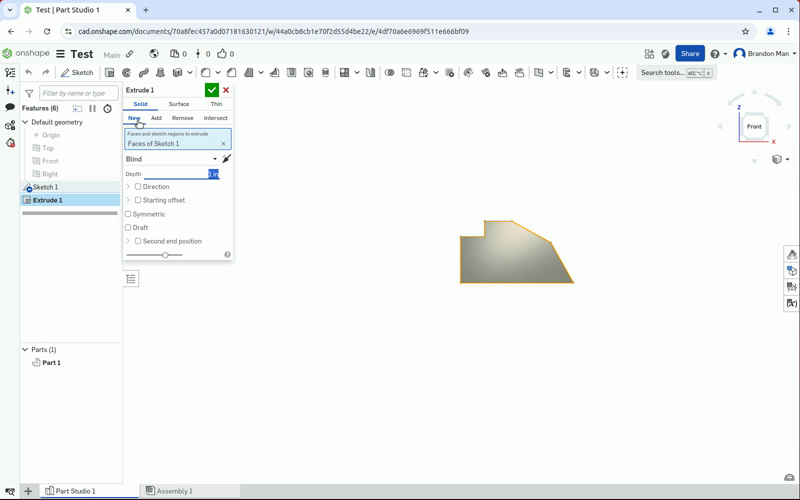
text(9.628)
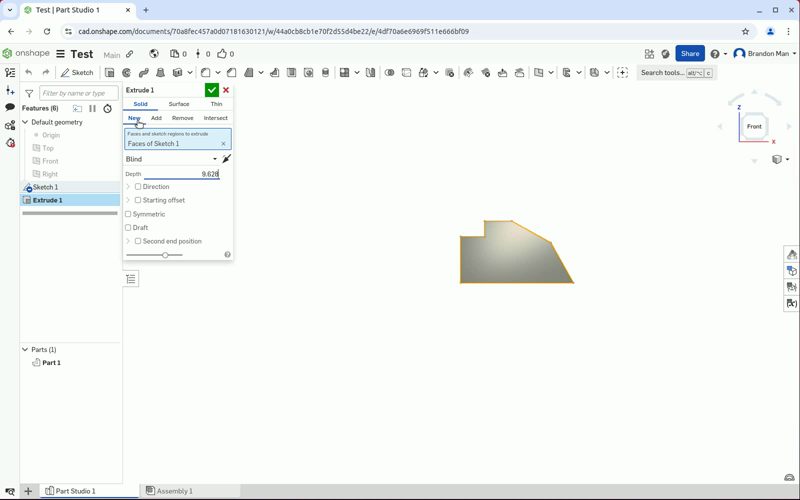
key(enter)
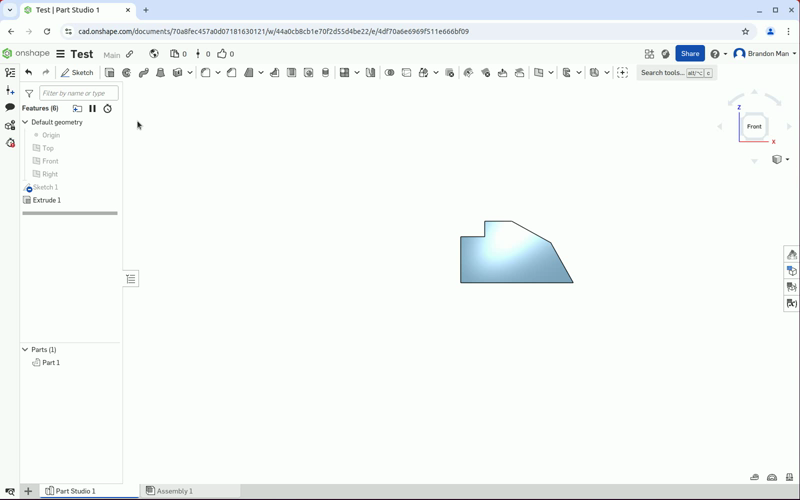
key(shift+h)
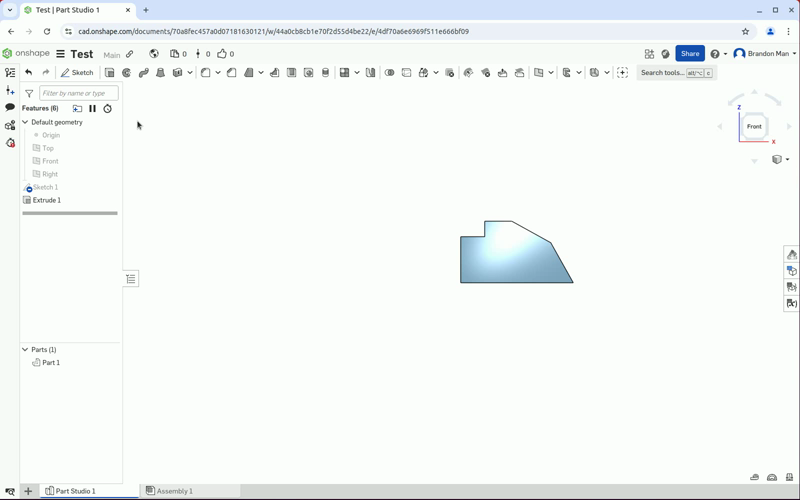
key(shift+h)
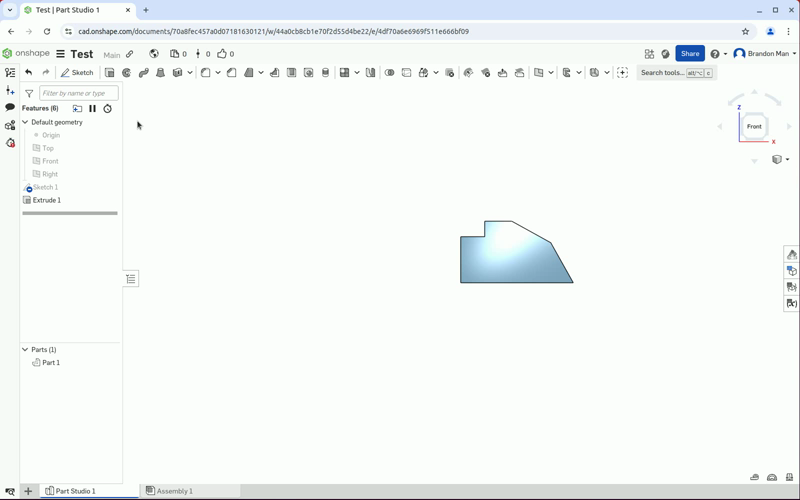
mouse_move(73, 189)
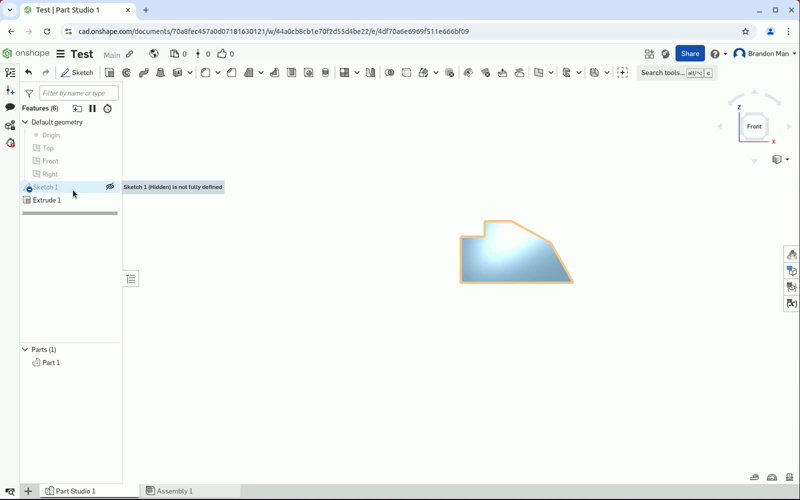
click(73, 189)
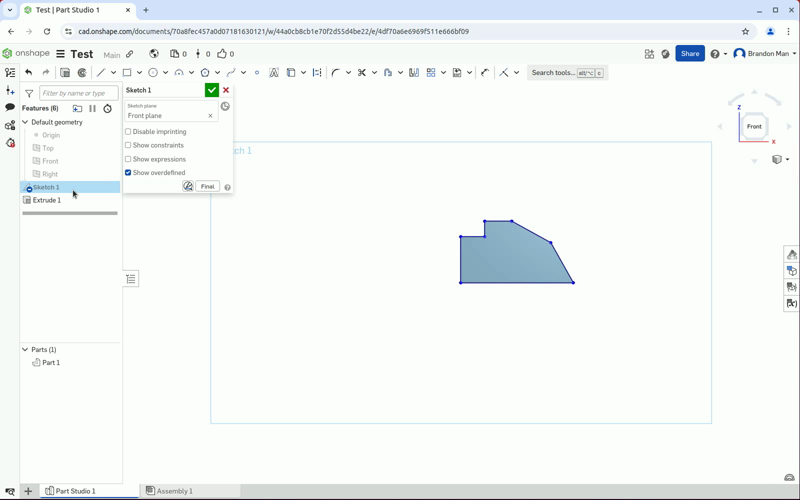
mouse_move(229, 92)
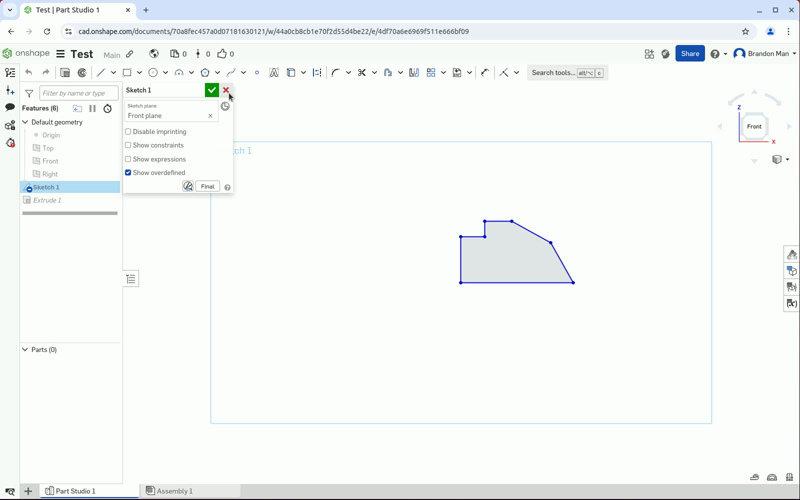
click(229, 92)
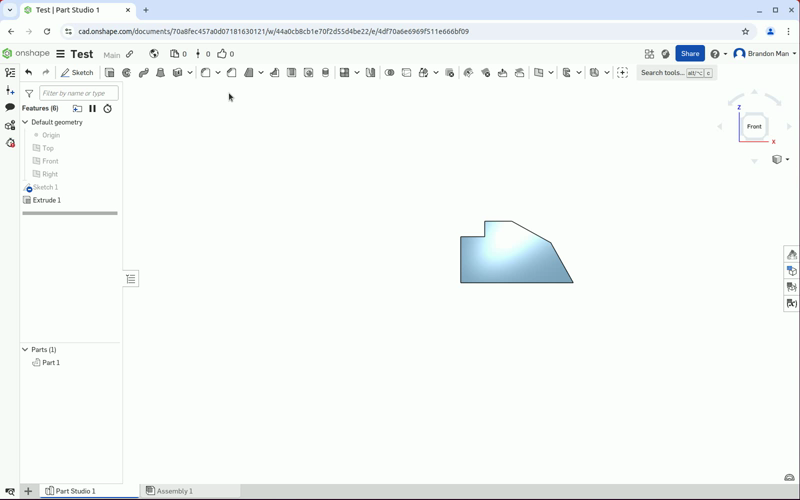
mouse_move(73, 352)
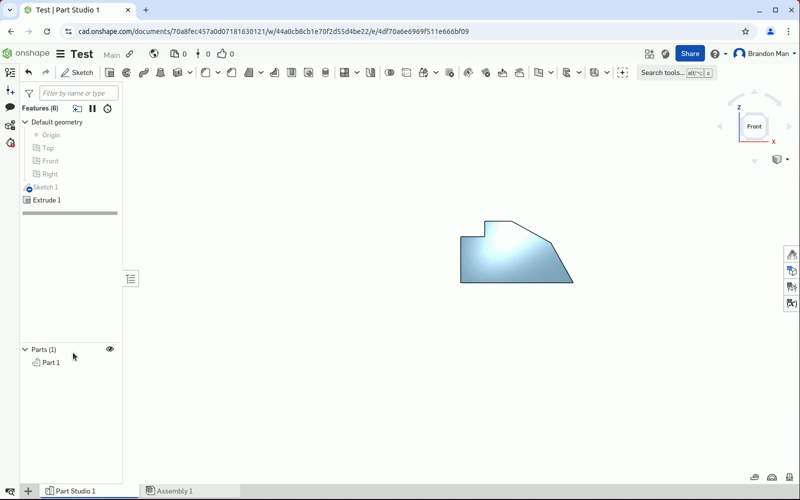
key(y)
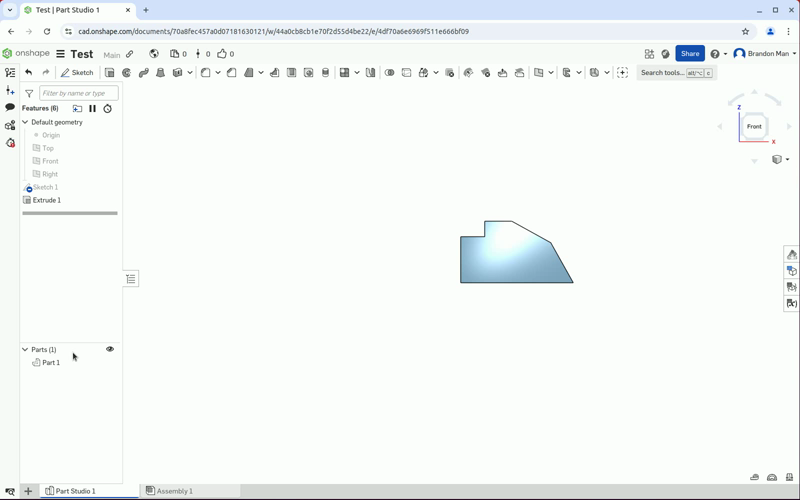
key(shift+p)
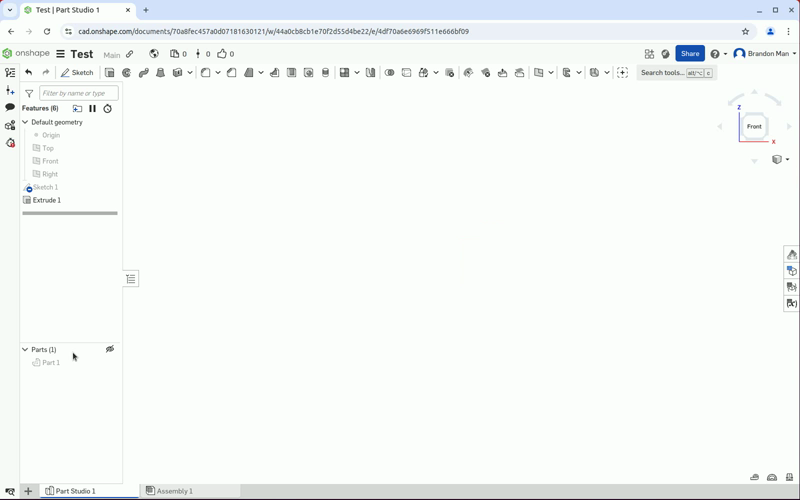
key(space)
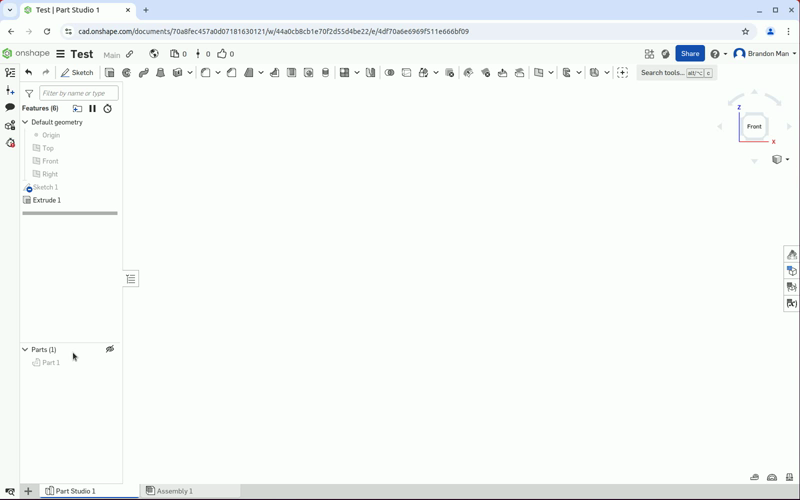
key_down(shift)
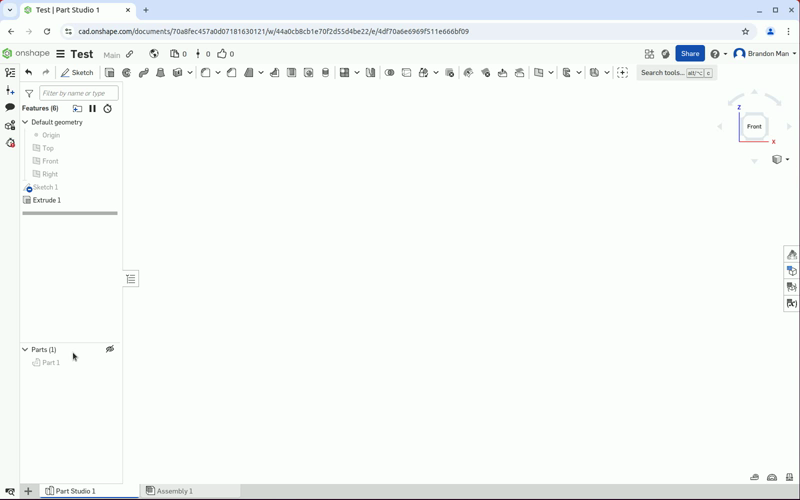
key(left)
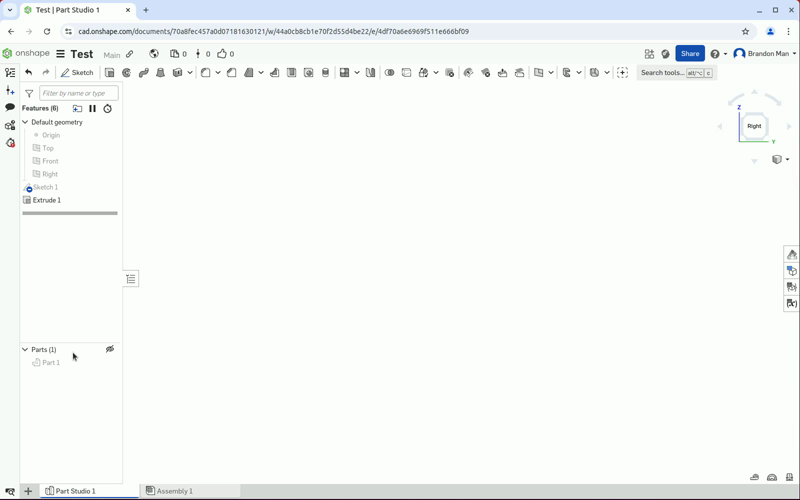
key_up(shift)
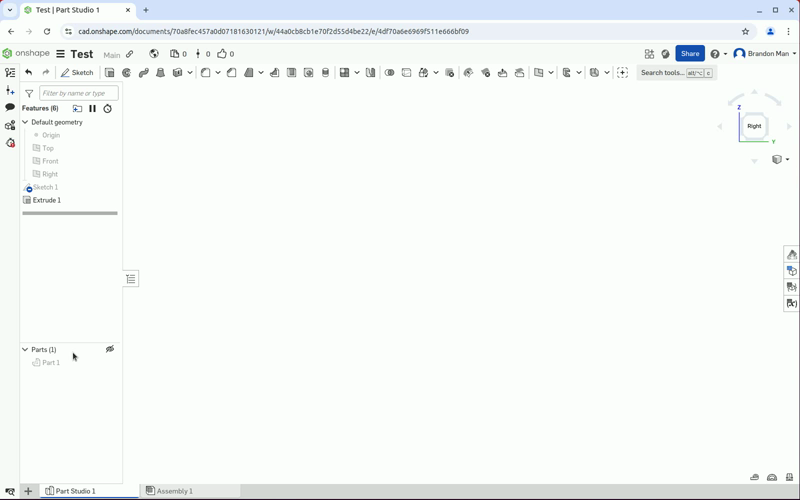
mouse_move(73, 352)
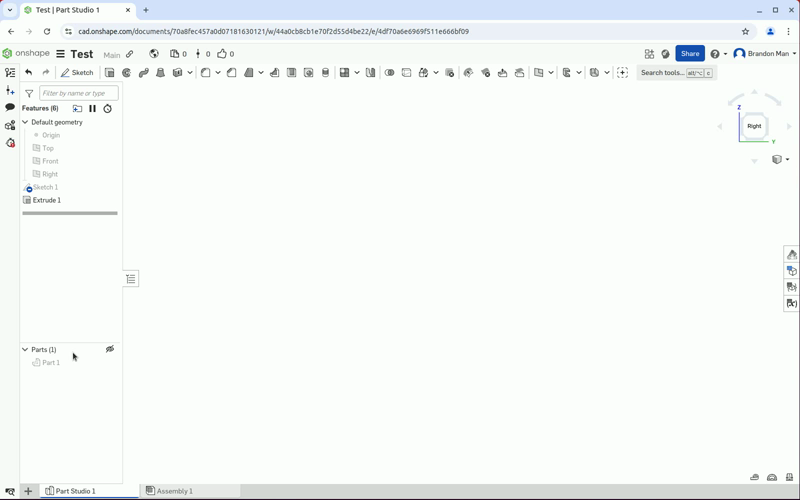
key(shift+y)
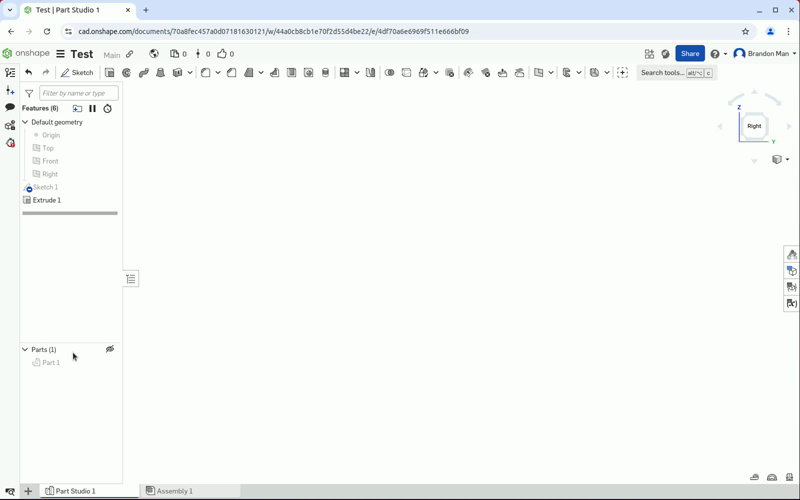
key(shift+s)
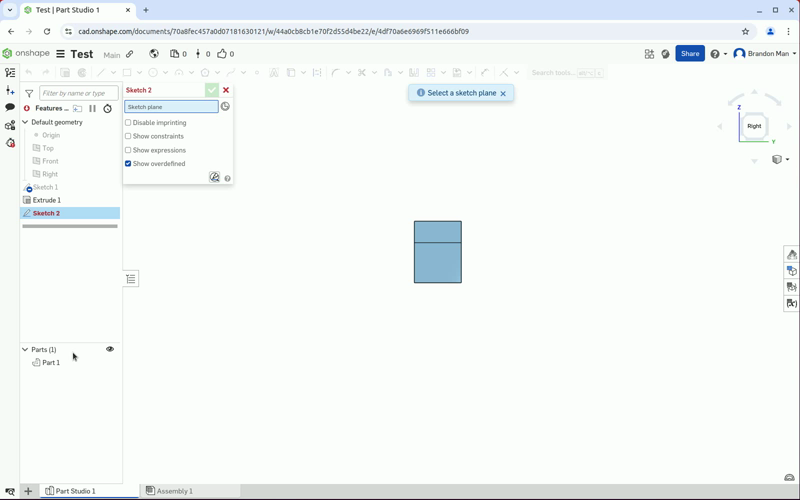
mouse_move(73, 176)
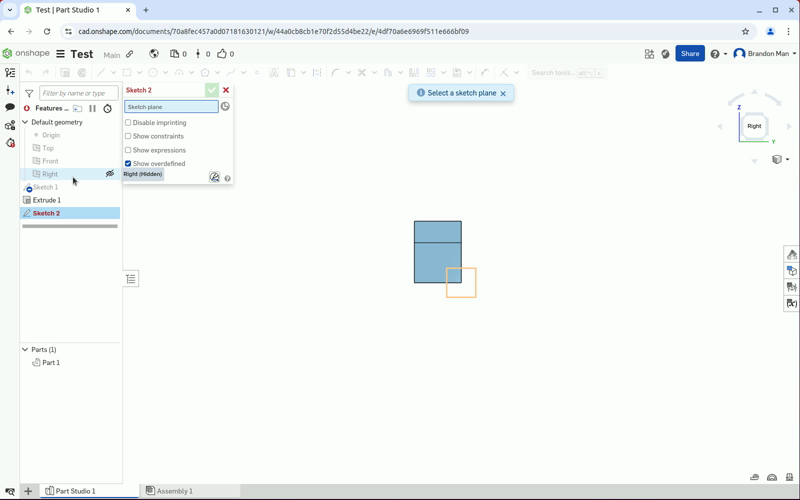
click(73, 176)
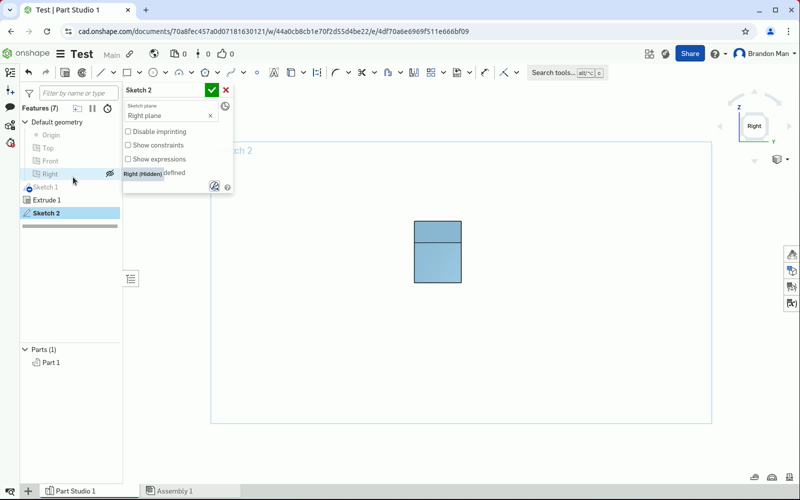
mouse_move(73, 352)
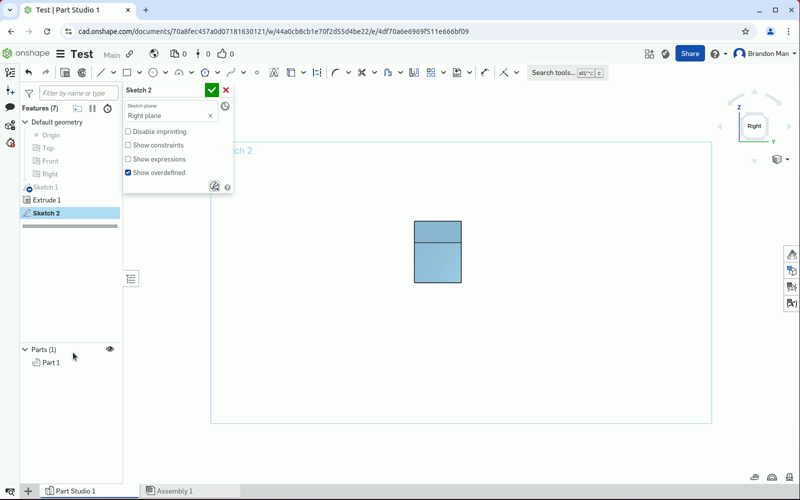
key(y)
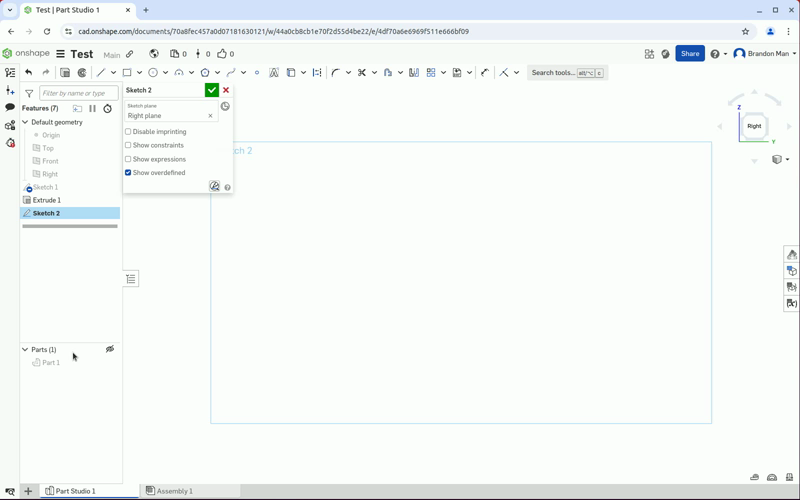
key(l)
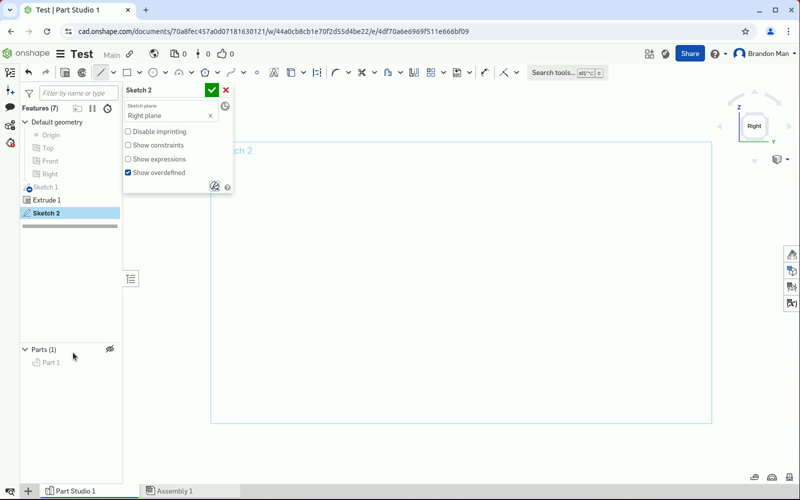
key_down(shift)
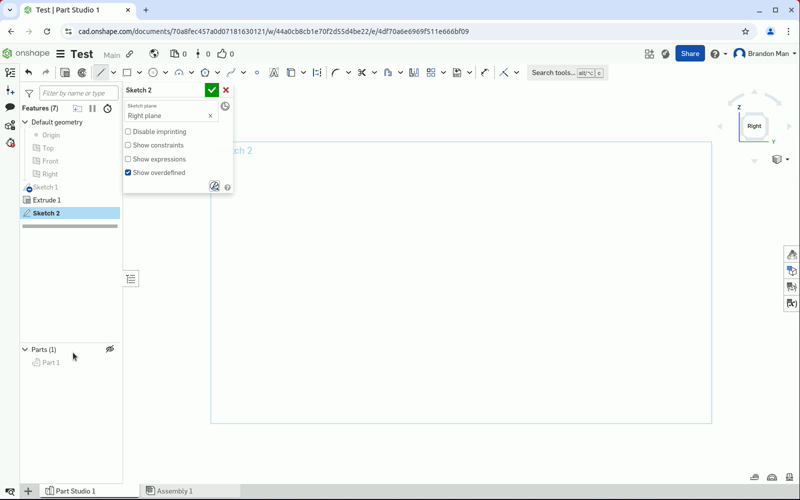
mouse_move(422, 236)
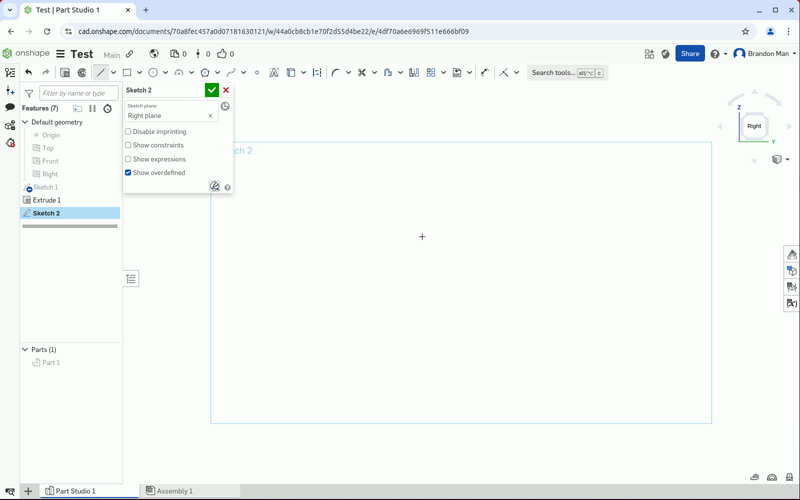
click(422, 236)
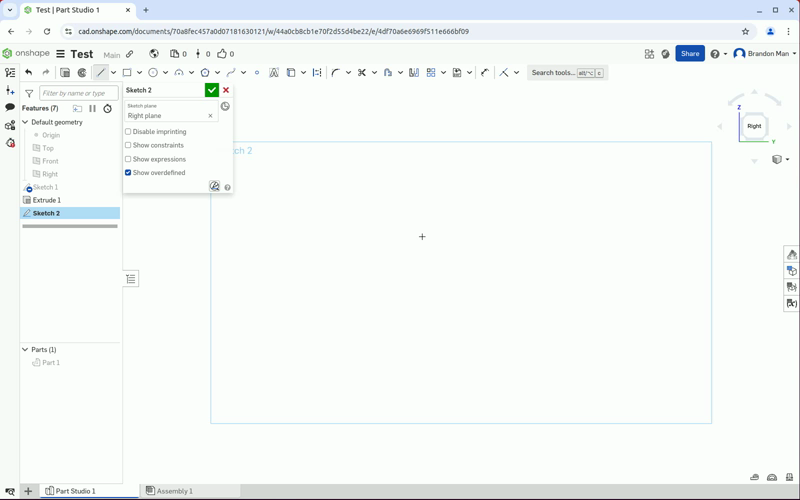
key_up(shift)
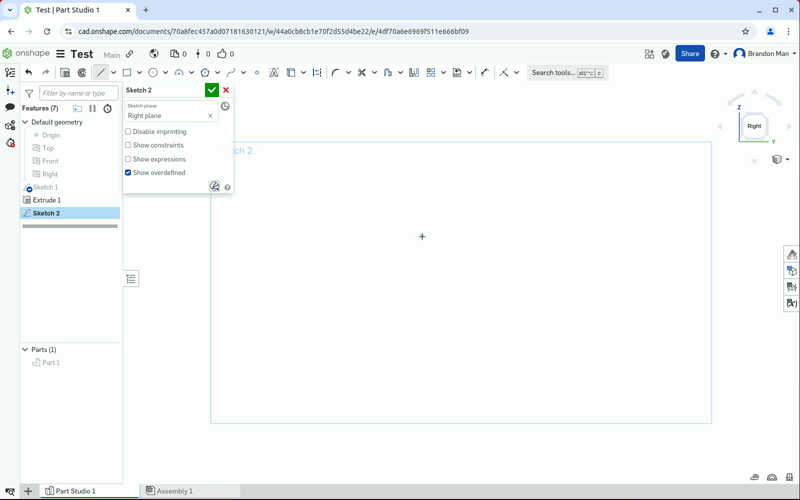
key_down(shift)
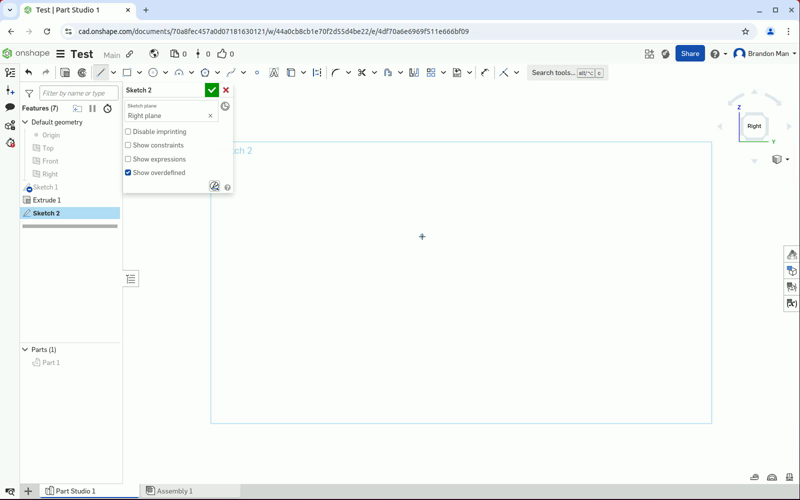
mouse_move(452, 236)
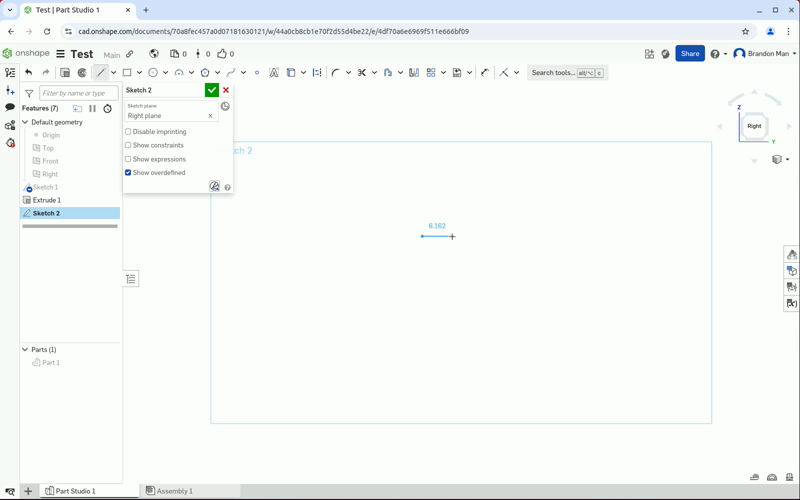
mouse_move(454, 236)
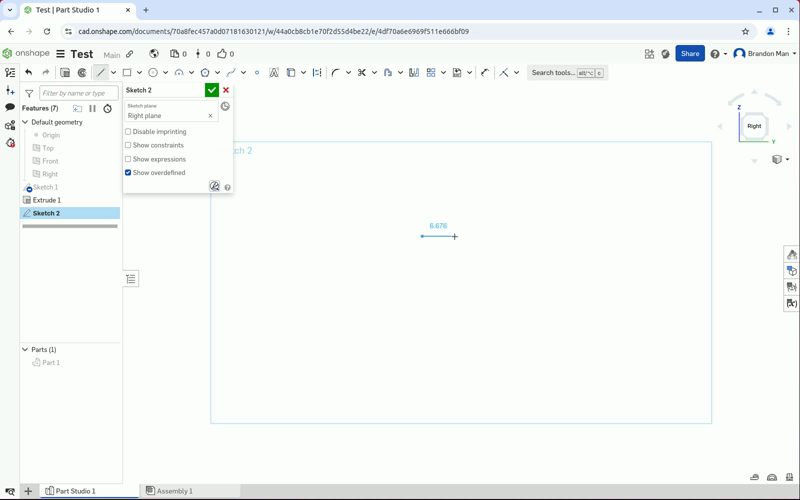
click(454, 236)
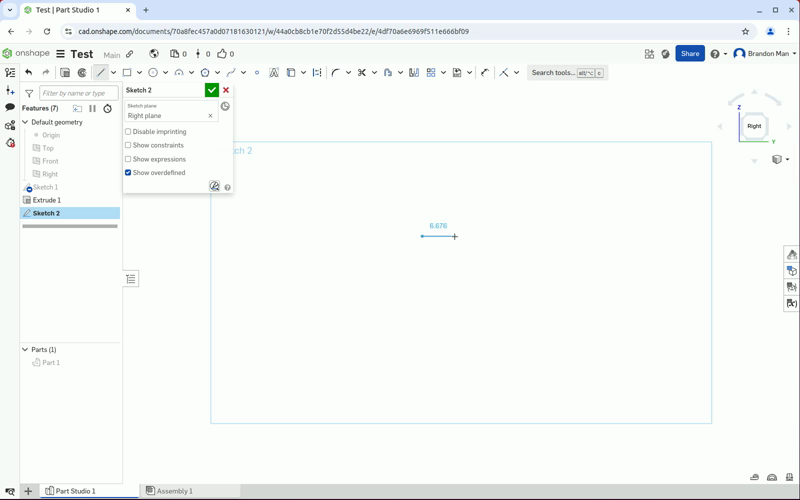
key_up(shift)
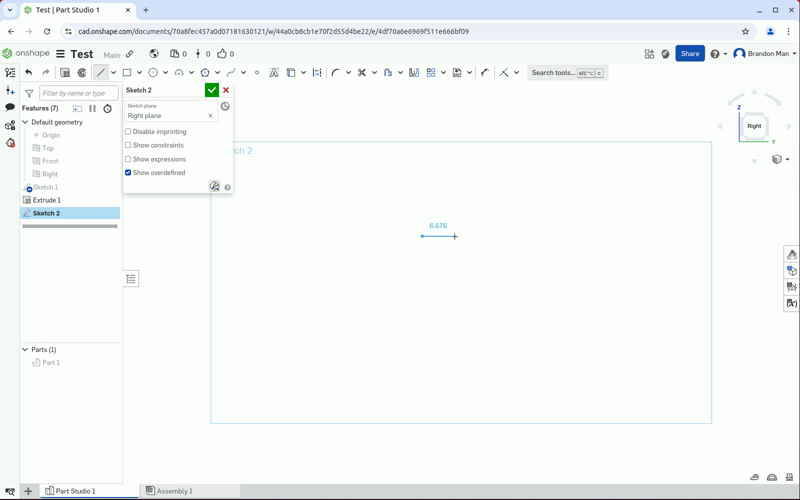
key_down(shift)
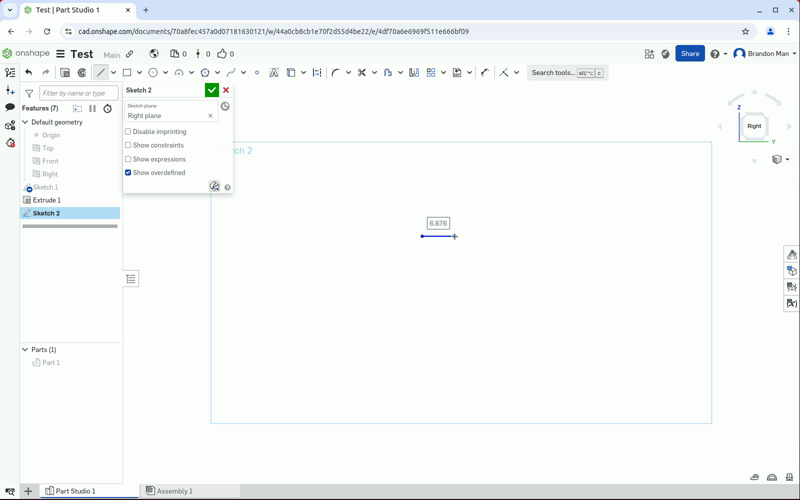
mouse_move(484, 236)
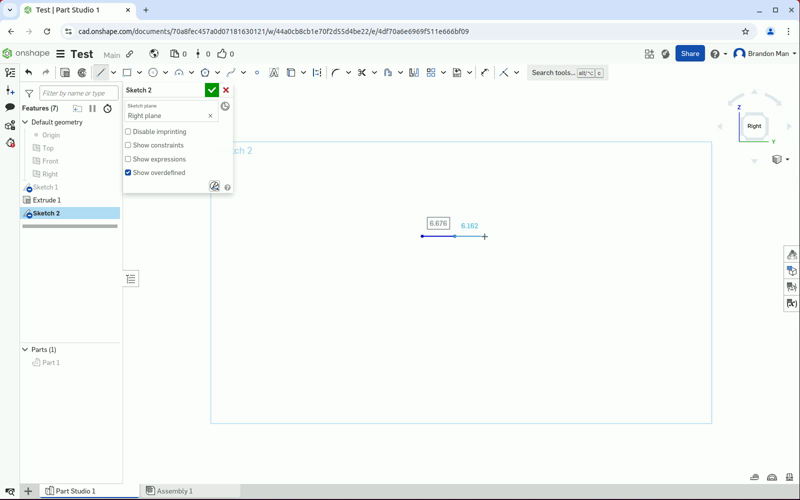
mouse_move(454, 211)
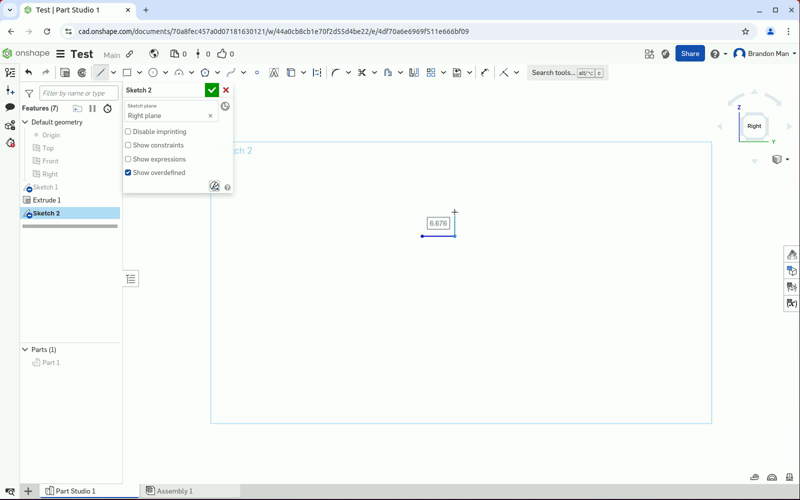
click(454, 211)
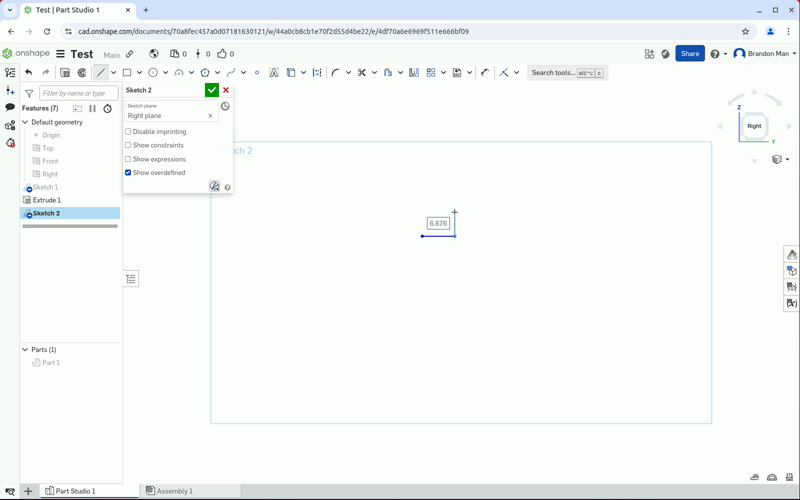
key_up(shift)
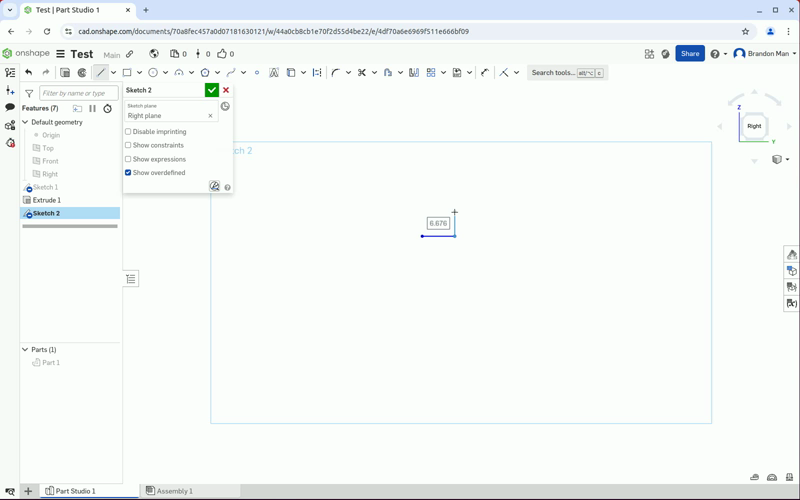
key_down(shift)
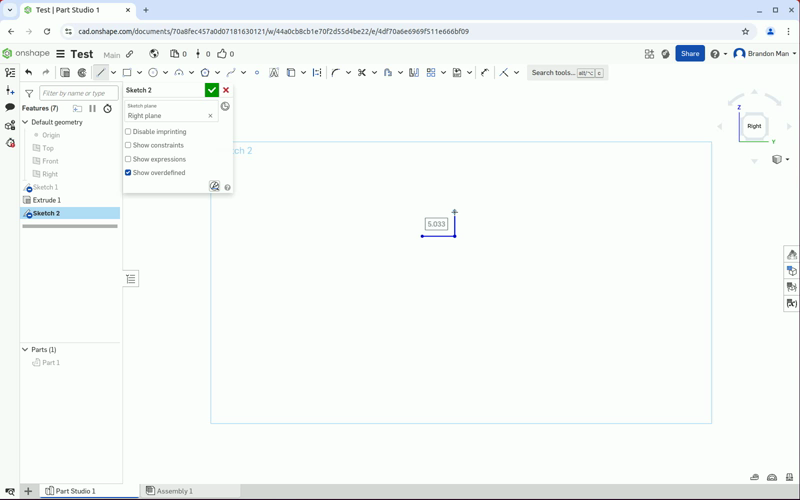
mouse_move(484, 211)
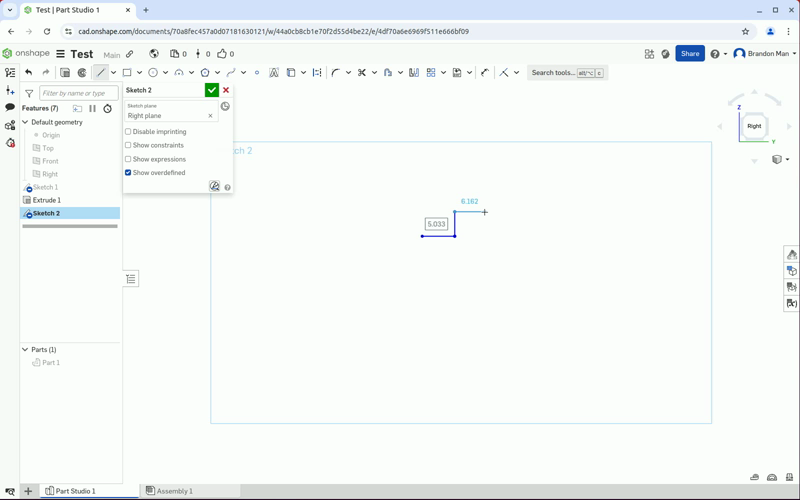
mouse_move(422, 211)
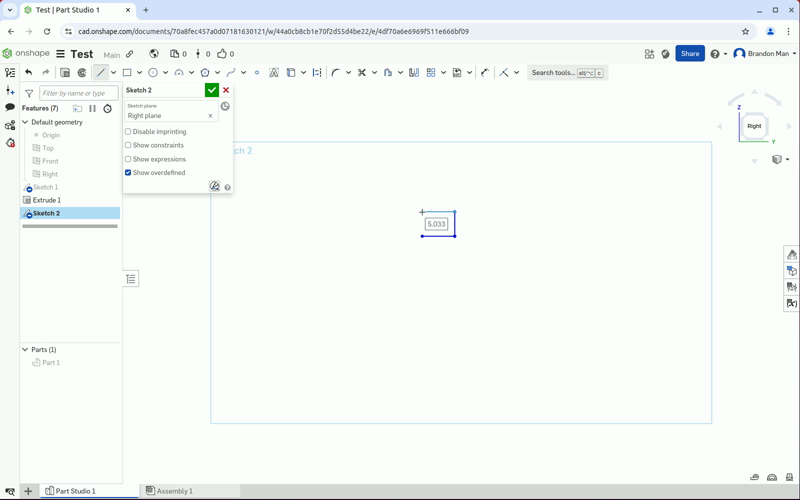
click(422, 211)
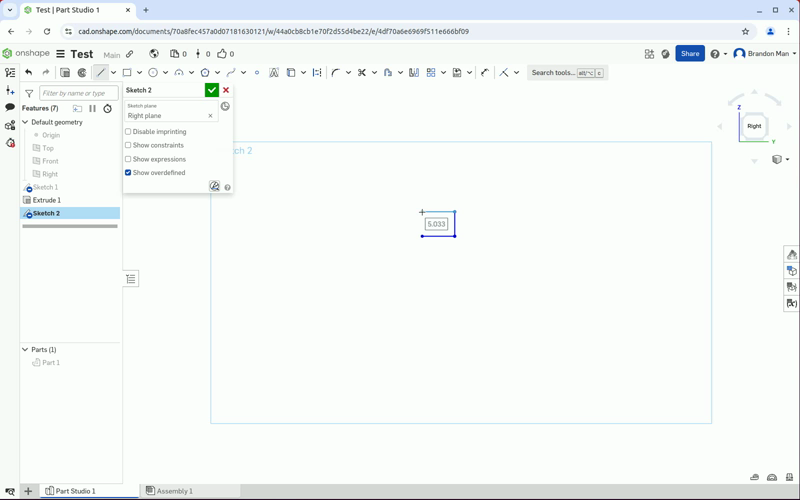
key_up(shift)
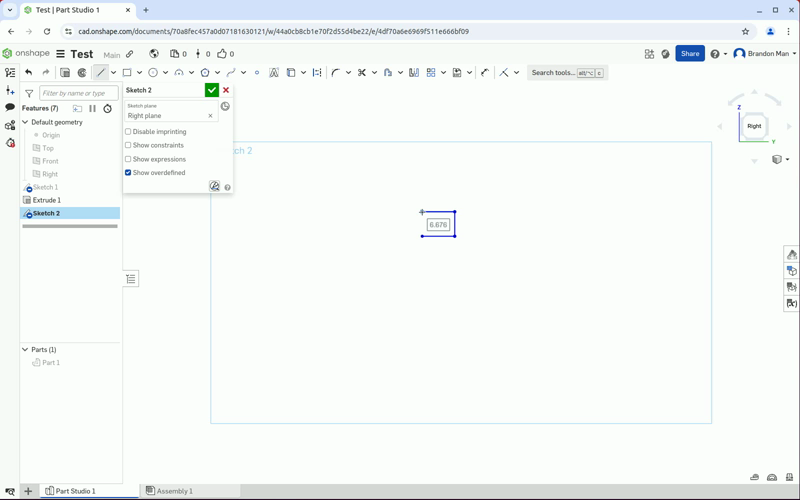
mouse_move(452, 211)
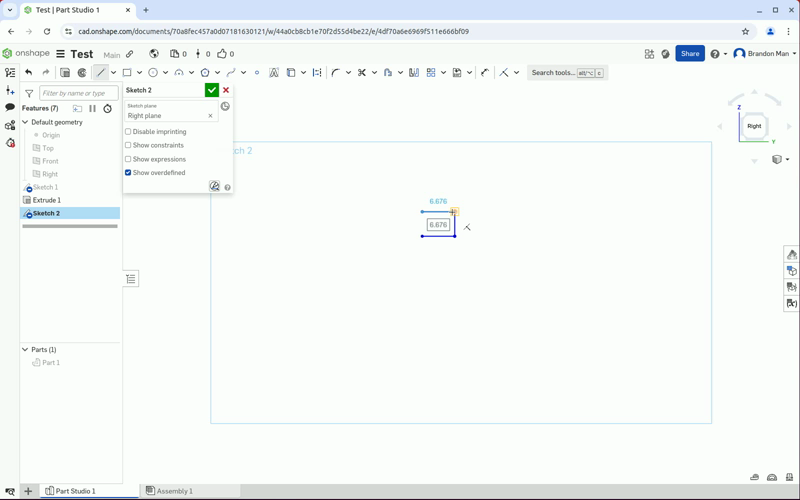
key_down(shift)
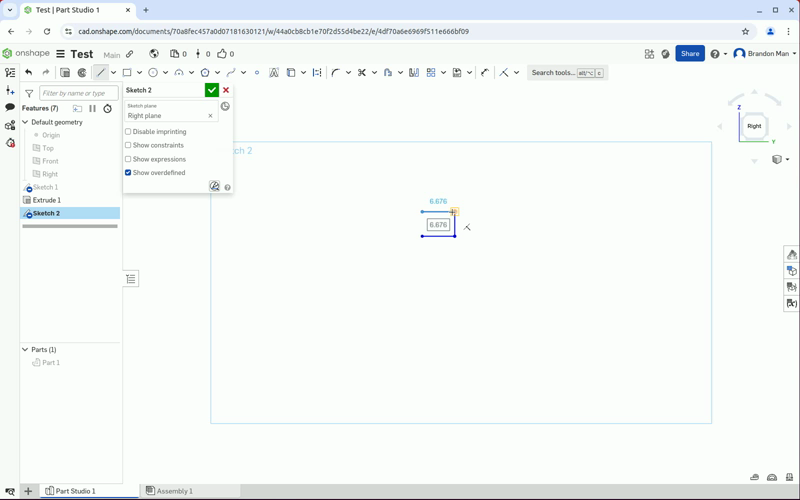
mouse_move(422, 236)
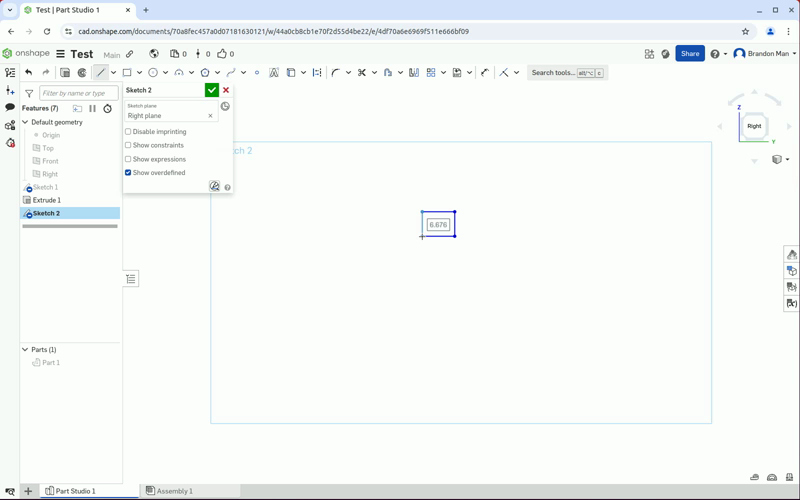
key_up(shift)
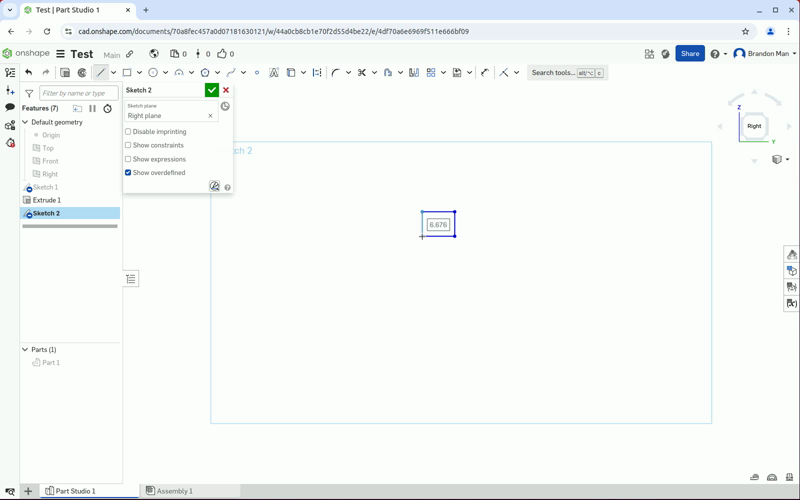
click(422, 236)
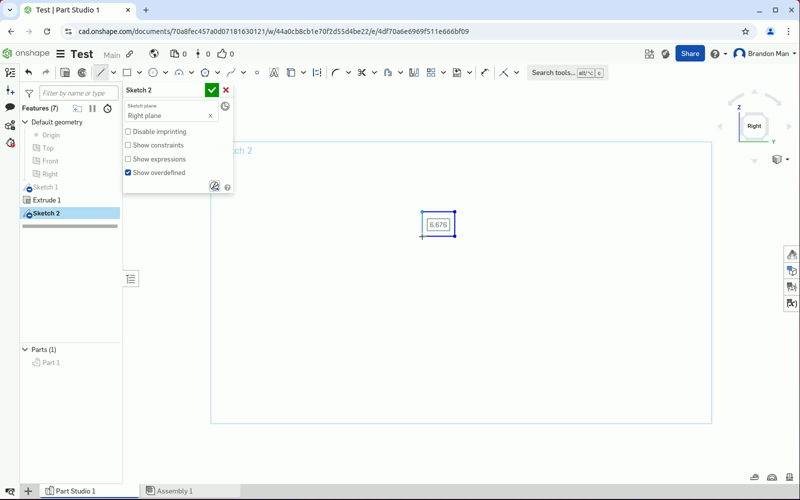
key(esc)
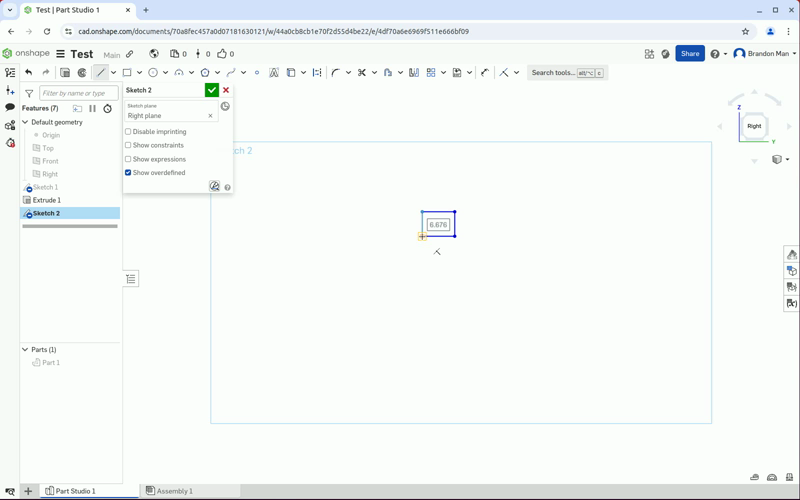
mouse_move(443, 228)
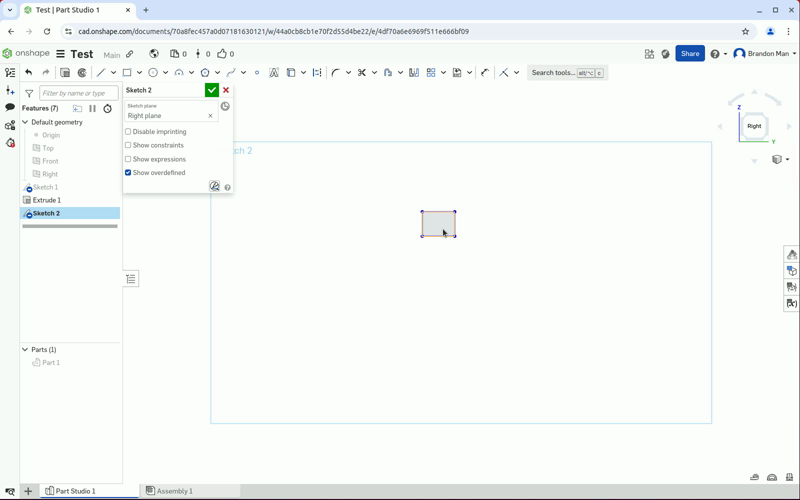
scroll(6)
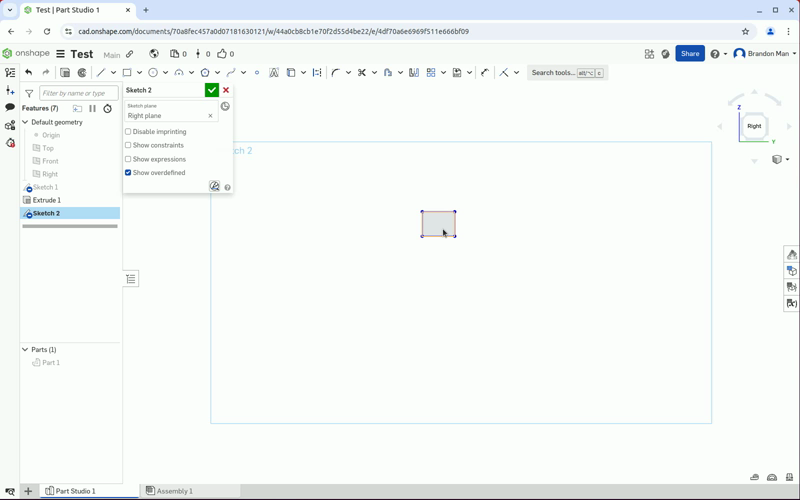
scroll(6)
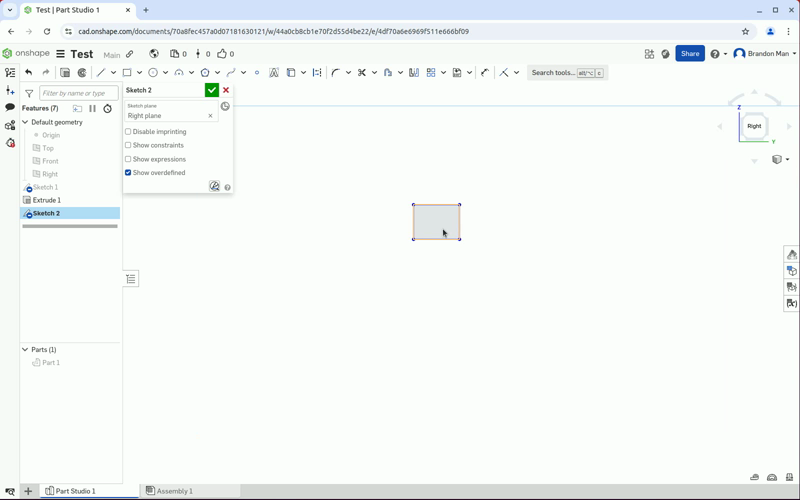
scroll(6)
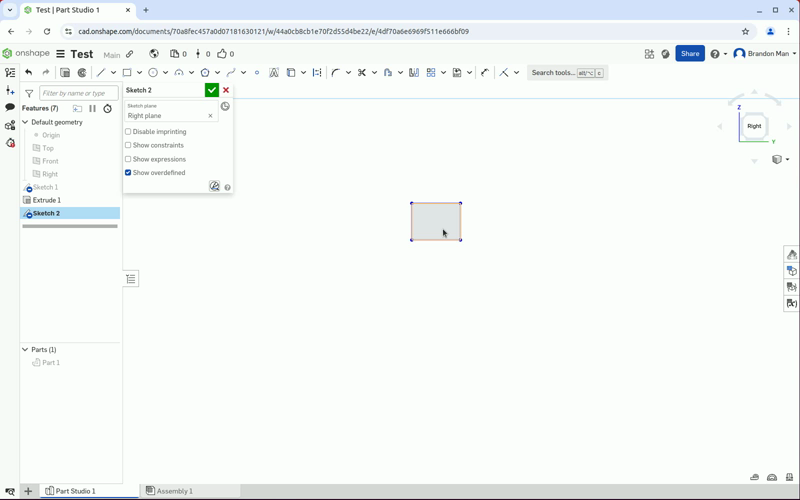
scroll(6)
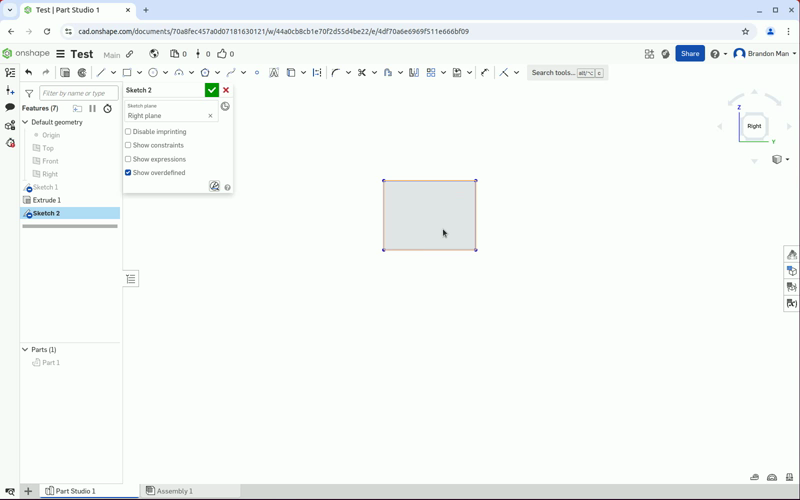
scroll(6)
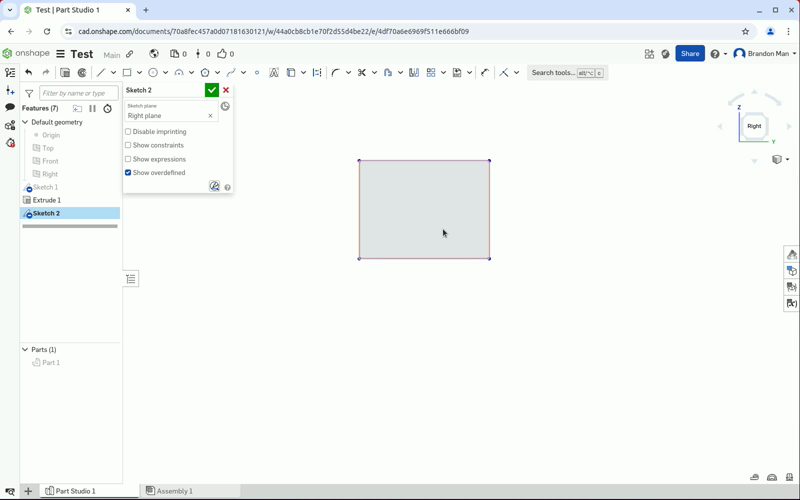
scroll(6)
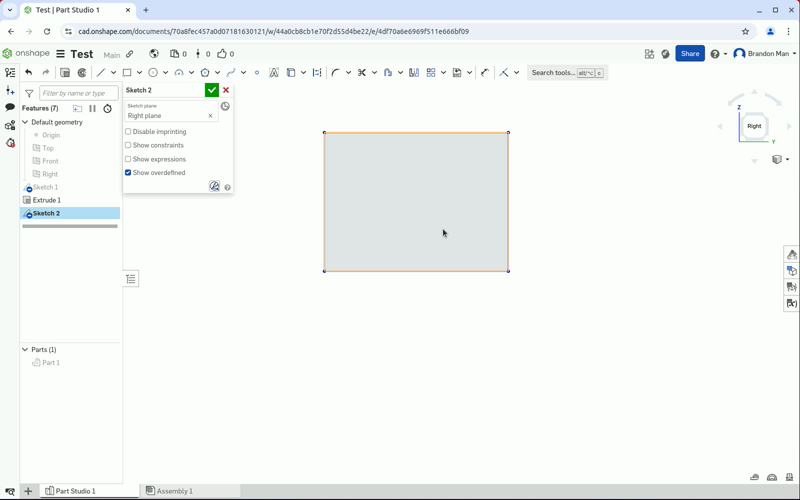
scroll(6)
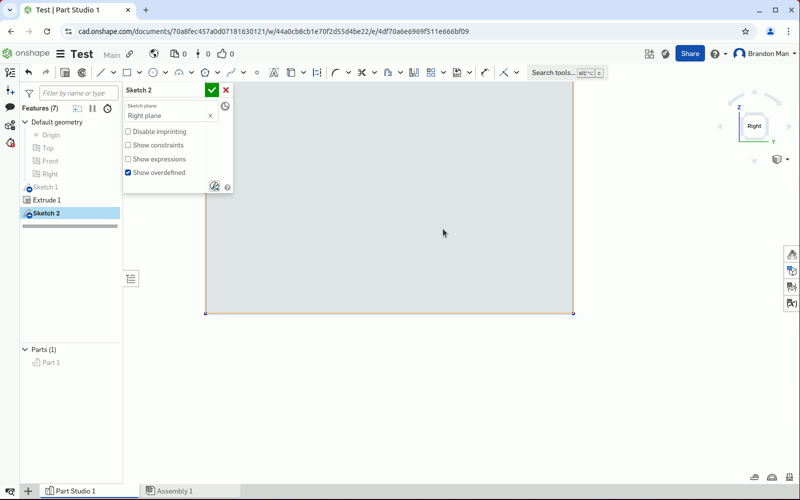
click(443, 228)
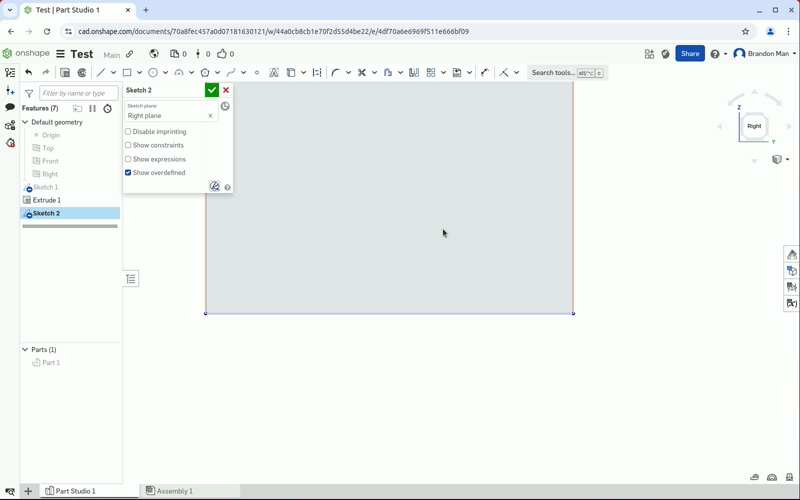
scroll(-6)
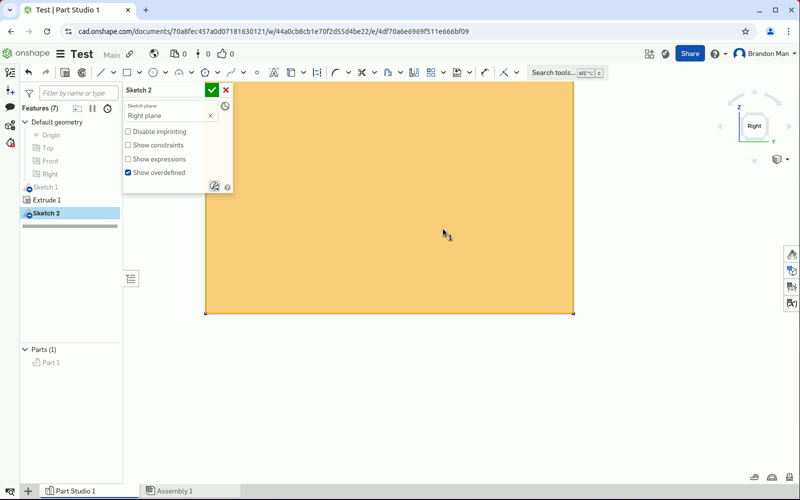
scroll(-6)
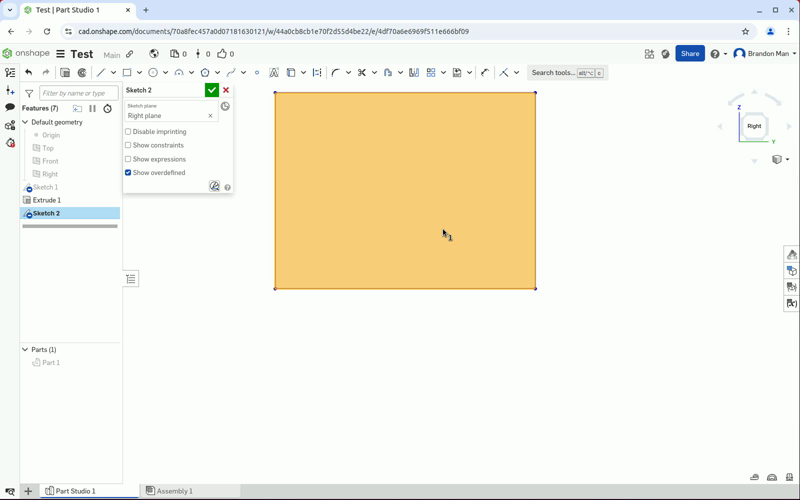
scroll(-6)
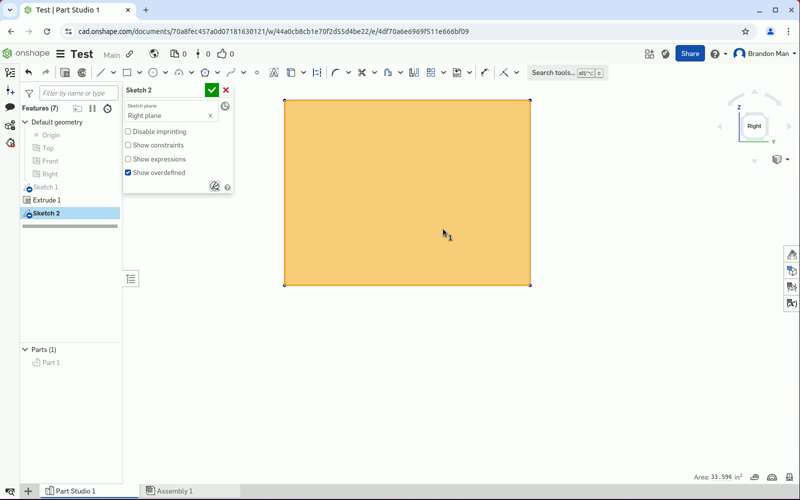
scroll(-6)
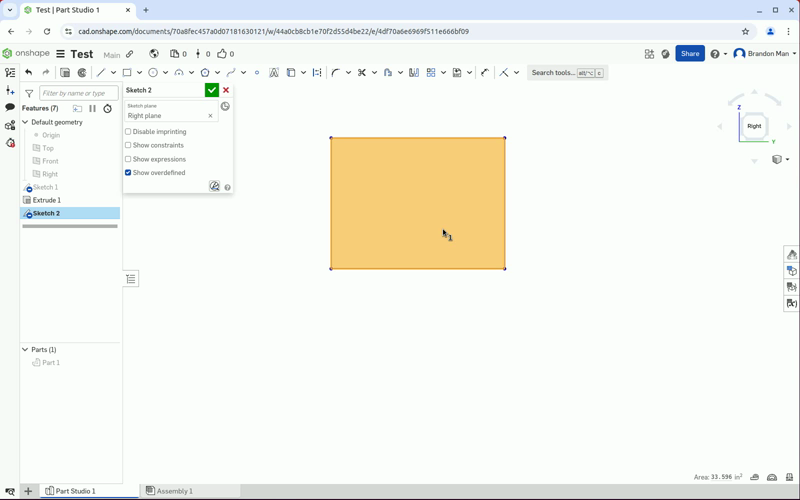
scroll(-6)
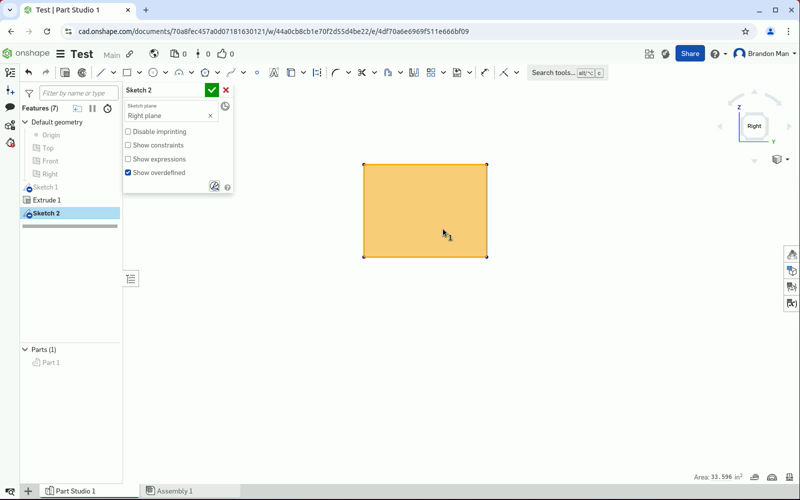
scroll(-6)
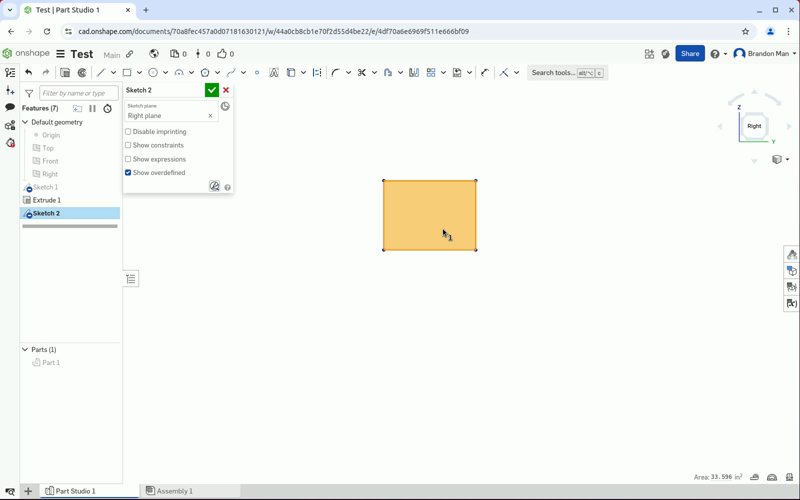
scroll(-6)
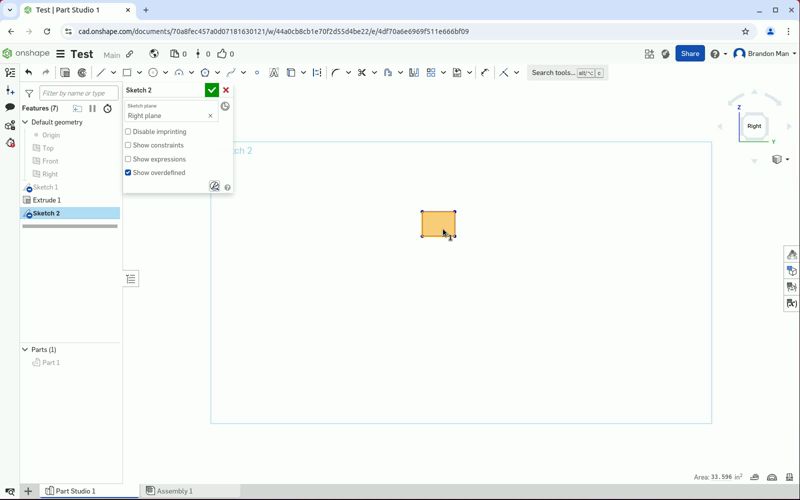
mouse_move(73, 352)
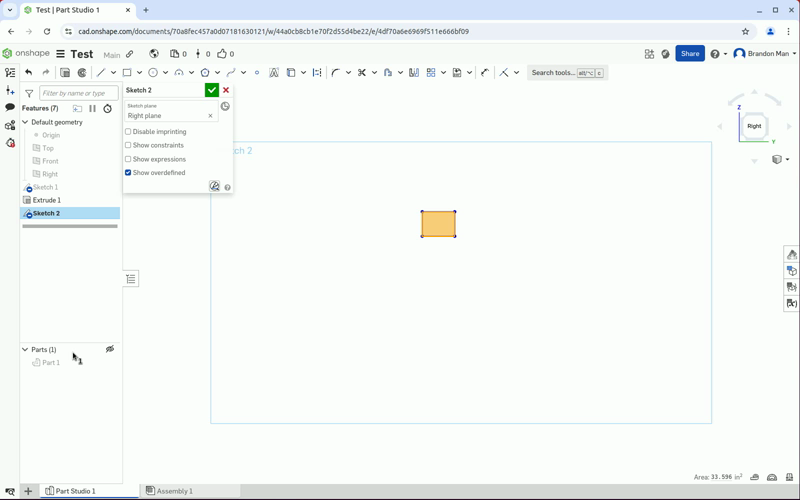
key(shift+y)
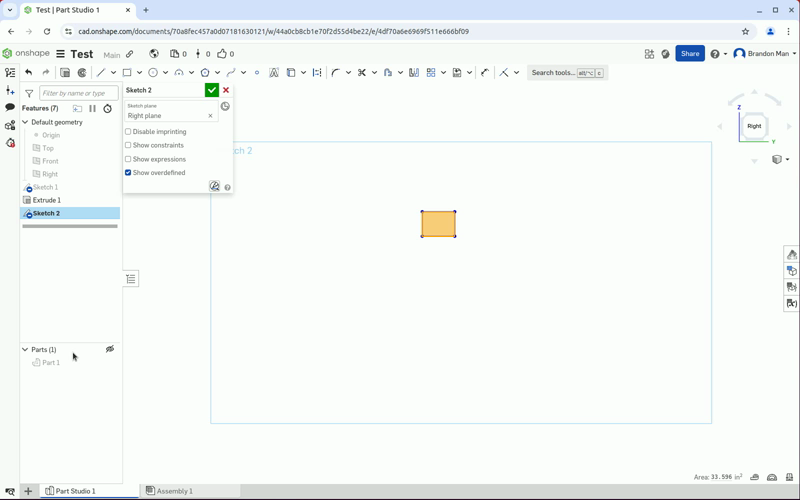
key(shift+e)
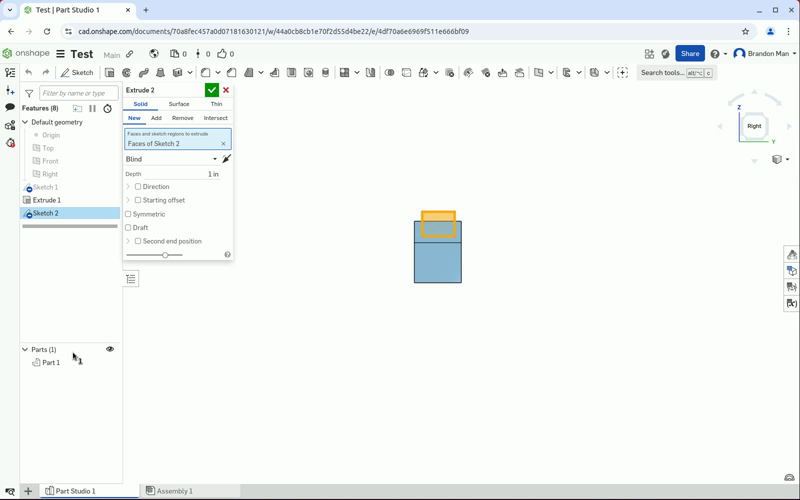
mouse_move(143, 106)
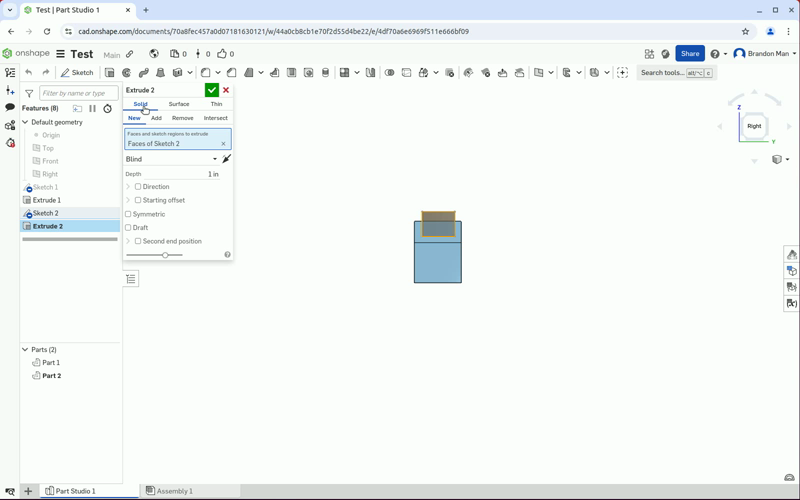
click(143, 106)
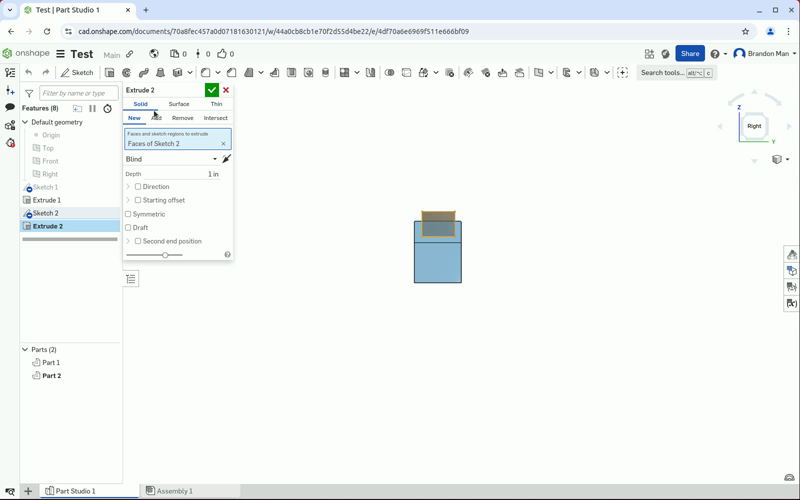
mouse_move(186, 120)
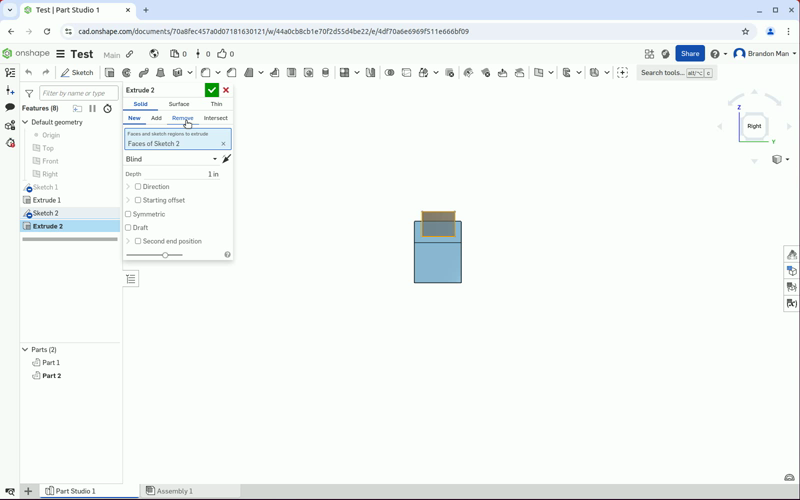
click(186, 120)
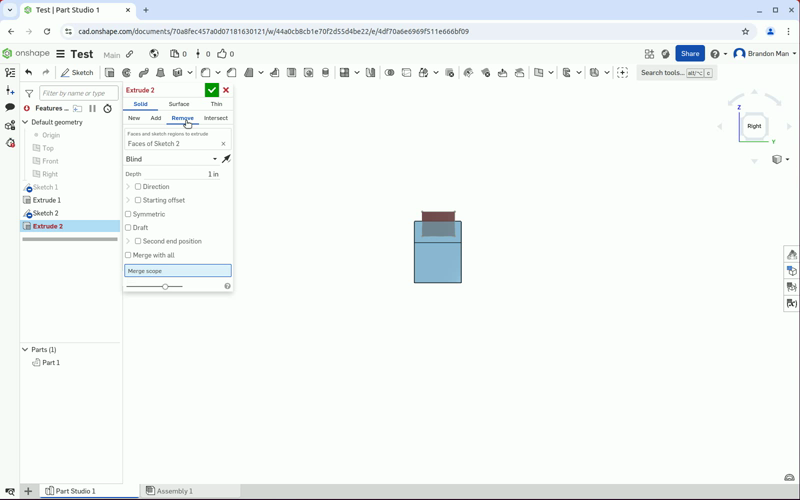
key(tab, 4)
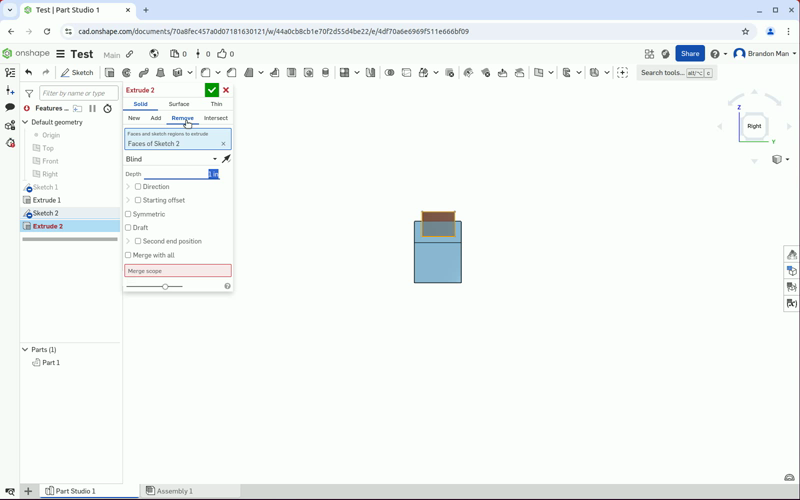
text(25.515)
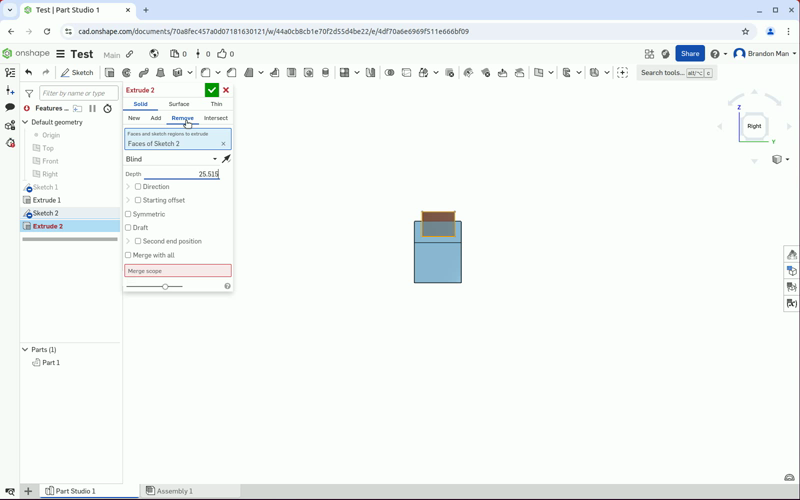
key(tab, 6)
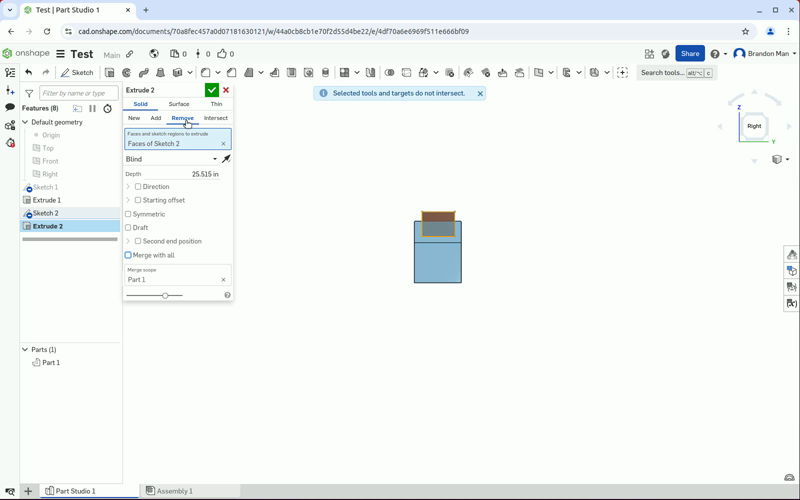
key(space)
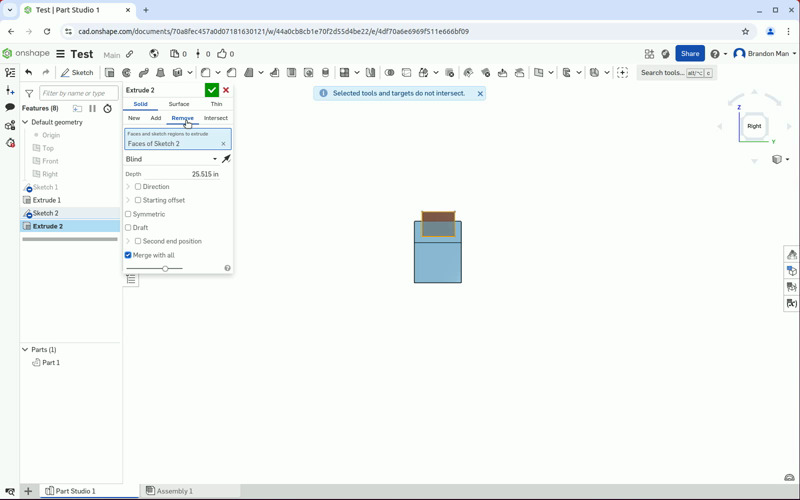
key(enter)
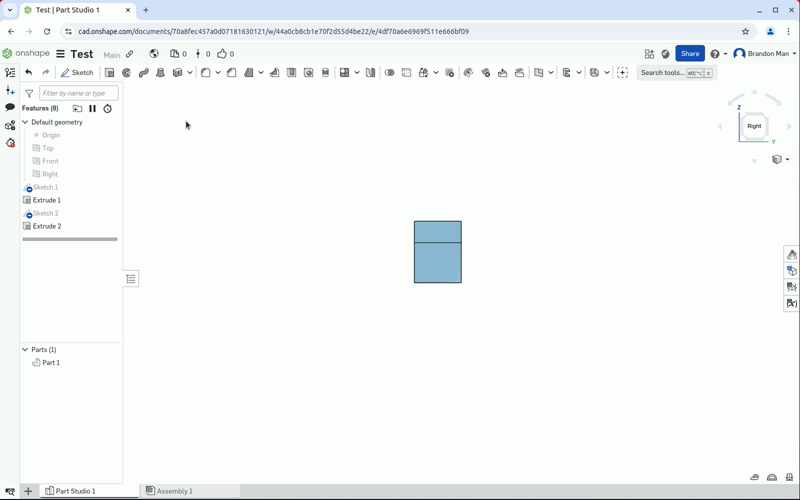
key(shift+h)
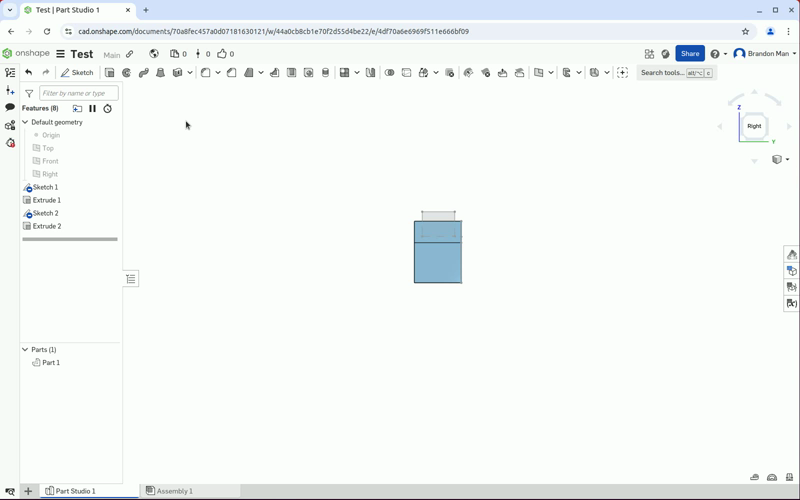
key(shift+h)
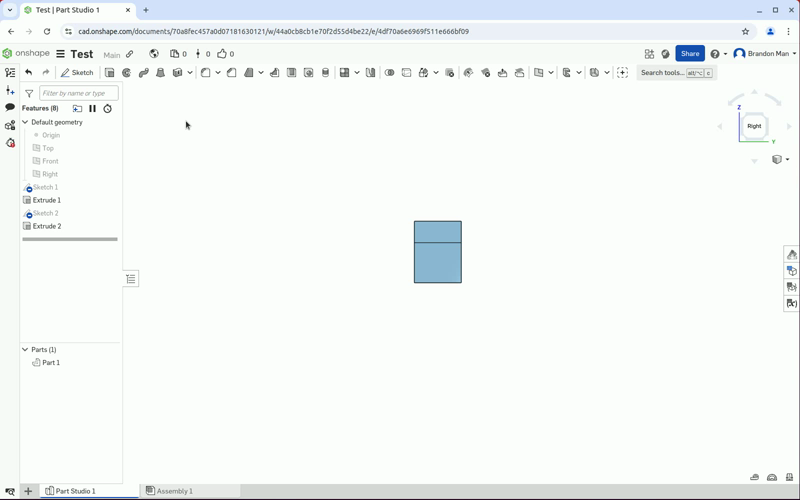
mouse_move(73, 189)
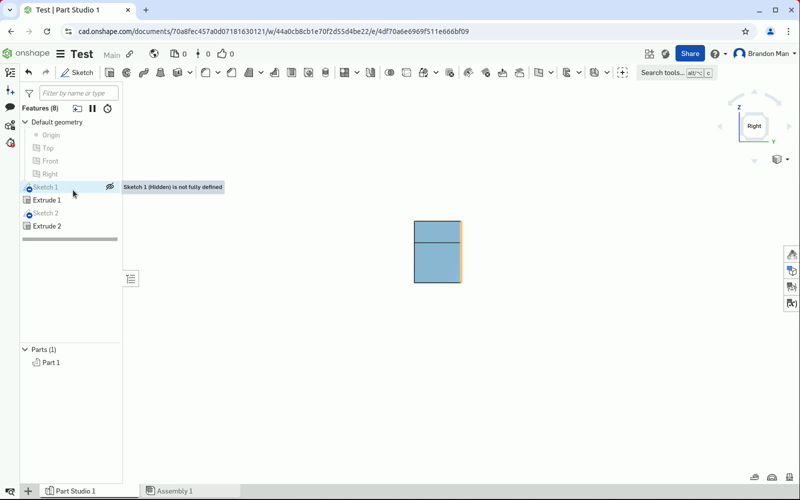
click(73, 189)
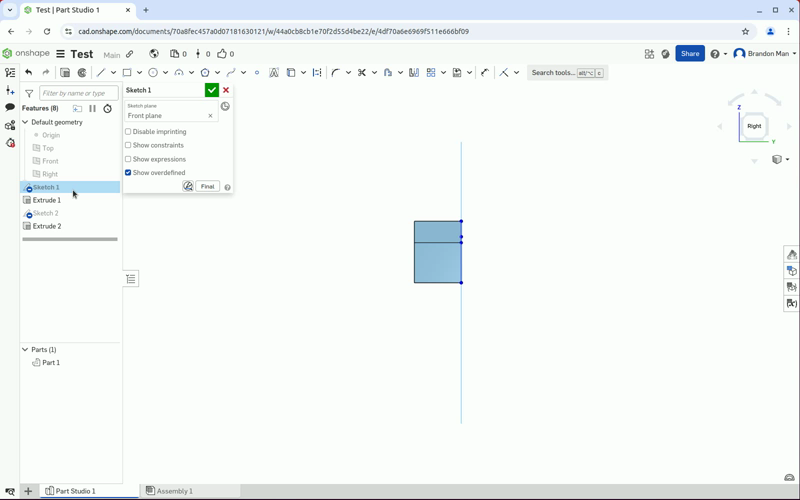
mouse_move(229, 92)
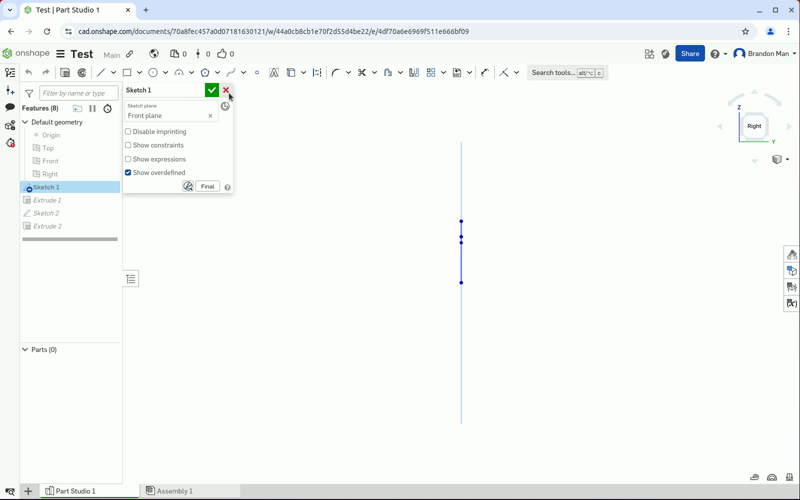
click(229, 92)
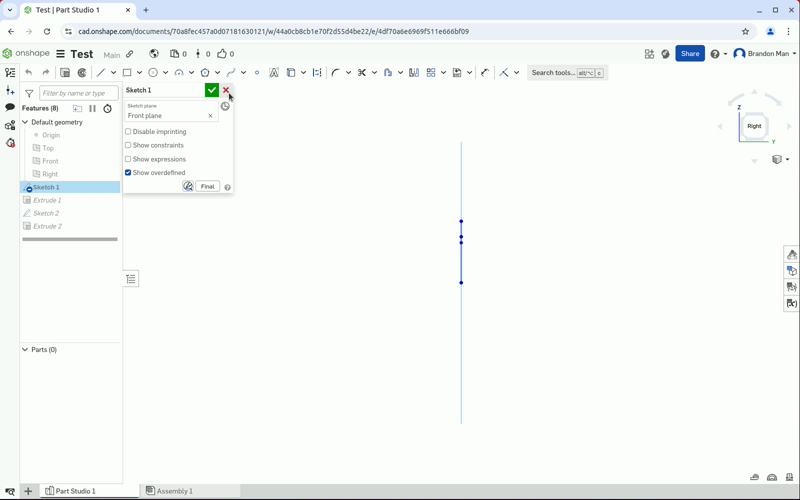
key(shift+s)
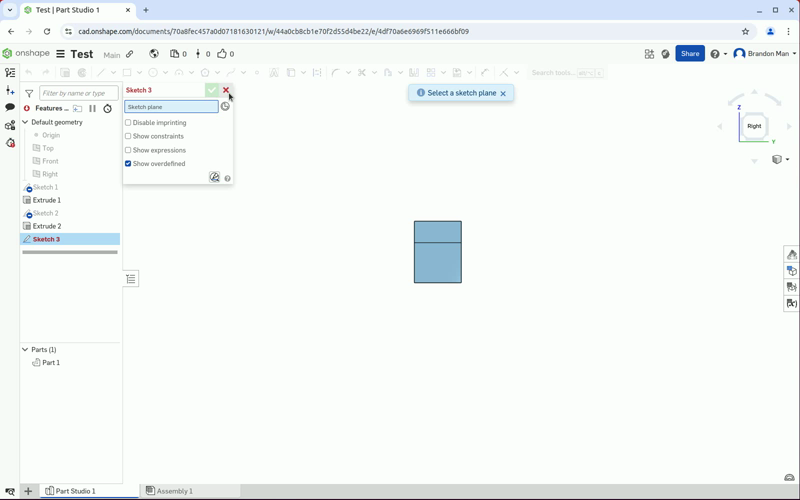
mouse_move(73, 176)
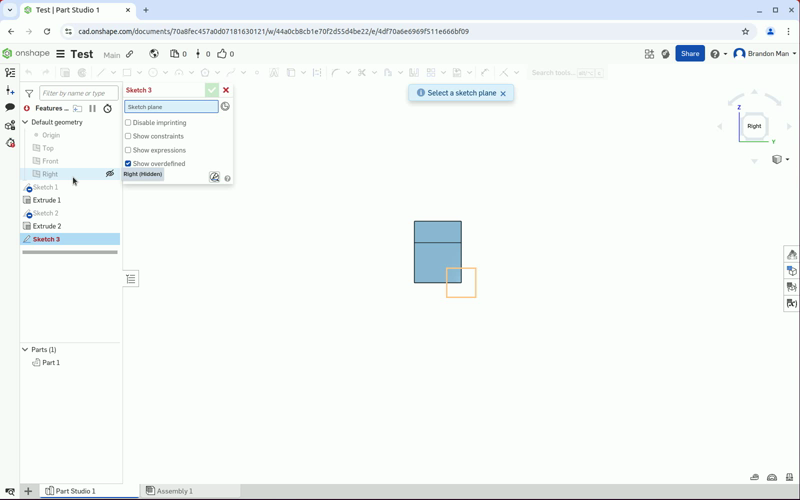
click(73, 176)
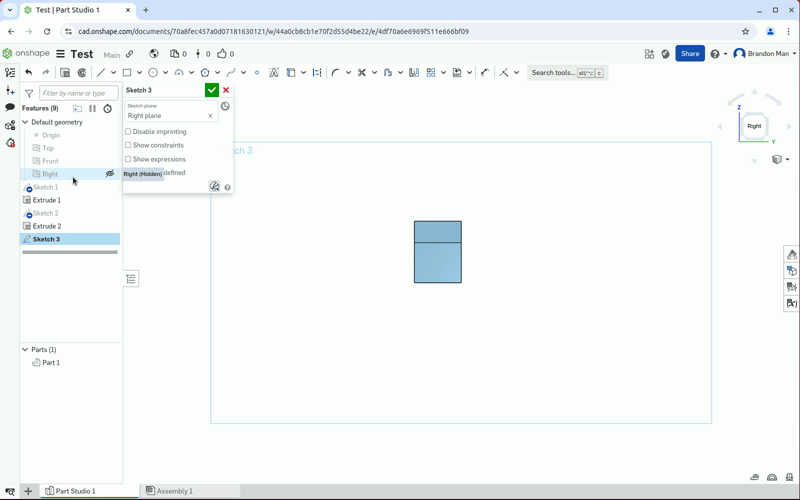
mouse_move(73, 352)
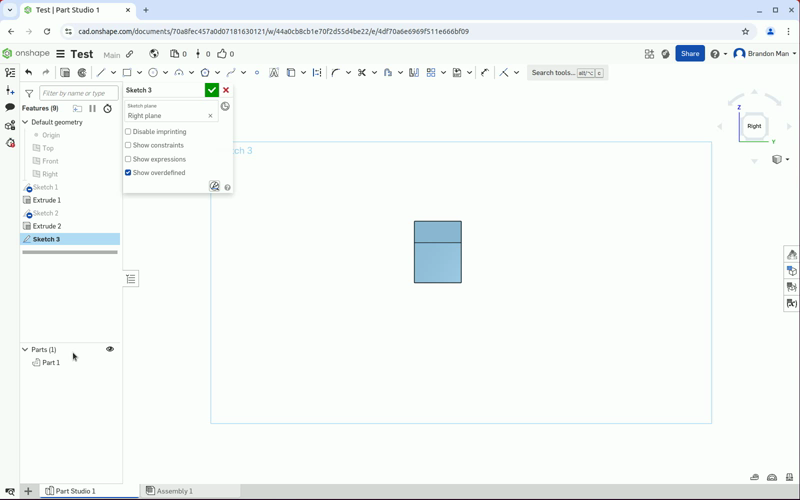
key(y)
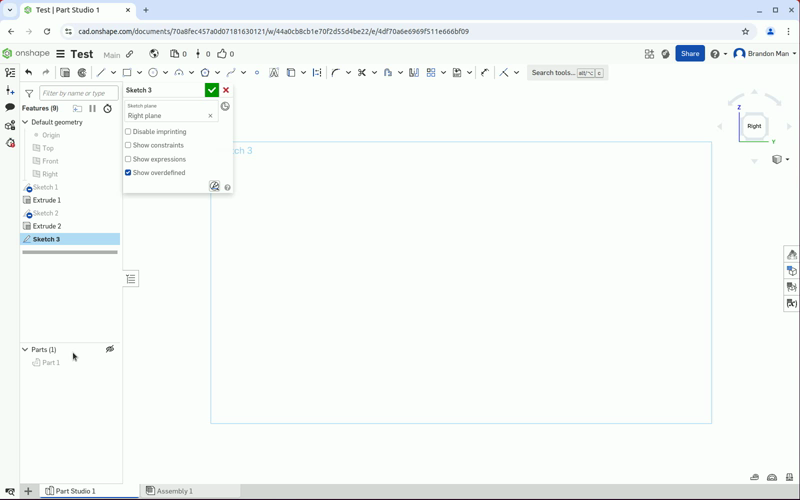
key(l)
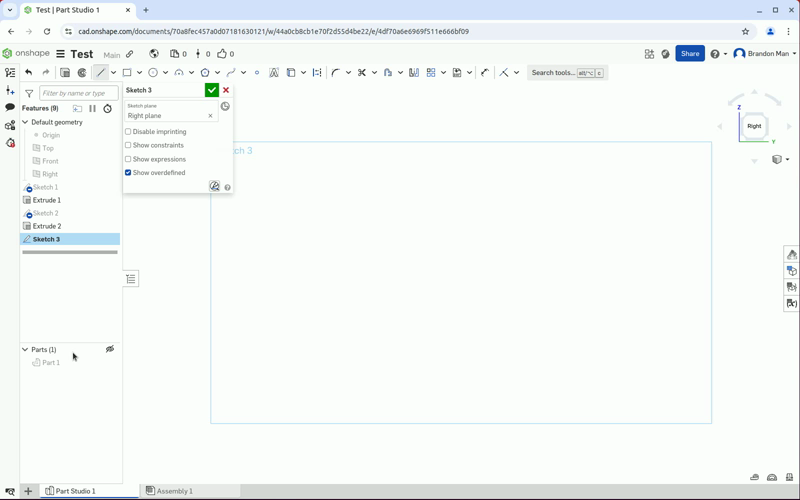
key_down(shift)
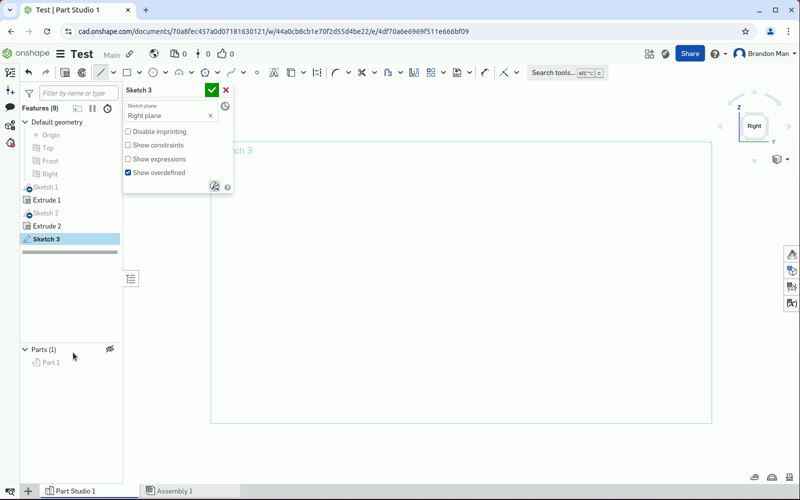
mouse_move(422, 274)
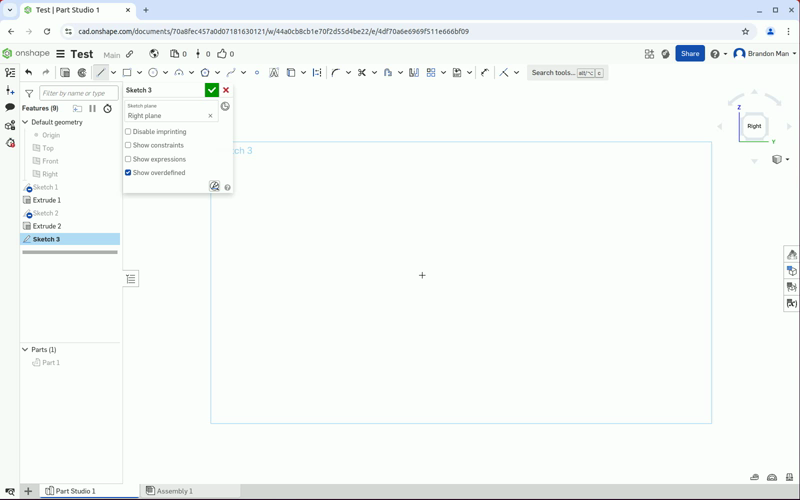
click(422, 274)
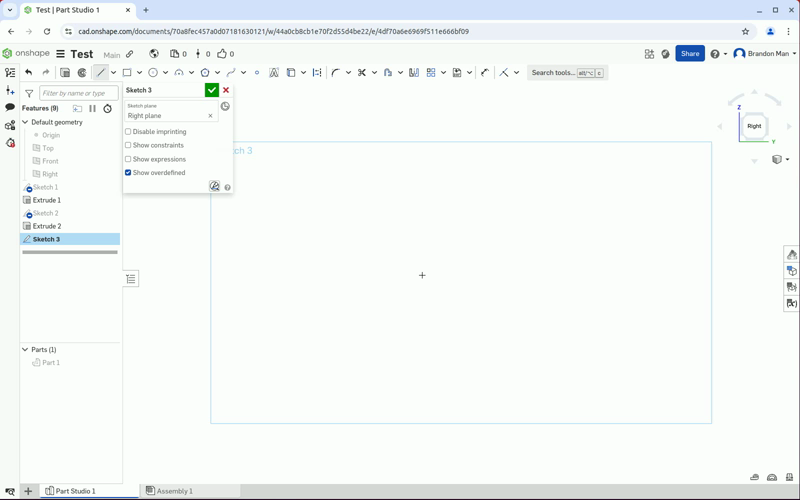
key_up(shift)
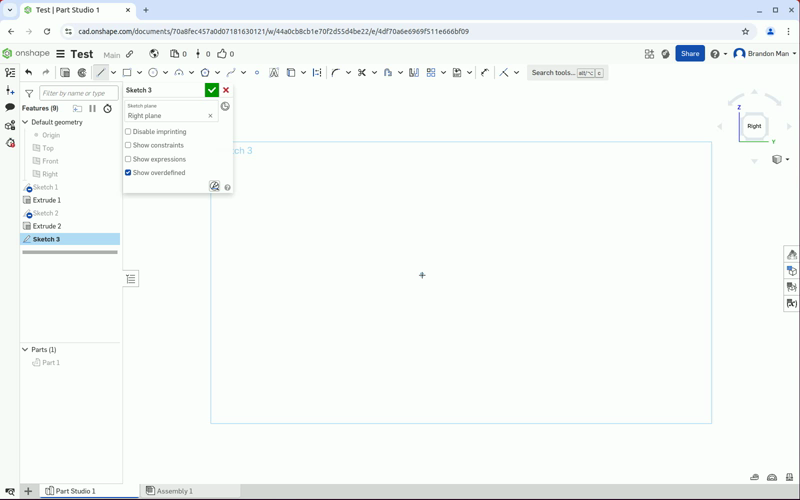
key_down(shift)
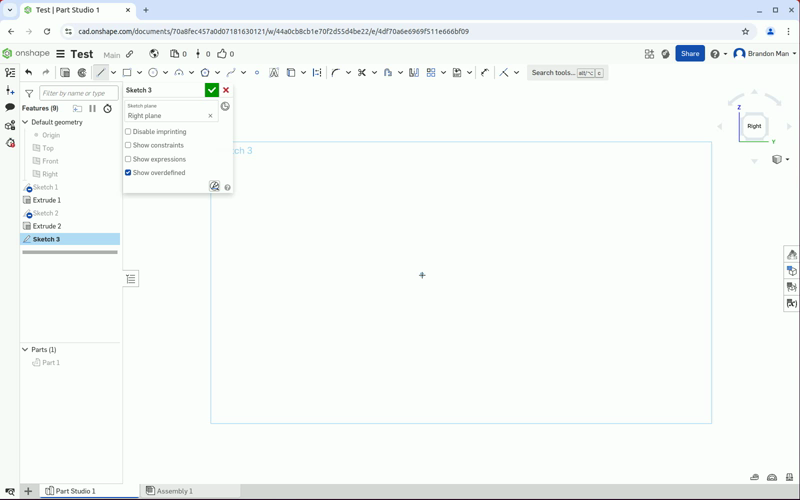
mouse_move(452, 274)
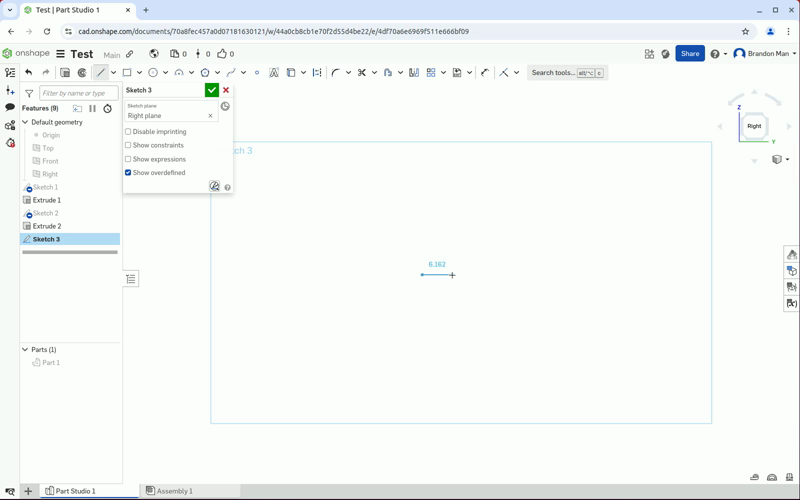
mouse_move(453, 274)
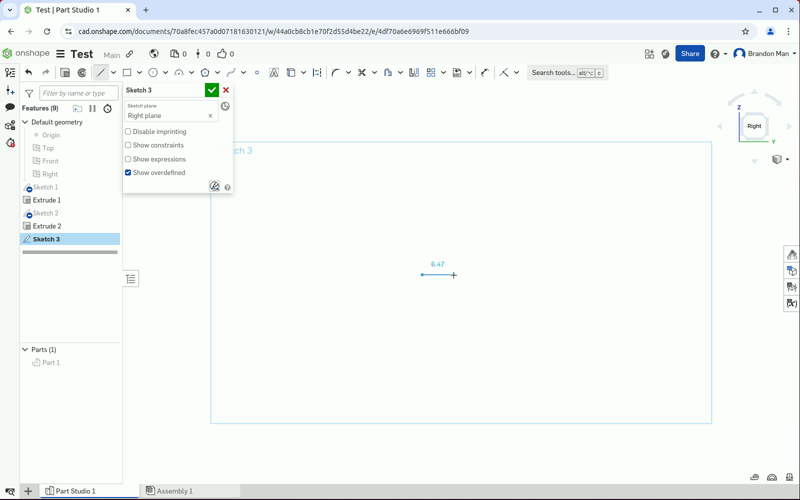
click(453, 274)
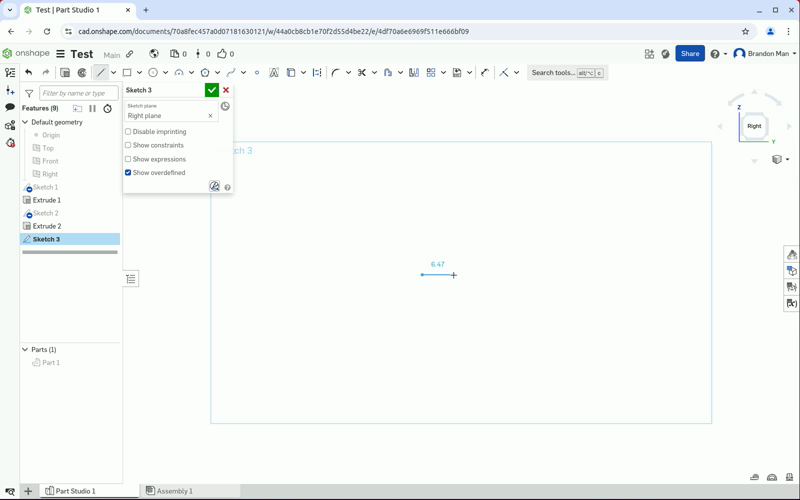
key_up(shift)
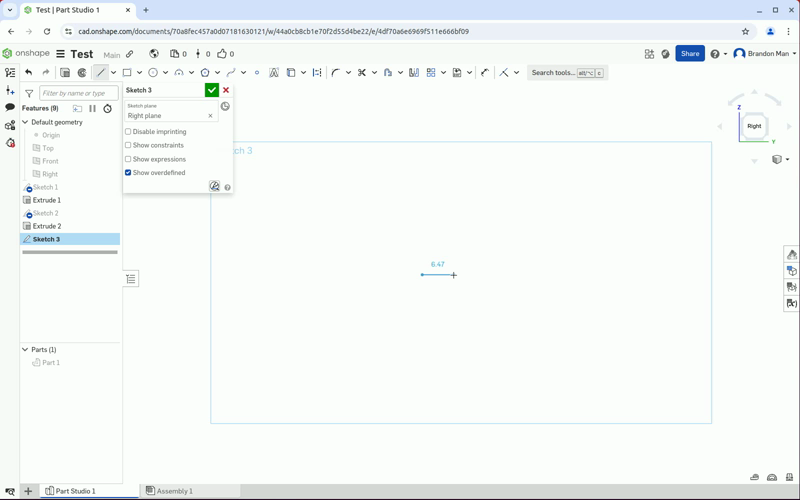
key_down(shift)
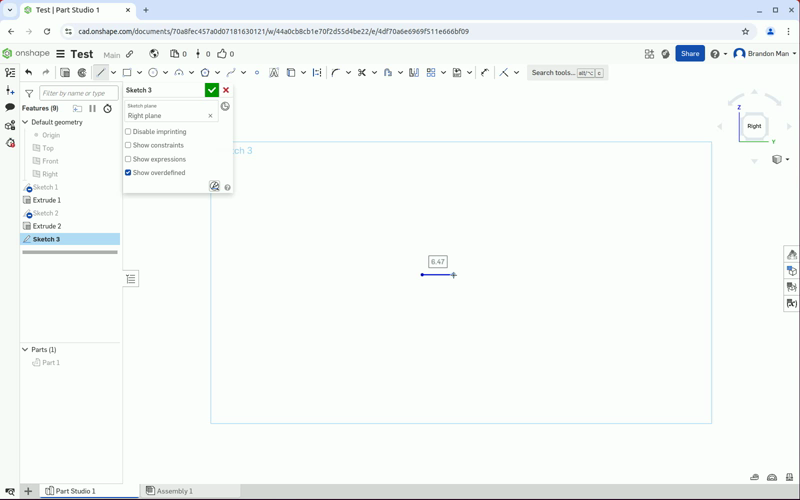
mouse_move(483, 274)
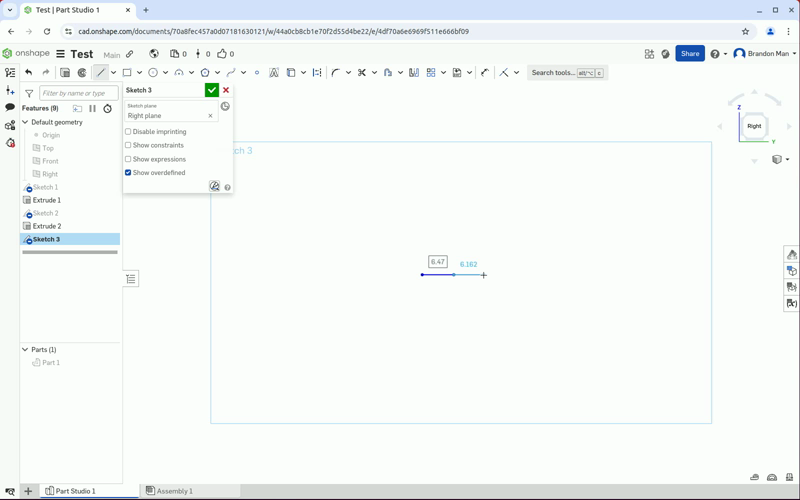
mouse_move(453, 235)
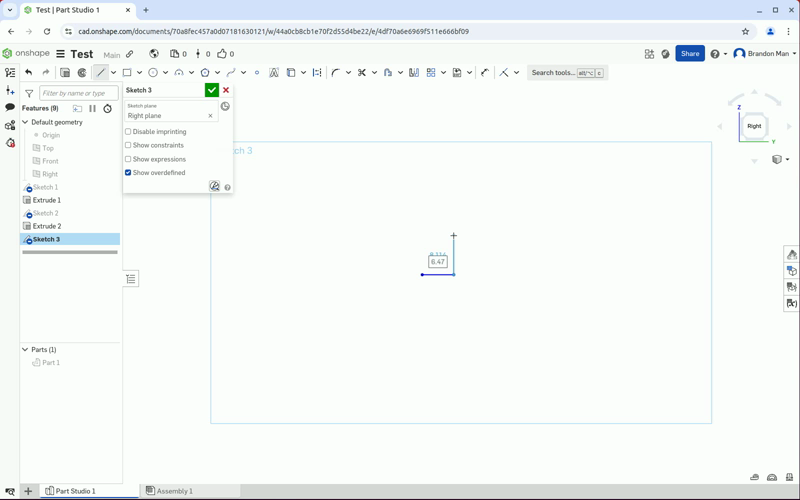
click(453, 235)
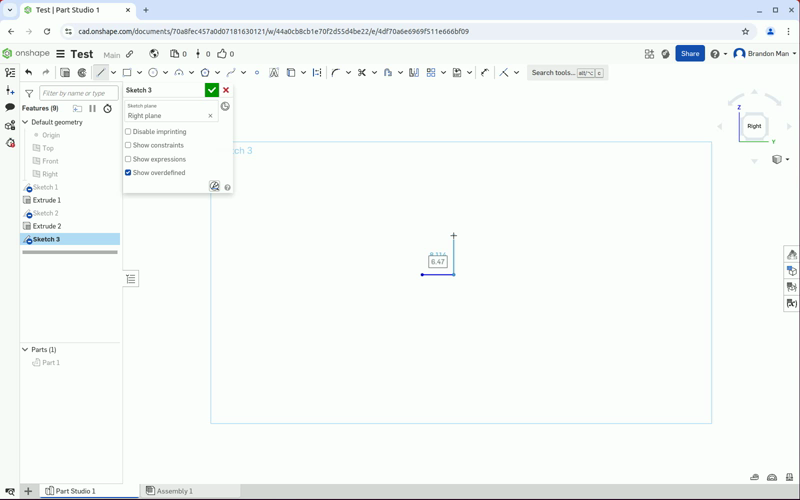
key_up(shift)
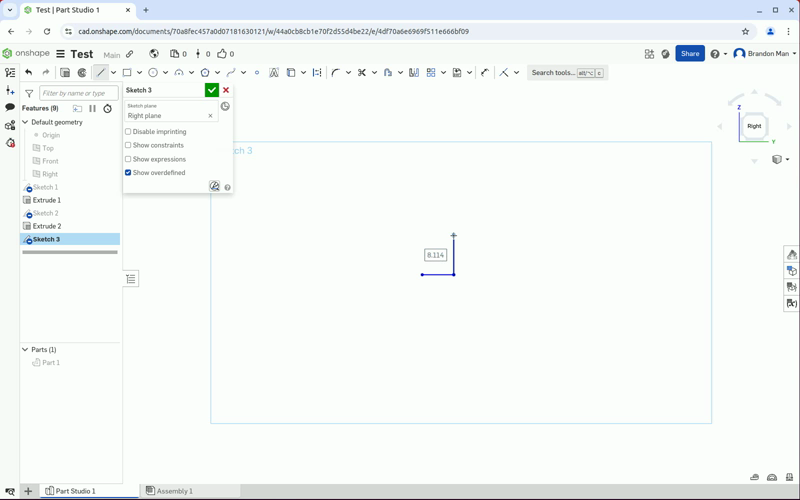
key_down(shift)
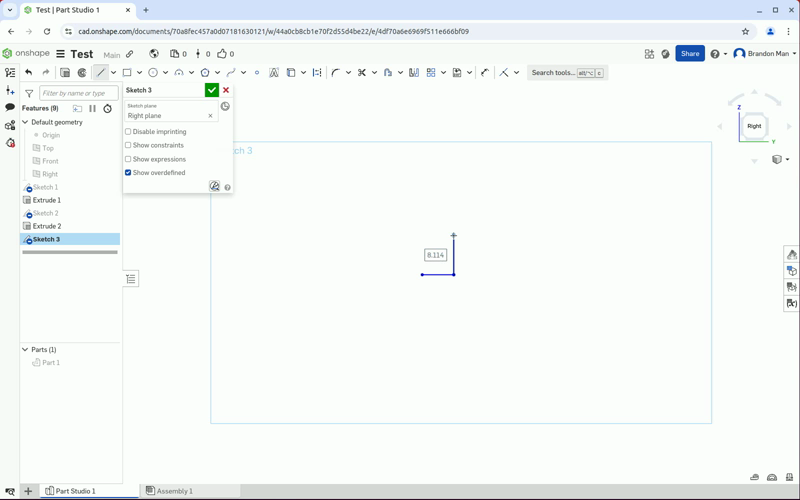
mouse_move(483, 235)
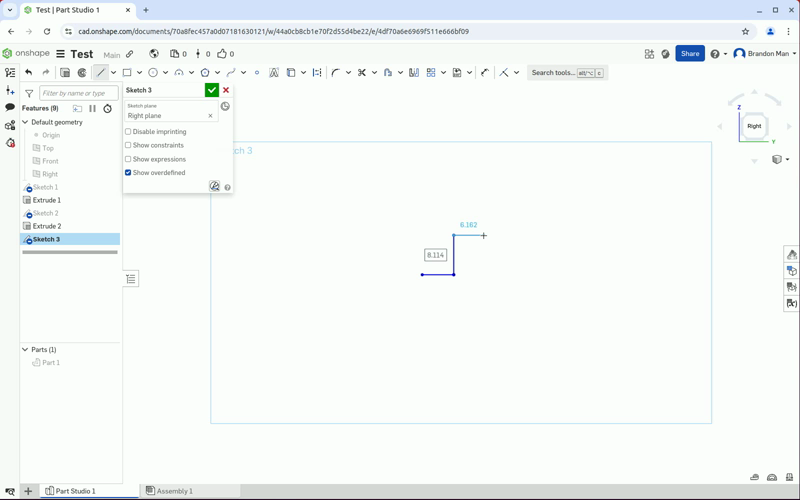
mouse_move(422, 235)
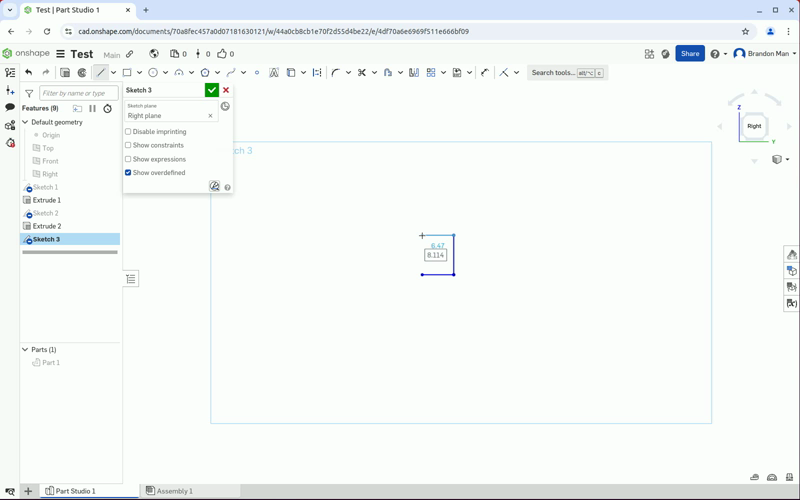
click(422, 235)
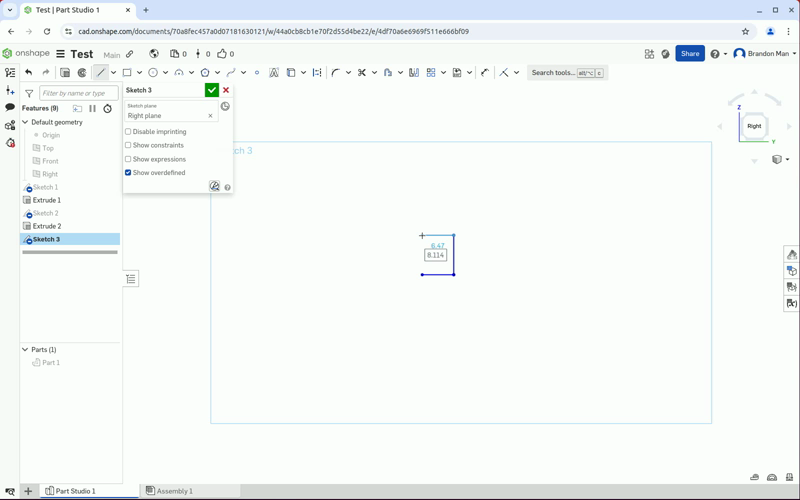
key_up(shift)
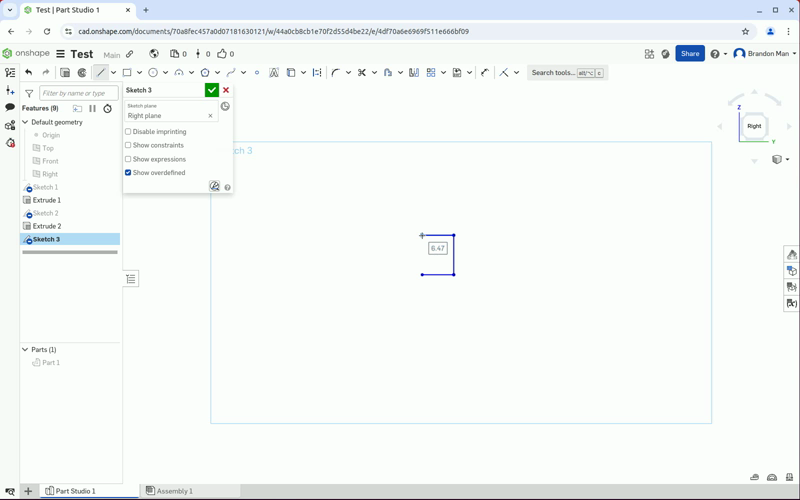
mouse_move(452, 235)
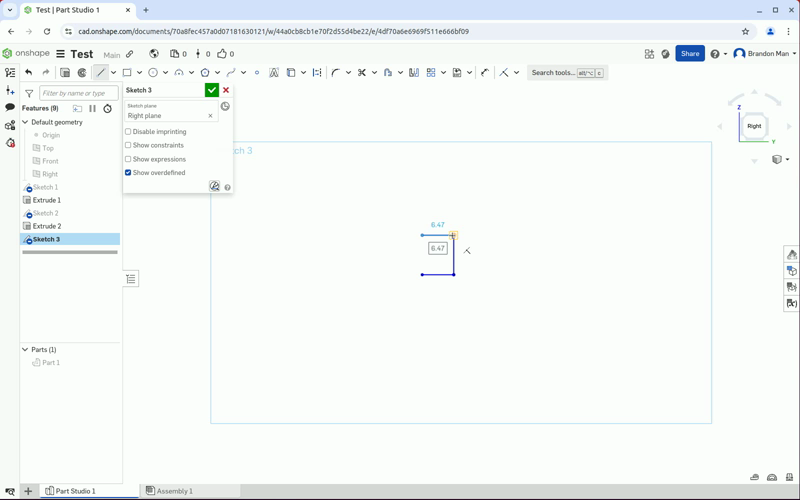
key_down(shift)
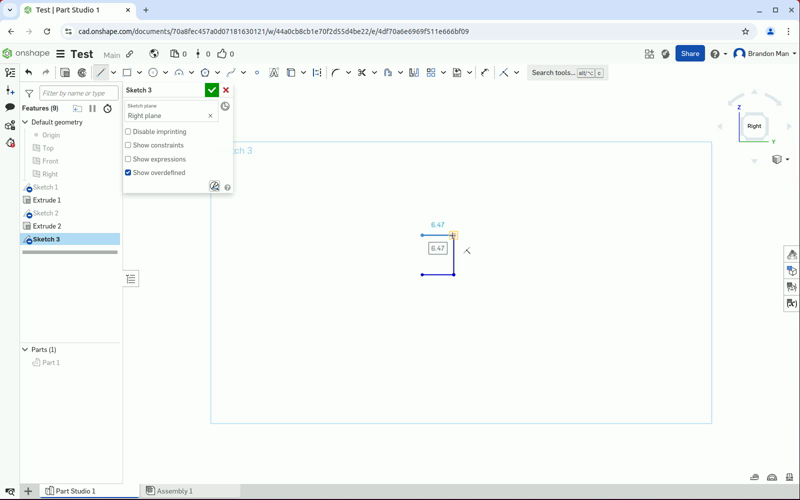
mouse_move(422, 274)
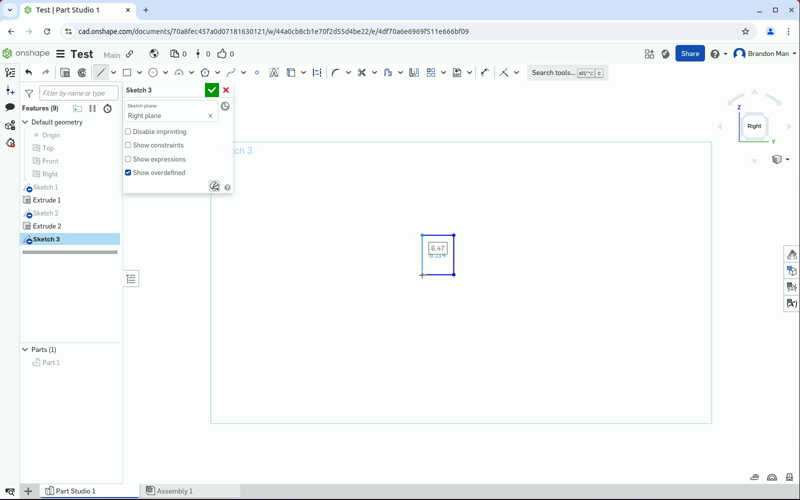
key_up(shift)
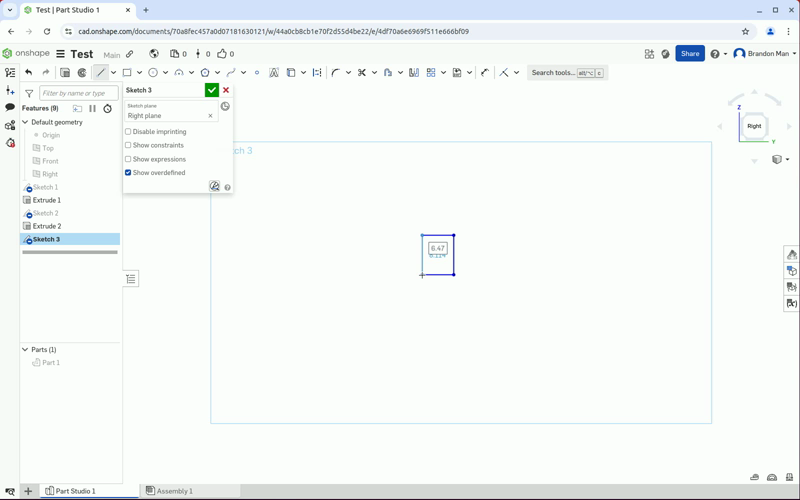
click(422, 274)
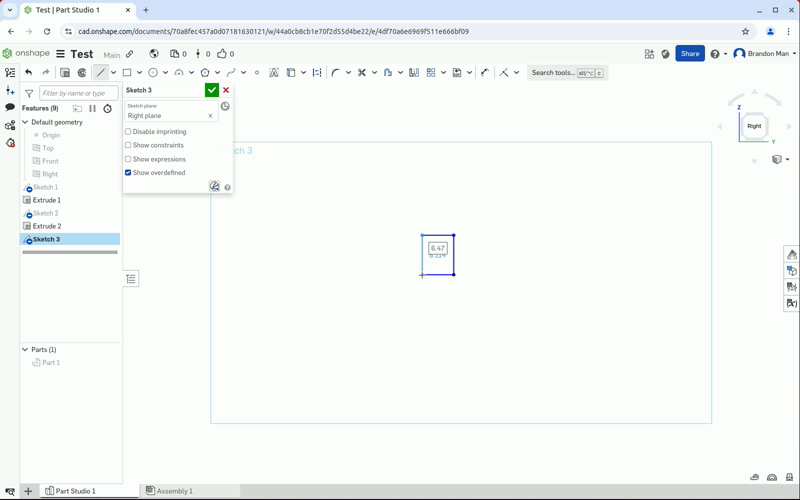
key(esc)
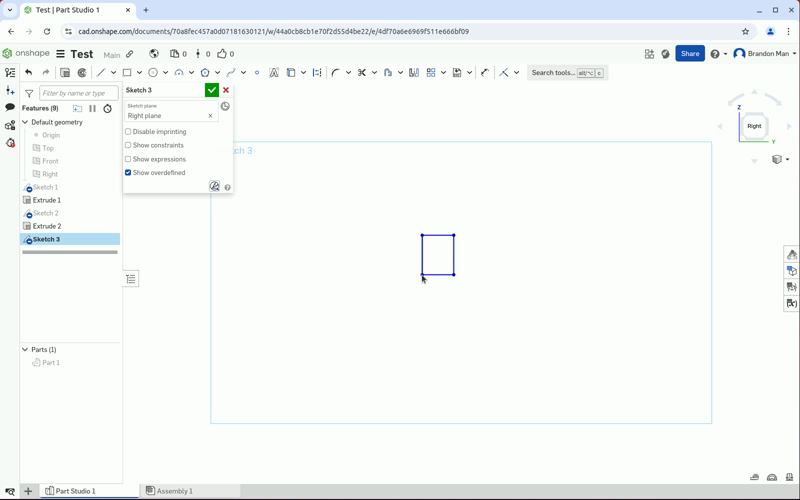
mouse_move(436, 246)
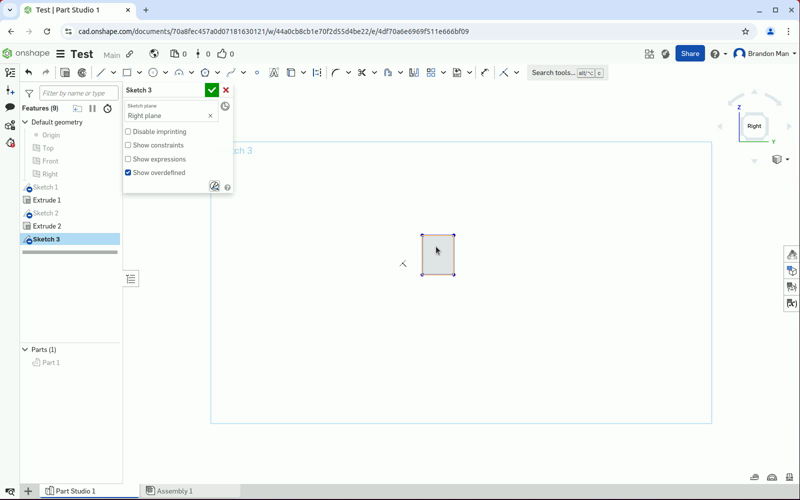
scroll(6)
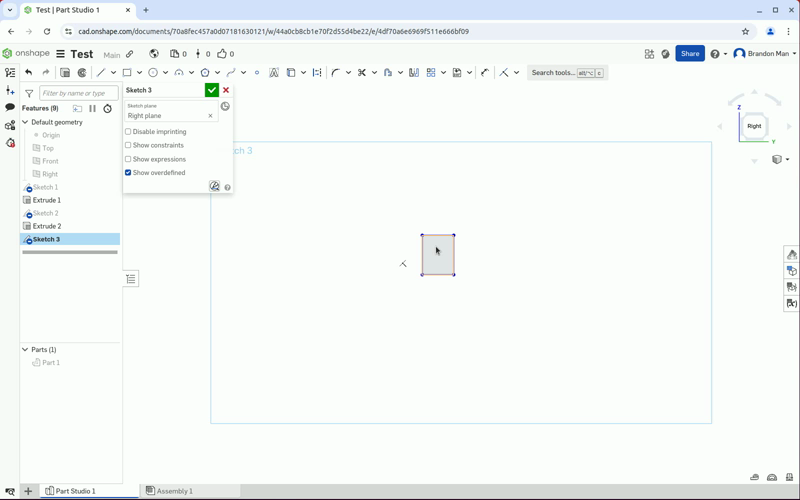
scroll(6)
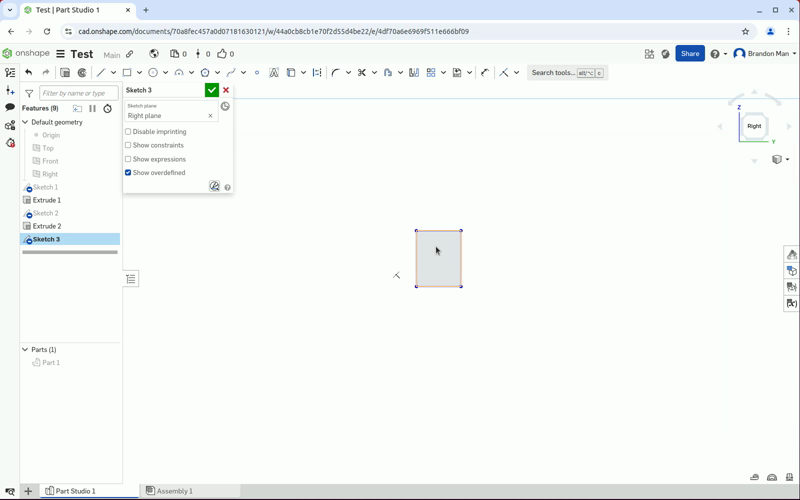
scroll(6)
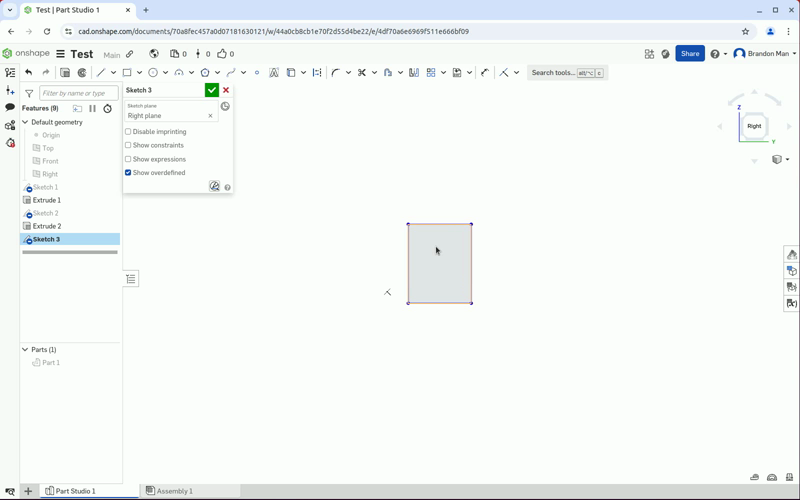
scroll(6)
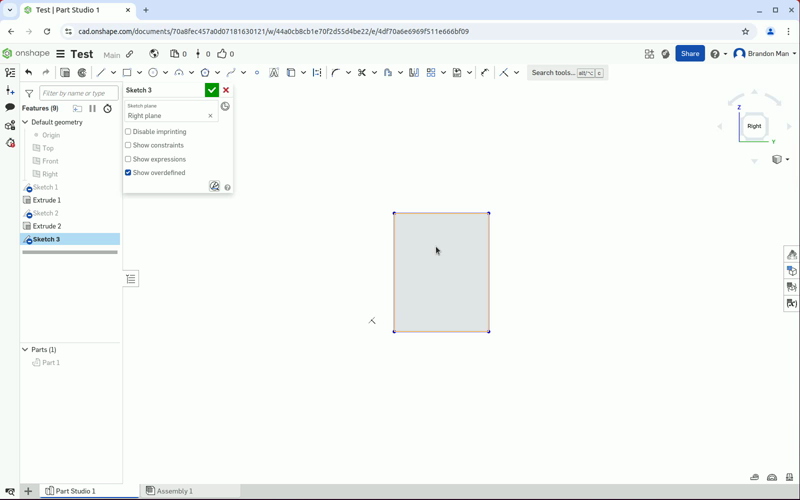
scroll(6)
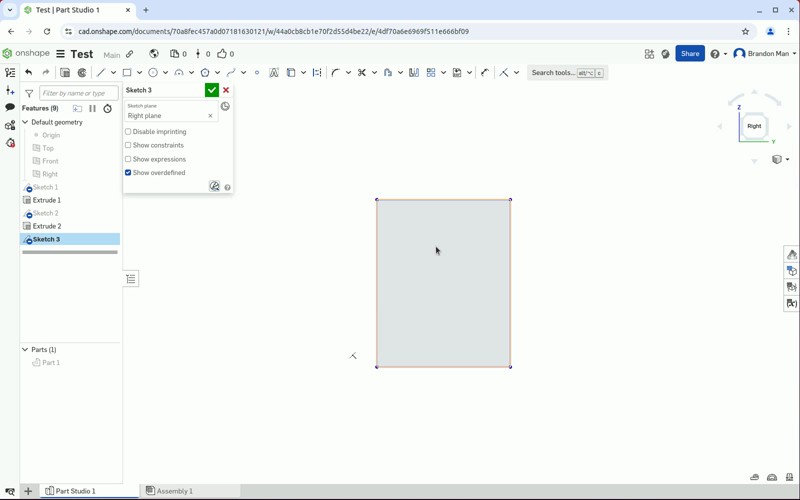
scroll(6)
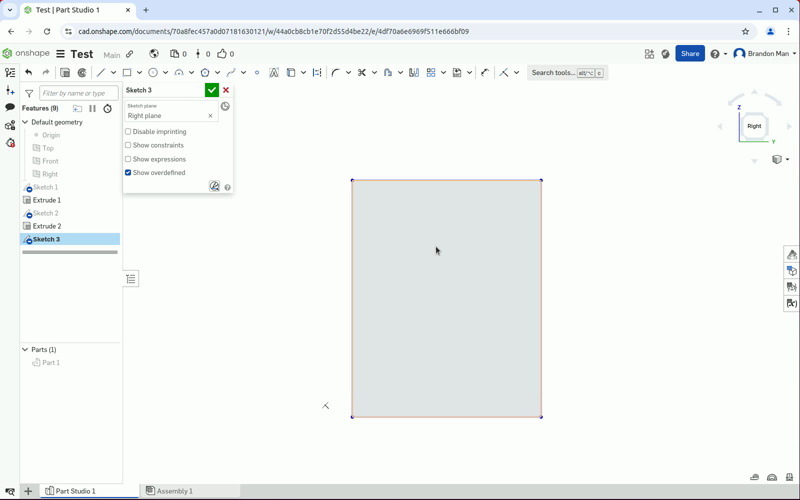
scroll(6)
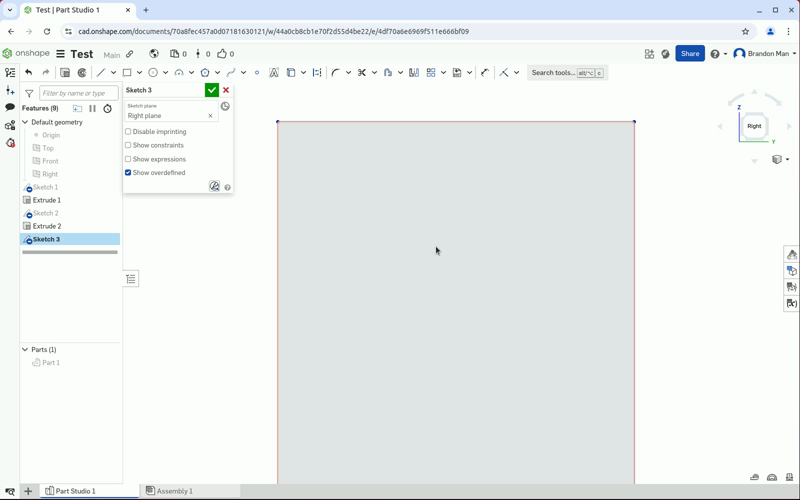
click(436, 246)
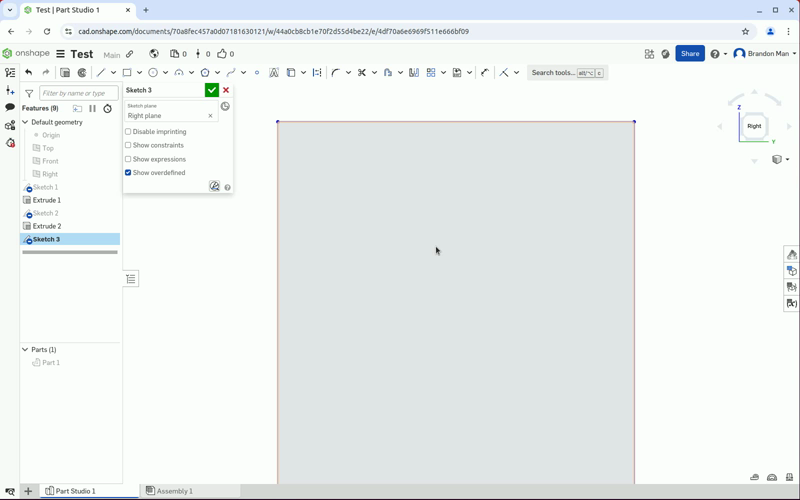
scroll(-6)
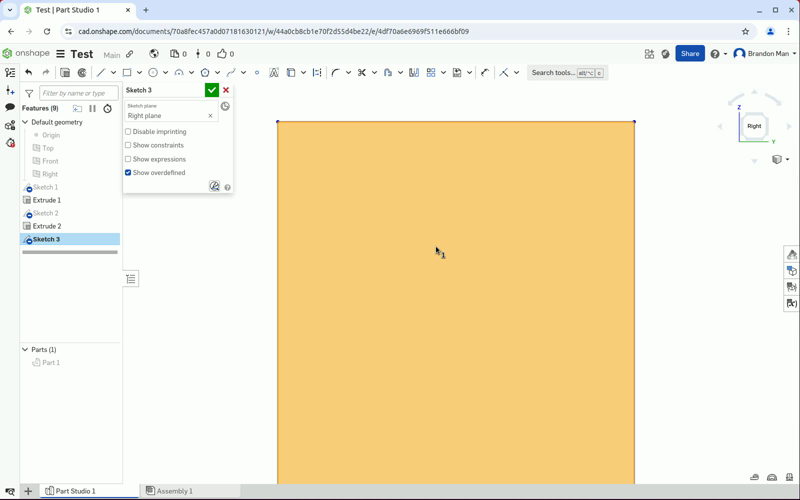
scroll(-6)
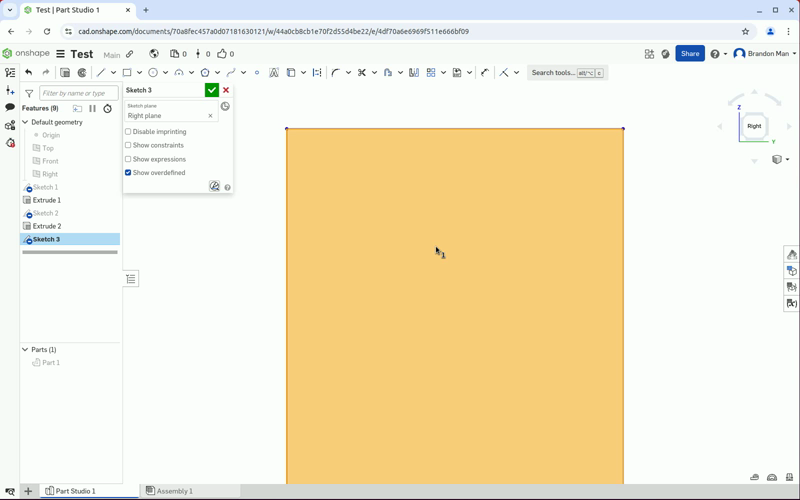
scroll(-6)
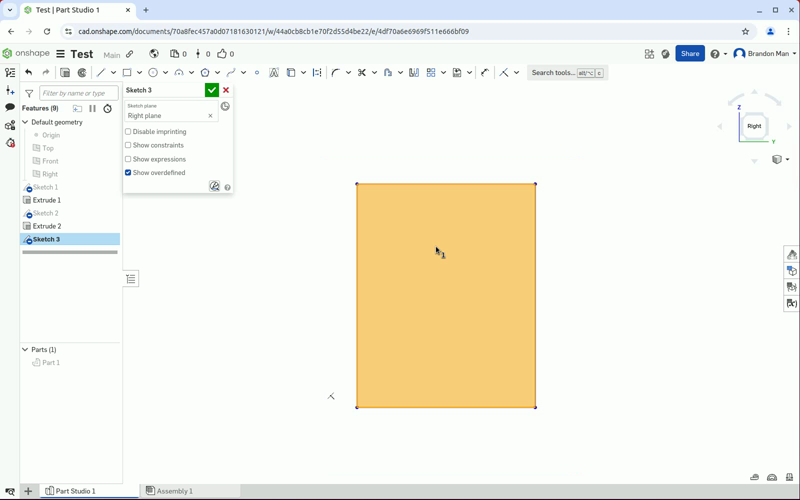
scroll(-6)
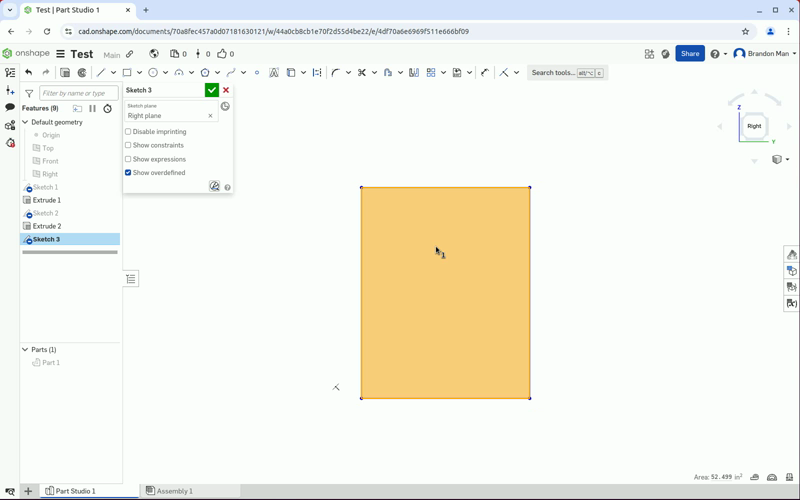
scroll(-6)
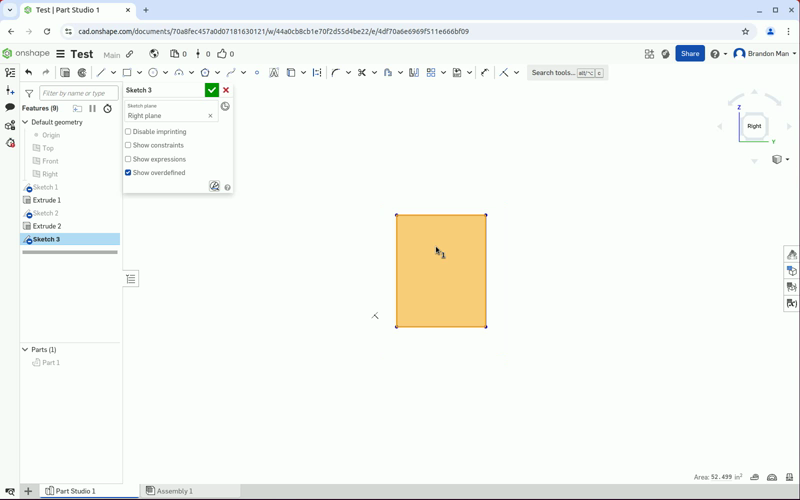
scroll(-6)
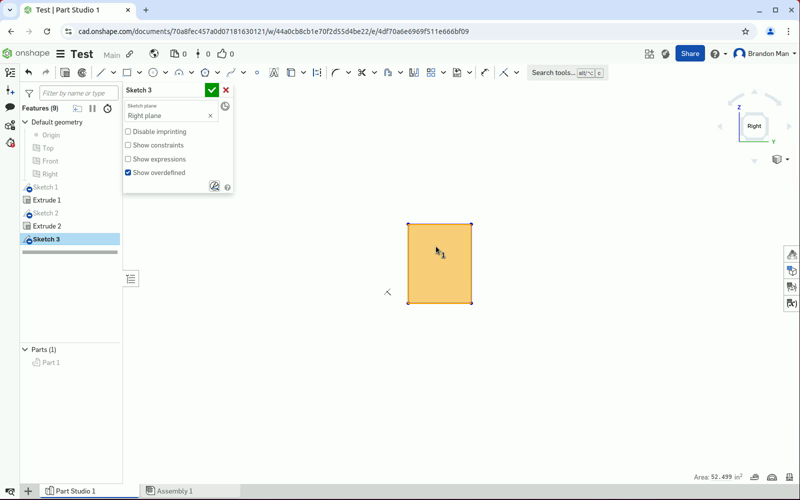
scroll(-6)
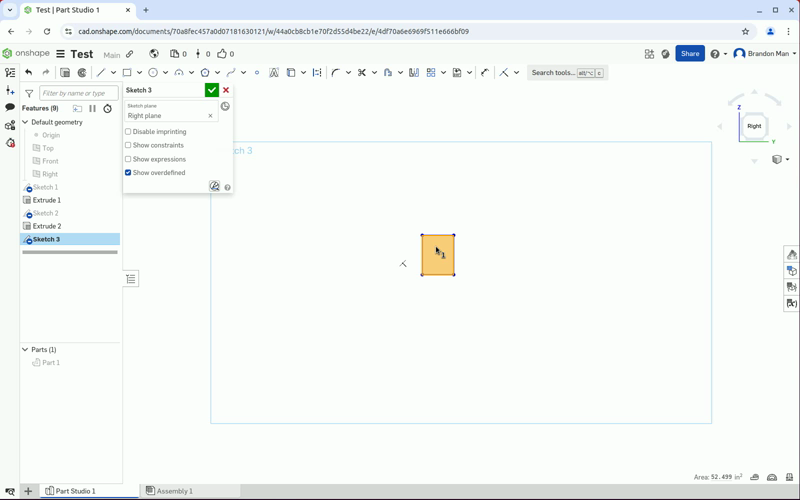
mouse_move(73, 352)
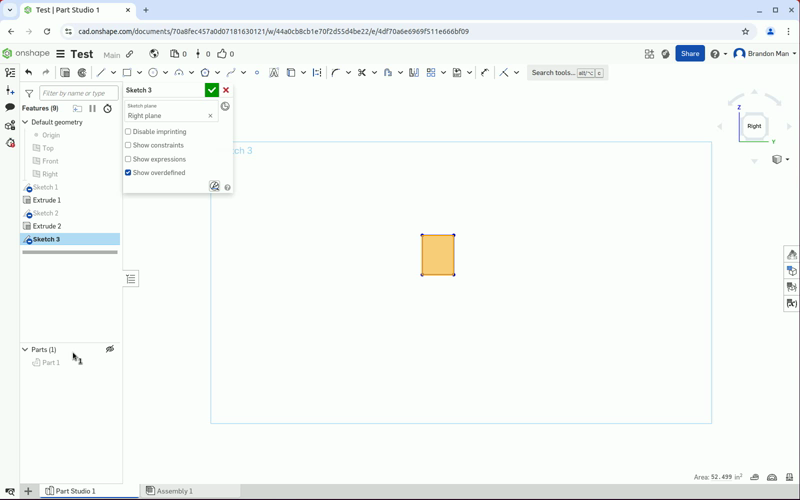
key(shift+y)
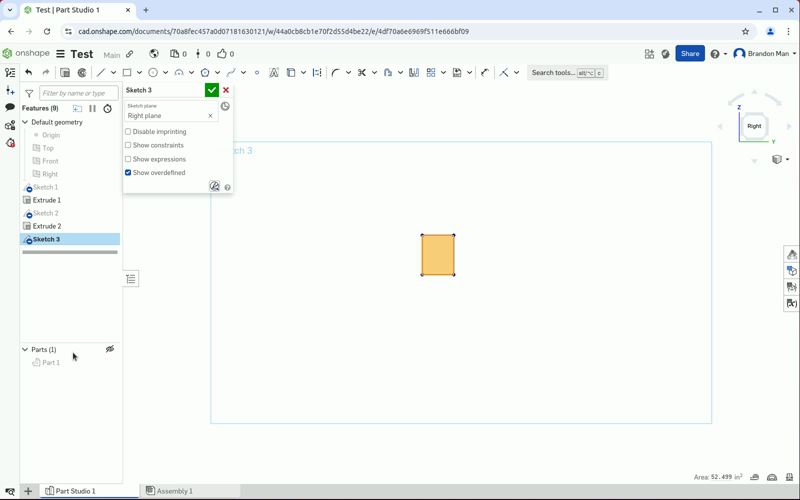
key(shift+e)
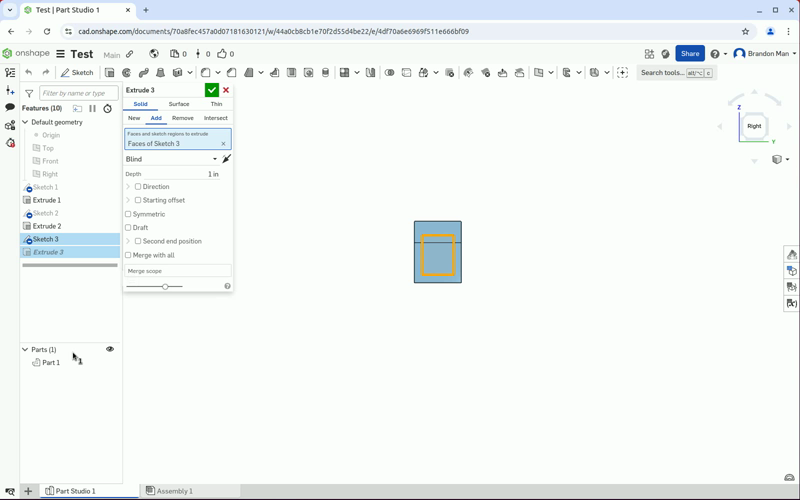
mouse_move(143, 106)
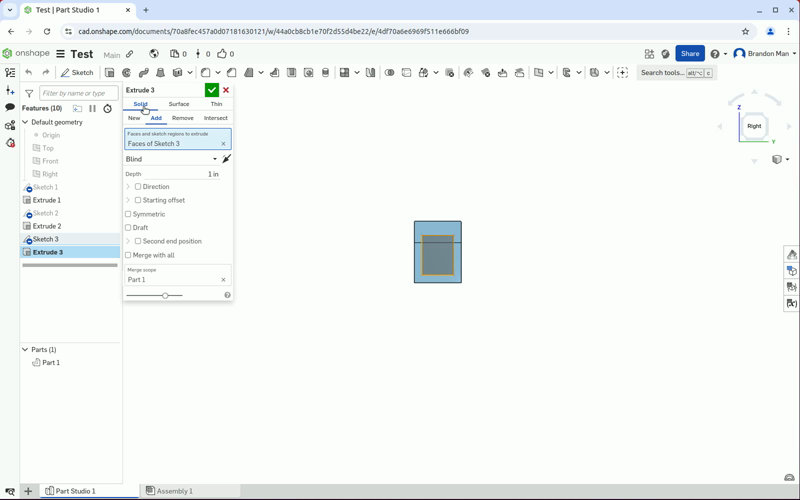
click(143, 106)
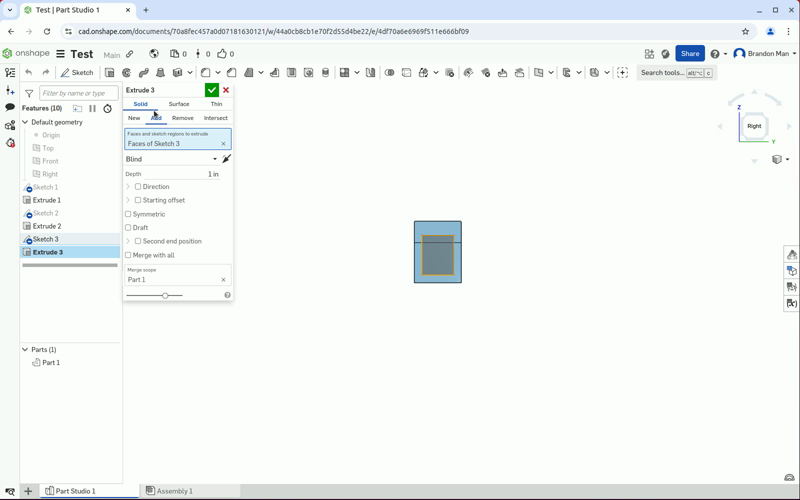
mouse_move(186, 120)
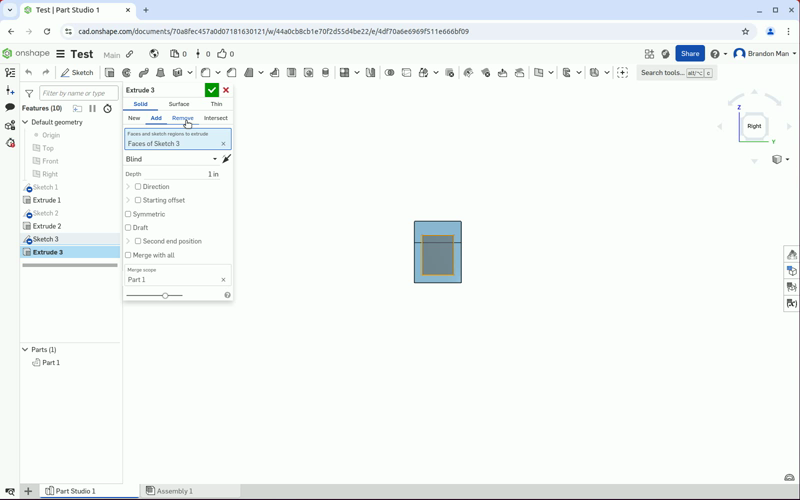
click(186, 120)
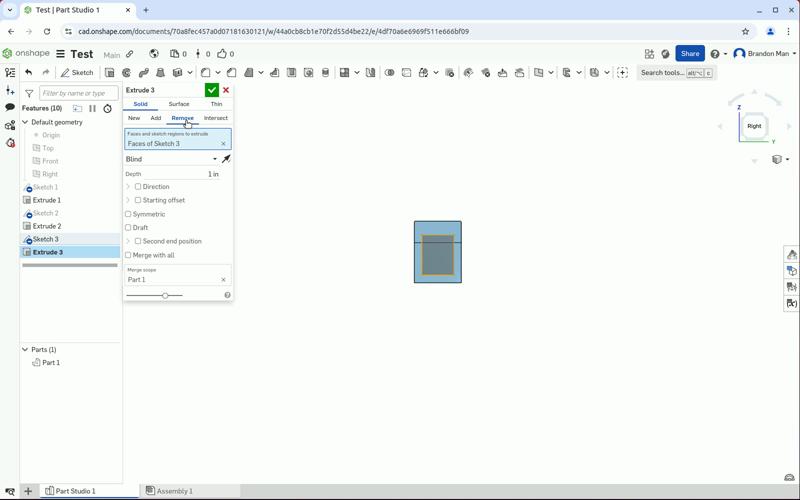
key(tab, 4)
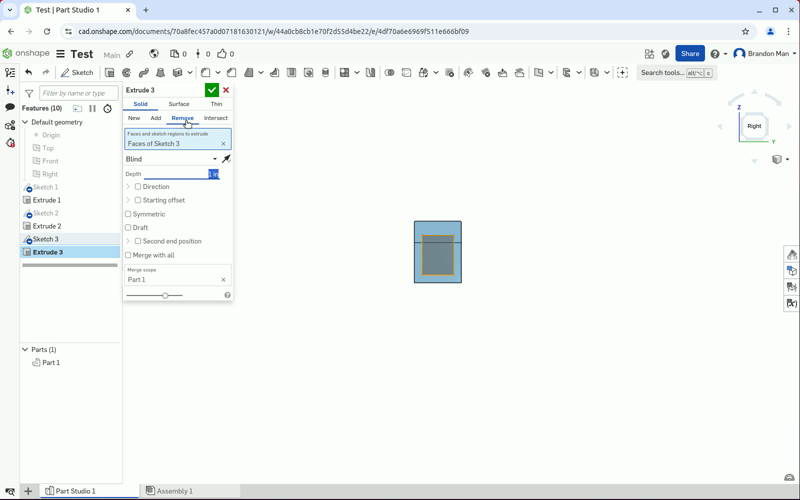
text(25.515)
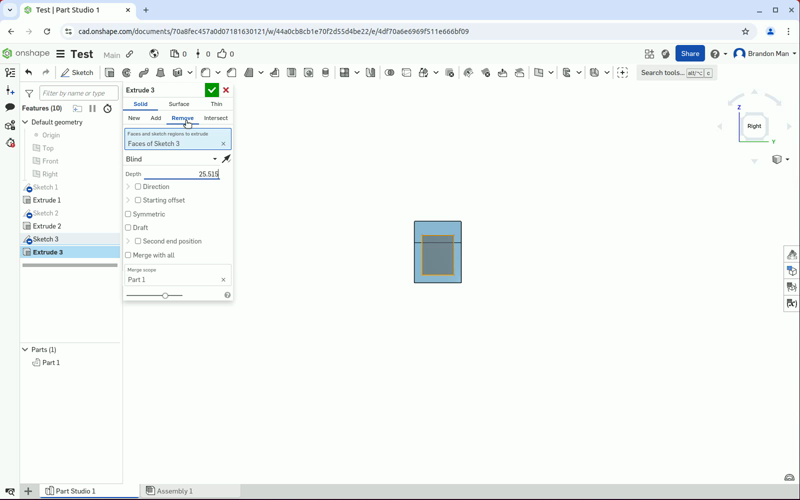
key(tab, 6)
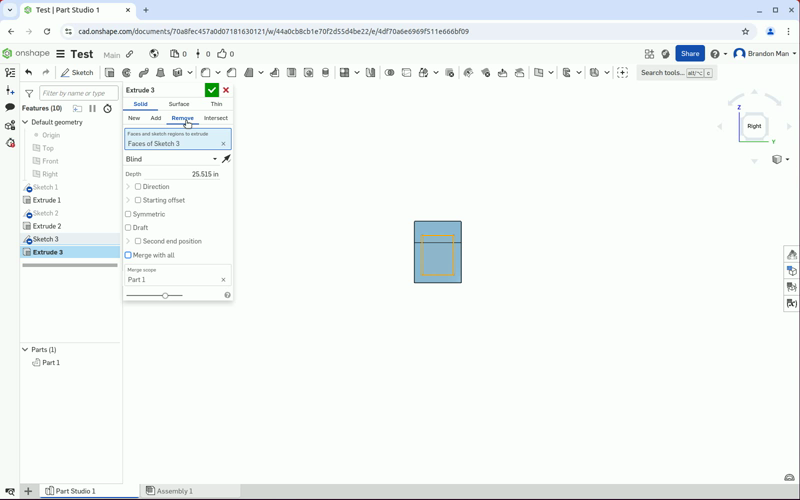
key(space)
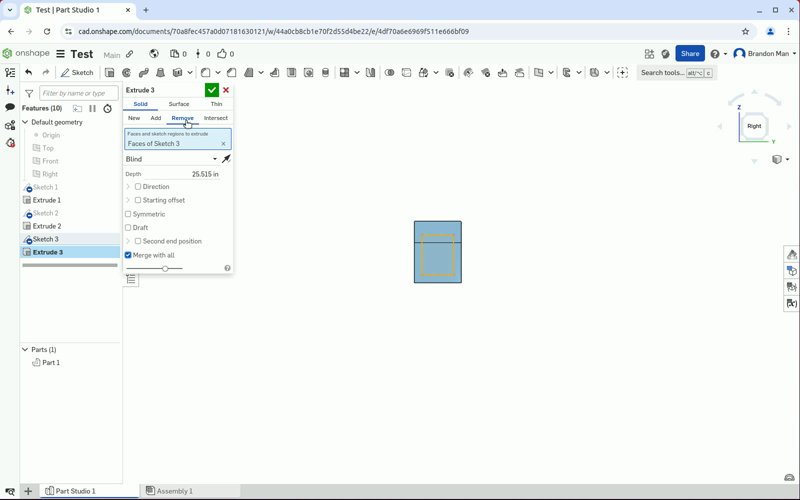
key(enter)
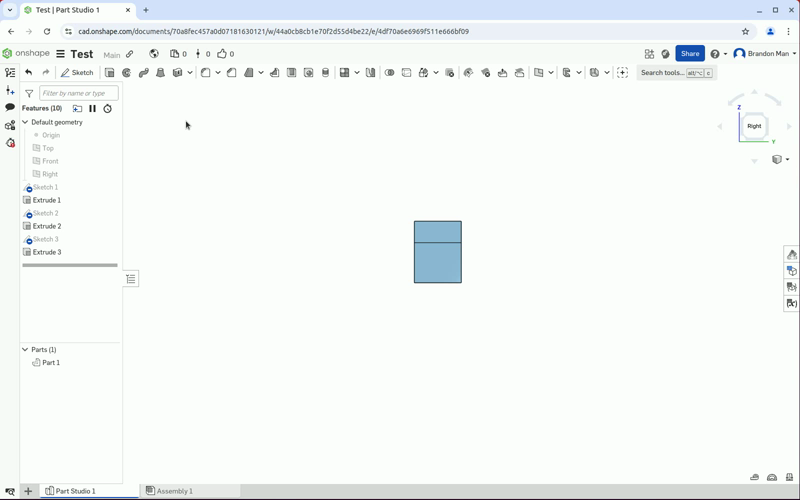
key(shift+h)
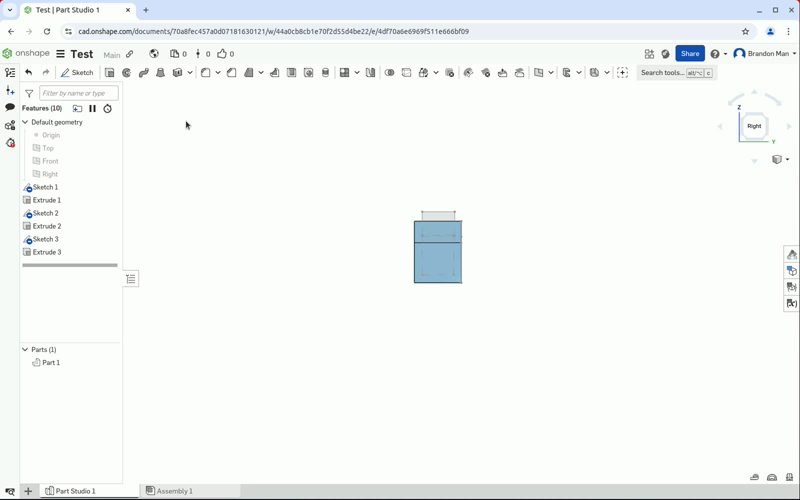
key(shift+h)
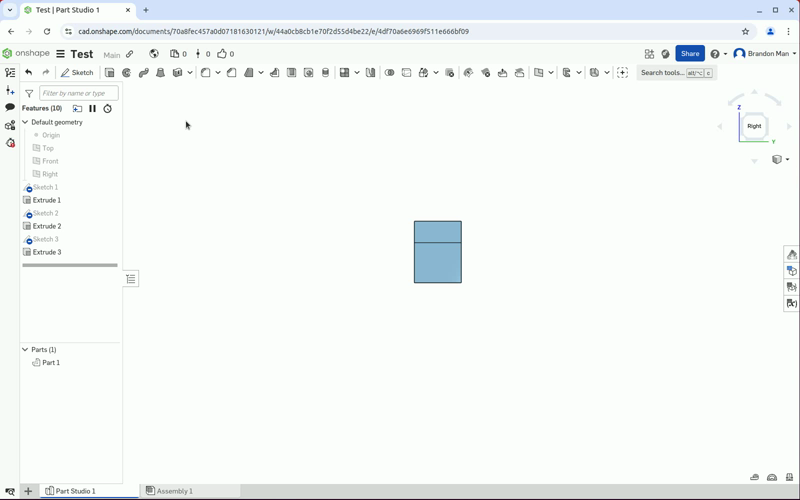
mouse_move(73, 189)
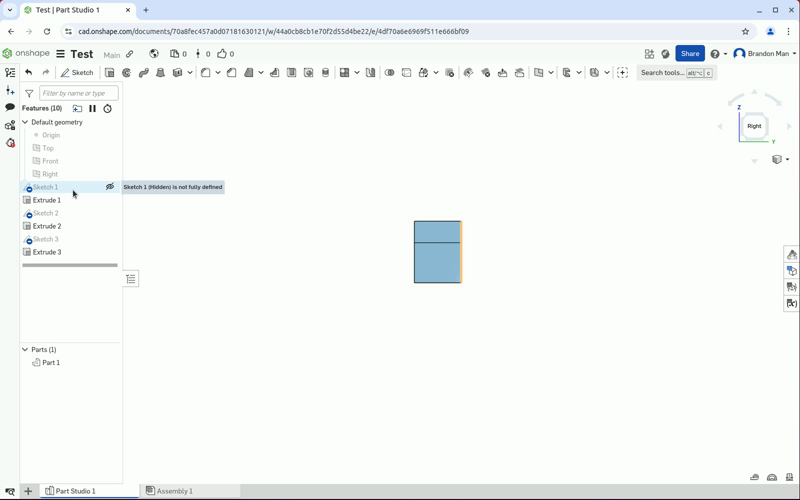
click(73, 189)
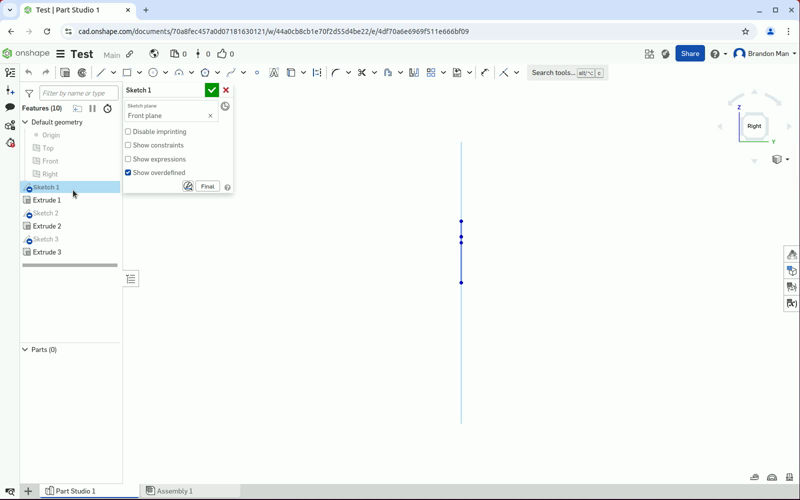
mouse_move(229, 92)
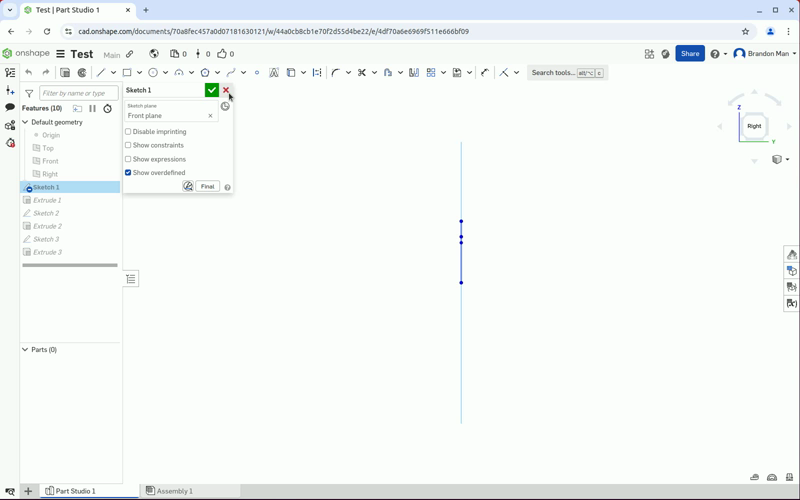
click(229, 92)
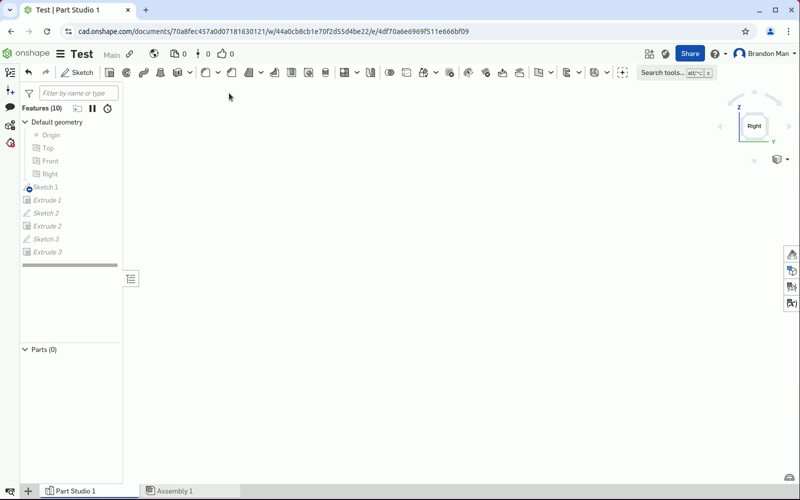
mouse_move(73, 352)
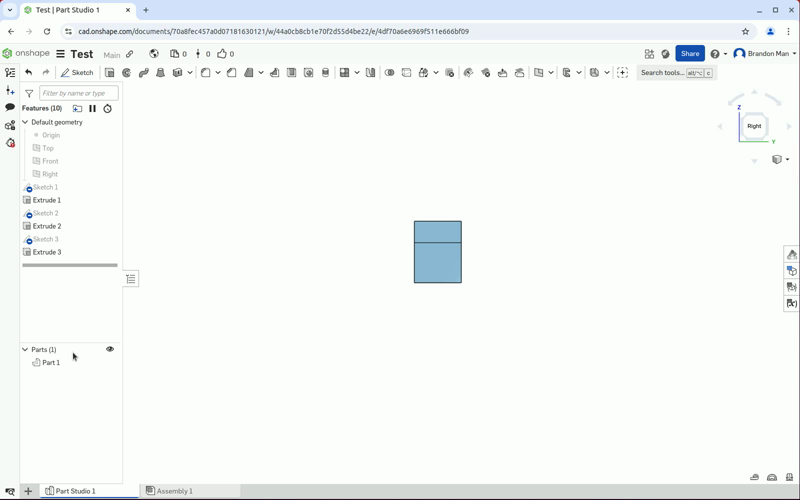
key(y)
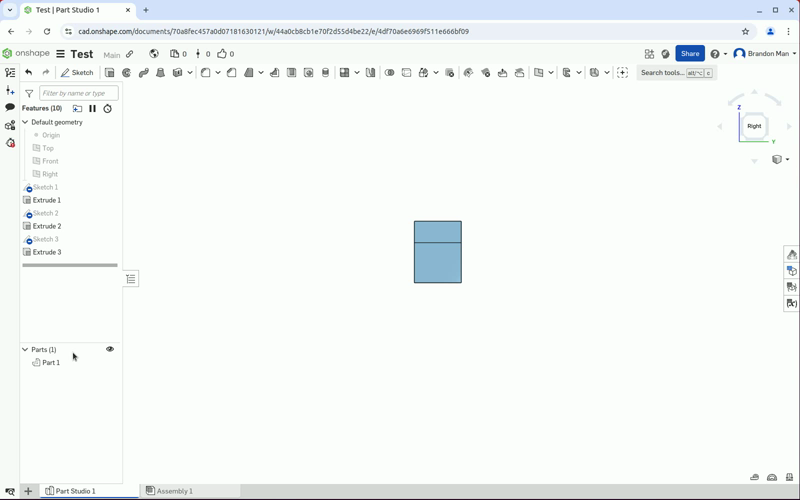
key(shift+p)
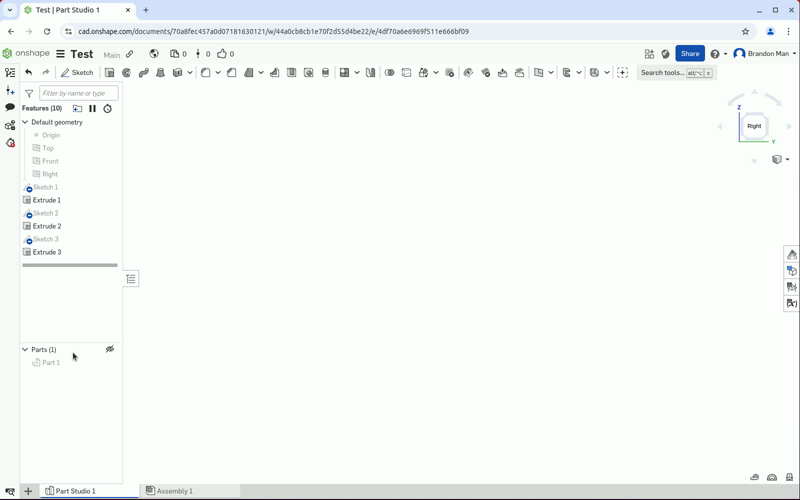
key(space)
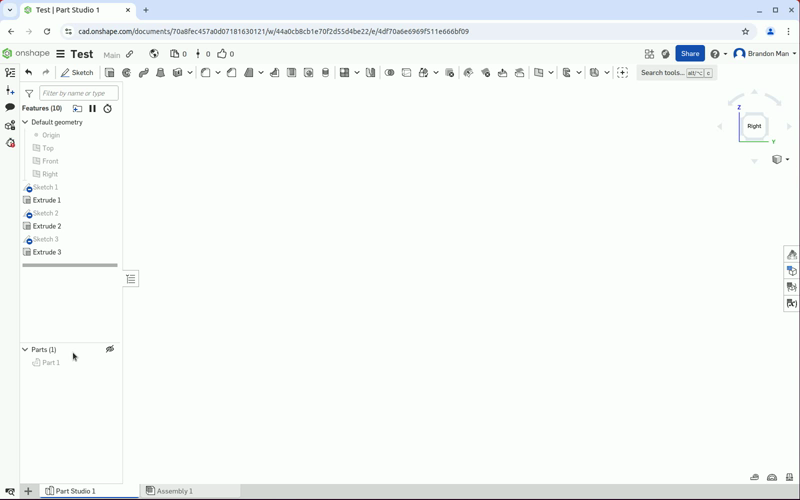
key_down(shift)
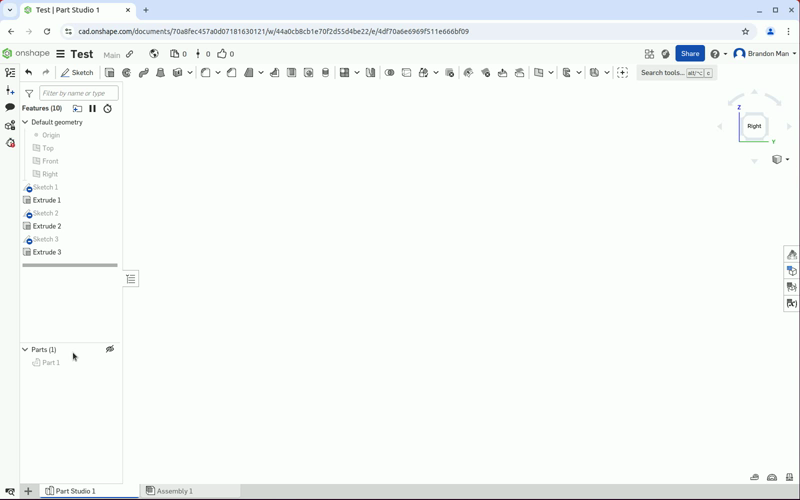
key(right)
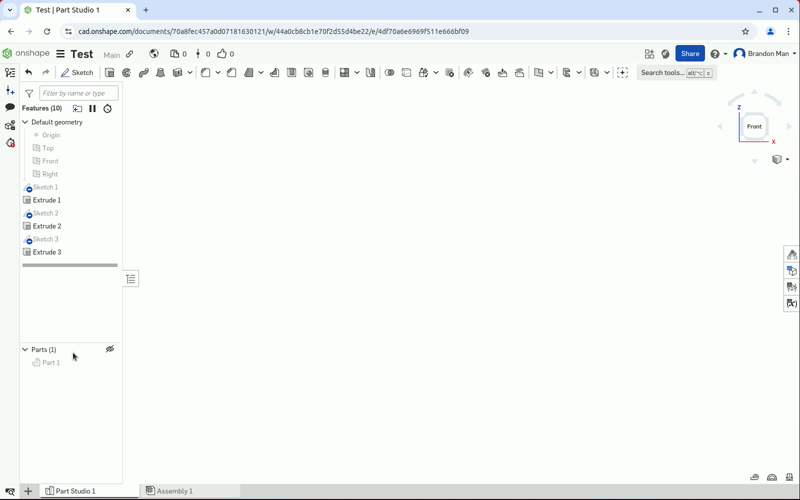
key_up(shift)
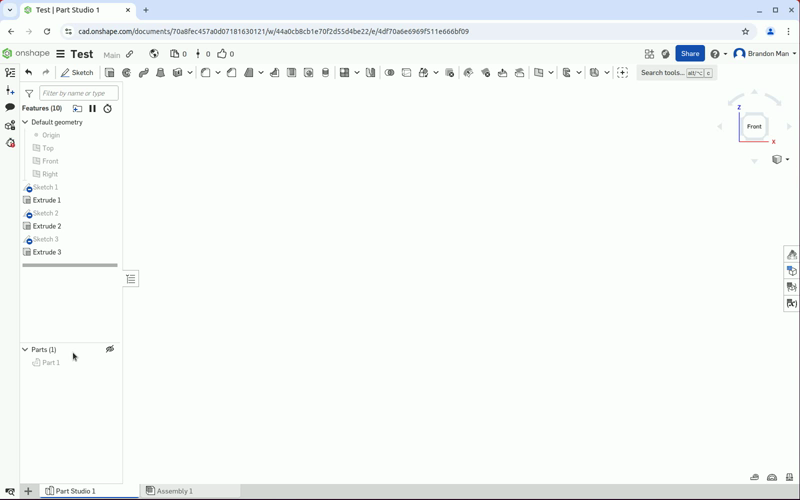
mouse_move(73, 352)
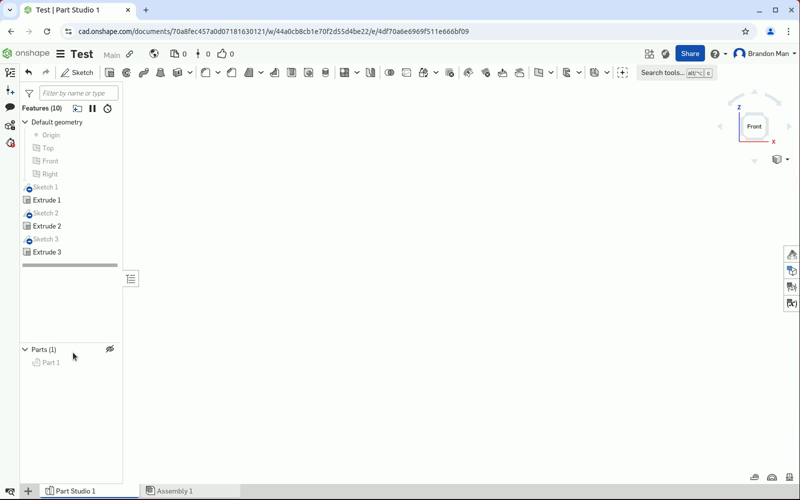
key(shift+y)
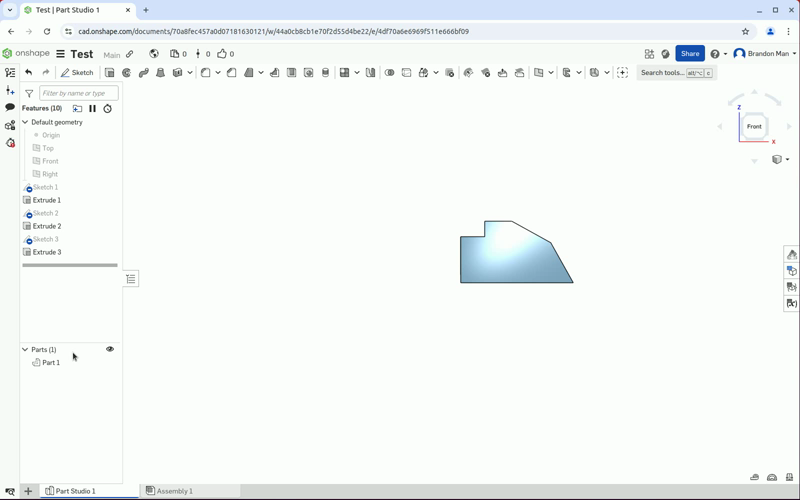
mouse_move(541, 75)
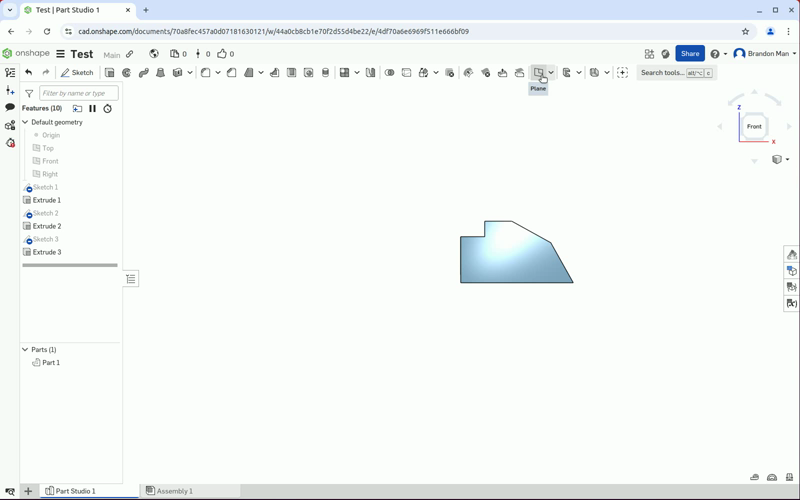
click(541, 75)
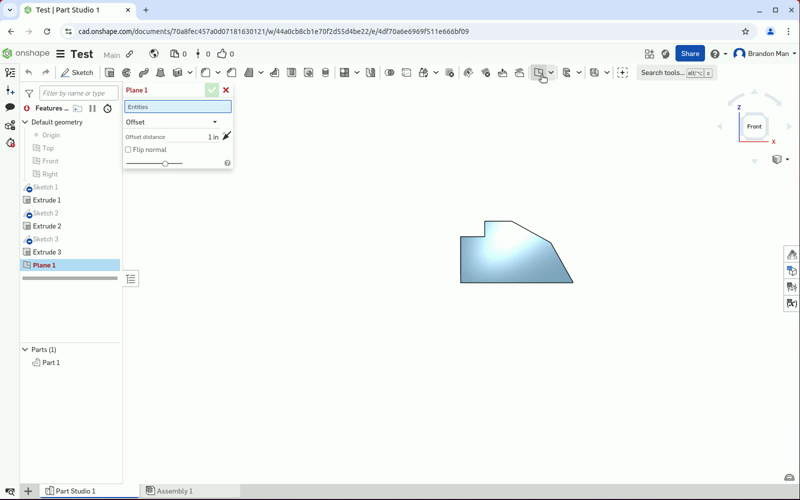
mouse_move(73, 163)
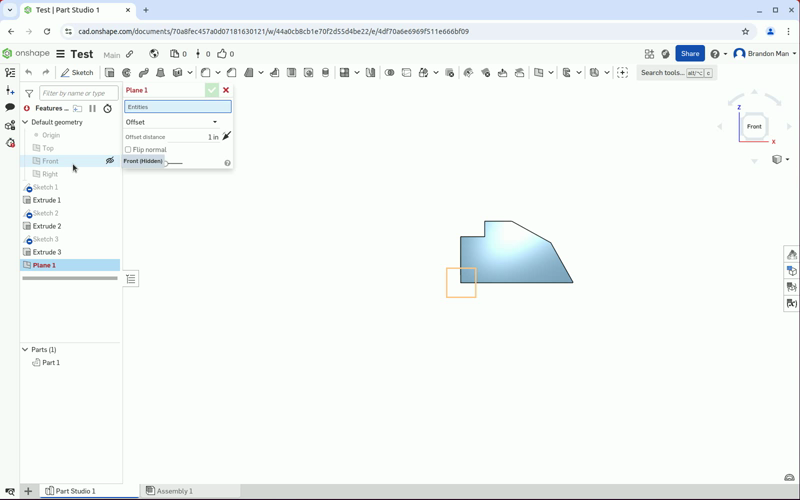
click(73, 163)
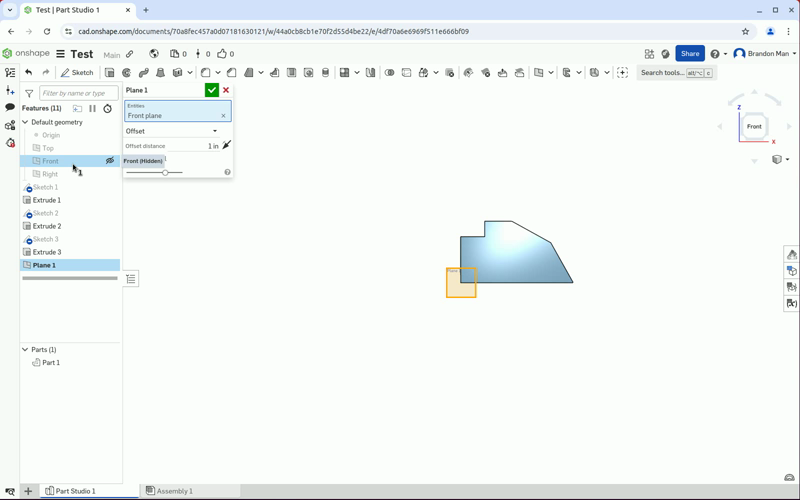
key(tab, 2)
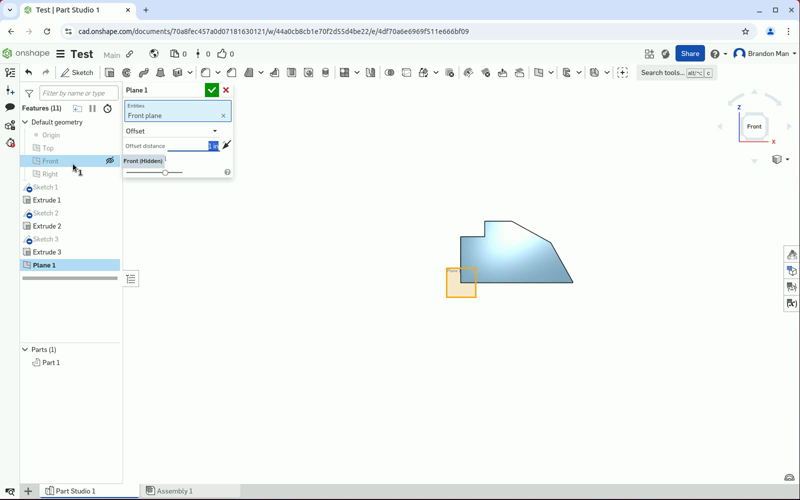
text(9.613)
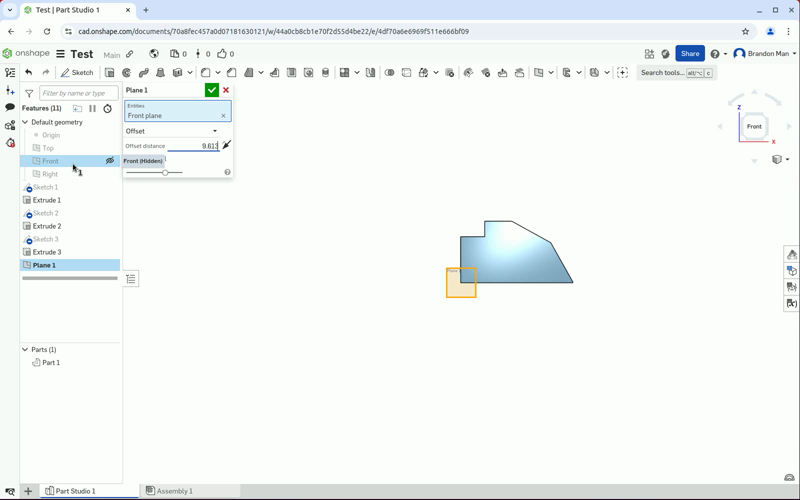
key(enter, 2)
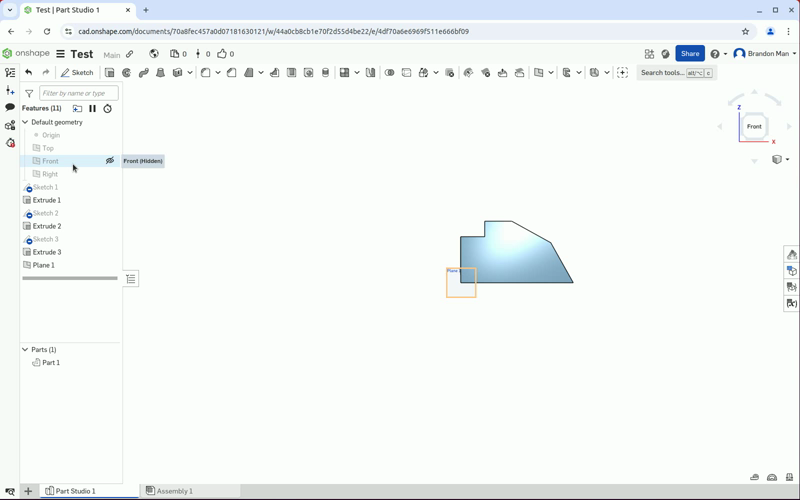
key(shift+s)
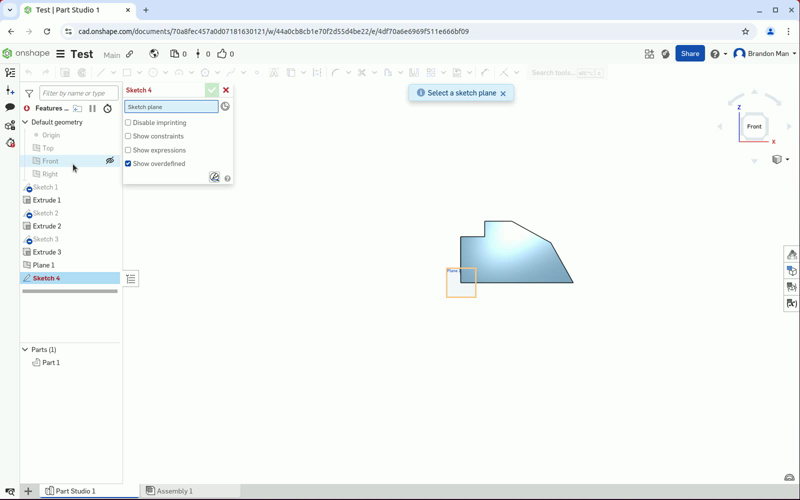
mouse_move(73, 267)
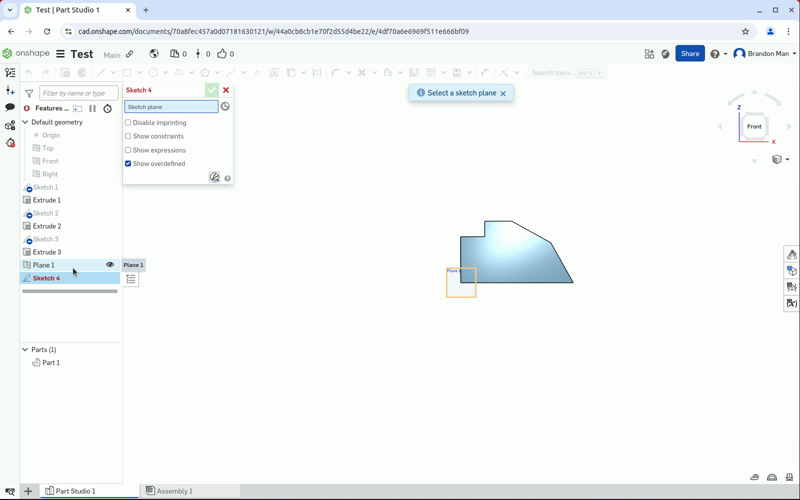
click(73, 267)
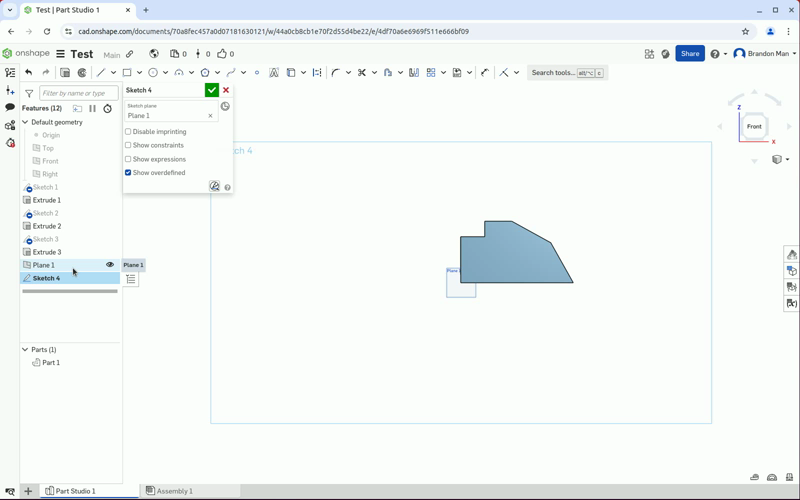
mouse_move(73, 352)
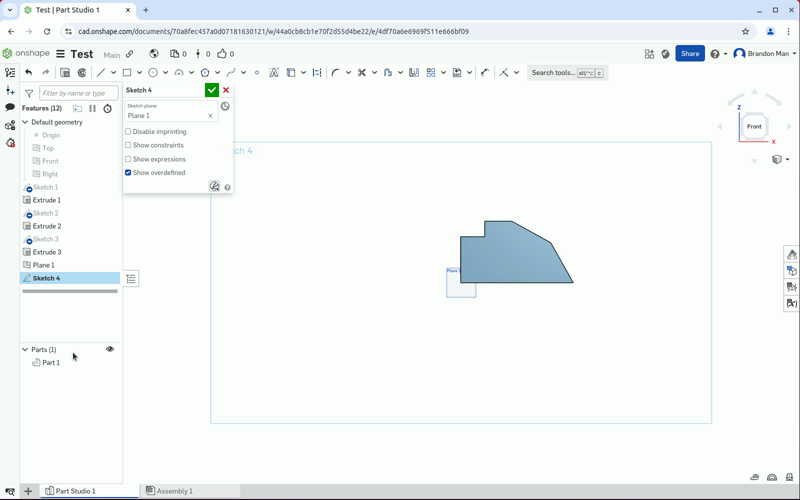
key(y)
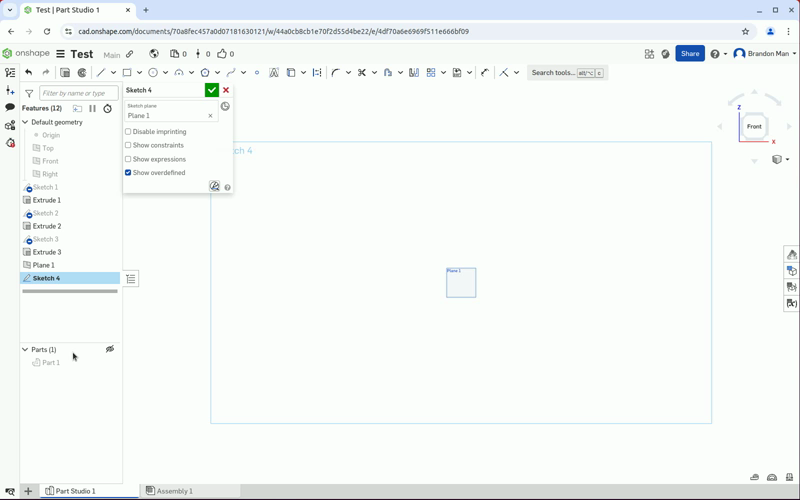
key(c)
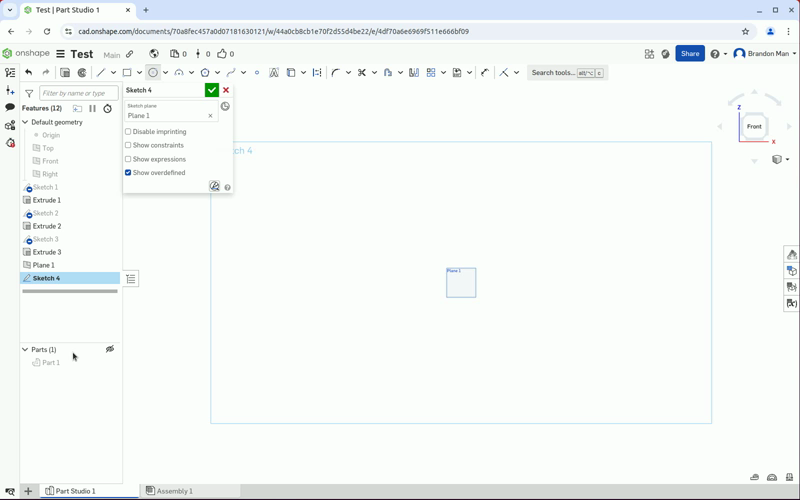
key_down(shift)
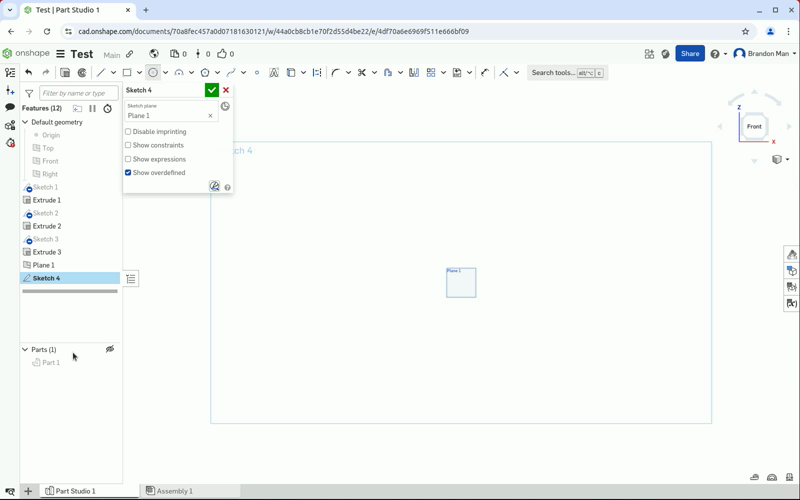
mouse_move(508, 251)
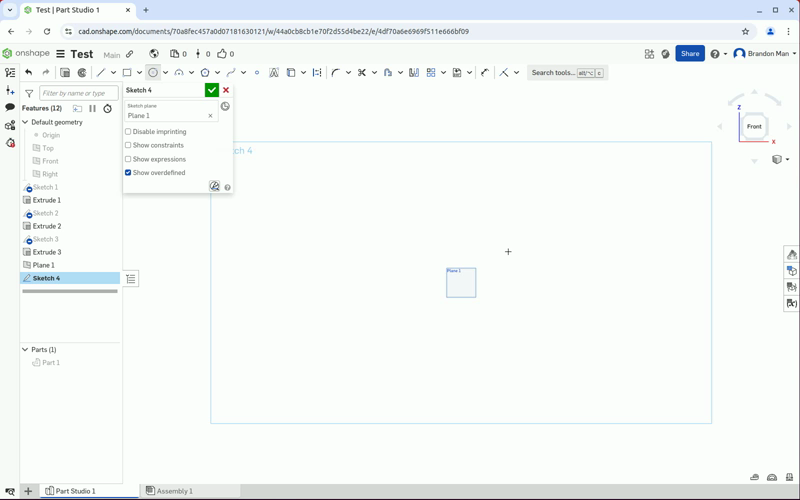
click(508, 251)
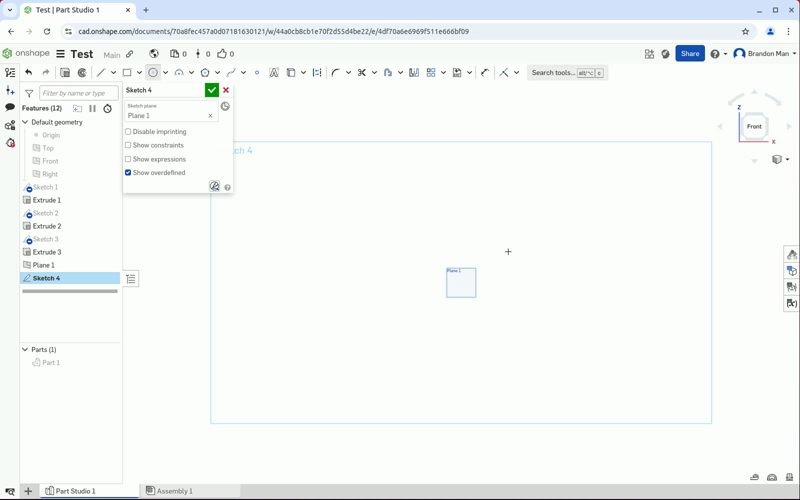
key_up(shift)
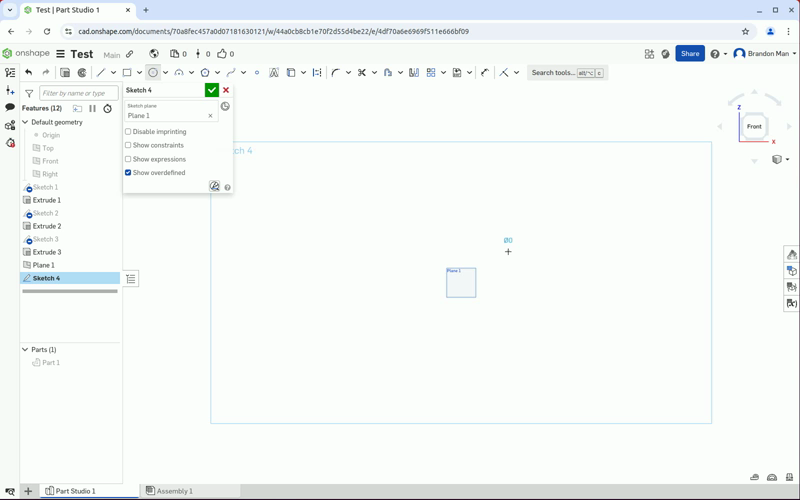
mouse_move(520, 251)
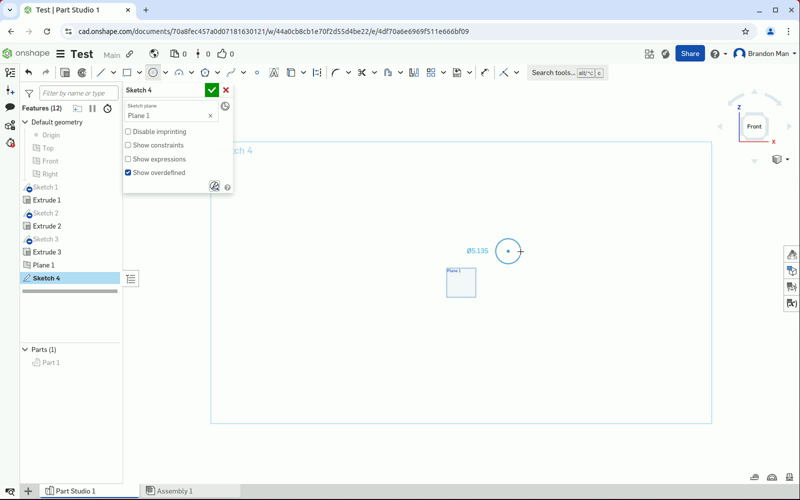
click(520, 251)
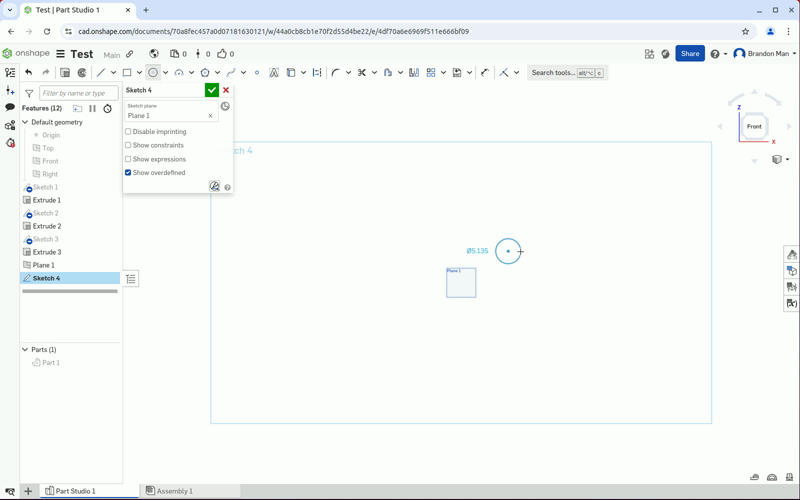
key(esc)
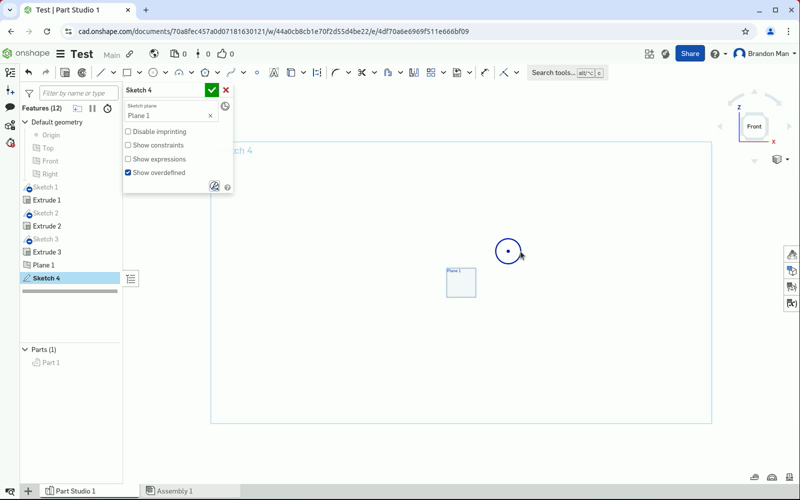
mouse_move(505, 245)
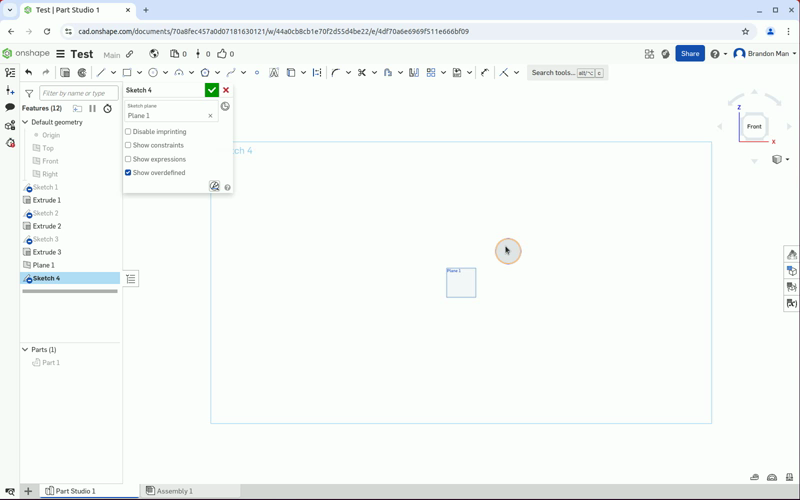
scroll(6)
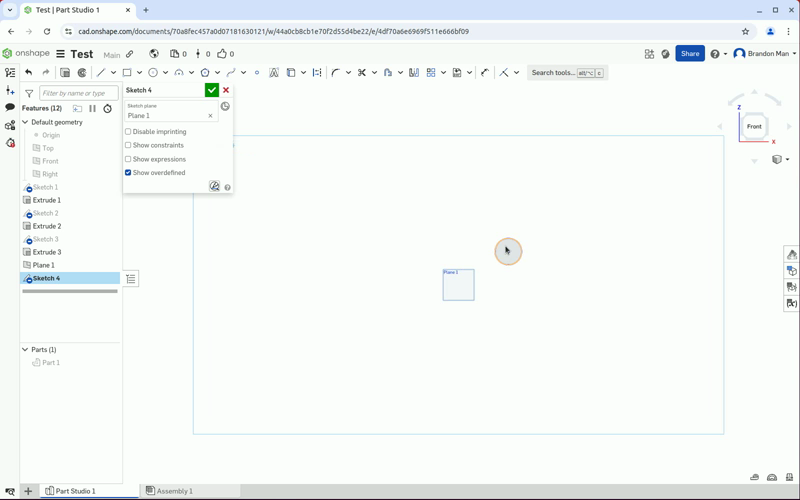
scroll(6)
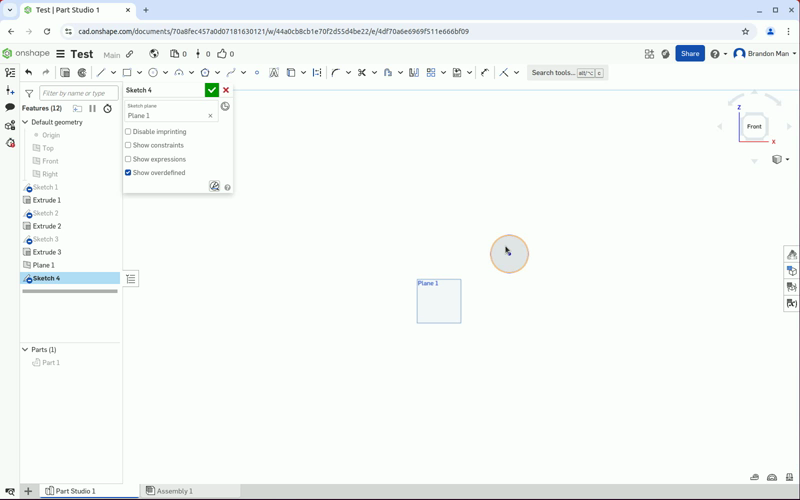
scroll(6)
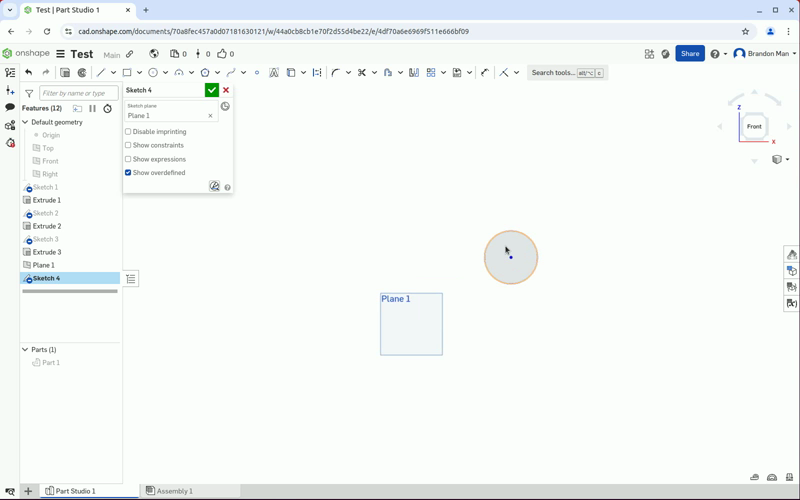
scroll(6)
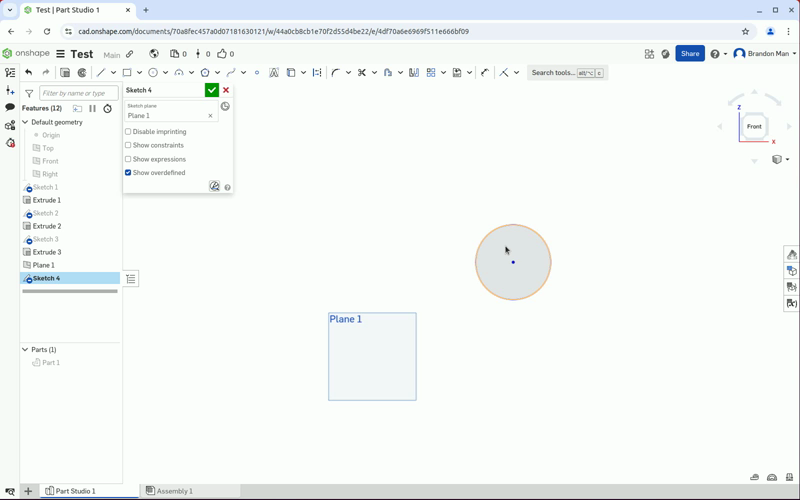
scroll(6)
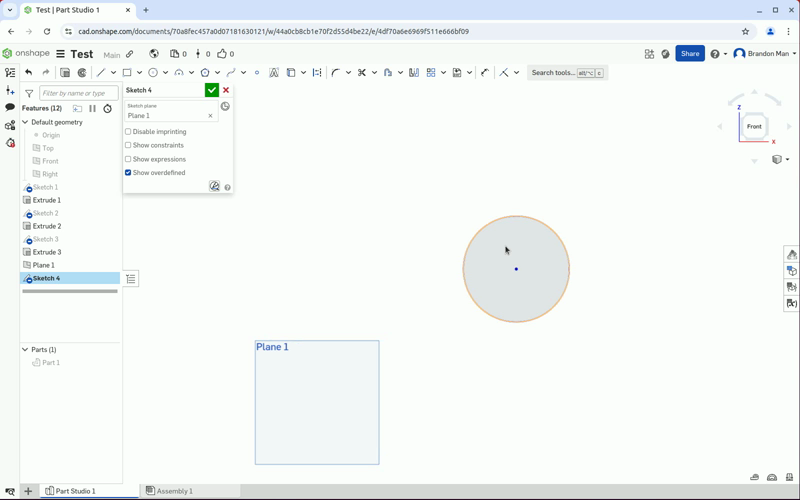
scroll(6)
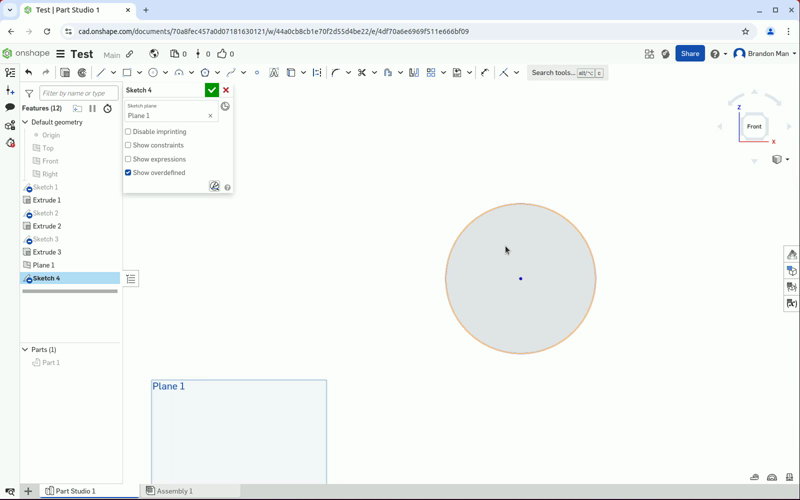
scroll(6)
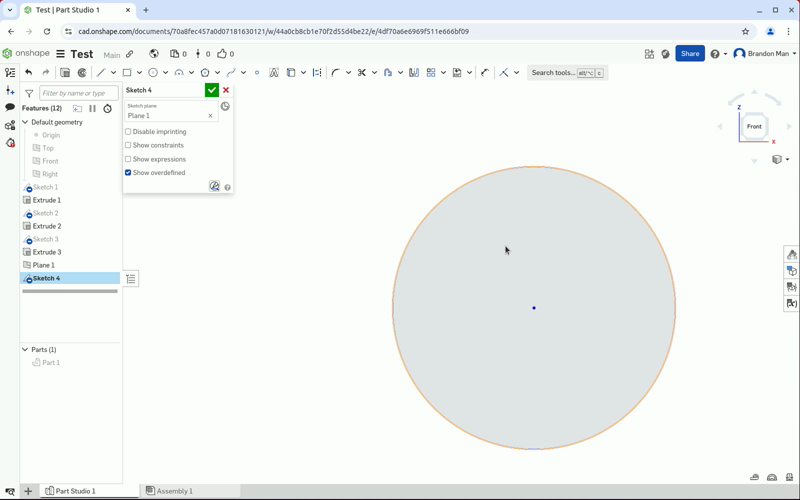
click(505, 245)
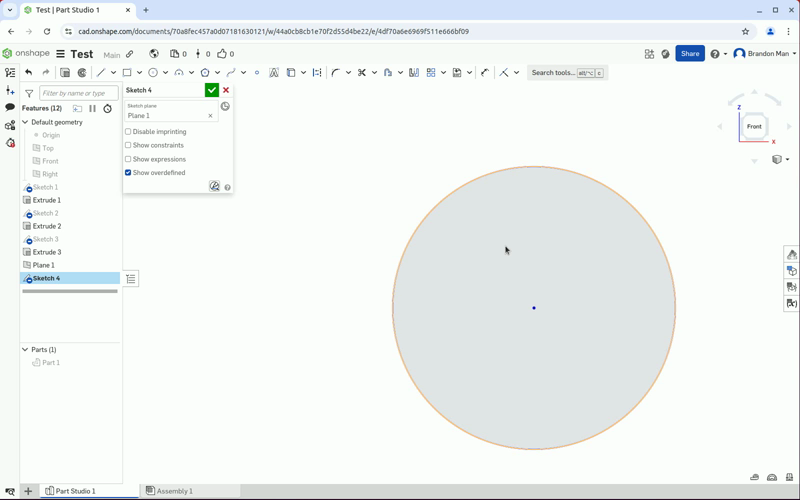
scroll(-6)
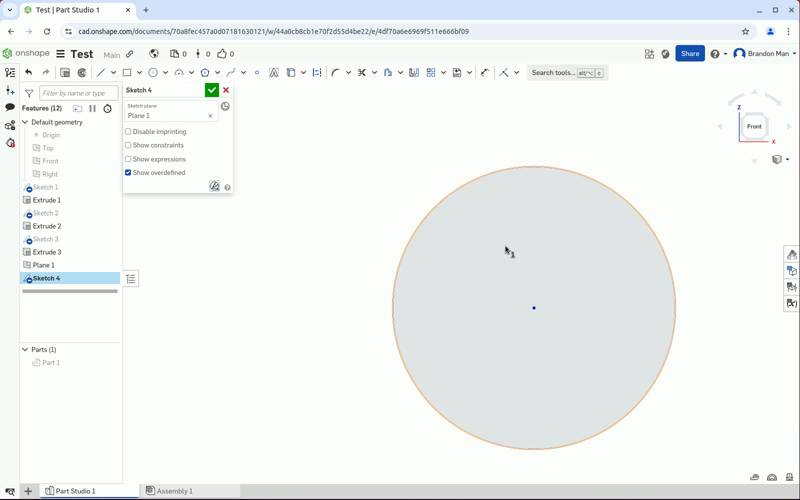
scroll(-6)
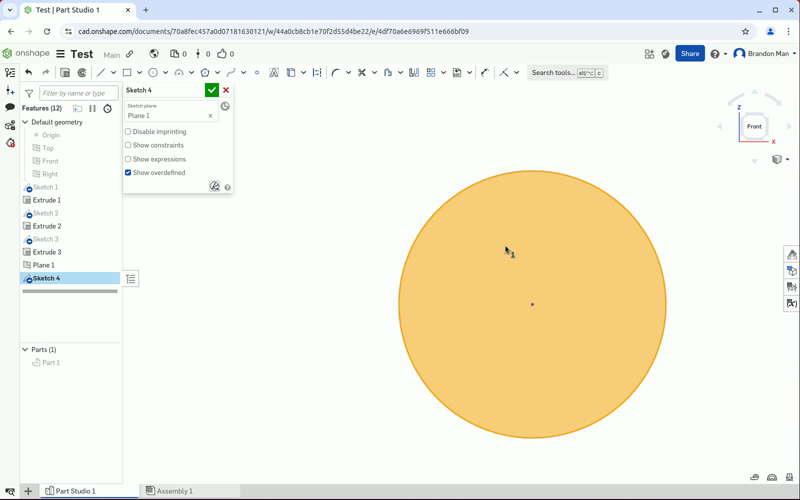
scroll(-6)
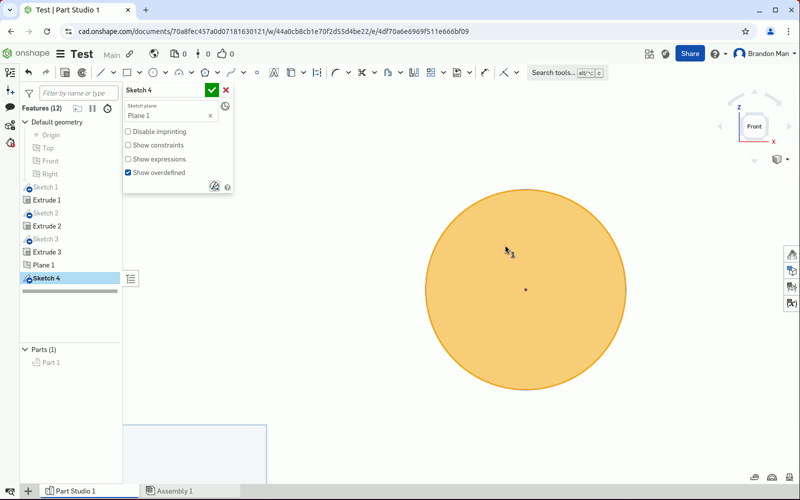
scroll(-6)
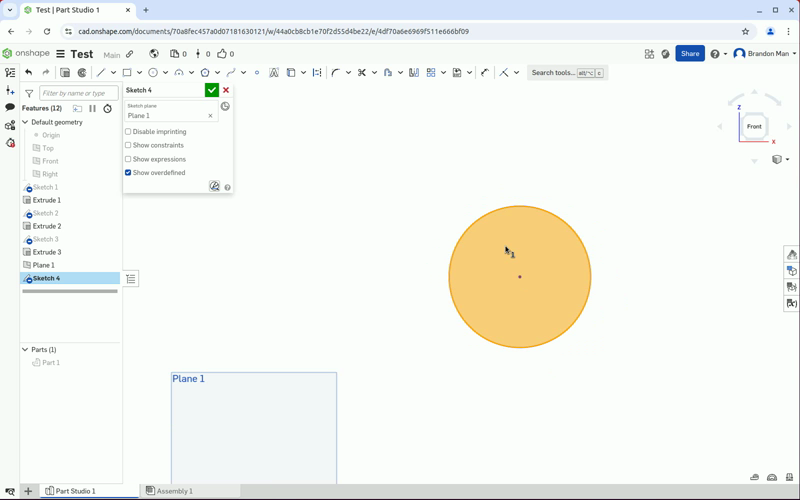
scroll(-6)
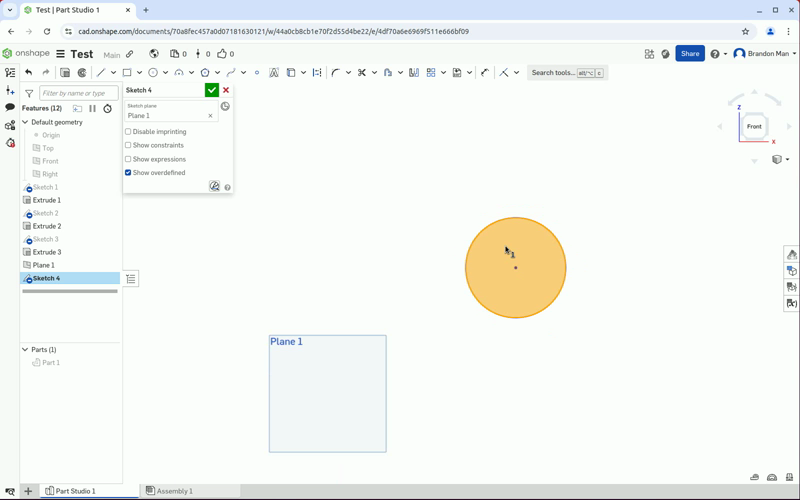
scroll(-6)
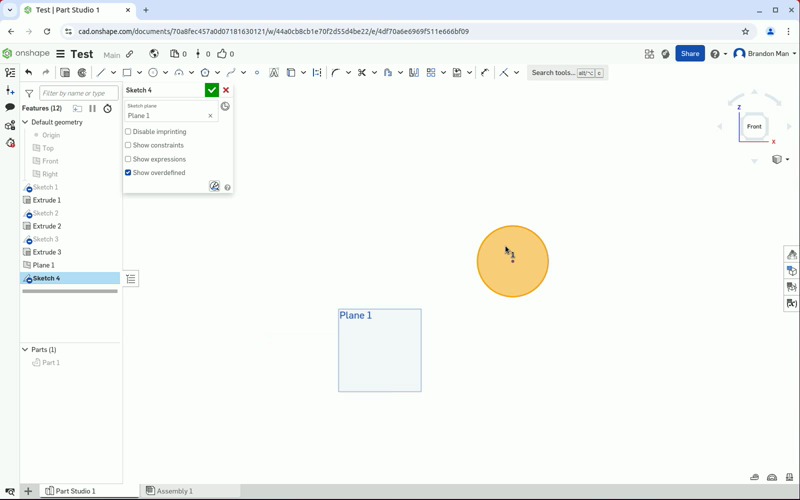
scroll(-6)
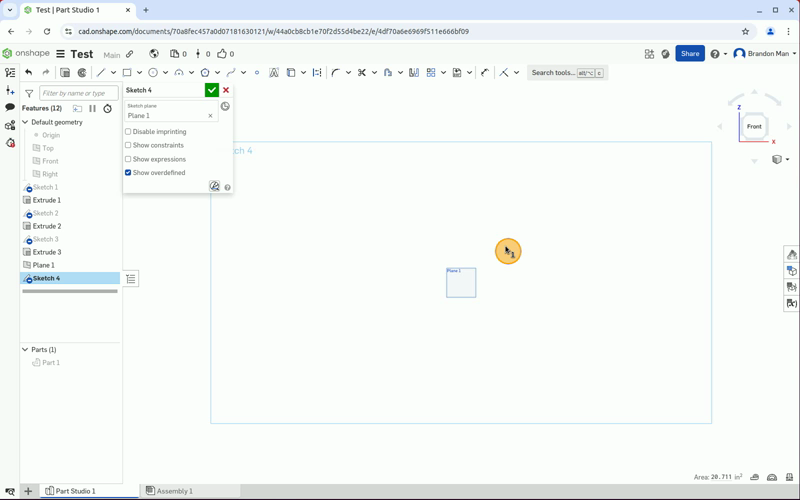
mouse_move(73, 352)
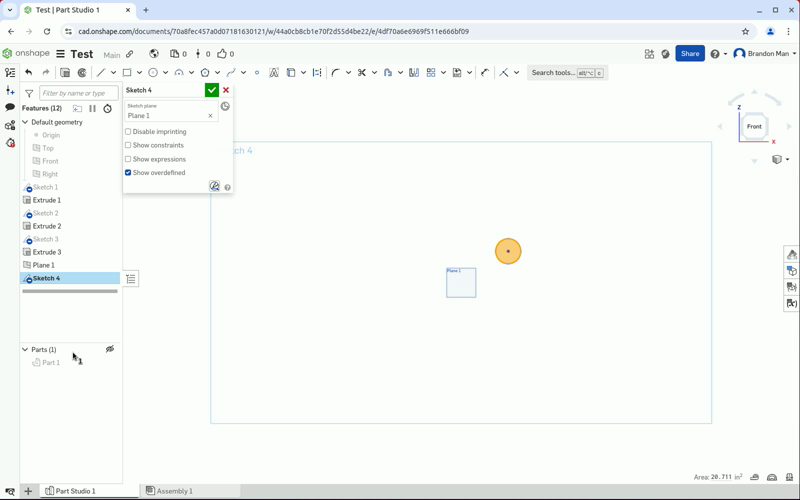
key(shift+y)
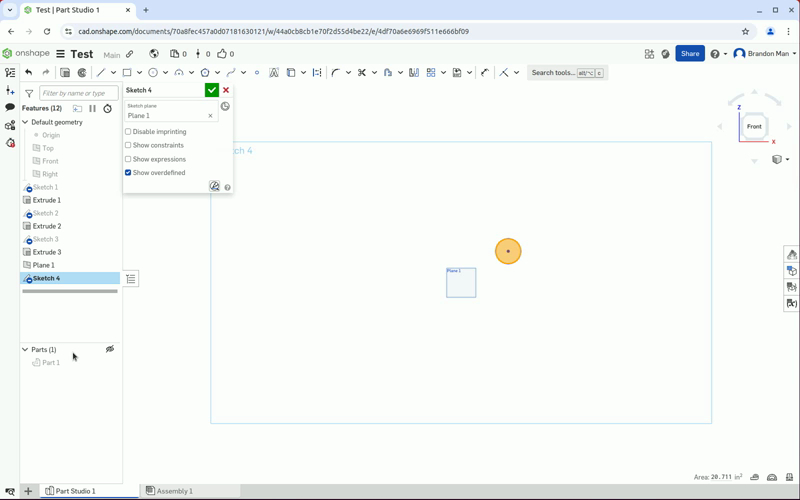
key(shift+e)
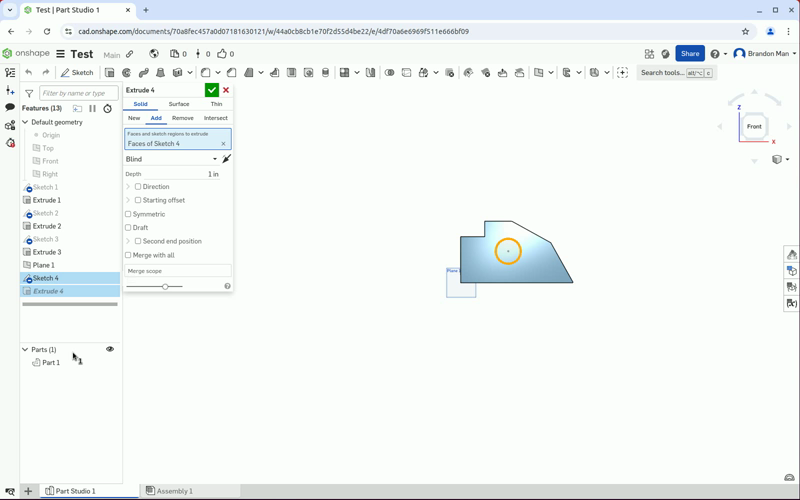
mouse_move(143, 106)
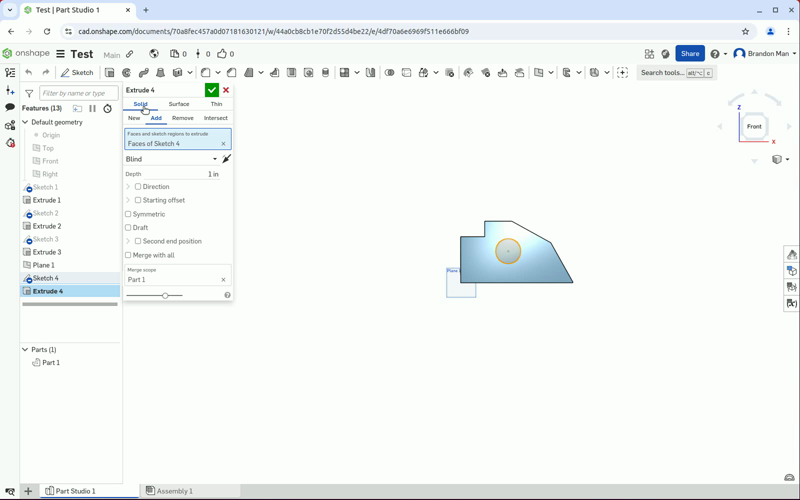
click(143, 106)
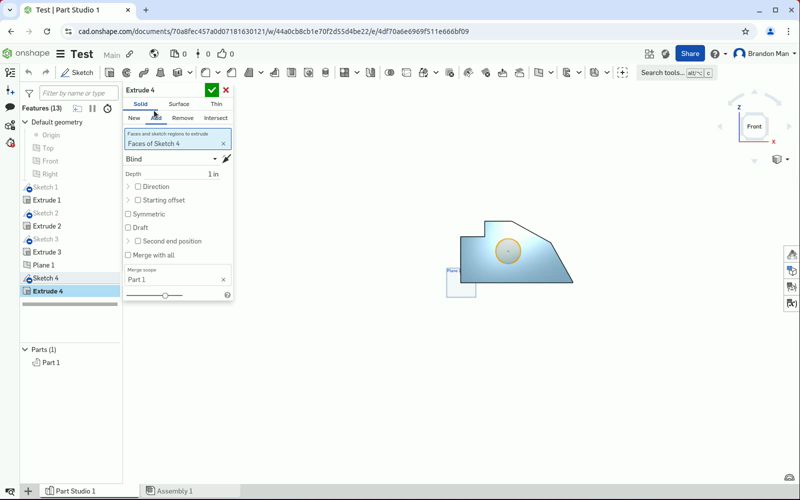
mouse_move(186, 120)
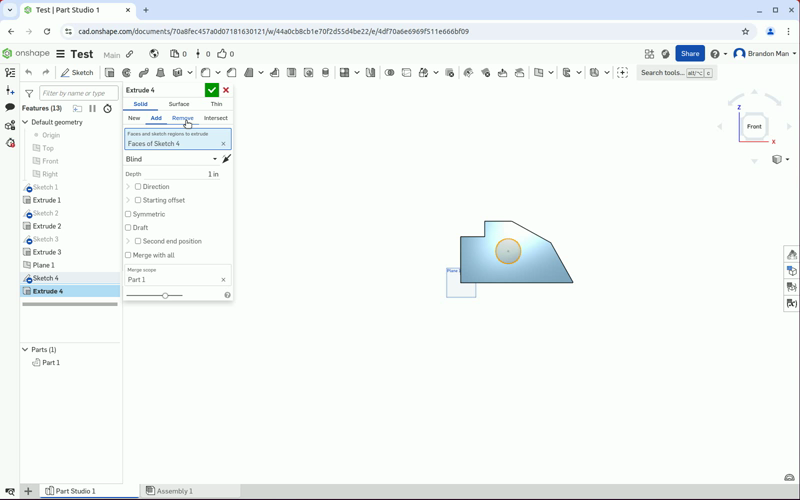
click(186, 120)
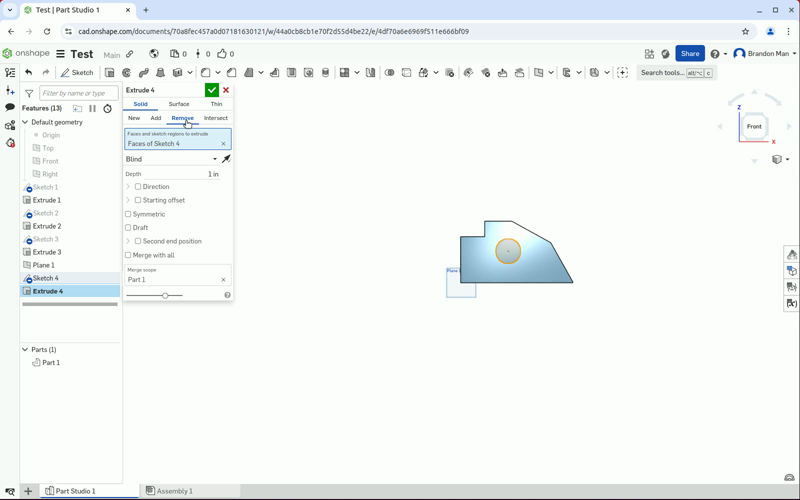
key(tab, 4)
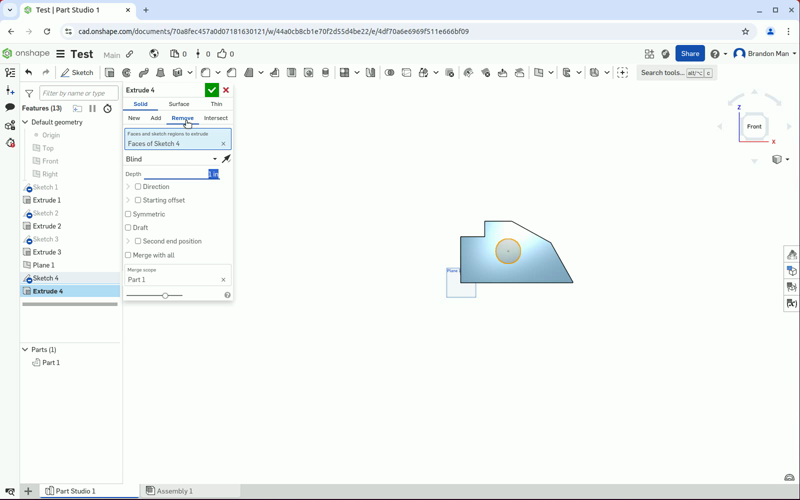
text(18.535)
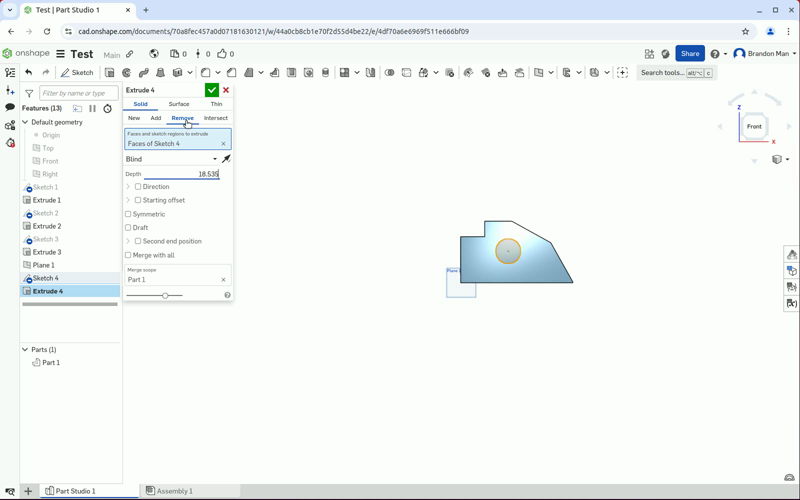
key(tab, 6)
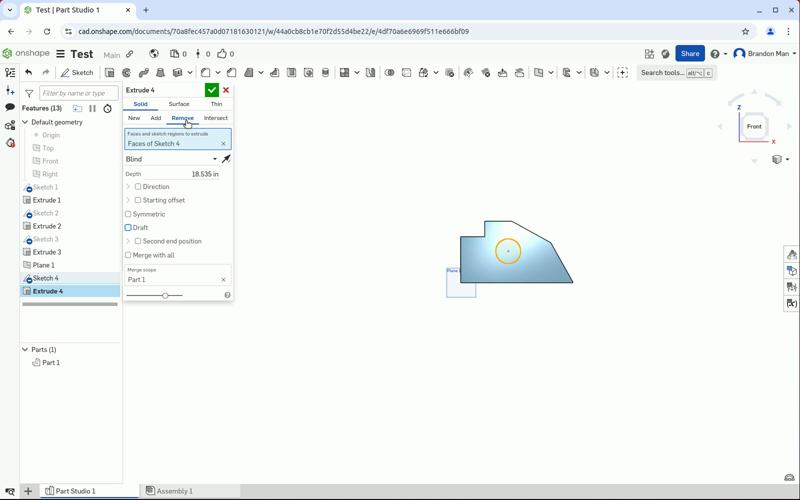
key(space)
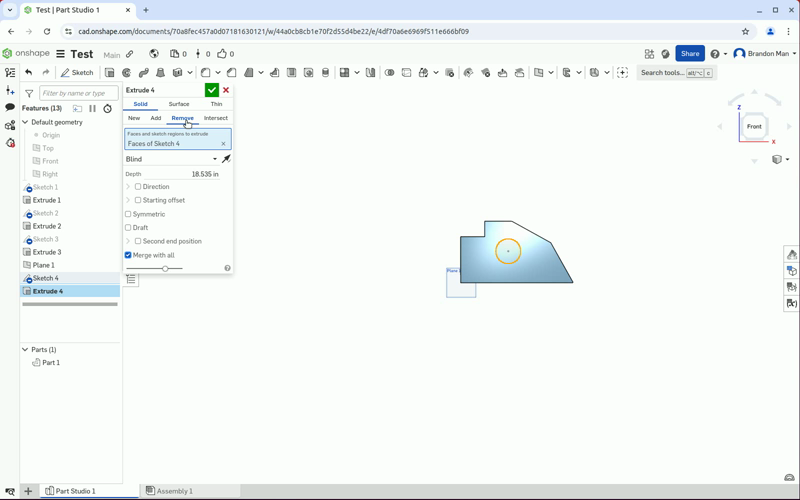
key(enter)
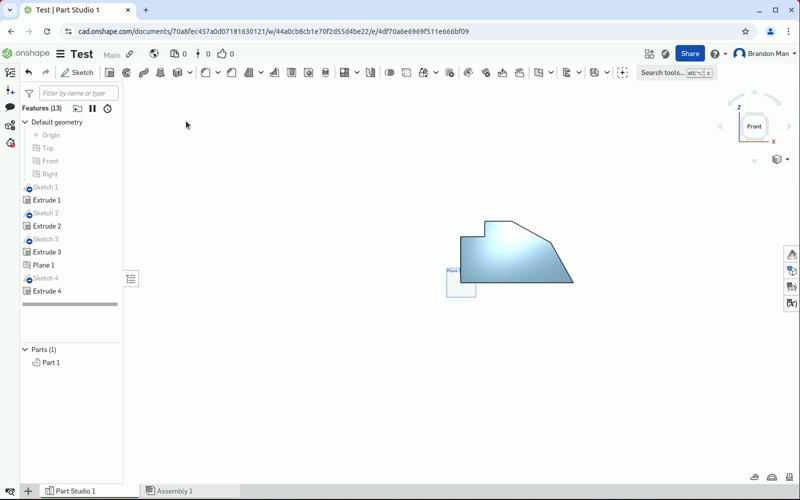
key(shift+h)
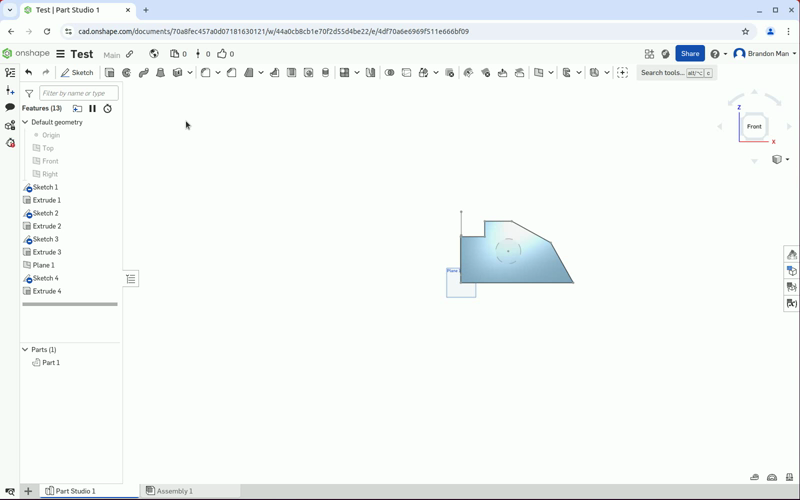
key(shift+h)
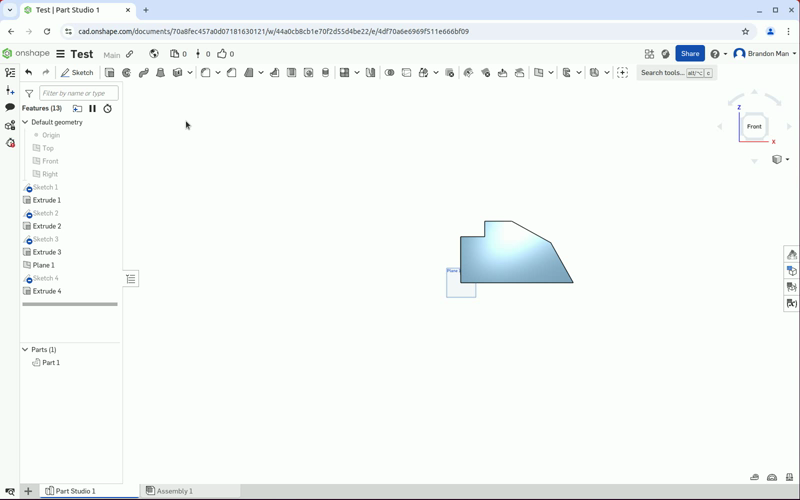
mouse_move(73, 189)
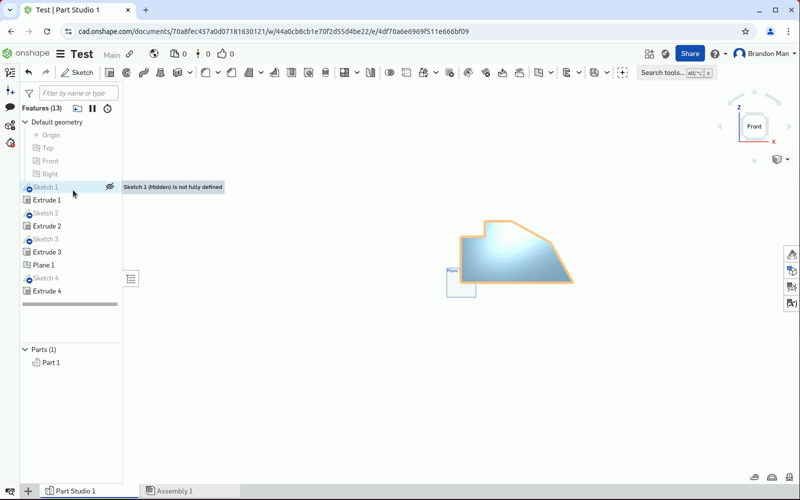
click(73, 189)
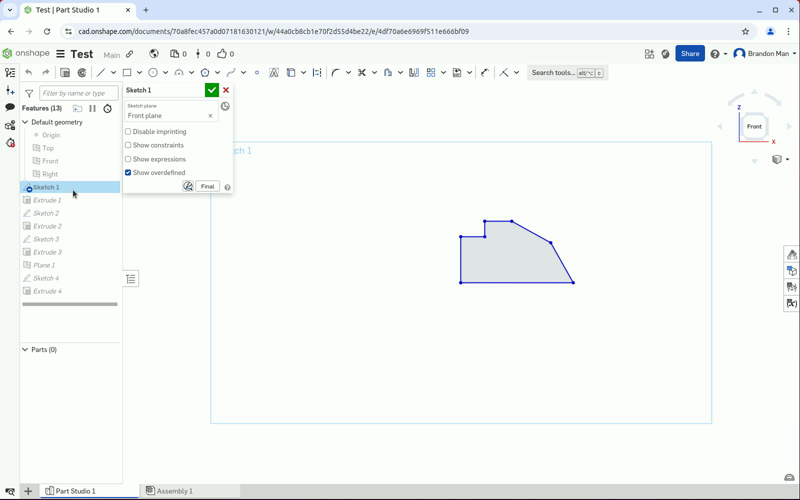
mouse_move(229, 92)
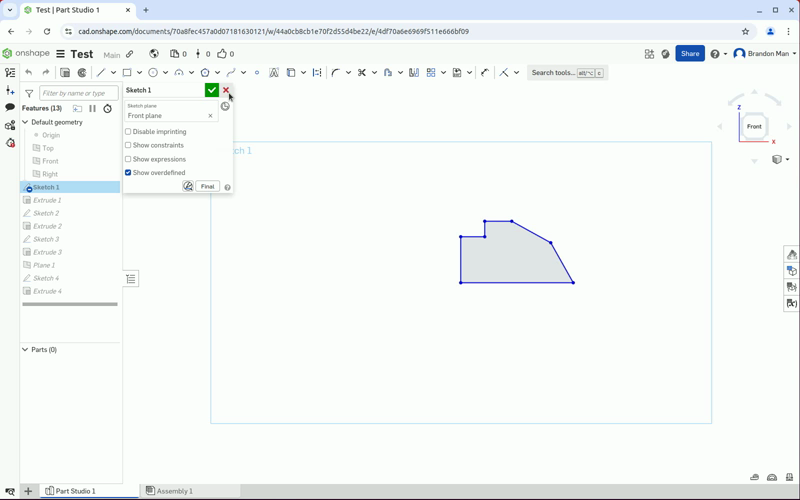
click(229, 92)
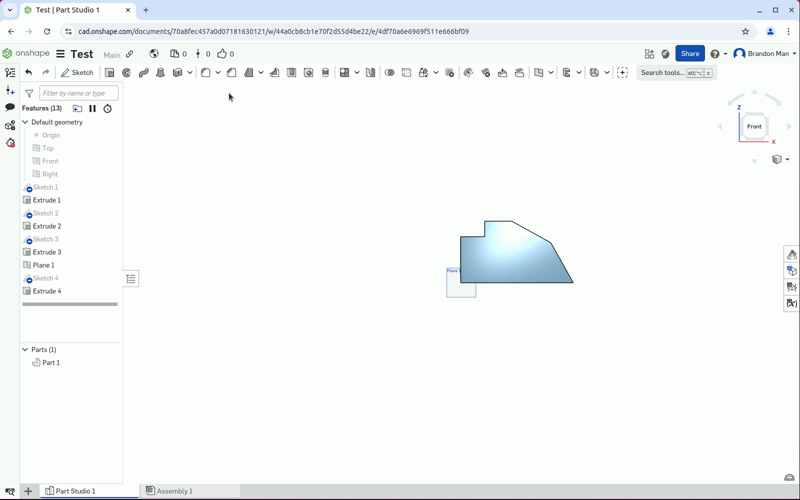
mouse_move(73, 352)
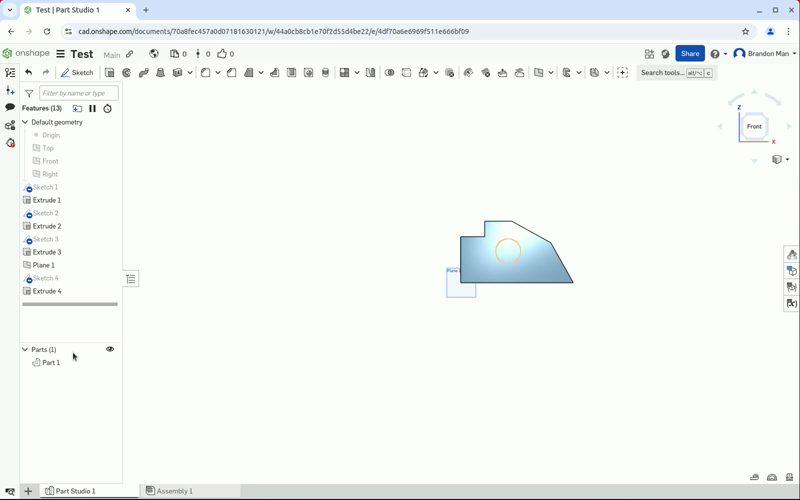
key(y)
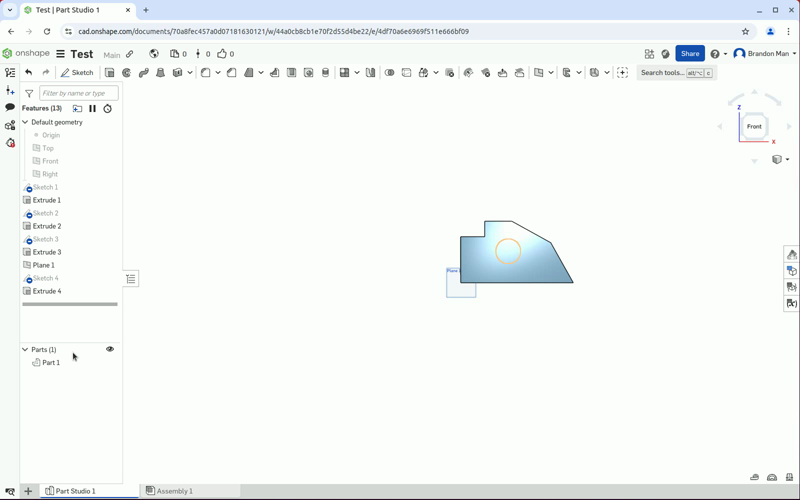
key(shift+p)
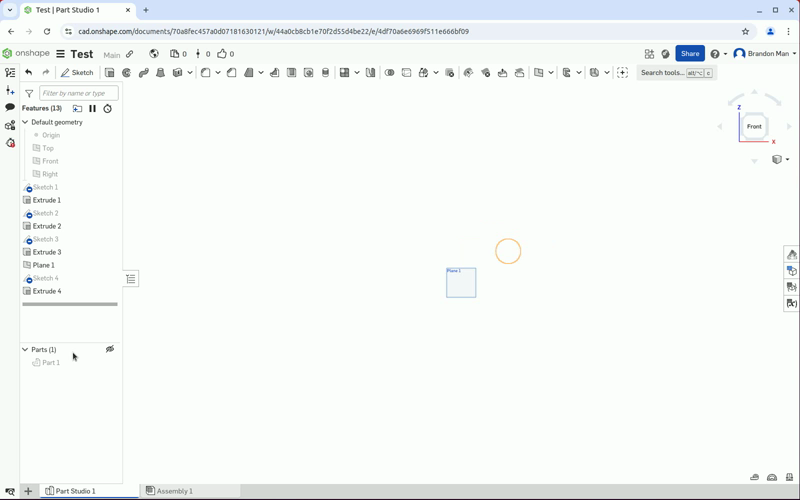
key(space)
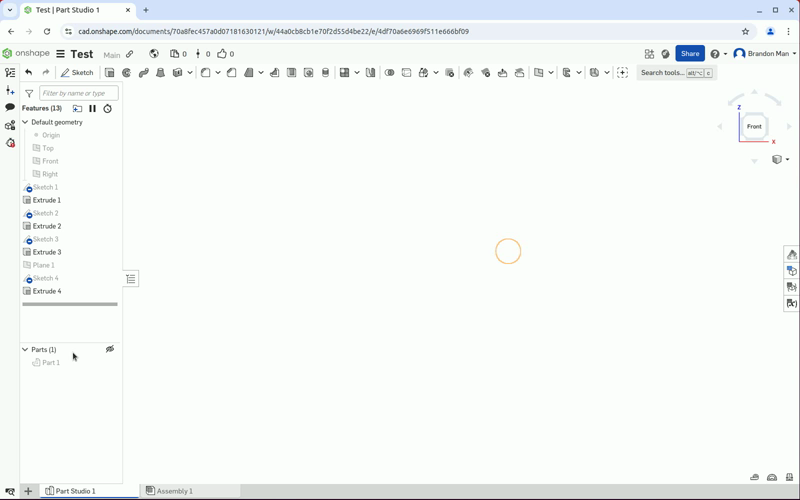
key_down(shift)
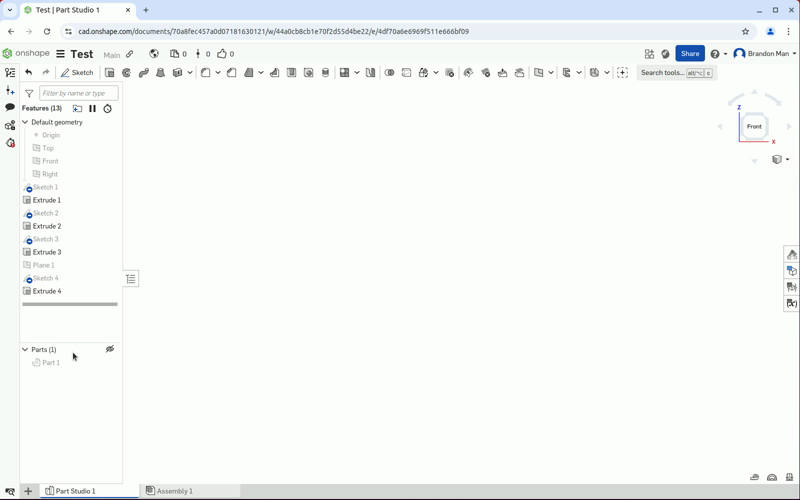
key(down)
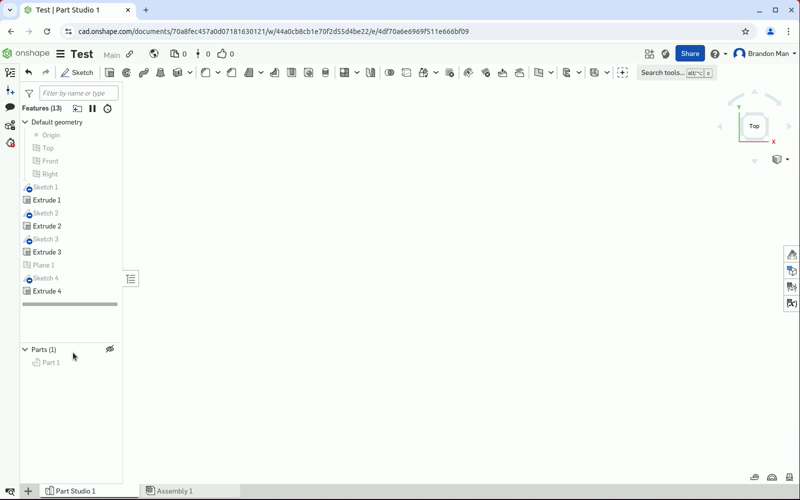
key_up(shift)
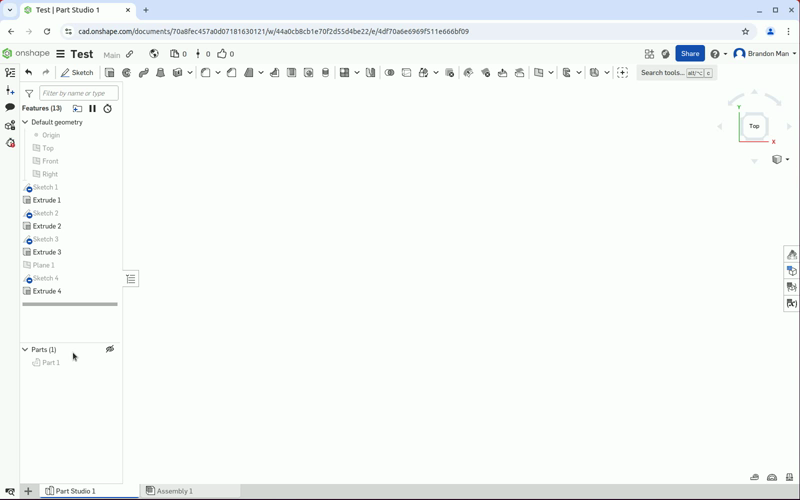
mouse_move(73, 352)
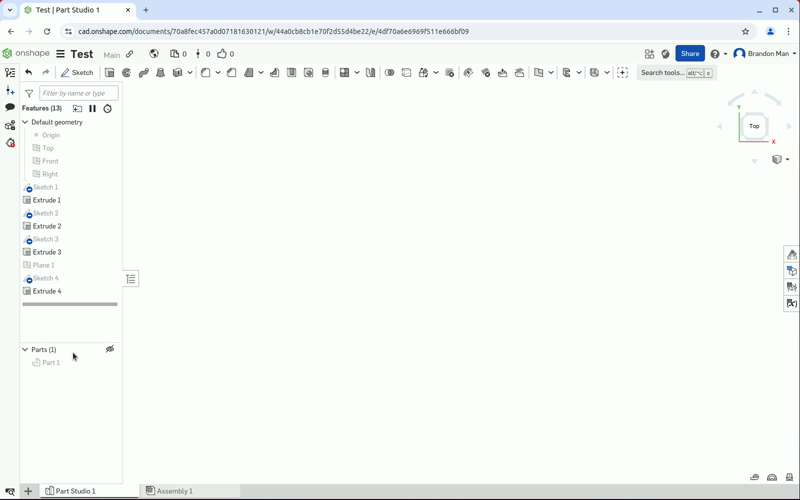
key(shift+y)
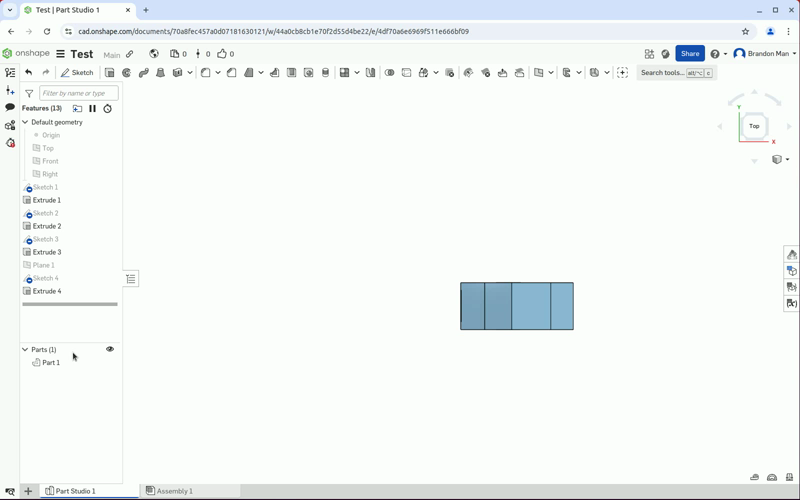
mouse_move(541, 75)
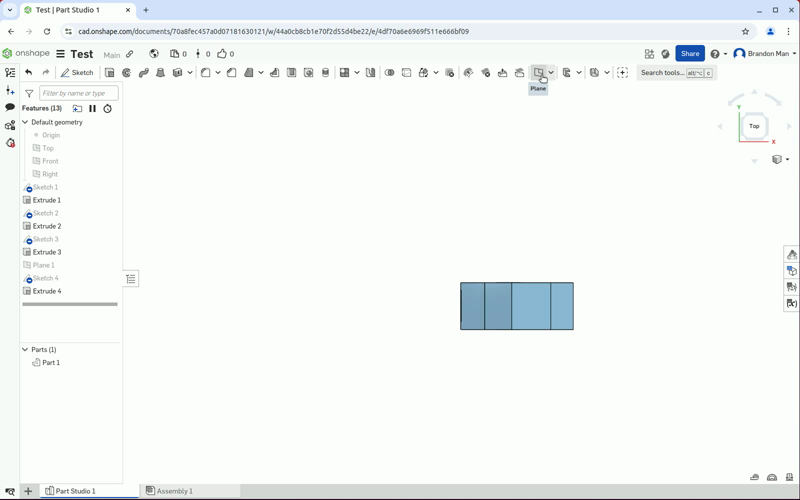
click(541, 75)
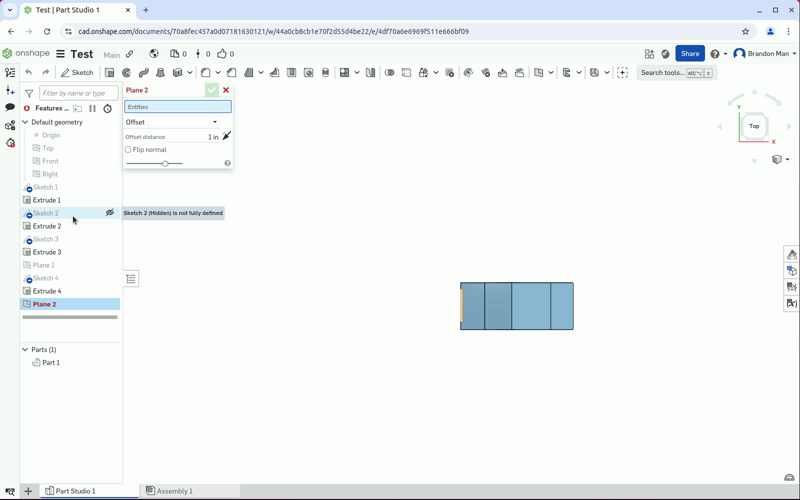
scroll(3)
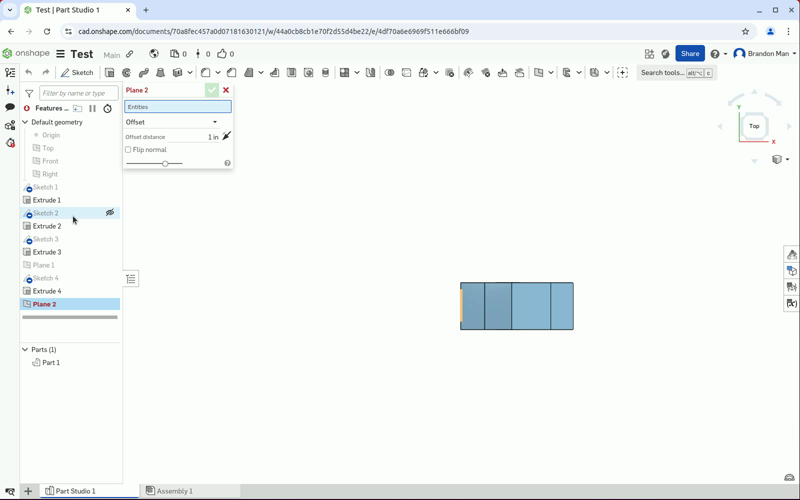
mouse_move(73, 150)
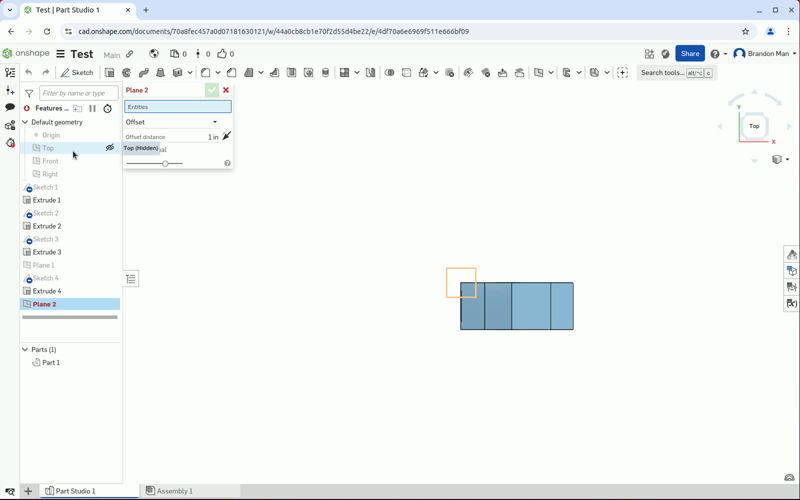
click(73, 150)
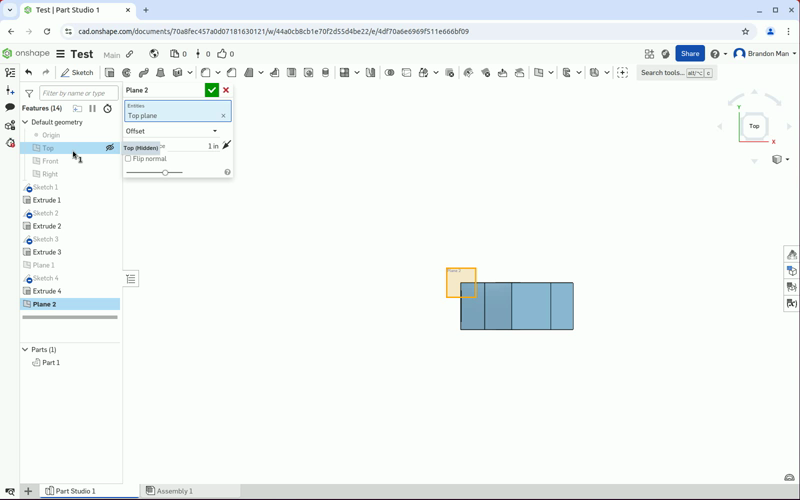
key(tab, 2)
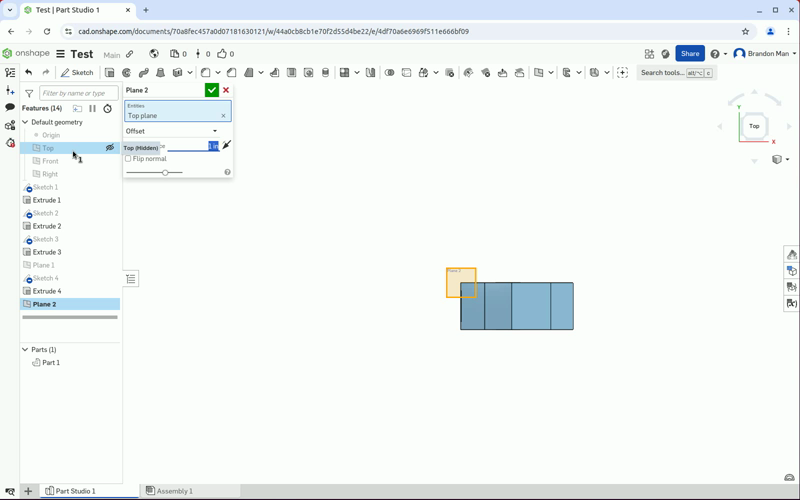
text(1.695)
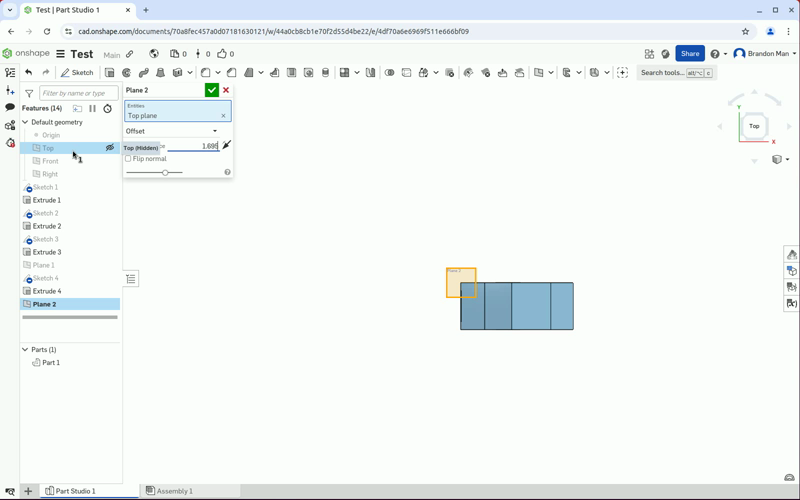
key(enter, 2)
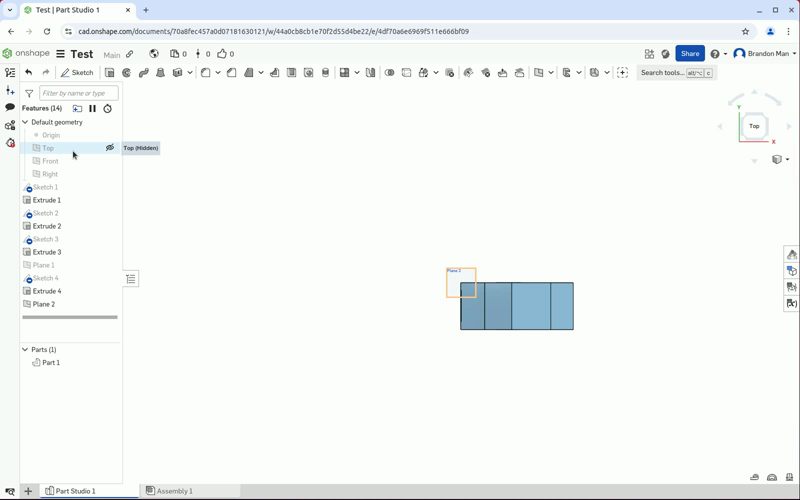
key(shift+s)
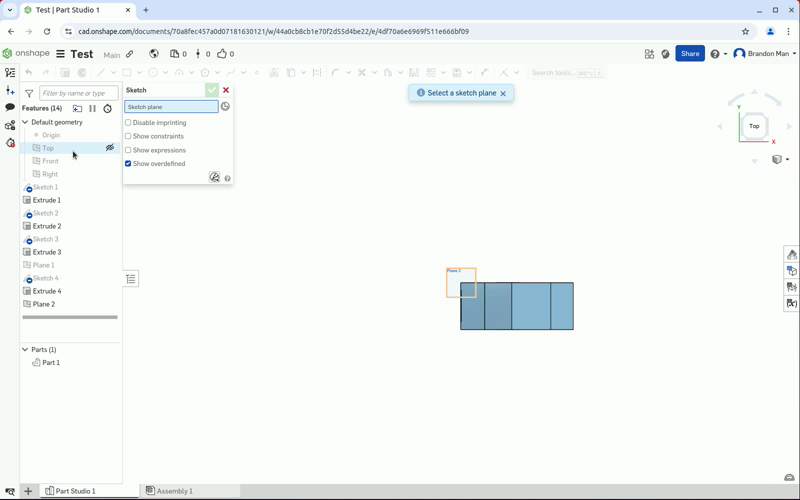
mouse_move(73, 306)
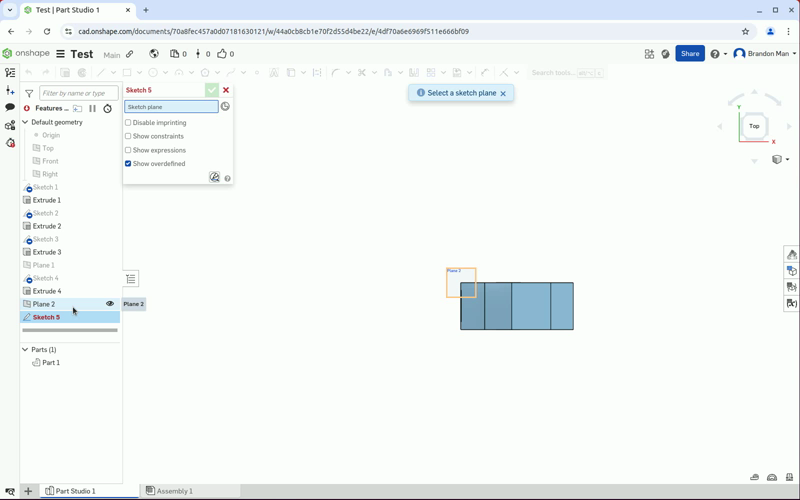
click(73, 306)
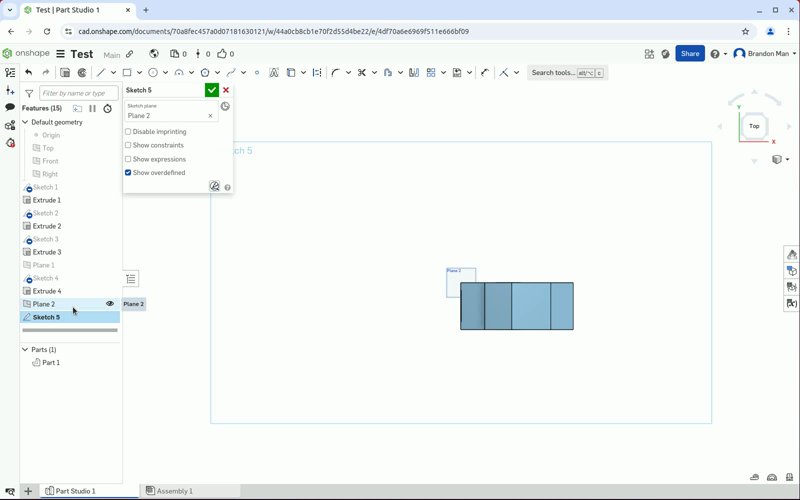
mouse_move(73, 352)
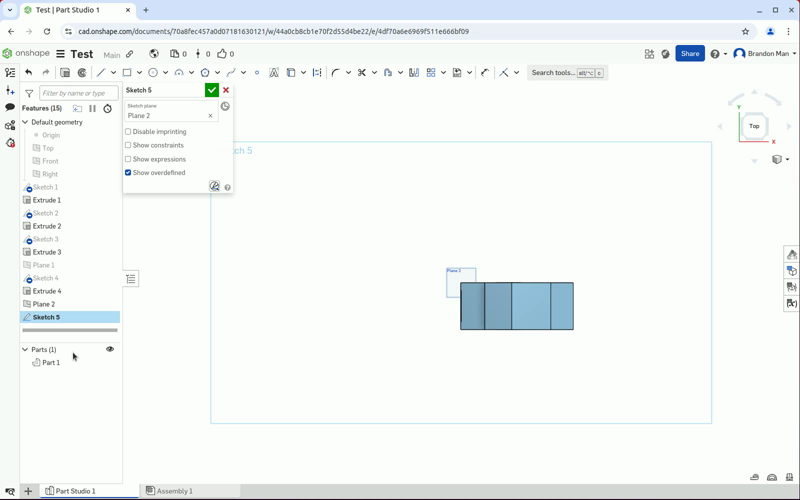
key(y)
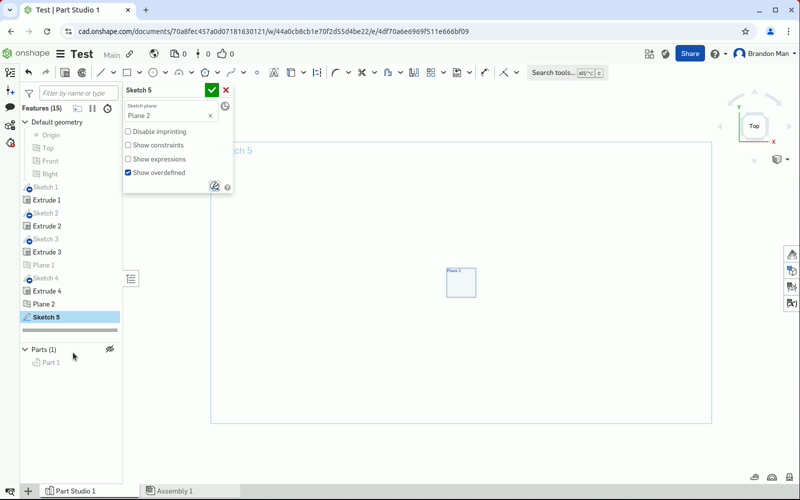
key(l)
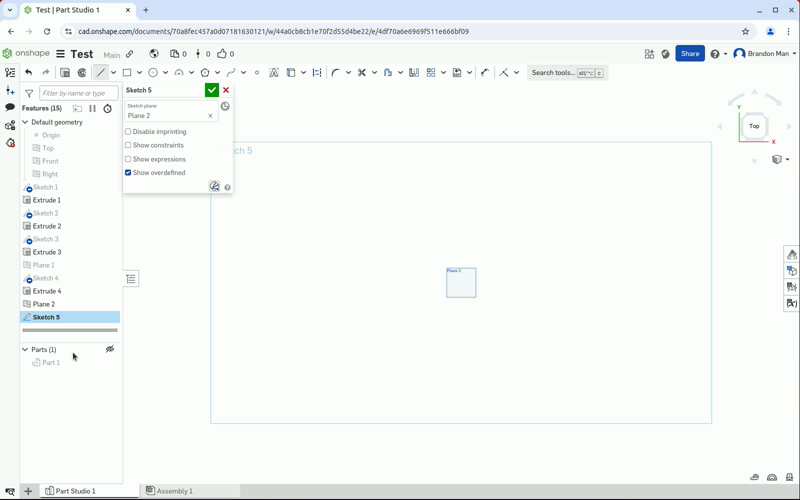
key_down(shift)
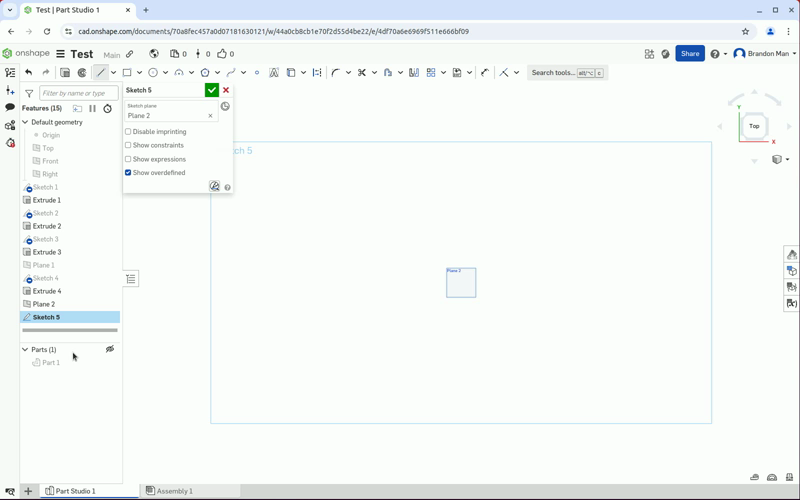
mouse_move(460, 321)
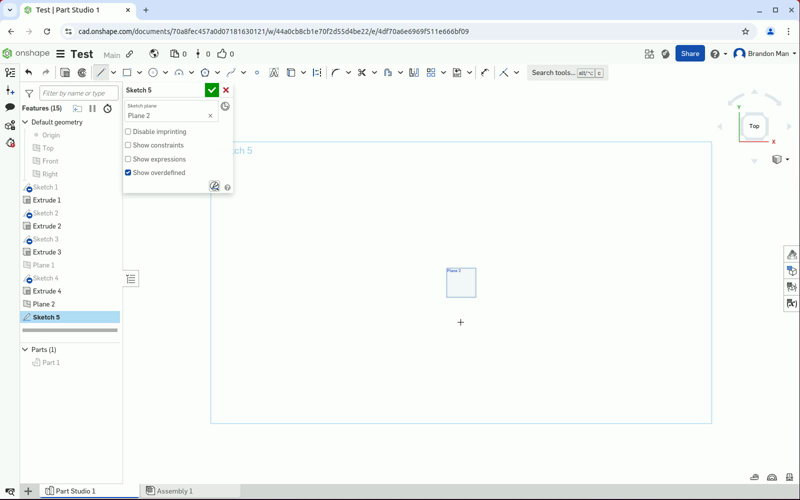
click(460, 321)
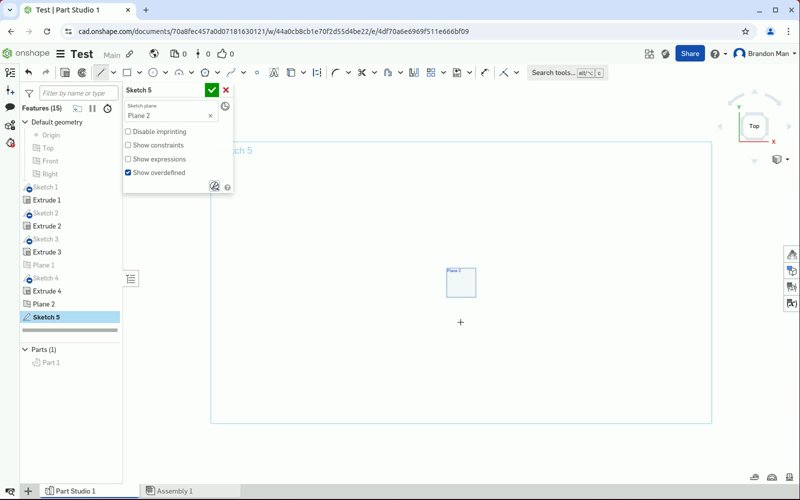
key_up(shift)
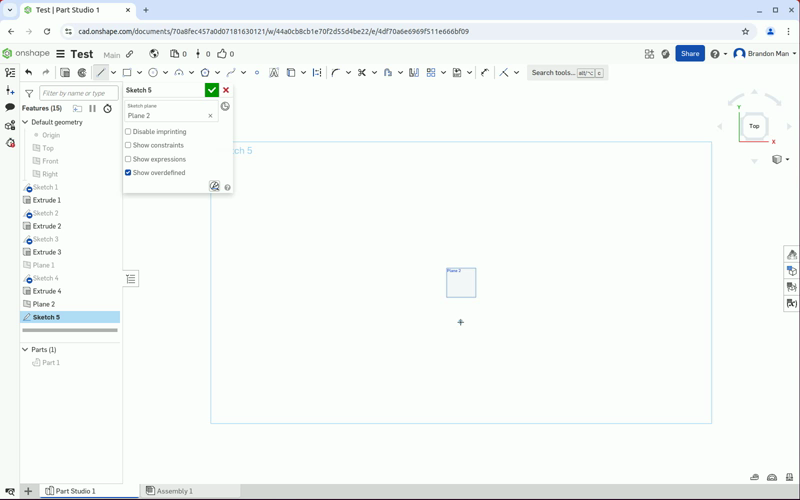
key_down(shift)
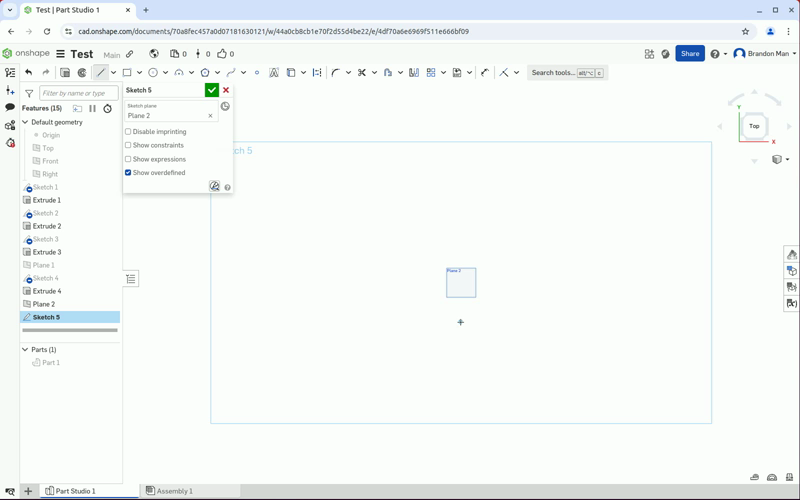
mouse_move(490, 321)
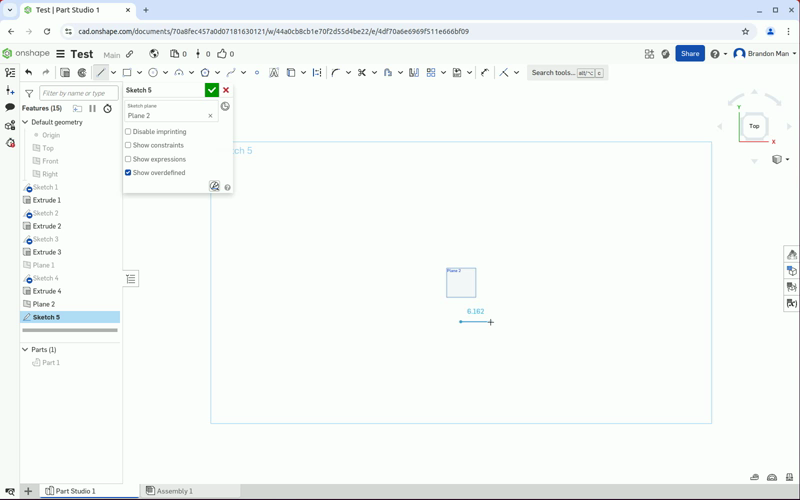
mouse_move(468, 321)
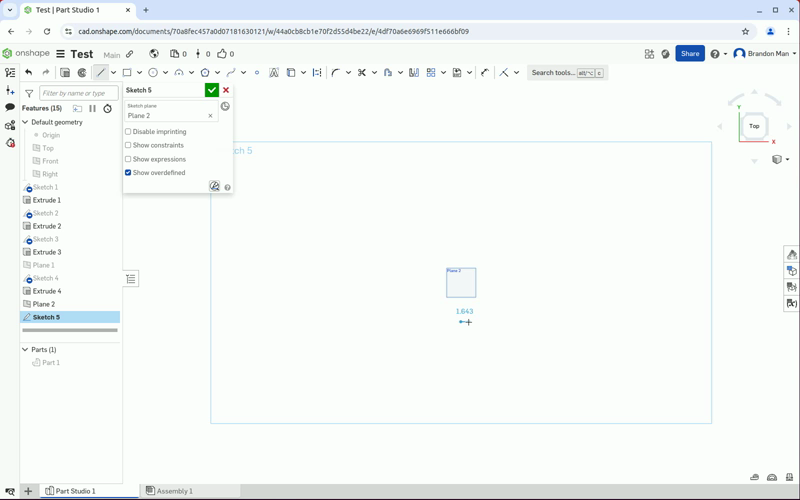
click(468, 321)
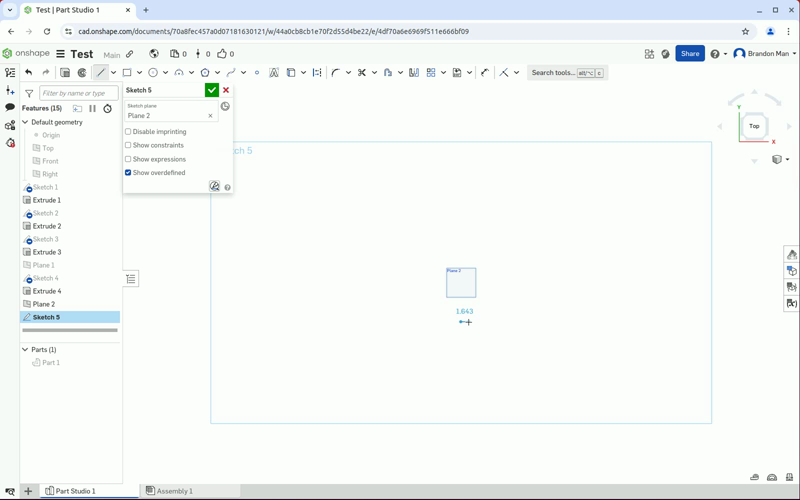
key_up(shift)
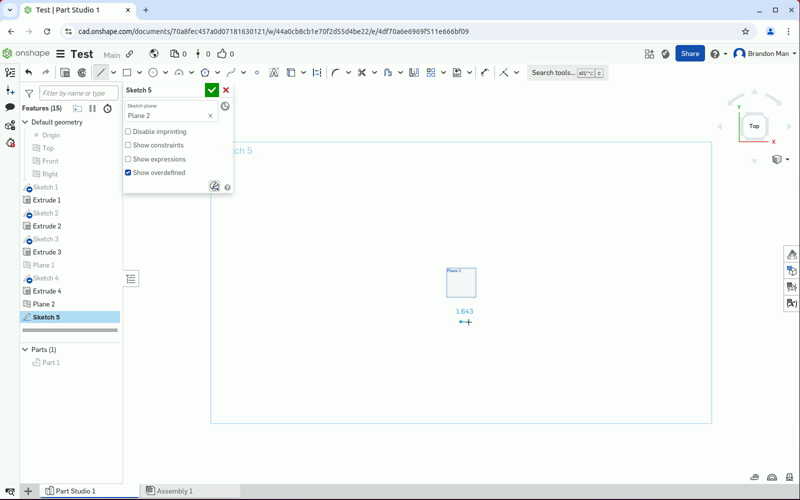
key_down(shift)
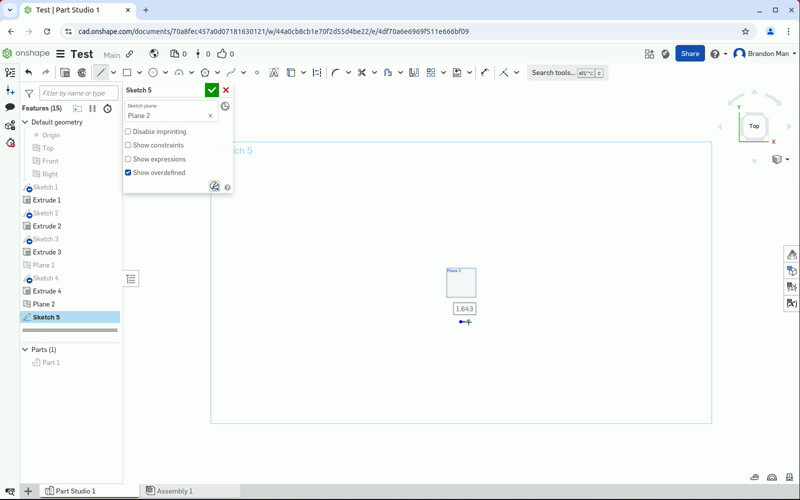
mouse_move(498, 321)
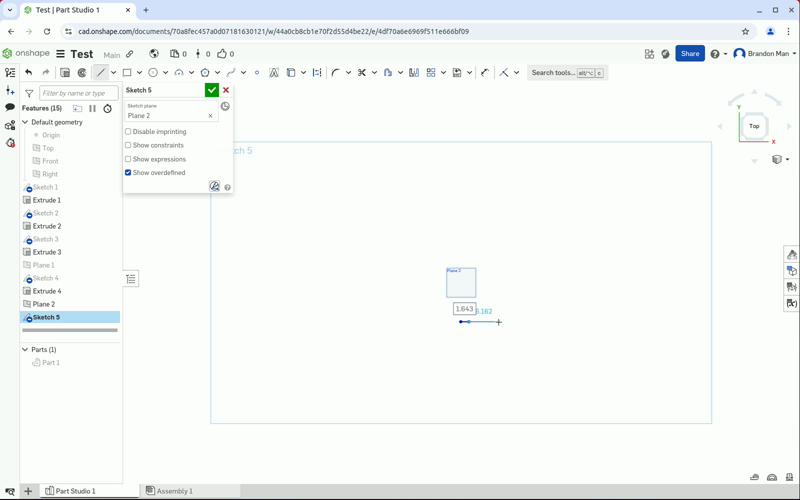
mouse_move(468, 289)
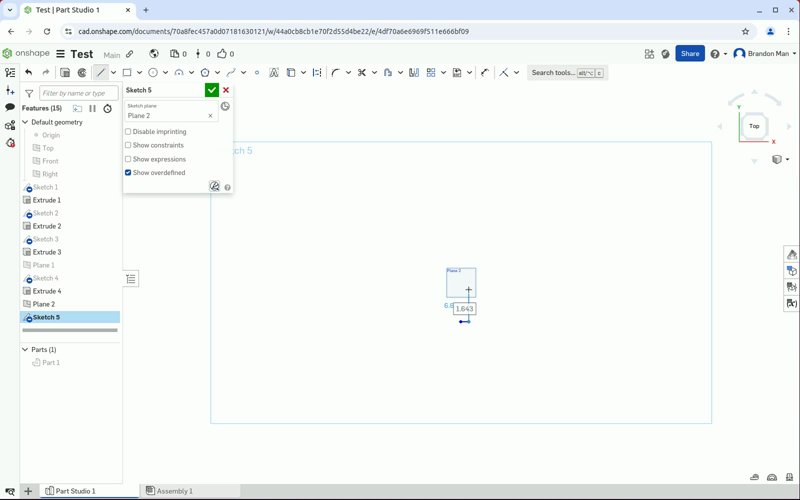
click(468, 289)
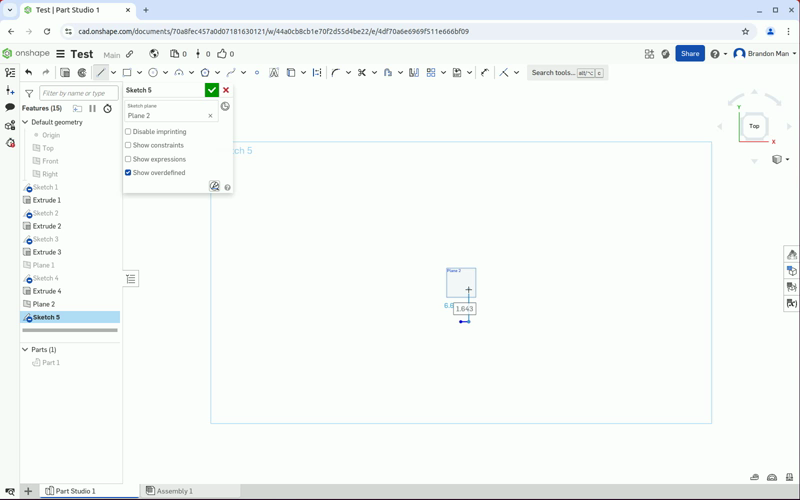
key_up(shift)
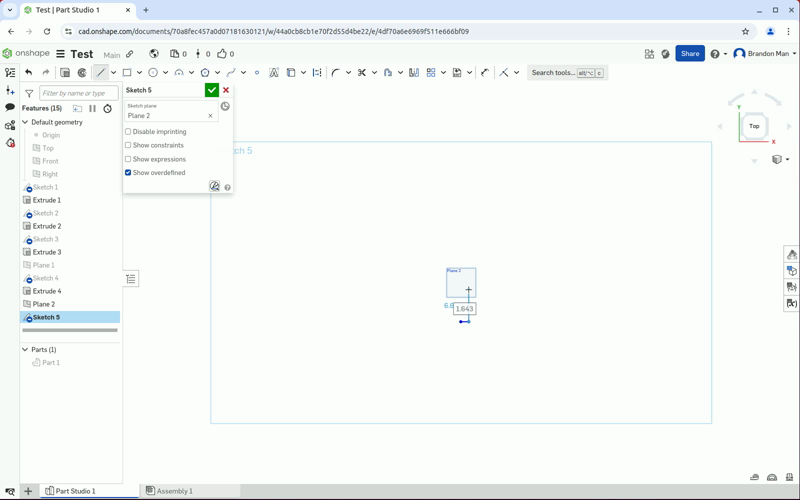
key_down(shift)
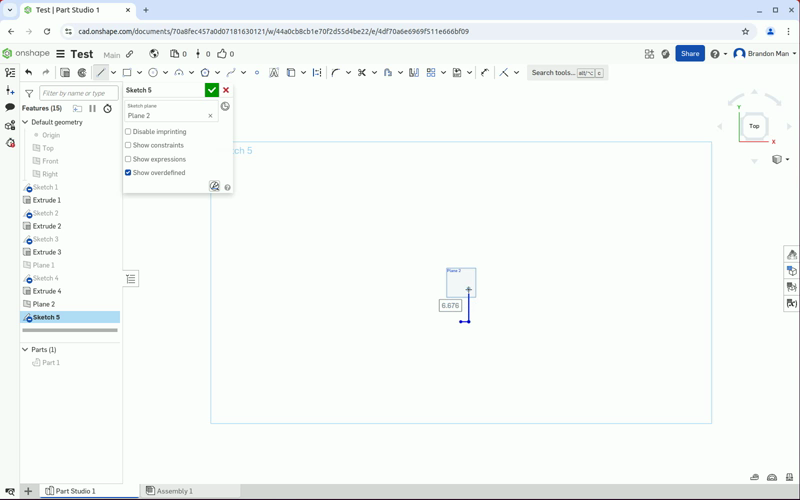
mouse_move(498, 289)
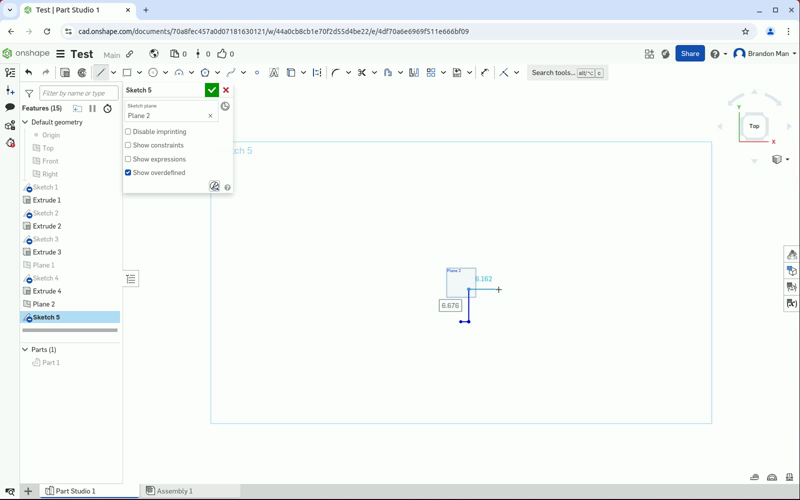
mouse_move(460, 289)
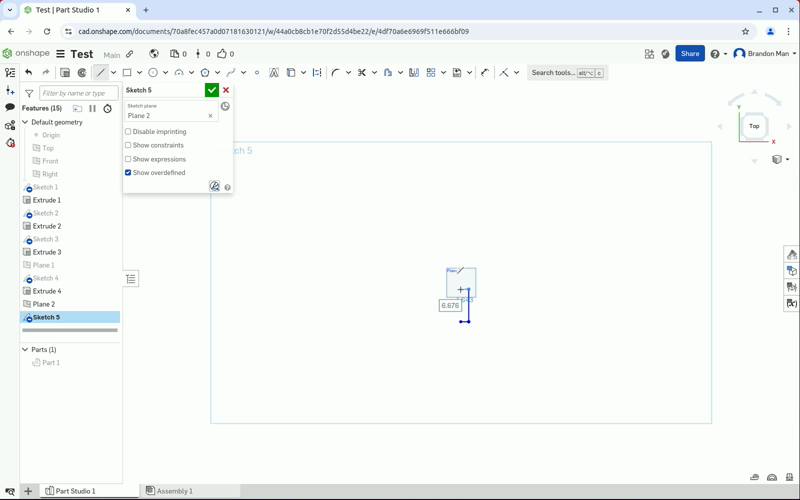
click(460, 289)
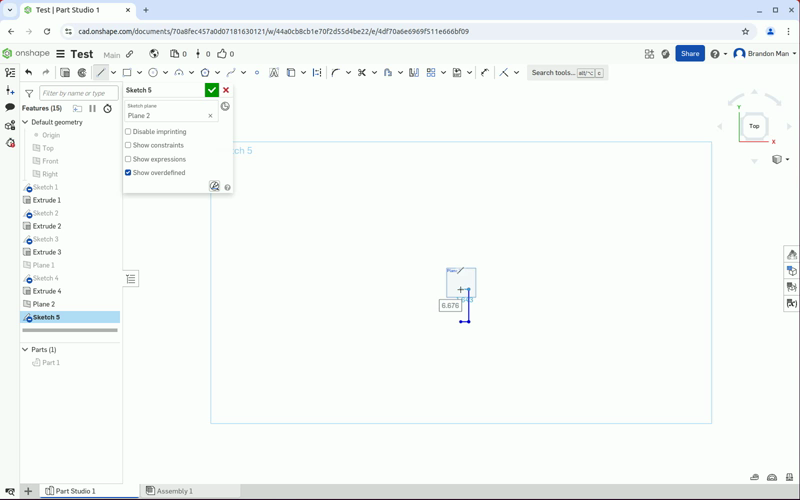
key_up(shift)
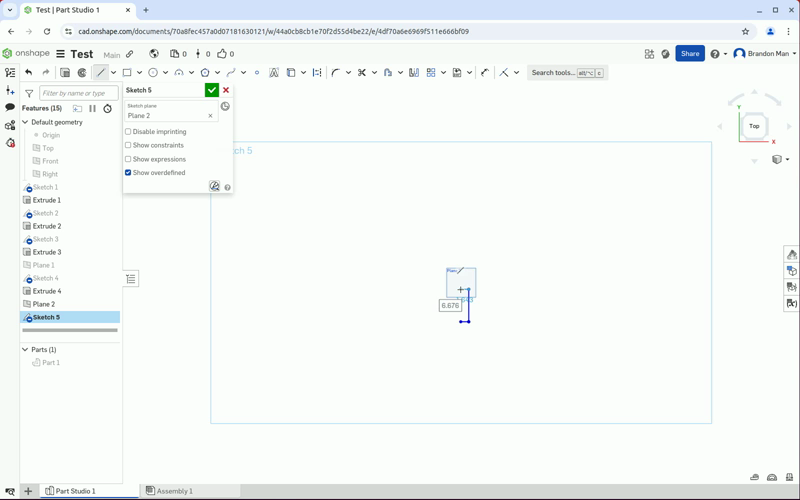
mouse_move(490, 289)
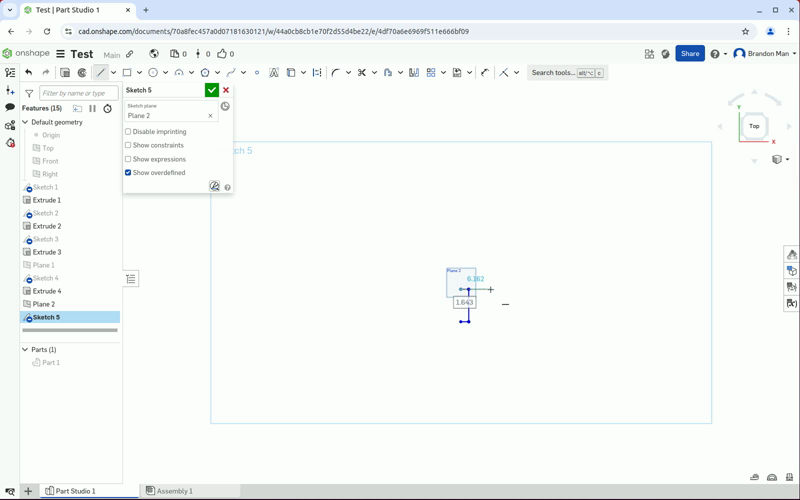
key_down(shift)
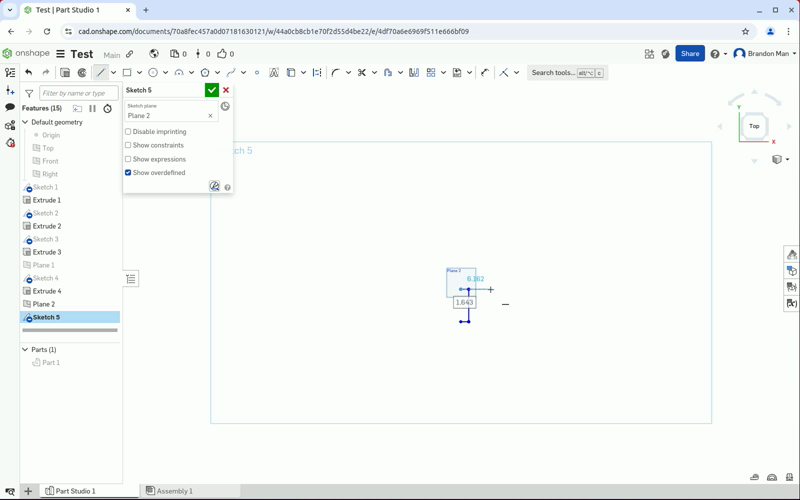
mouse_move(460, 321)
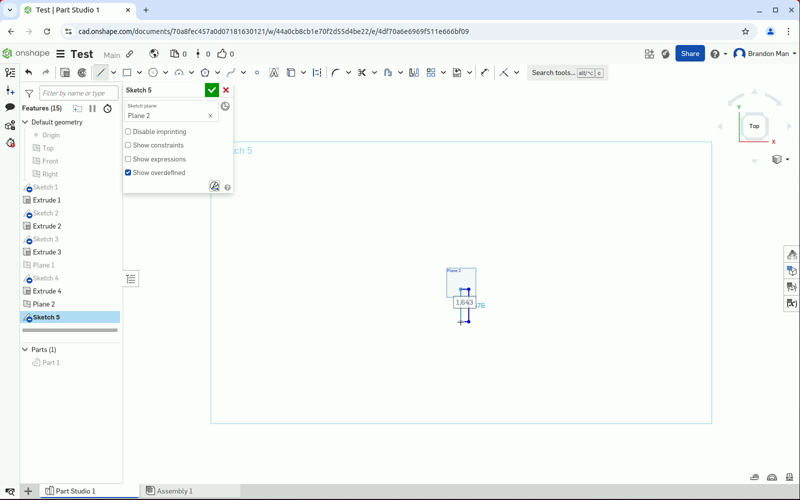
key_up(shift)
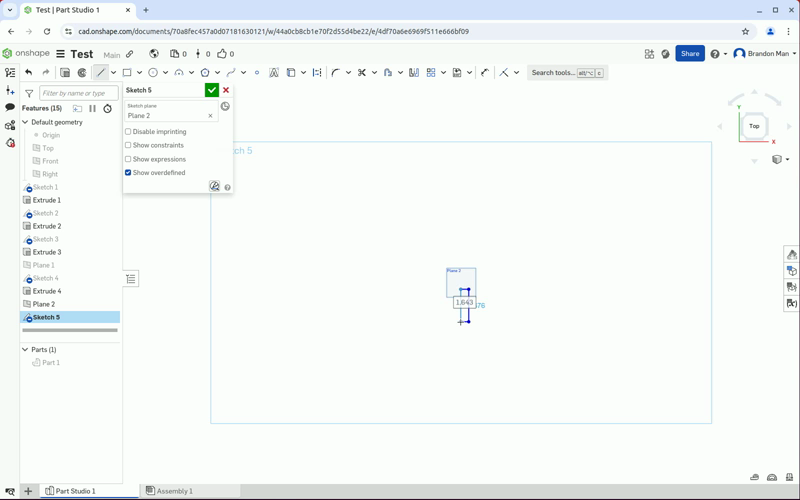
click(460, 321)
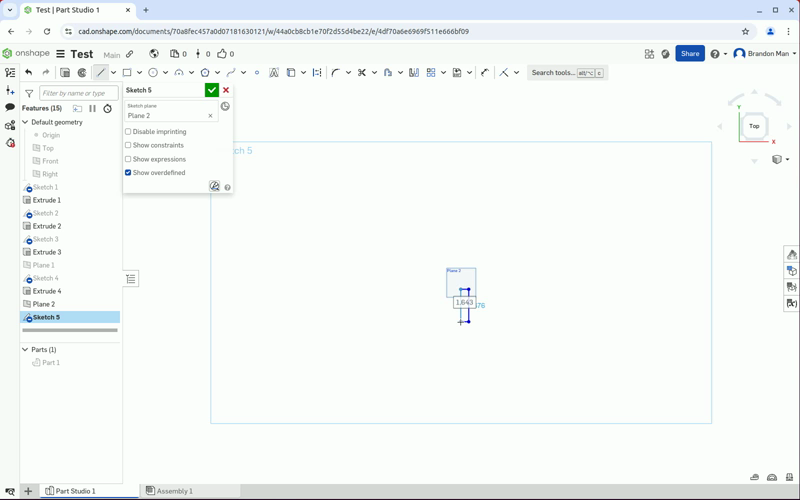
key(esc)
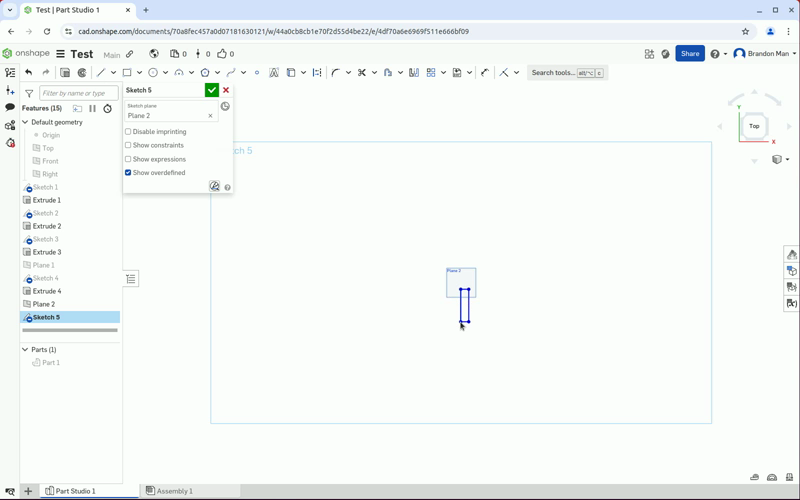
mouse_move(465, 290)
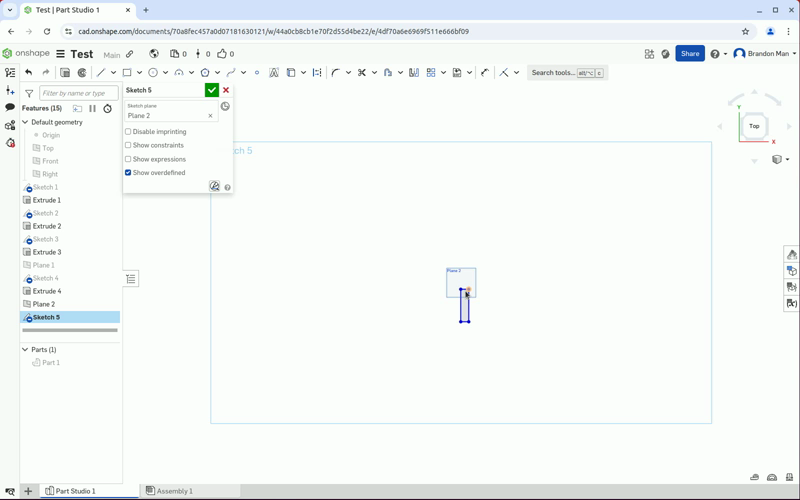
scroll(6)
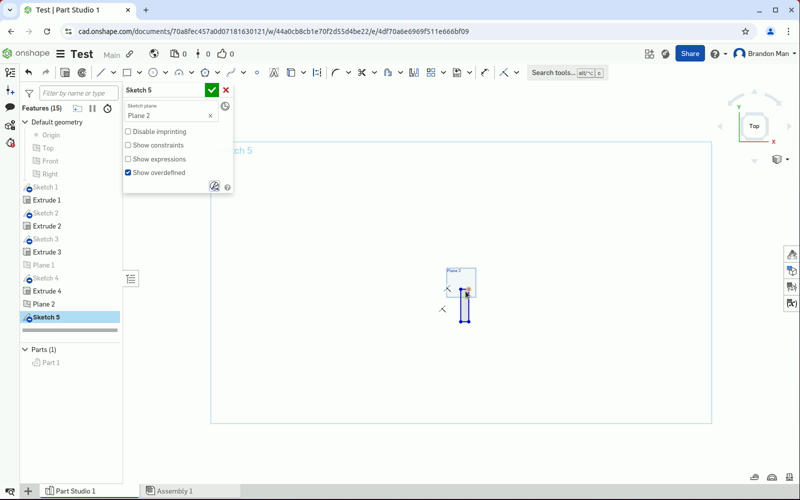
scroll(6)
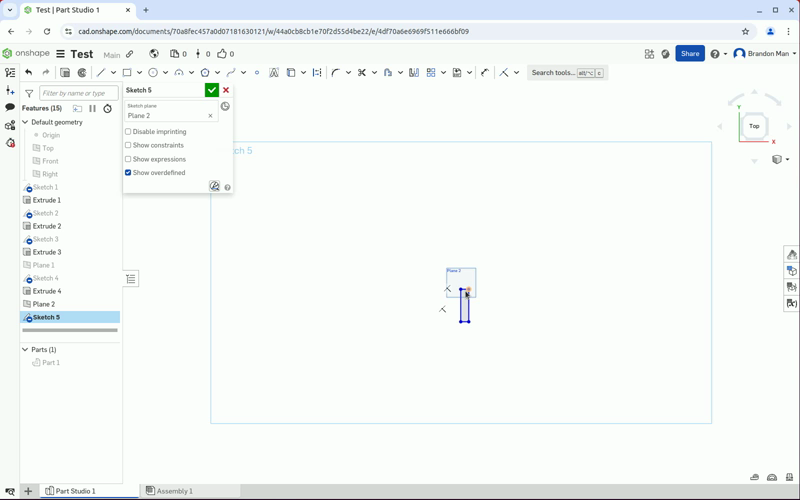
scroll(6)
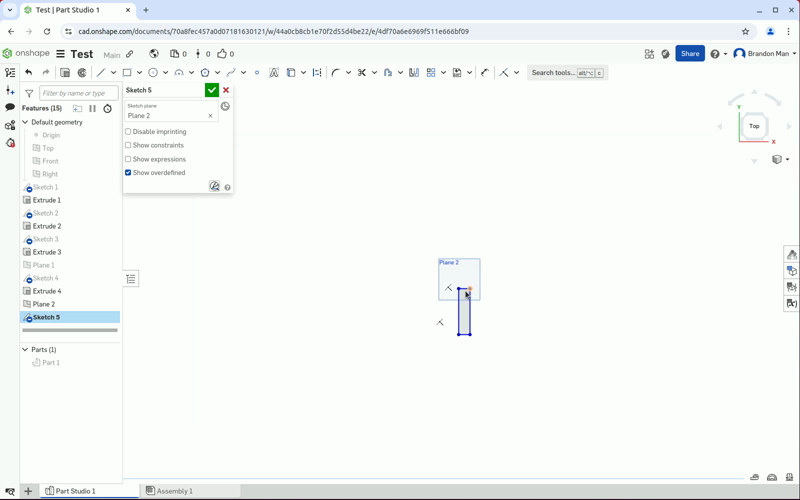
scroll(6)
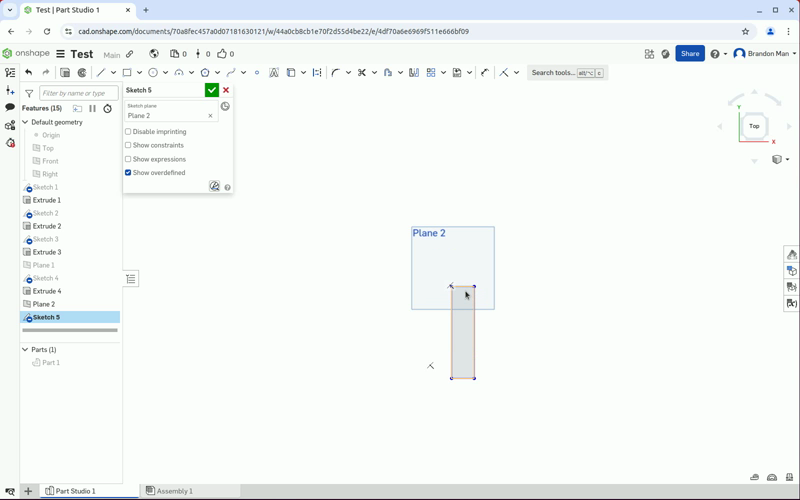
scroll(6)
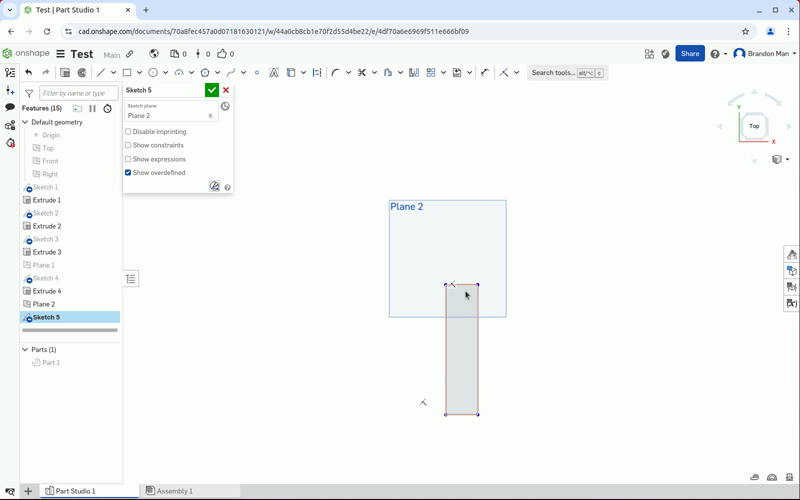
scroll(6)
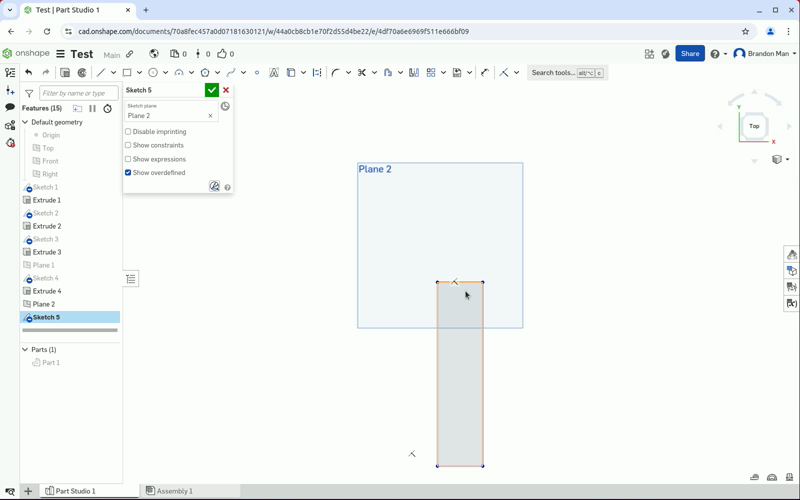
scroll(6)
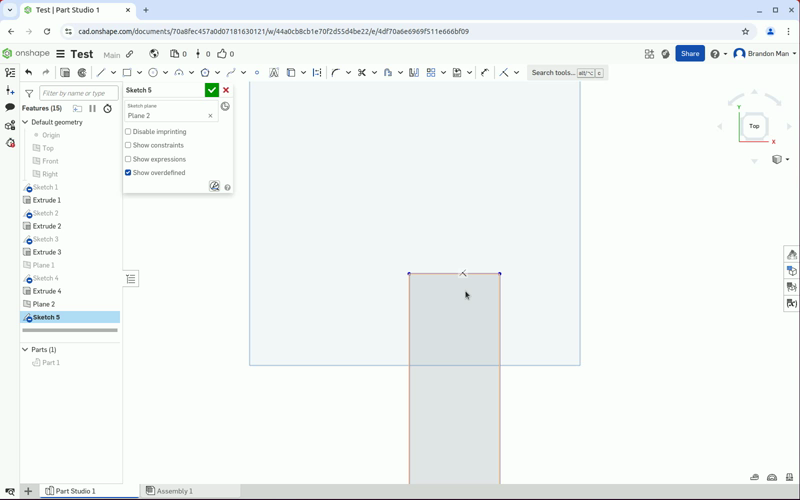
click(465, 290)
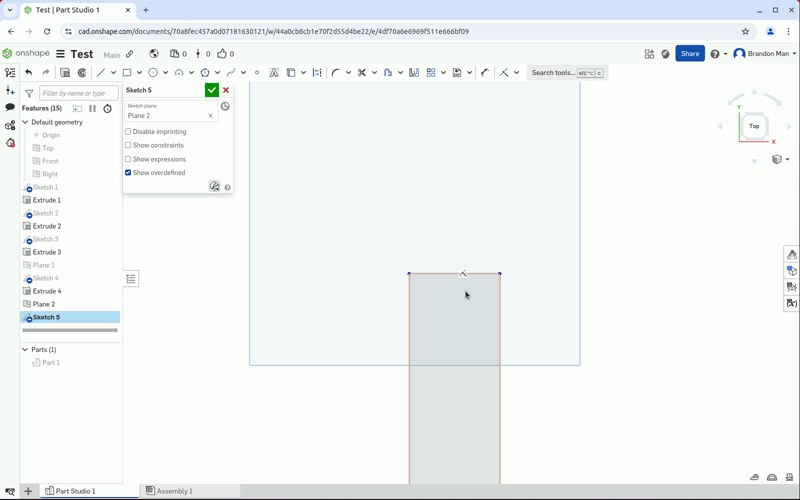
scroll(-6)
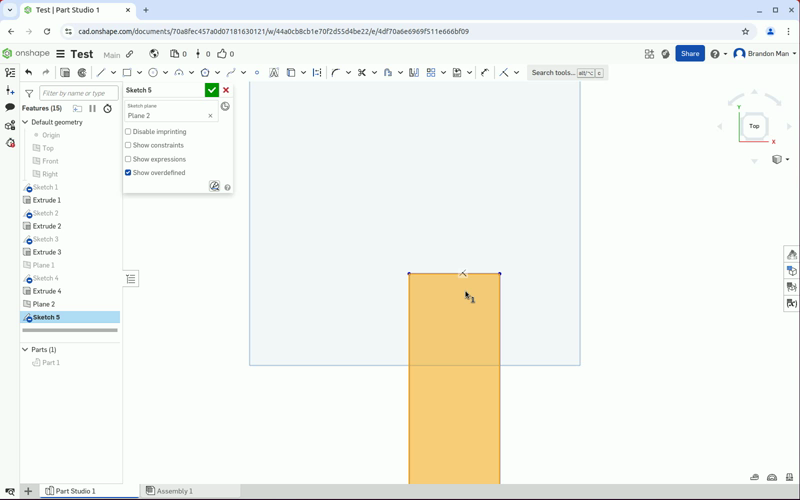
scroll(-6)
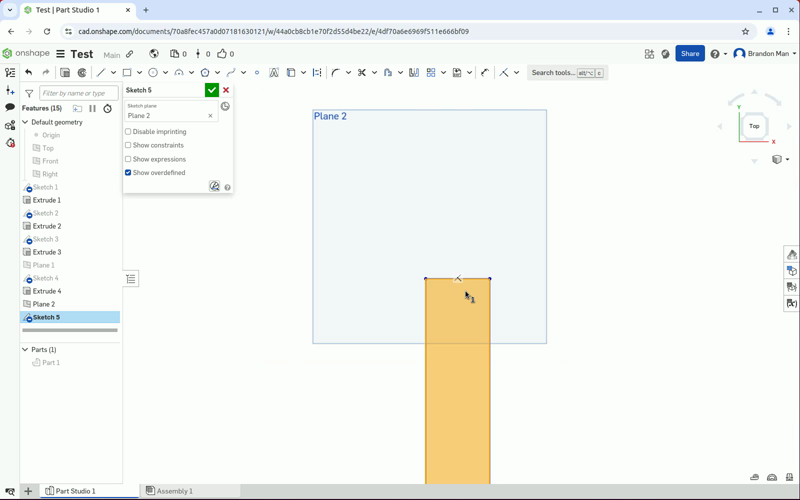
scroll(-6)
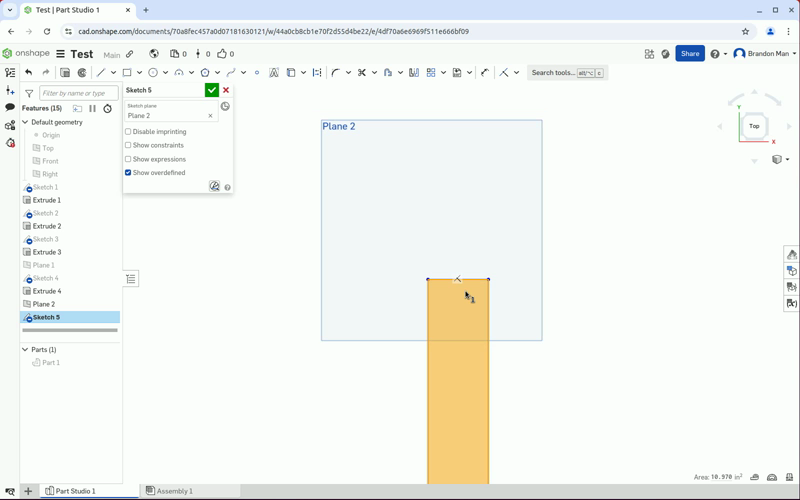
scroll(-6)
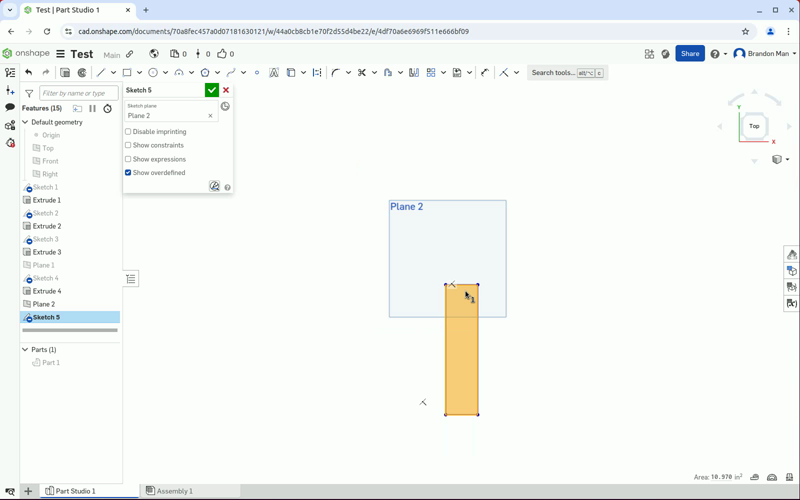
scroll(-6)
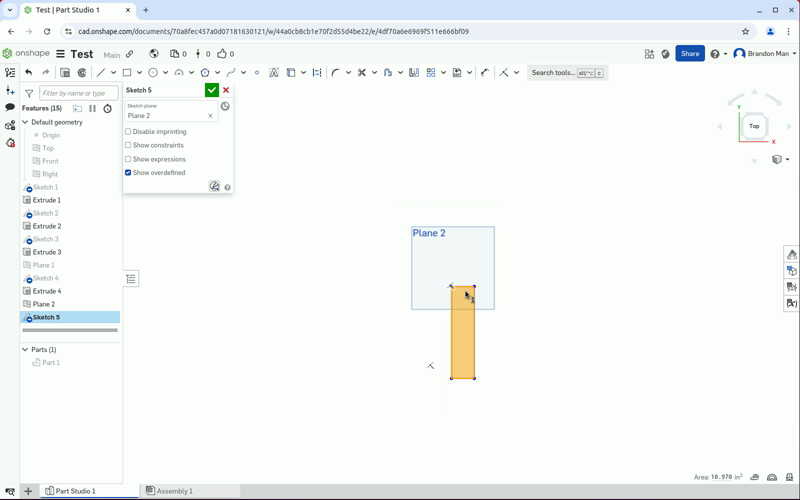
scroll(-6)
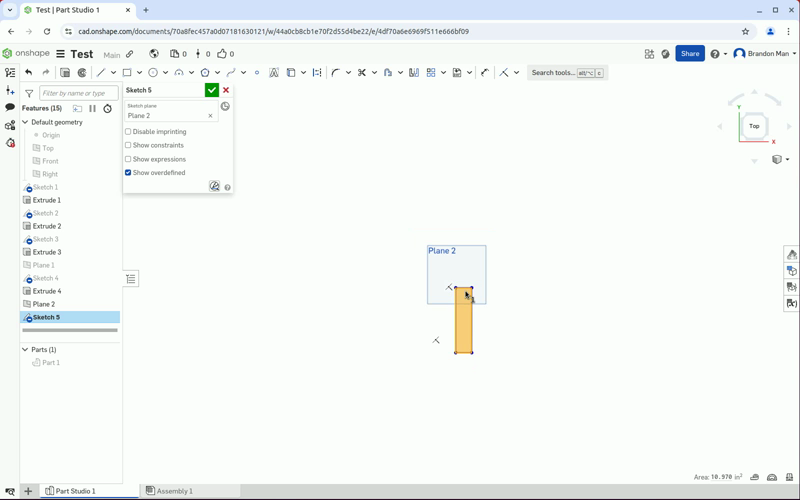
scroll(-6)
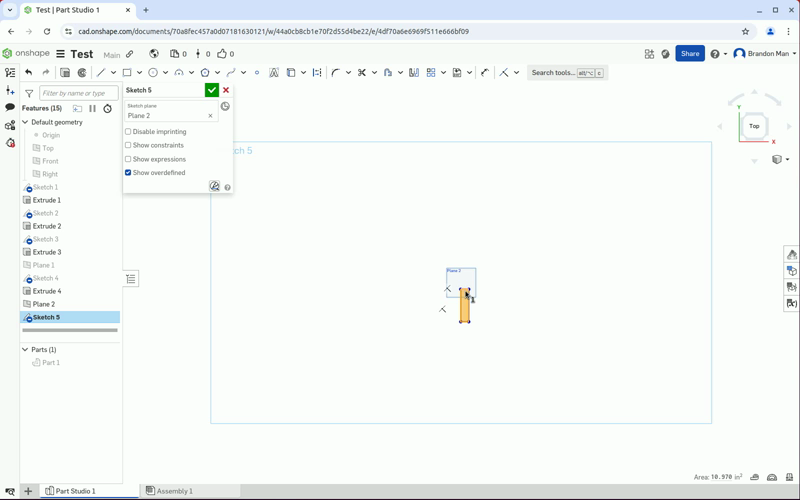
mouse_move(73, 352)
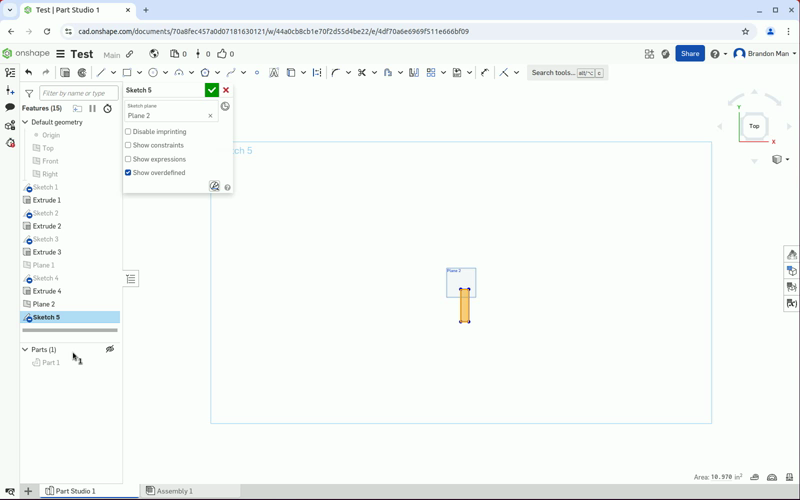
key(shift+y)
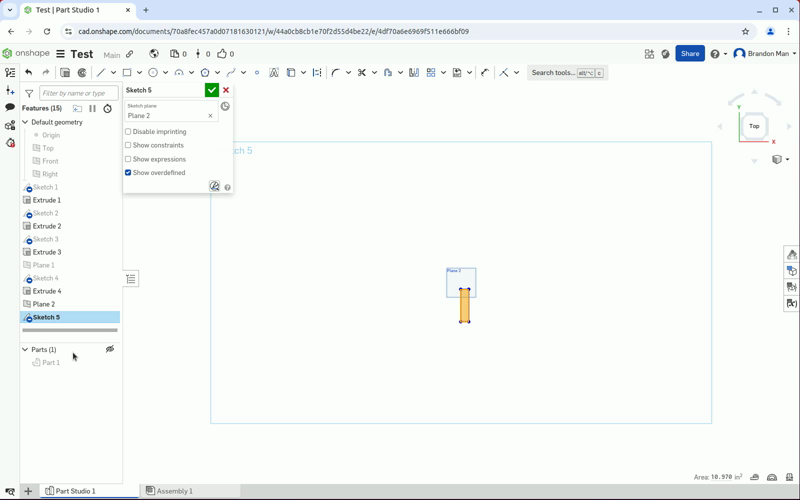
key(shift+e)
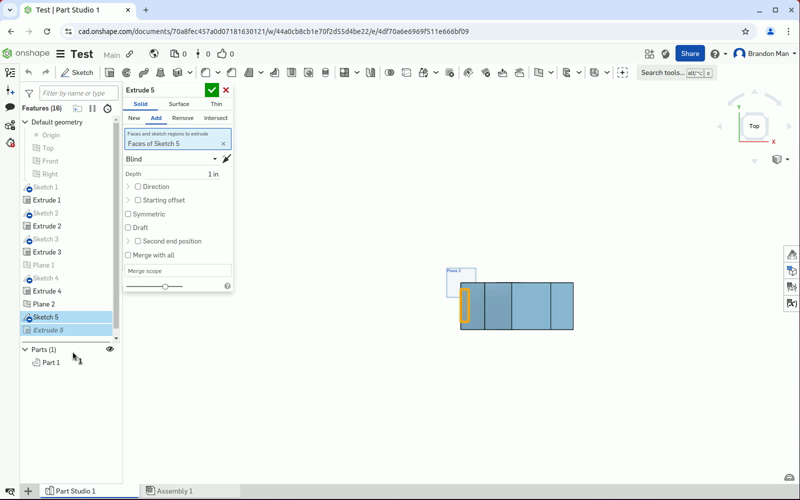
mouse_move(143, 106)
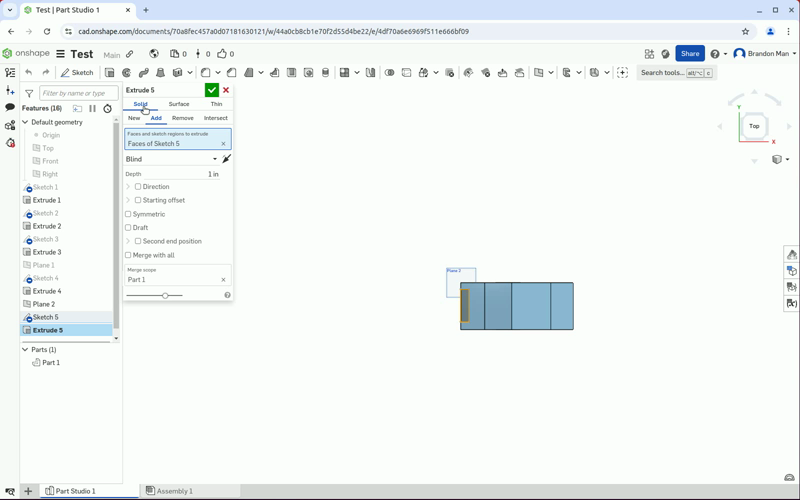
click(143, 106)
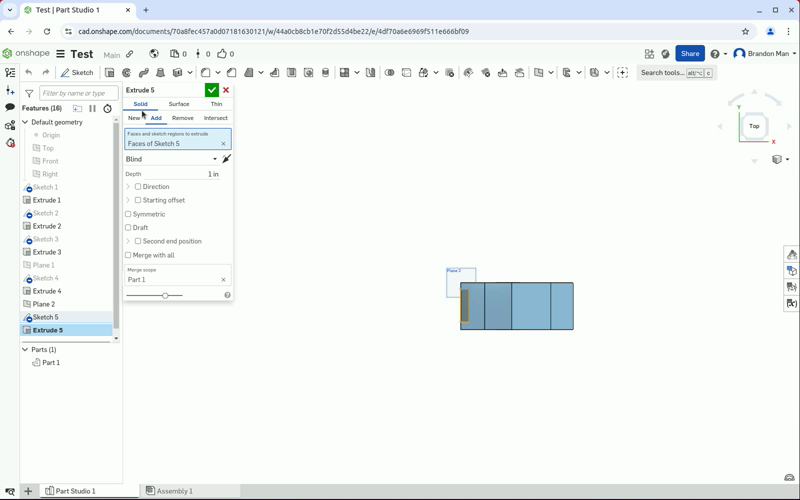
mouse_move(137, 120)
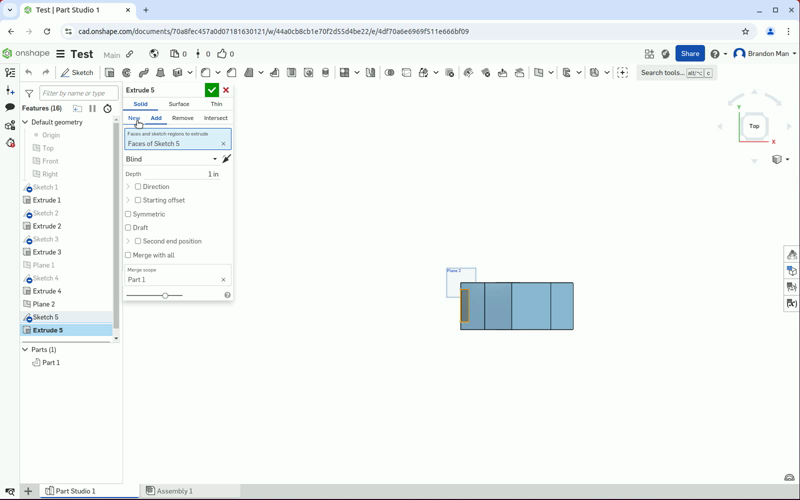
click(137, 120)
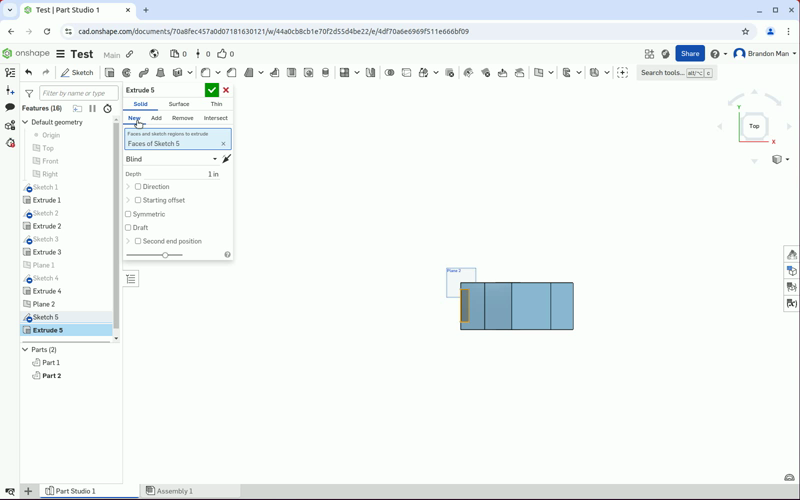
key(tab, 4)
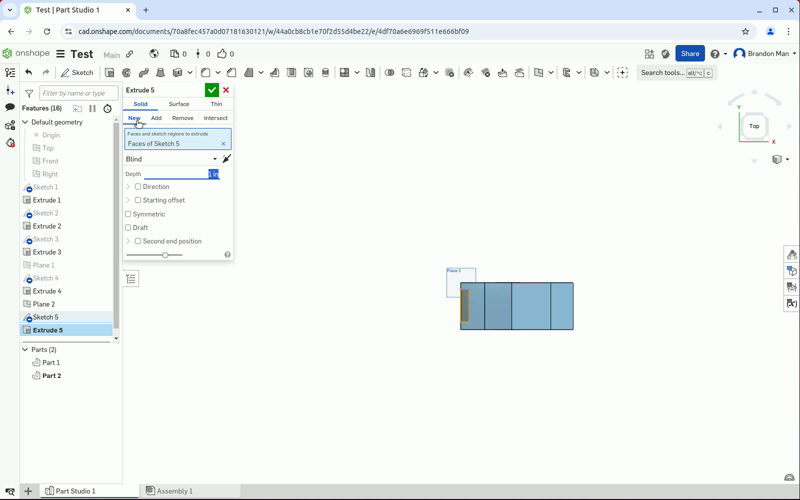
text(7.943)
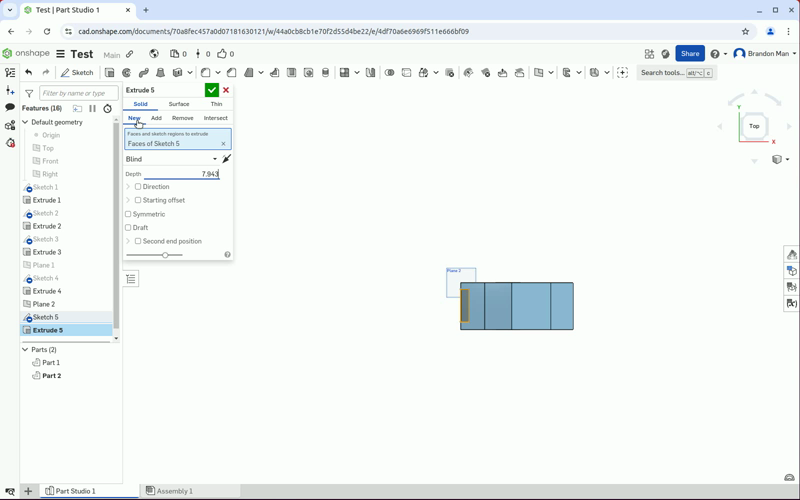
key(enter)
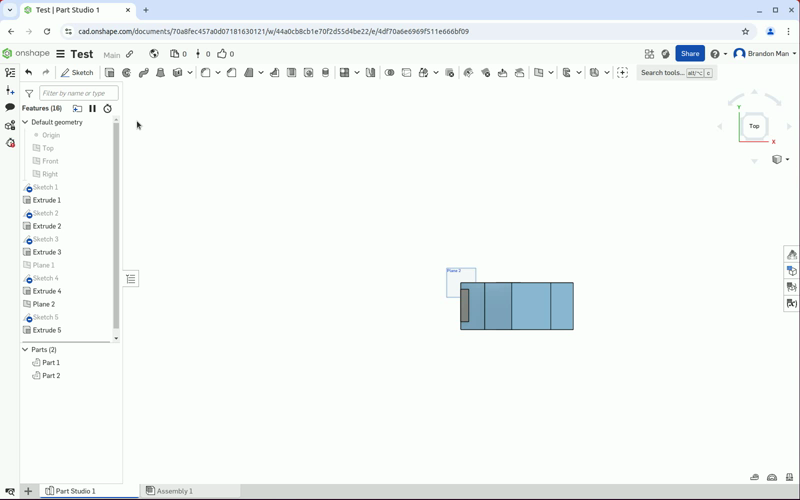
key(shift+h)
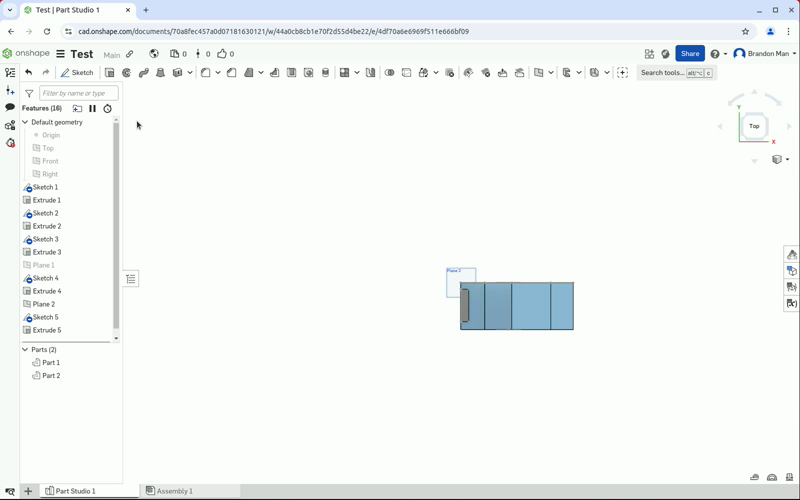
key(shift+h)
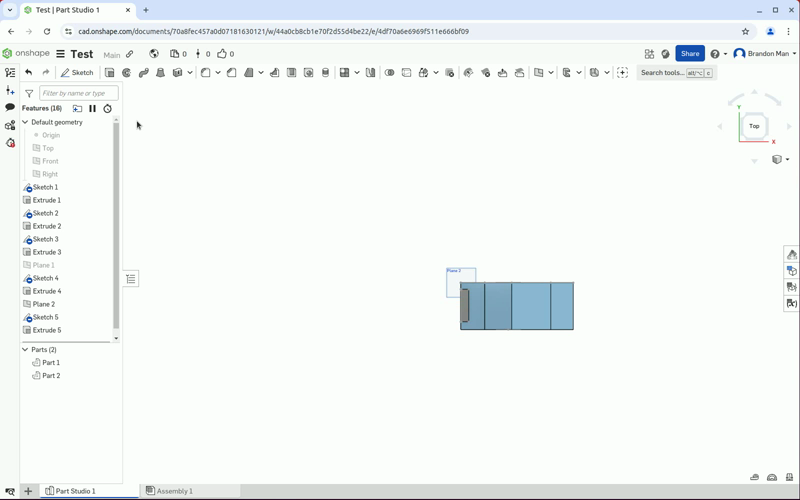
key(shift+7)
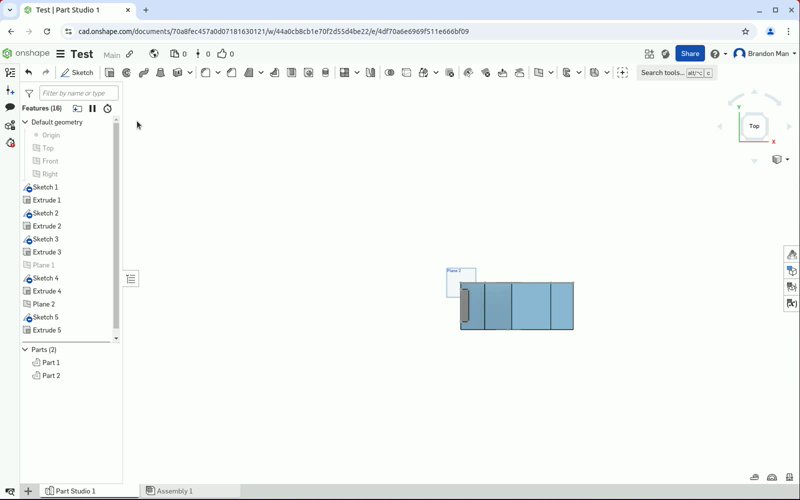
key(up, 3)
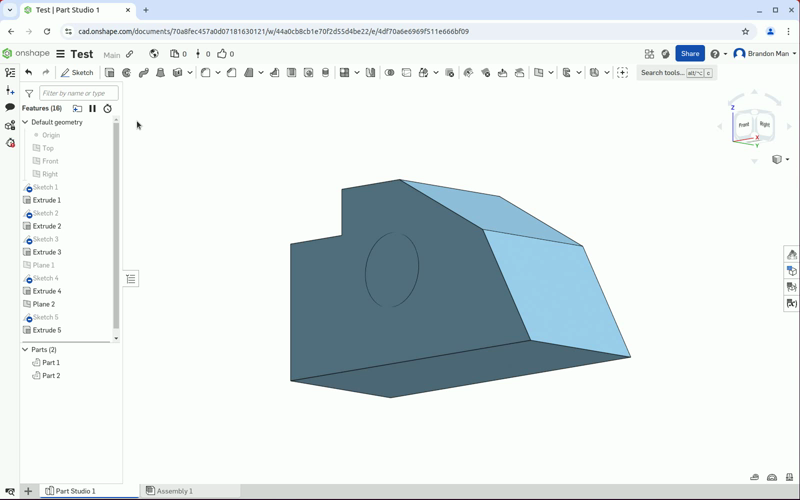
key(left, 3)
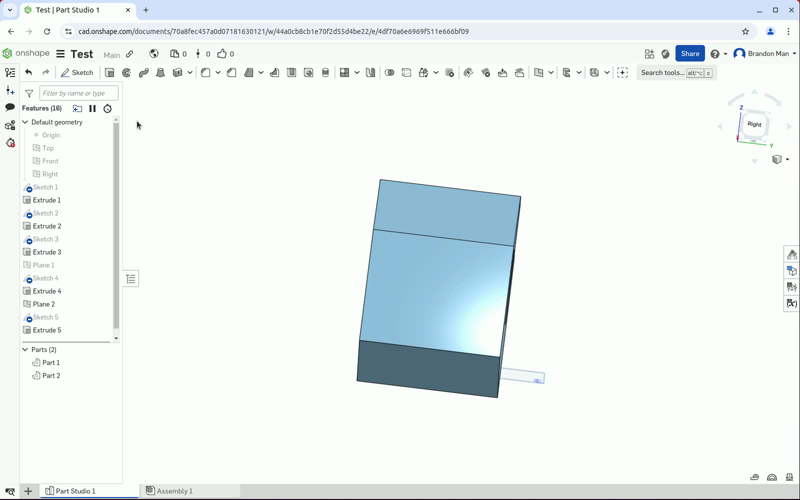
key(right, 3)
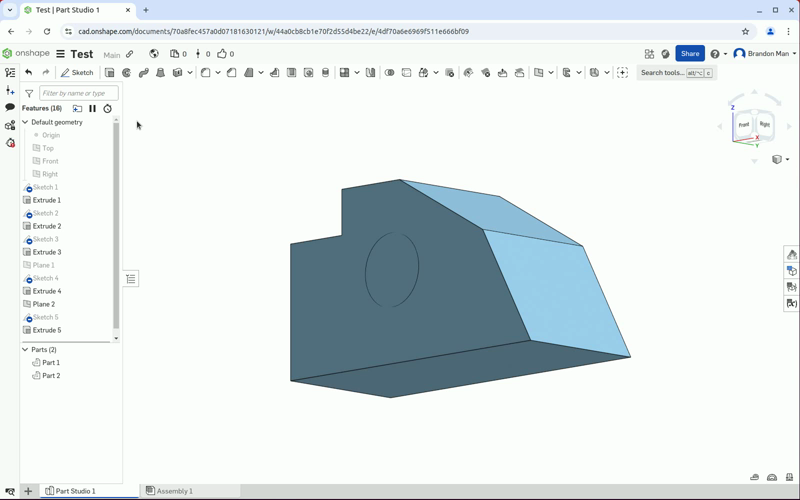
key(down, 3)
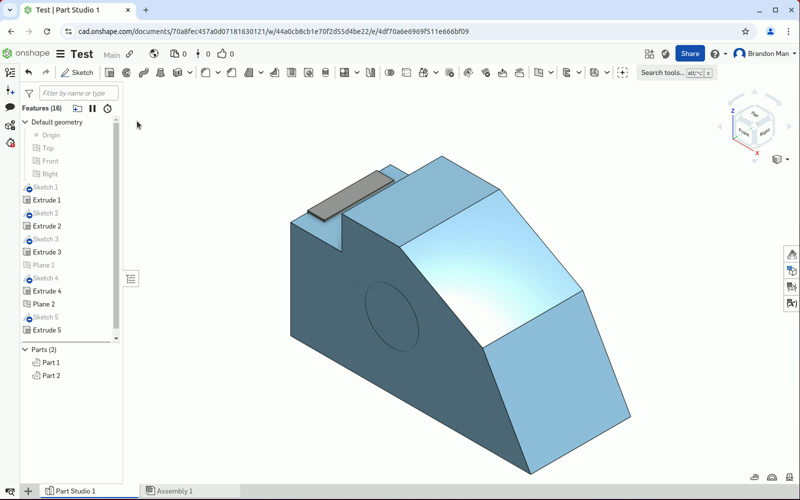
mouse_move(69, 189)
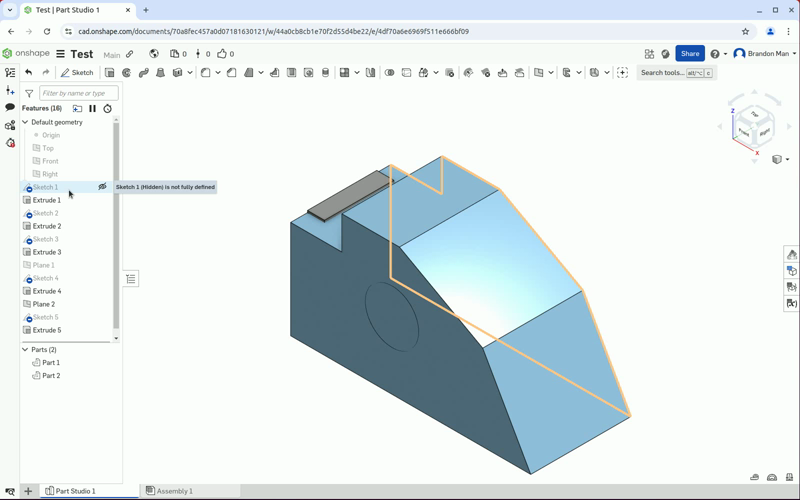
click(69, 189)